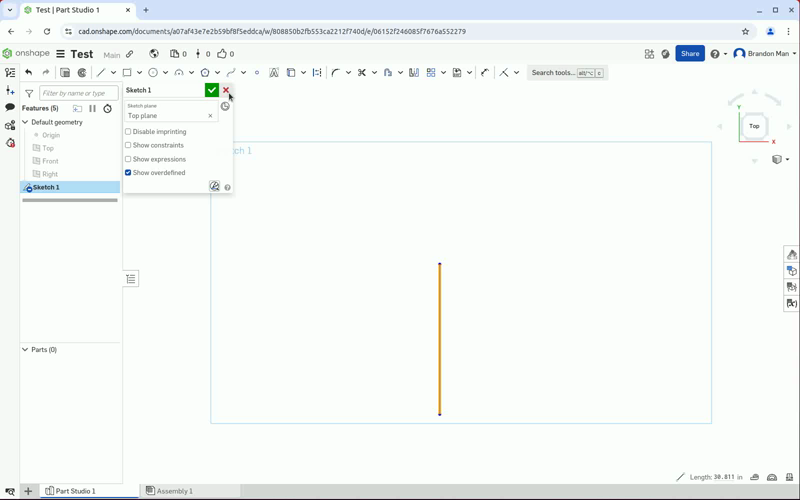
key(shift+h)
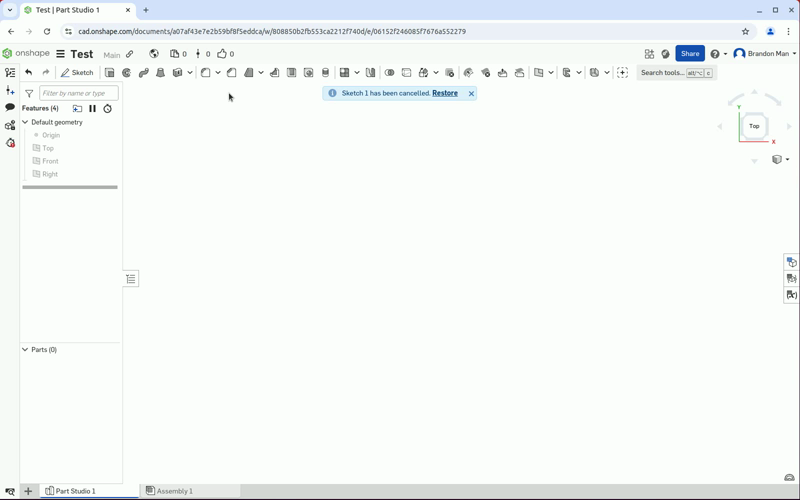
mouse_move(73, 352)
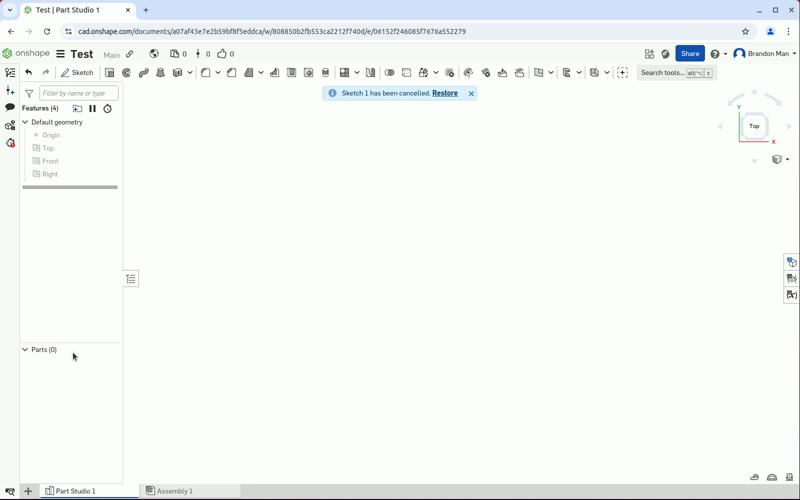
key(y)
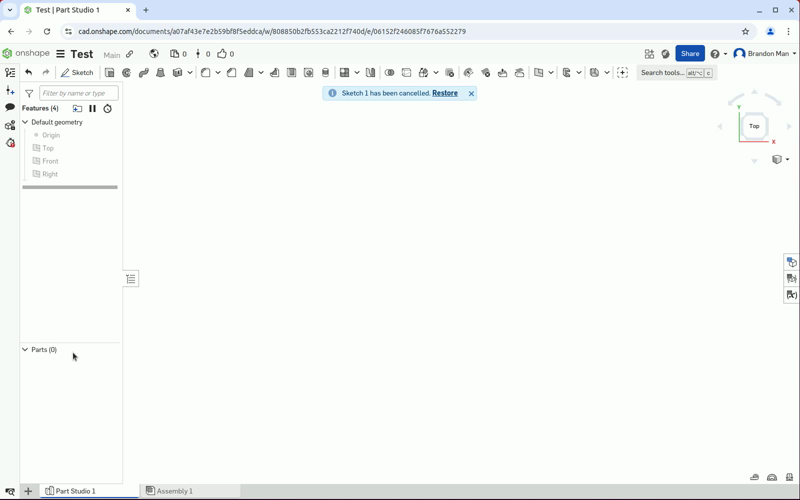
key(shift+p)
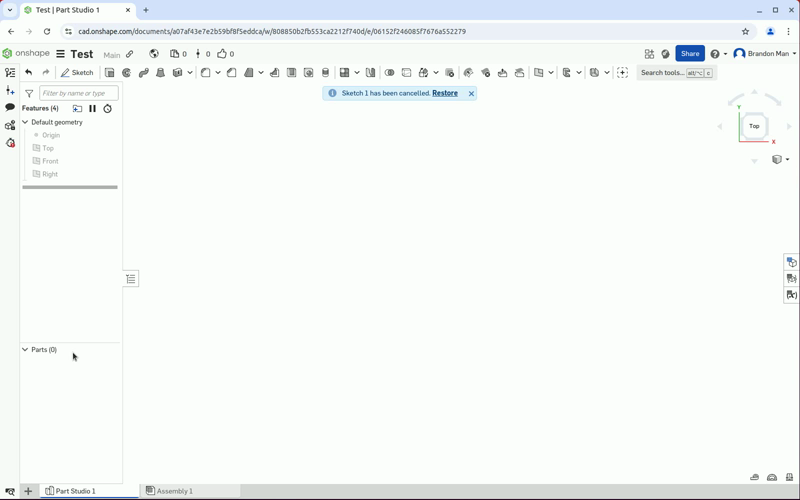
key(space)
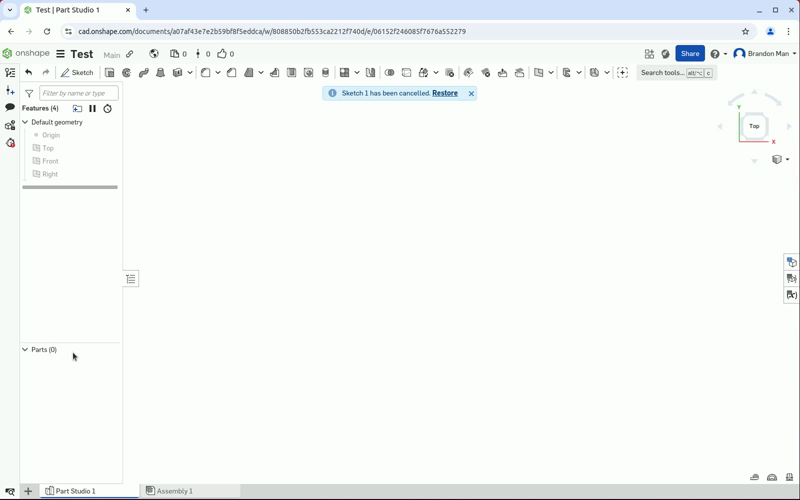
key_down(shift)
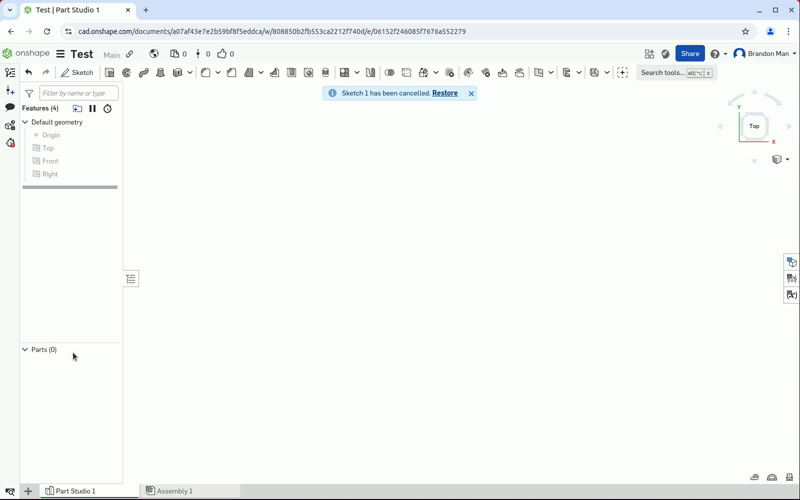
key(up)
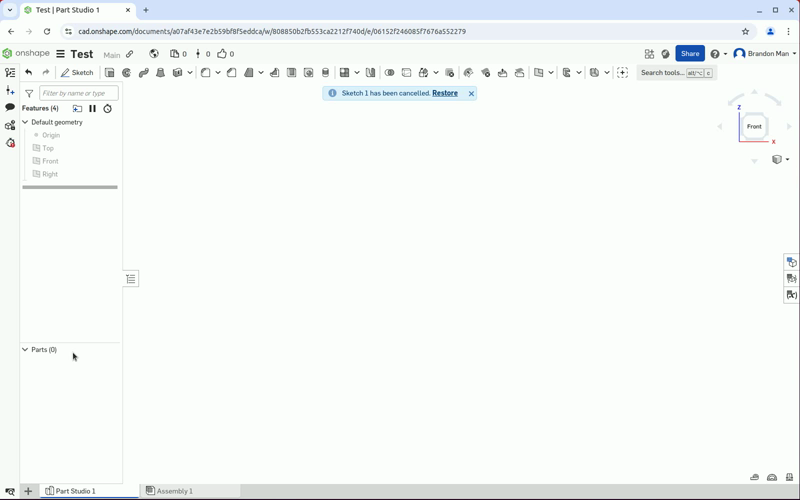
key_up(shift)
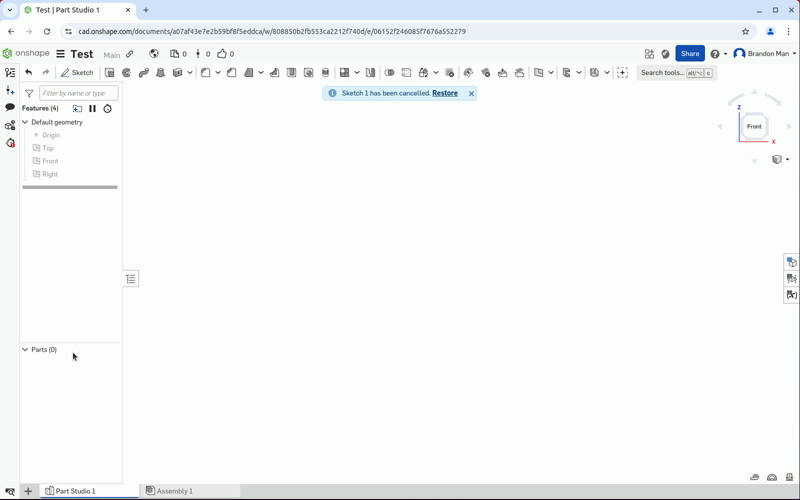
mouse_move(73, 352)
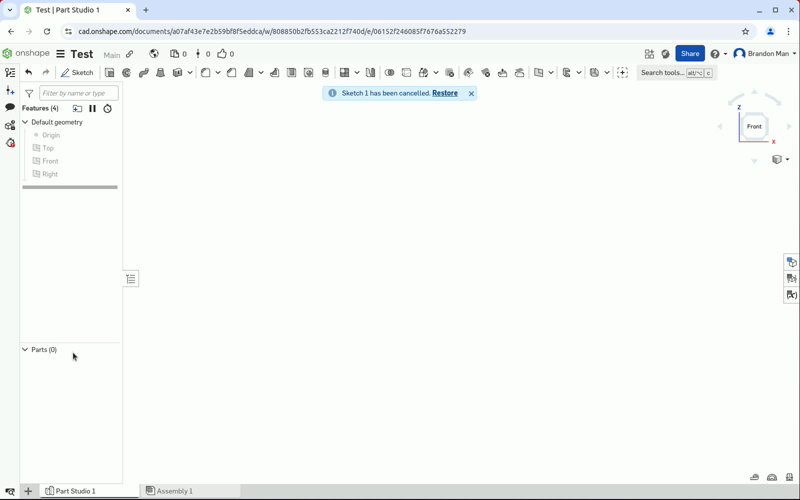
key(shift+y)
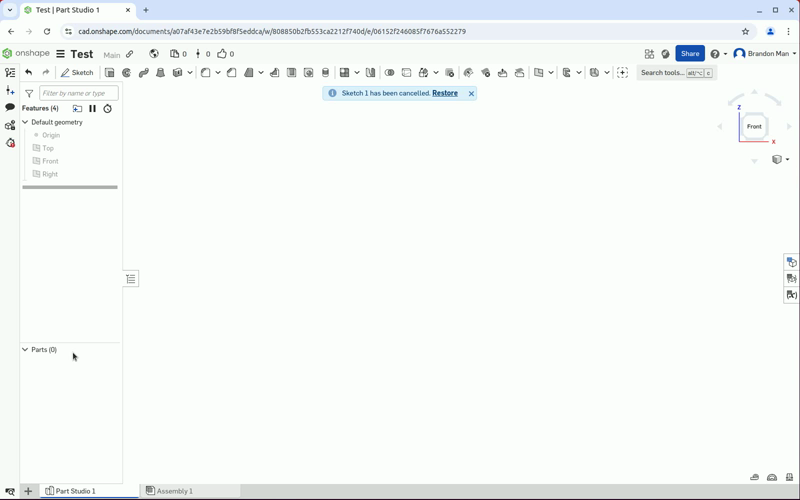
key(shift+s)
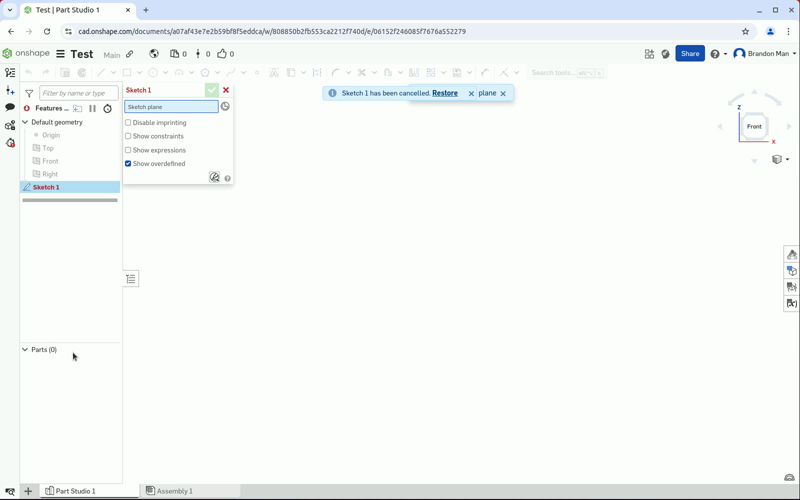
mouse_move(73, 163)
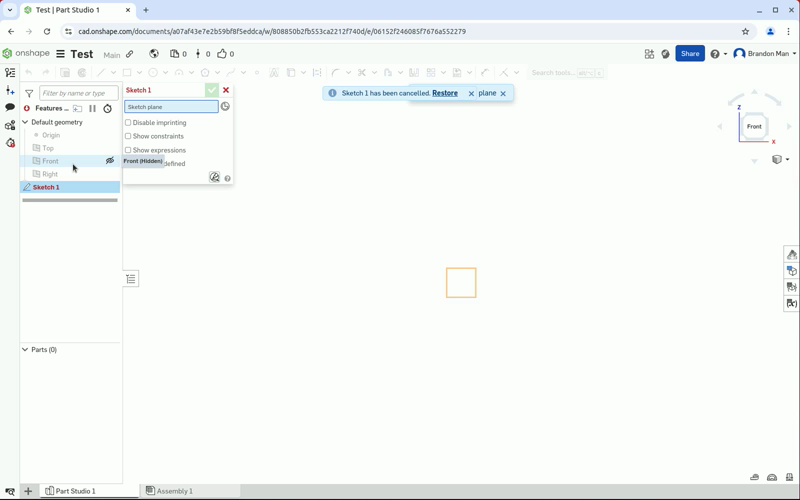
click(73, 163)
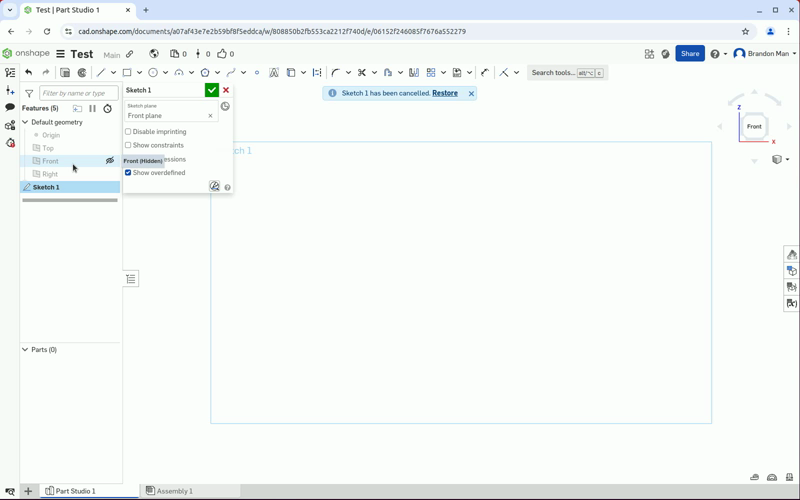
mouse_move(73, 352)
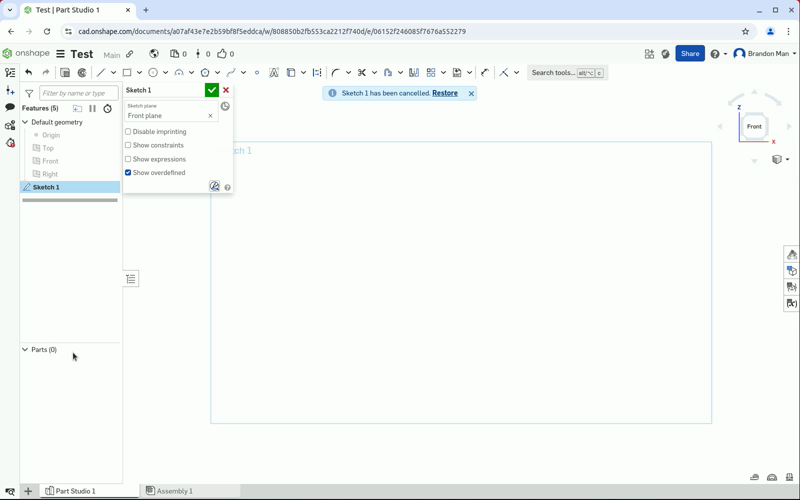
key(y)
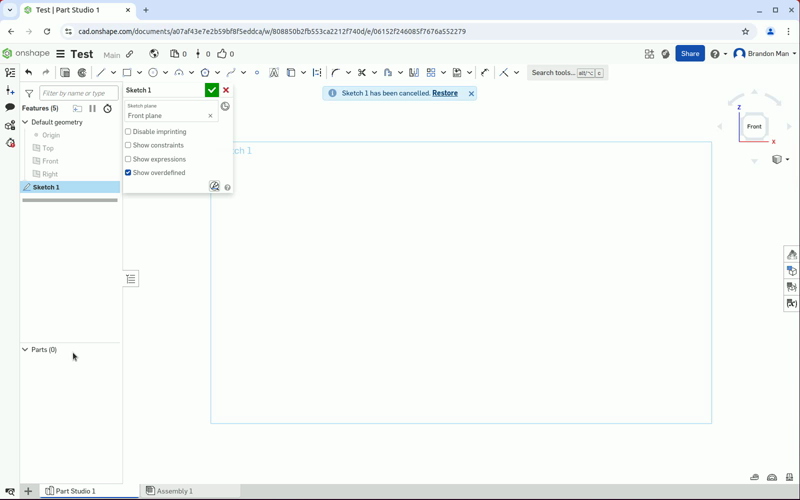
key(l)
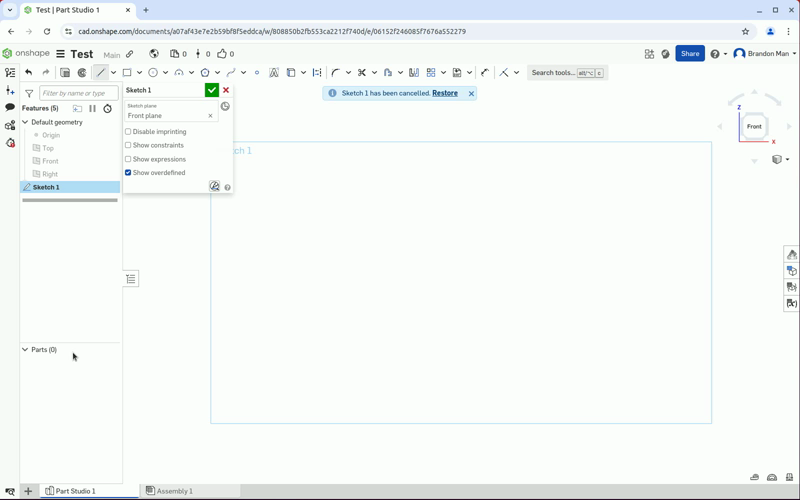
key_down(shift)
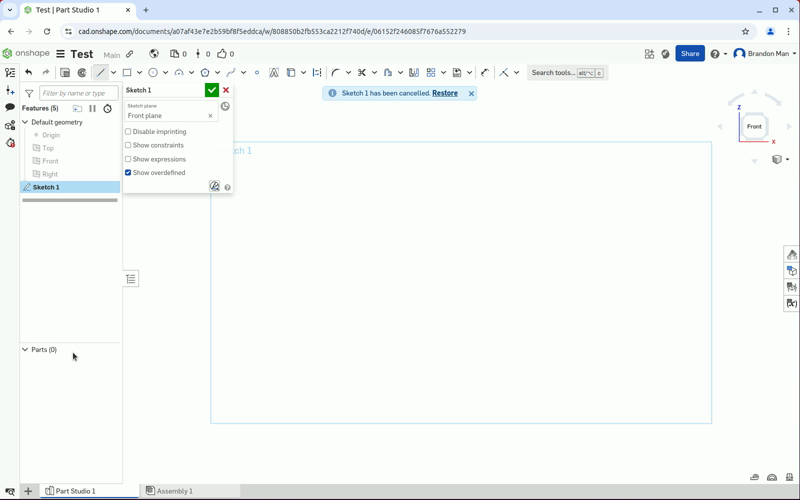
mouse_move(460, 383)
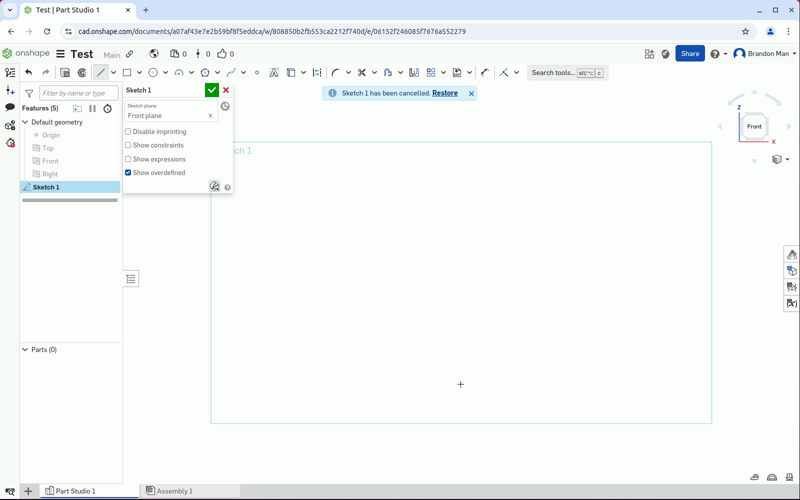
click(460, 383)
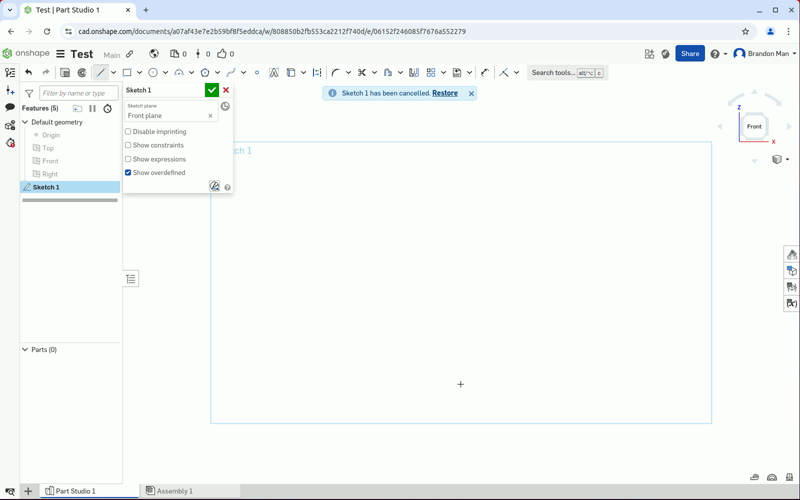
key_up(shift)
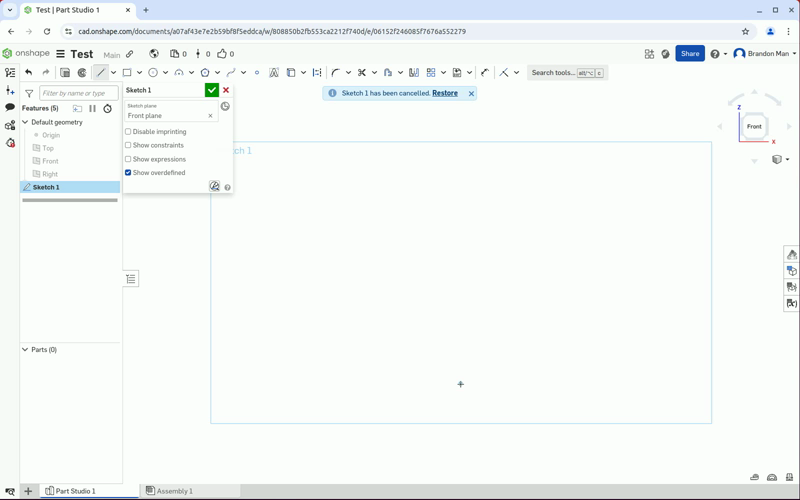
key_down(shift)
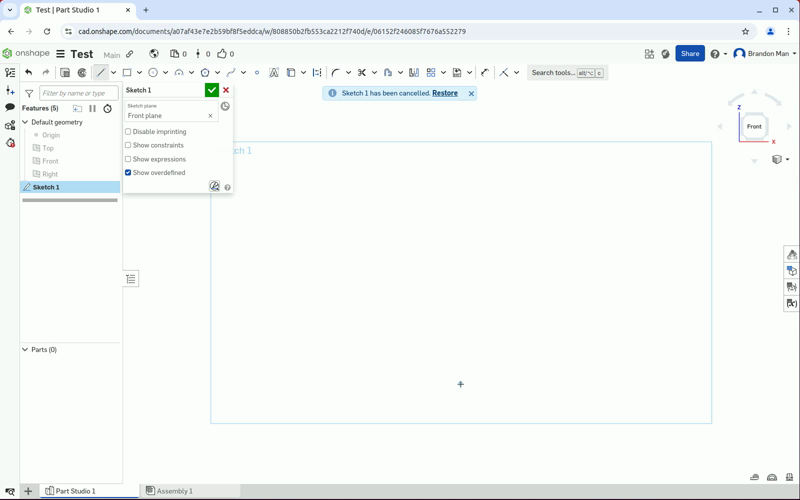
mouse_move(490, 383)
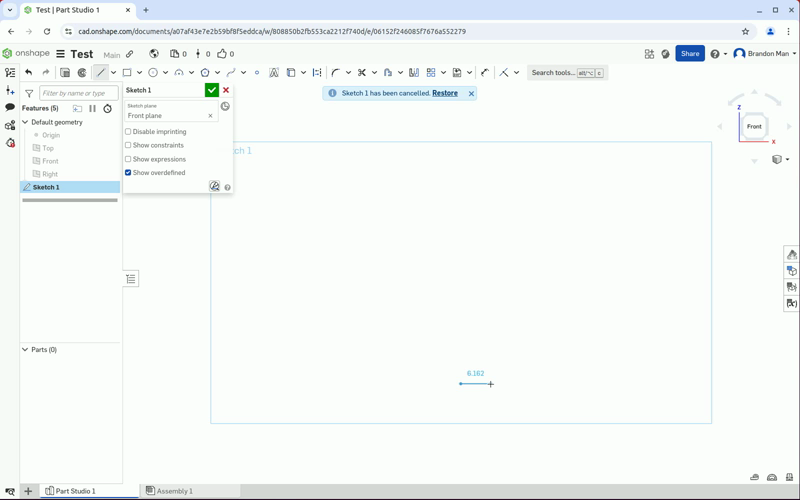
mouse_move(467, 383)
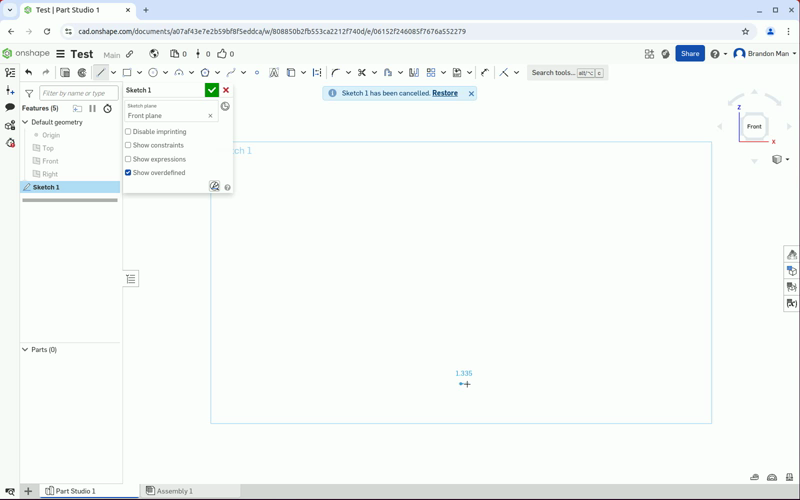
scroll(6)
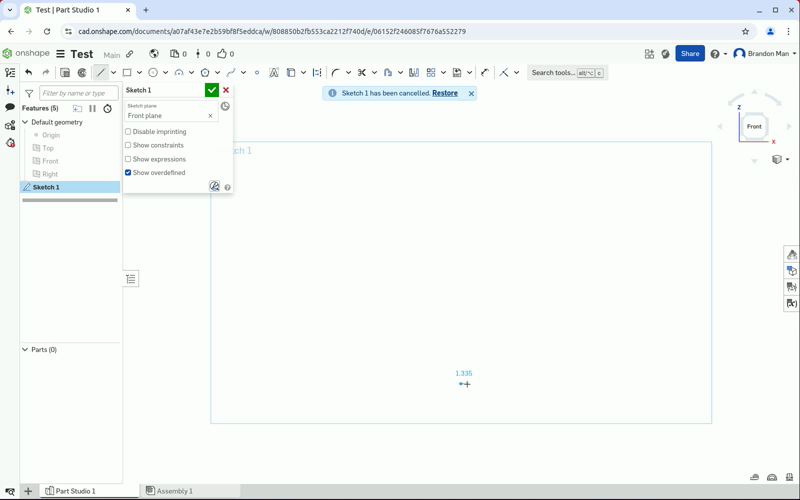
scroll(6)
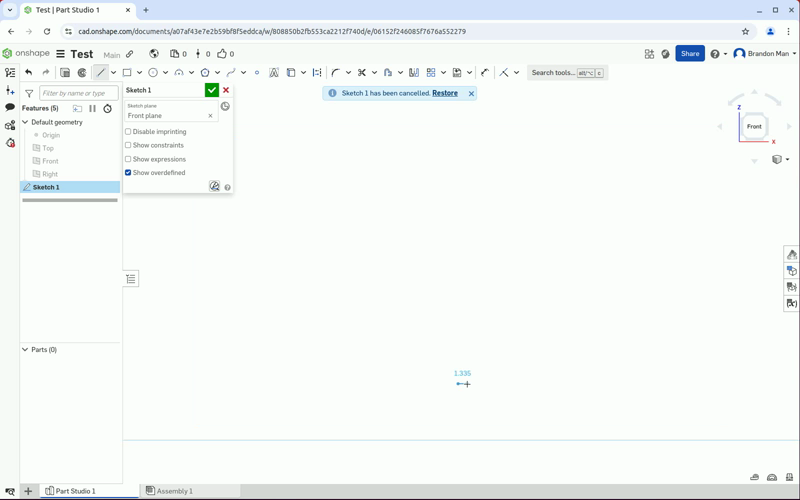
scroll(6)
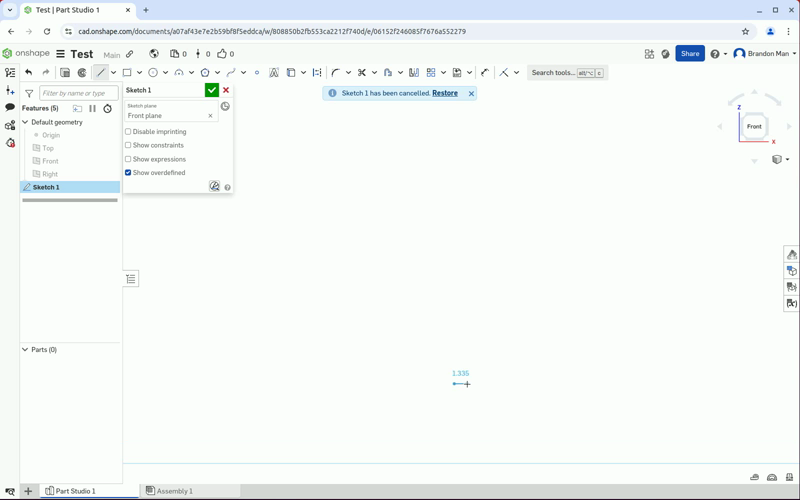
scroll(6)
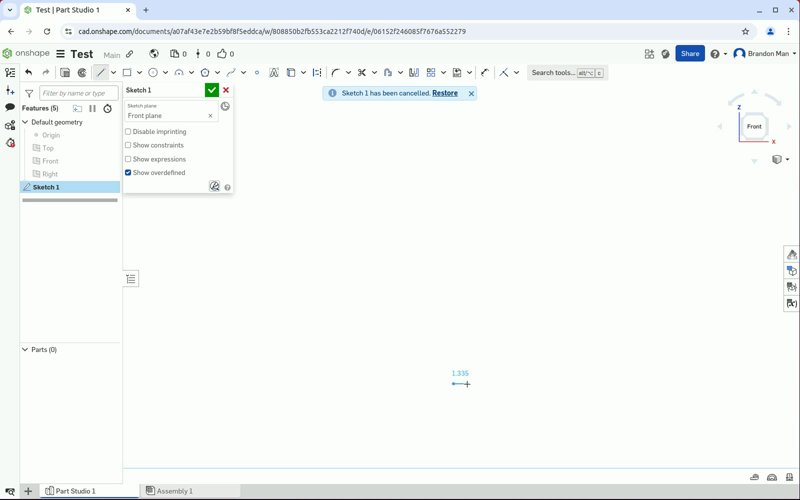
scroll(6)
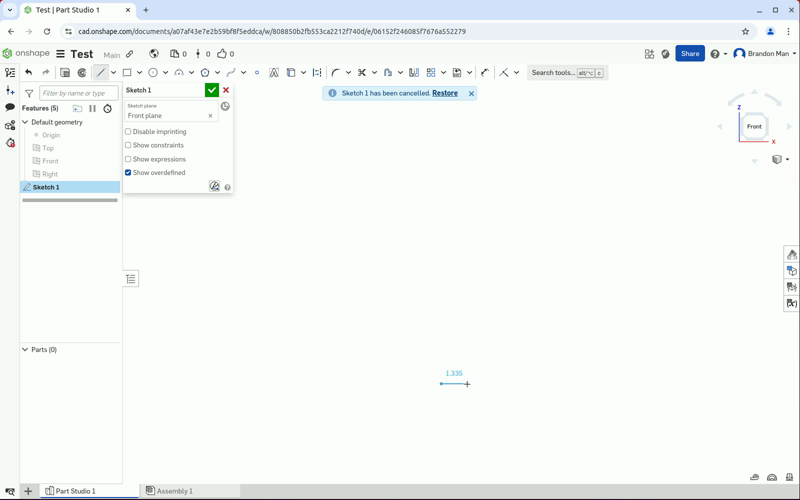
scroll(6)
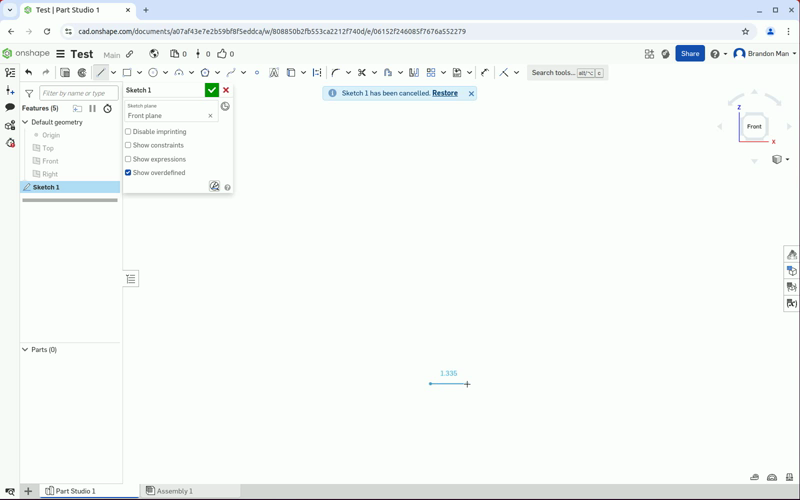
scroll(6)
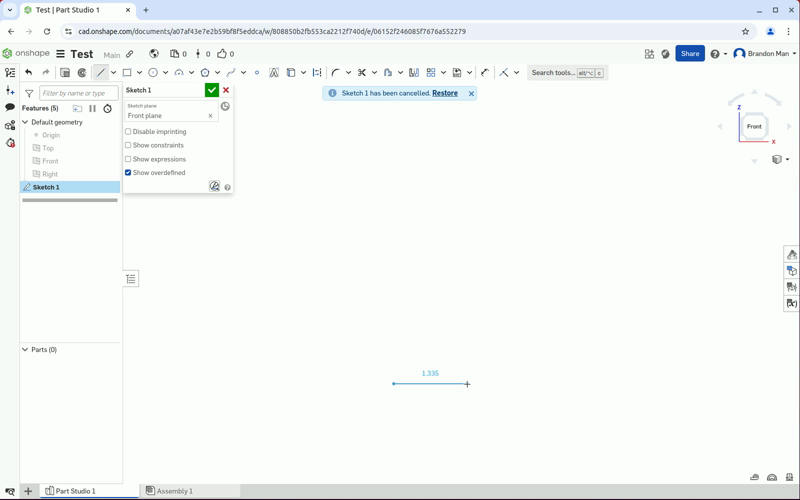
click(467, 383)
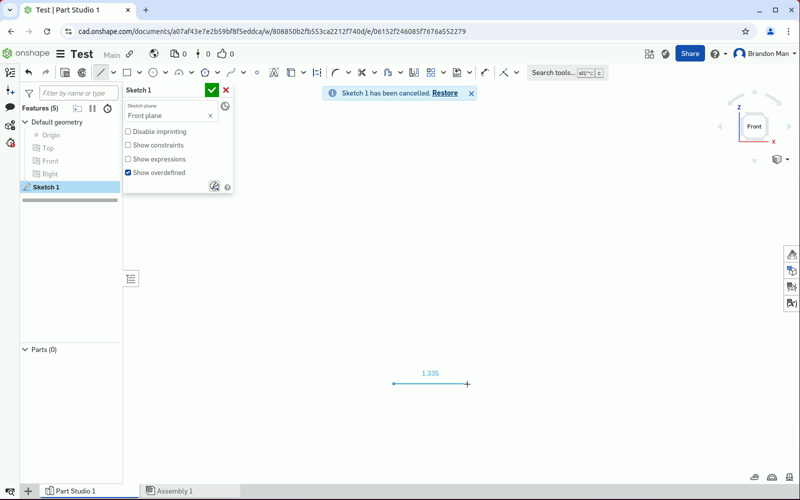
scroll(-6)
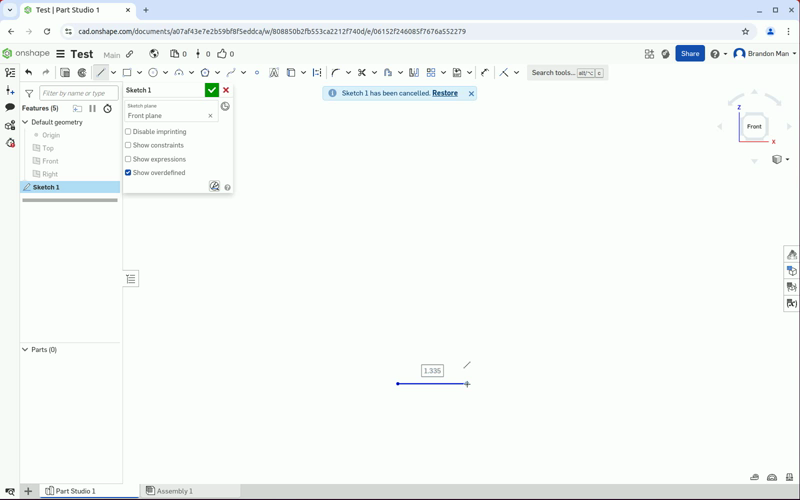
scroll(-6)
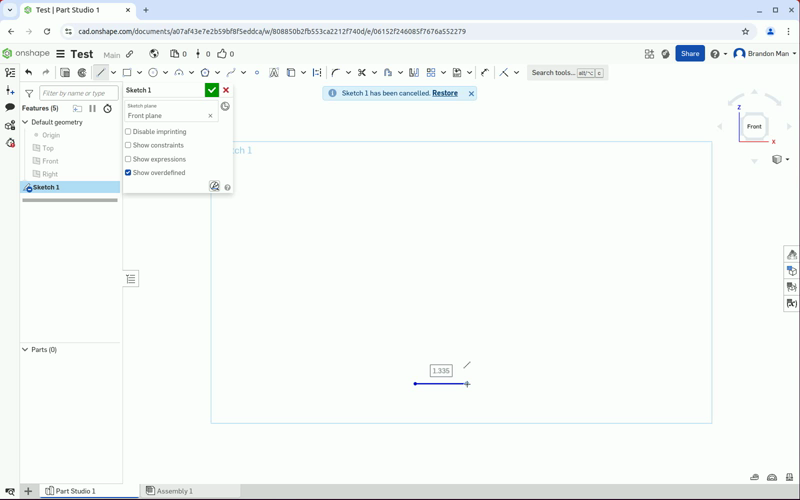
scroll(-6)
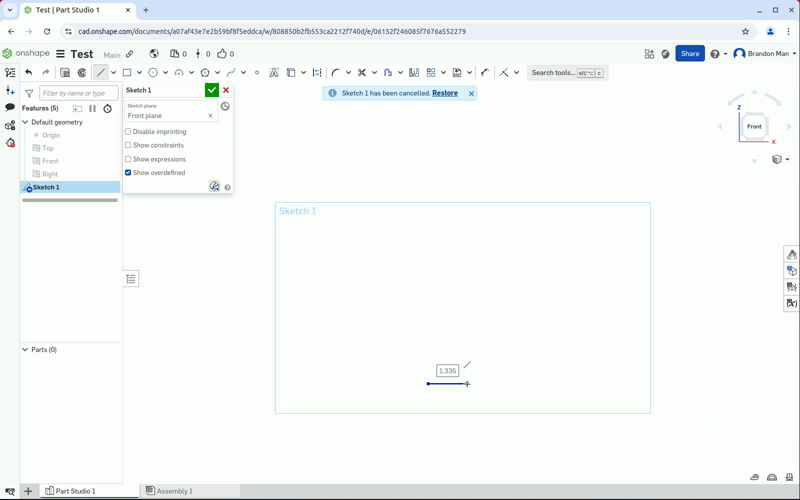
scroll(-6)
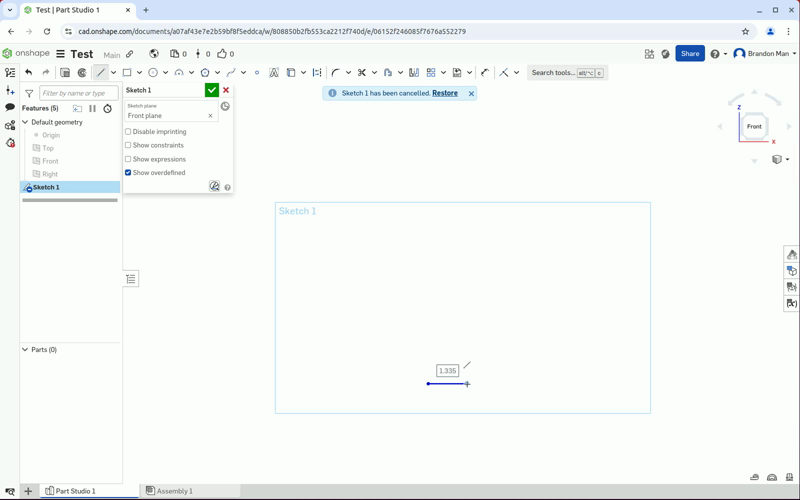
scroll(-6)
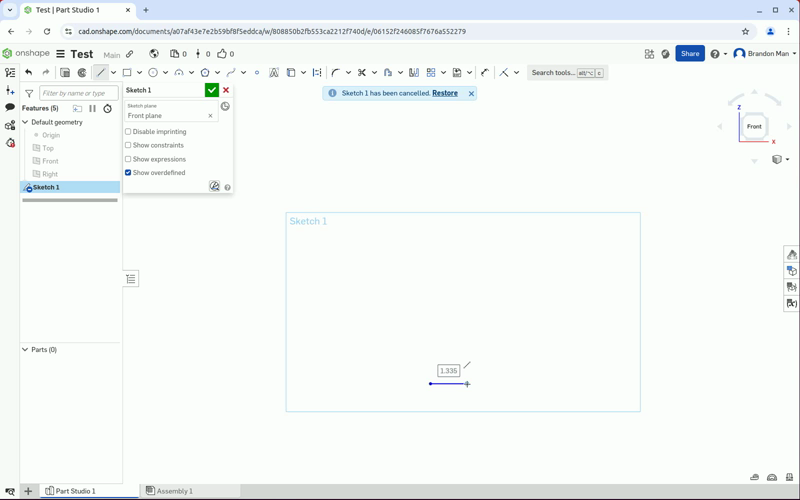
scroll(-6)
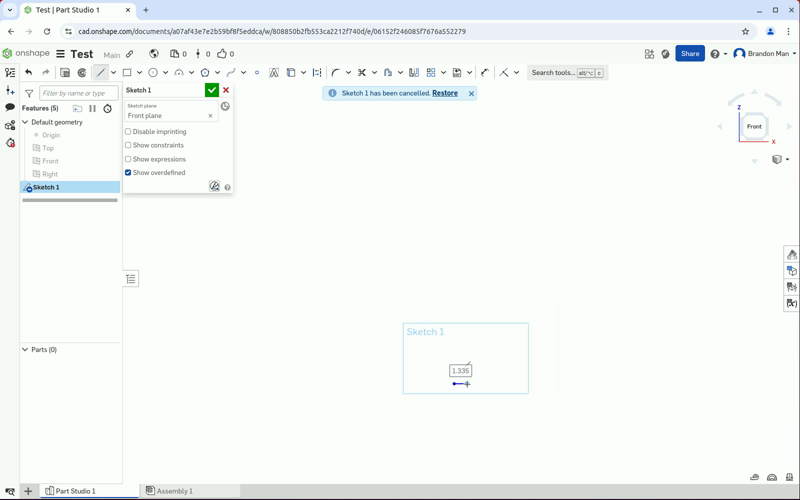
scroll(-6)
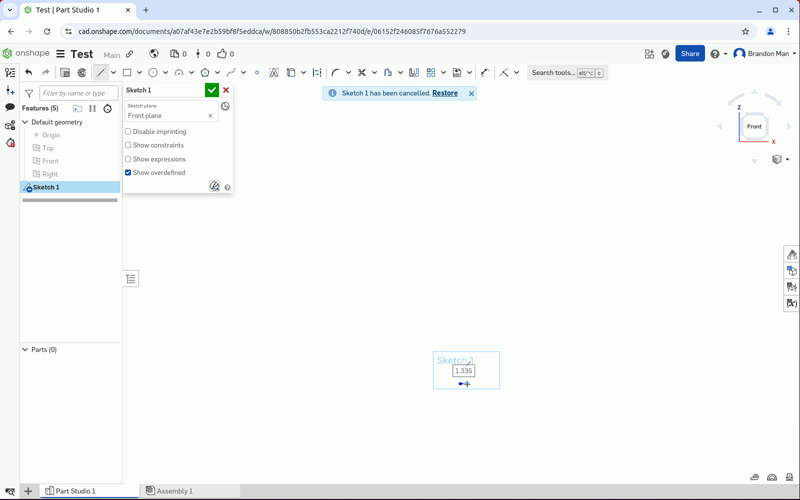
key_up(shift)
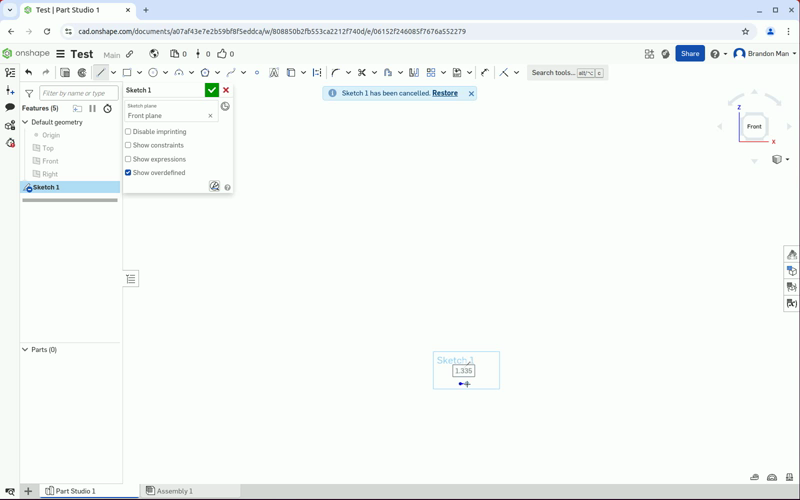
key_down(shift)
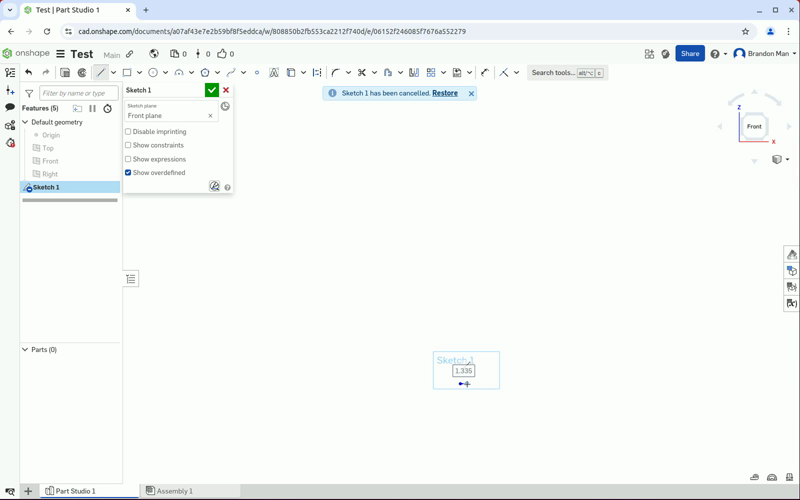
mouse_move(467, 283)
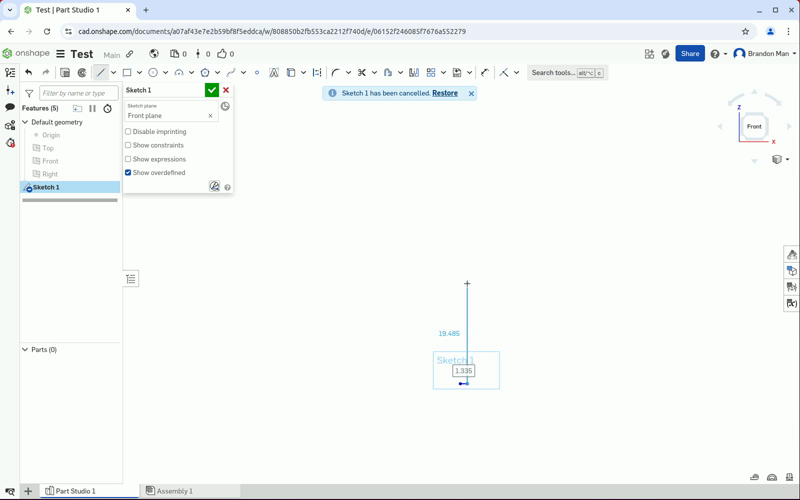
click(467, 283)
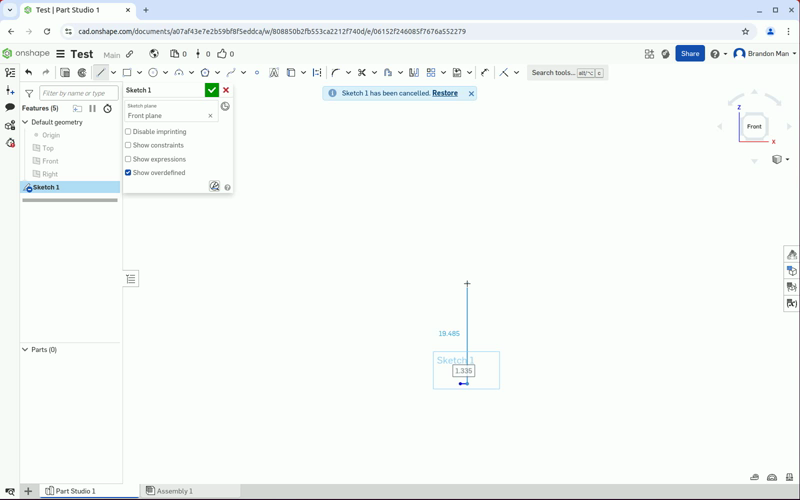
key_up(shift)
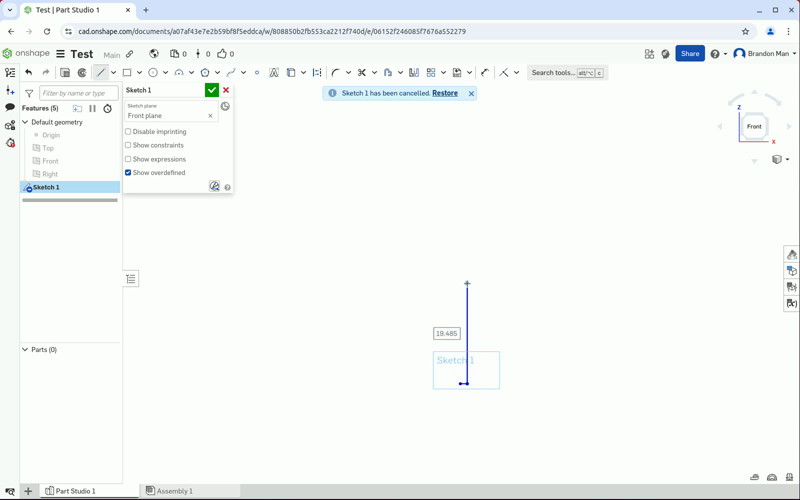
key_down(shift)
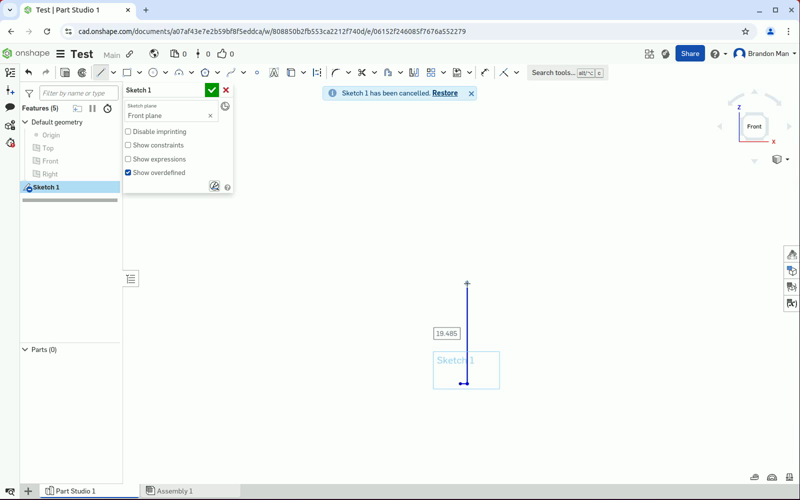
mouse_move(483, 171)
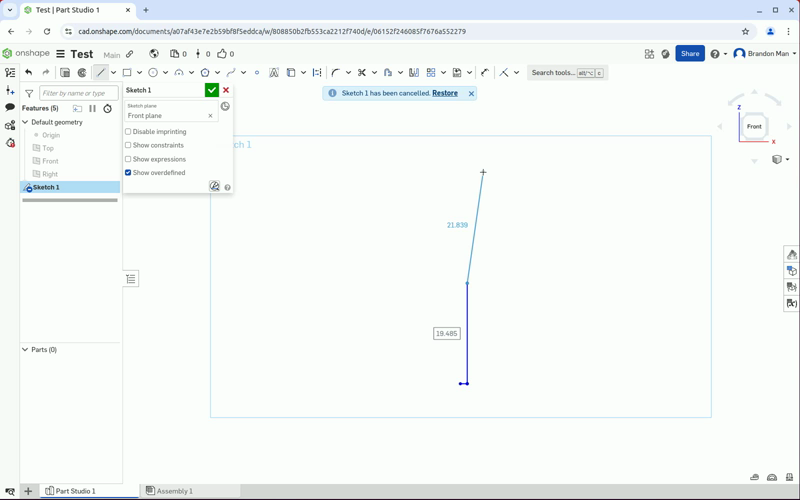
click(483, 171)
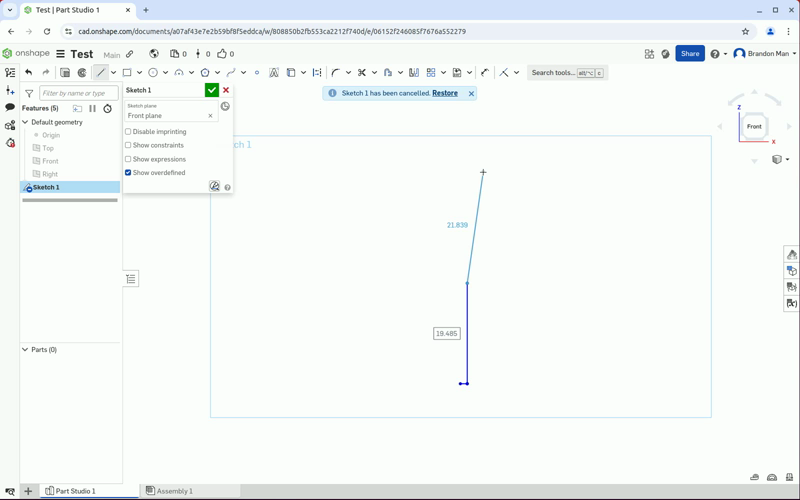
key_up(shift)
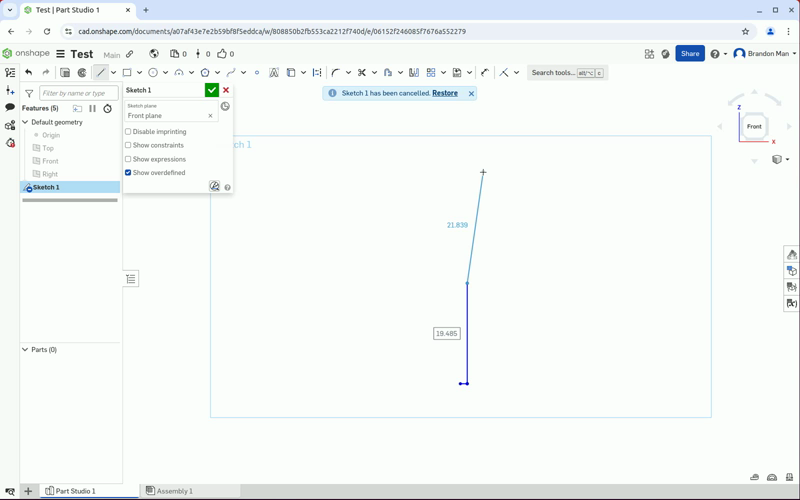
key_down(shift)
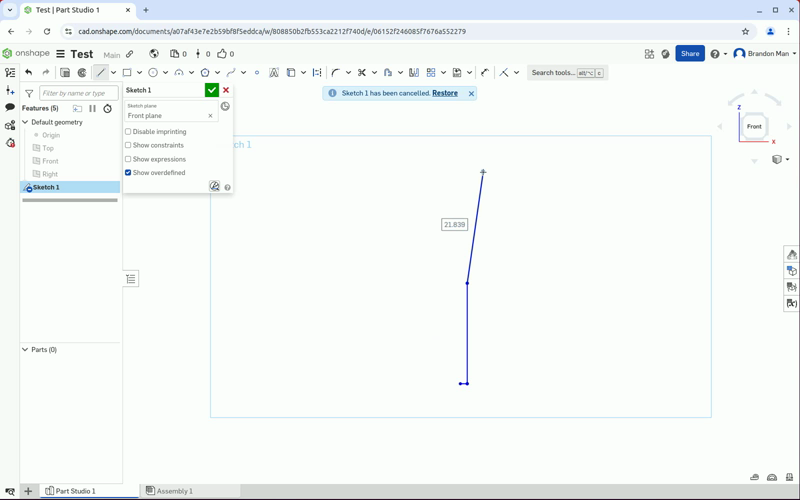
mouse_move(513, 171)
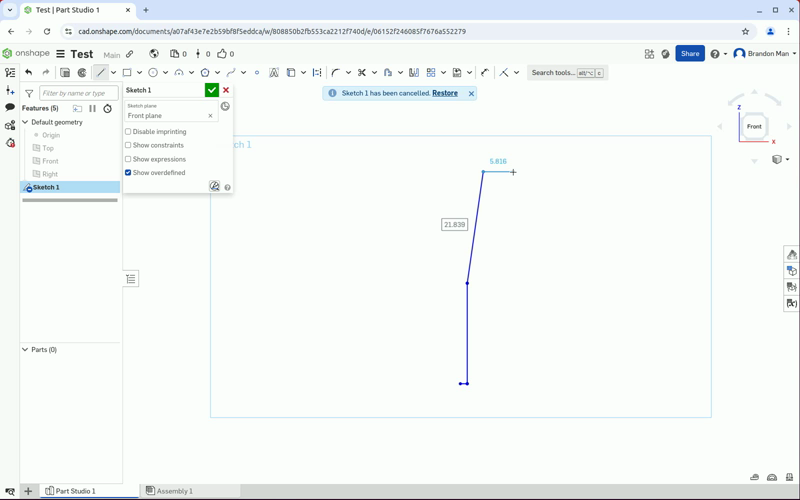
mouse_move(476, 171)
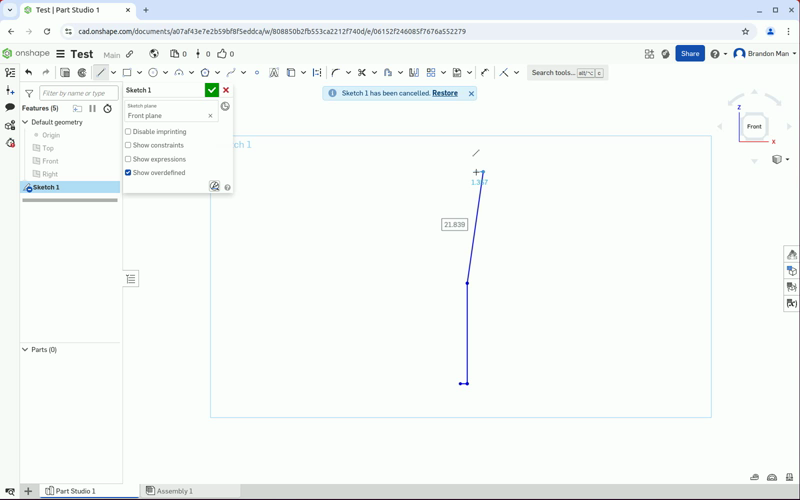
scroll(6)
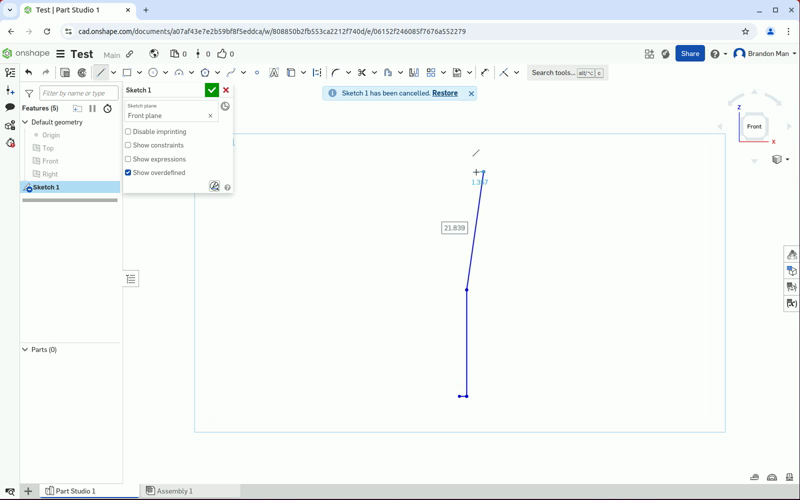
scroll(6)
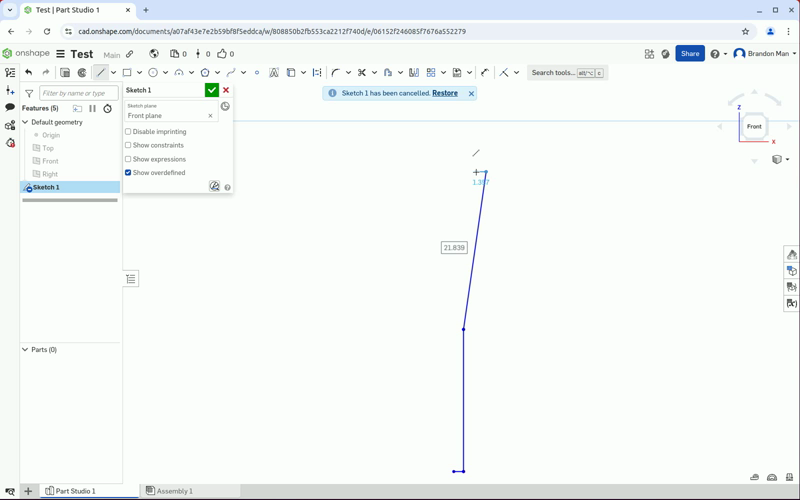
scroll(6)
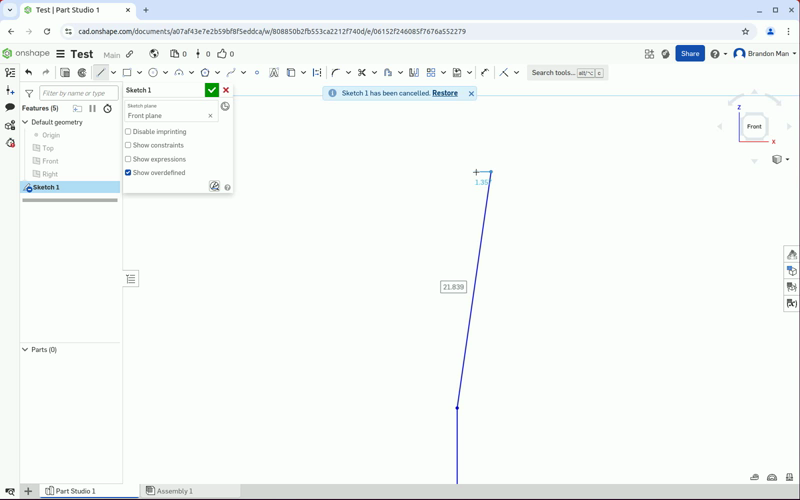
scroll(6)
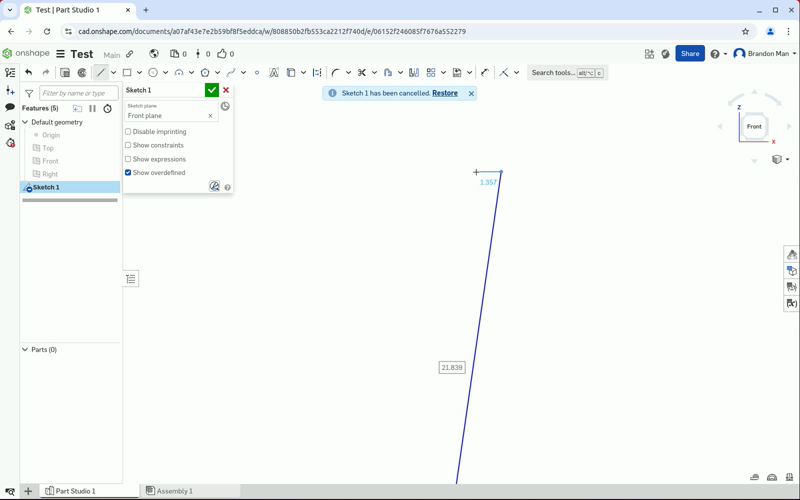
scroll(6)
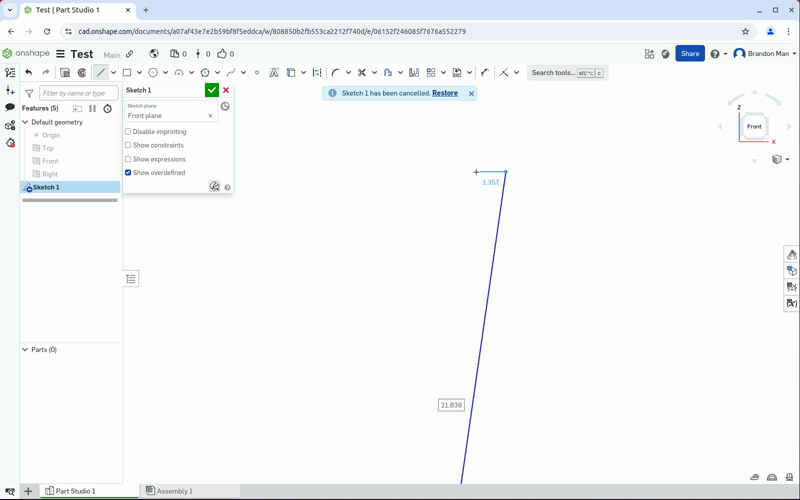
scroll(6)
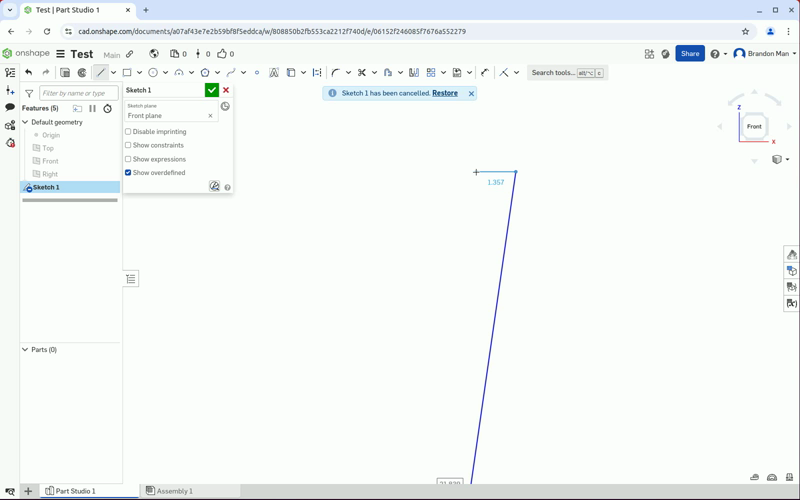
scroll(6)
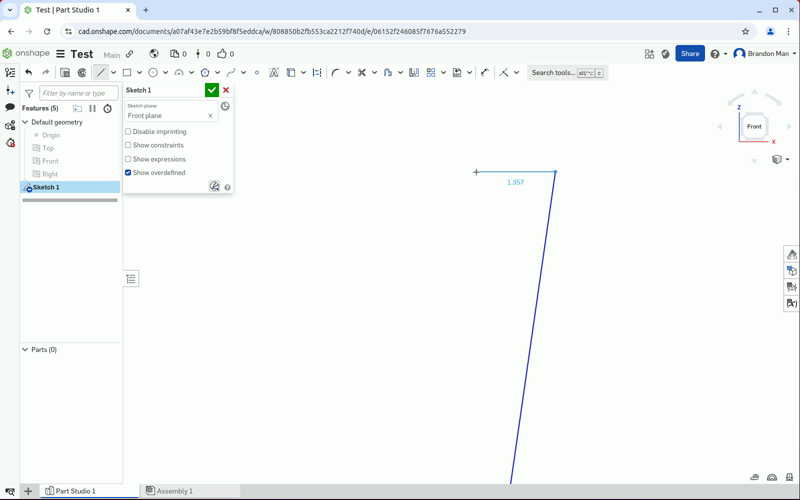
click(476, 171)
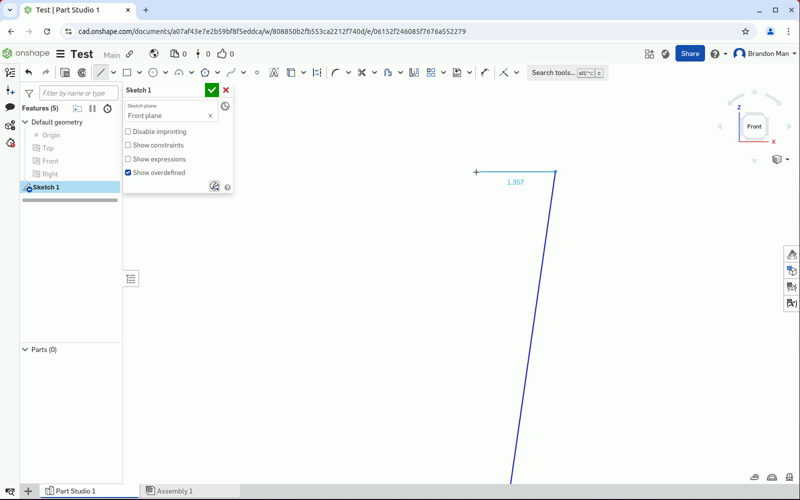
scroll(-6)
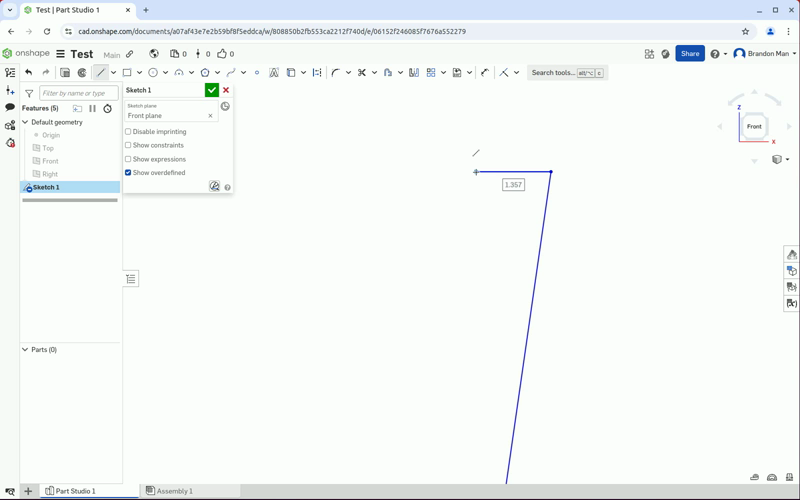
scroll(-6)
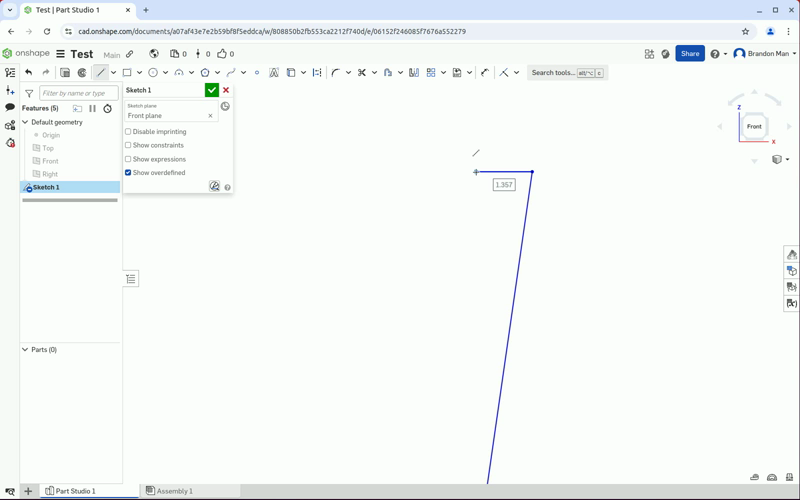
scroll(-6)
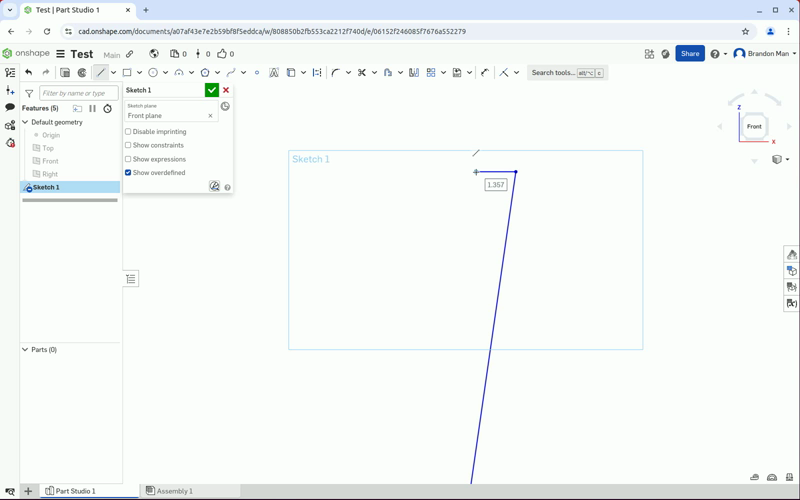
scroll(-6)
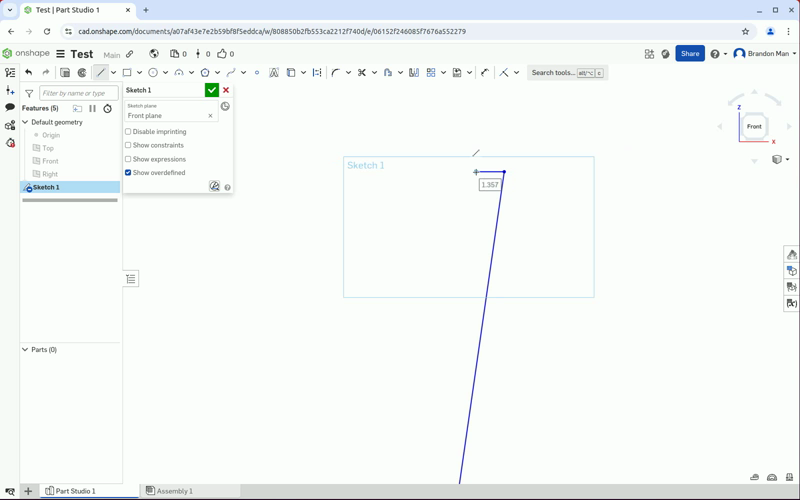
scroll(-6)
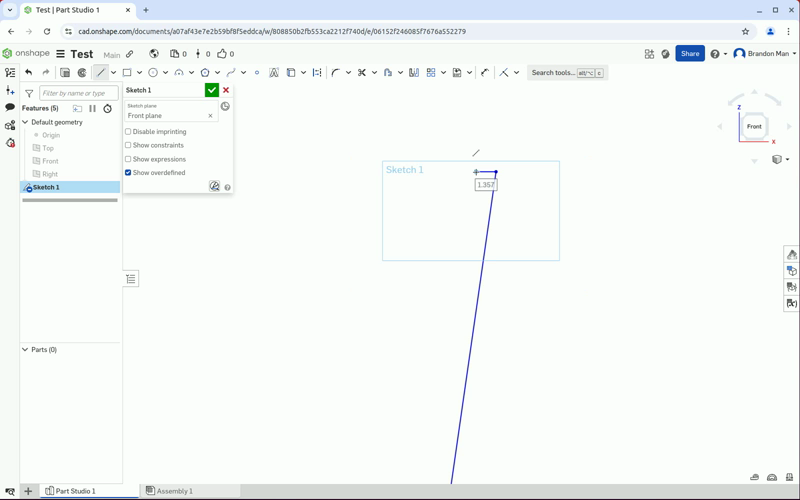
scroll(-6)
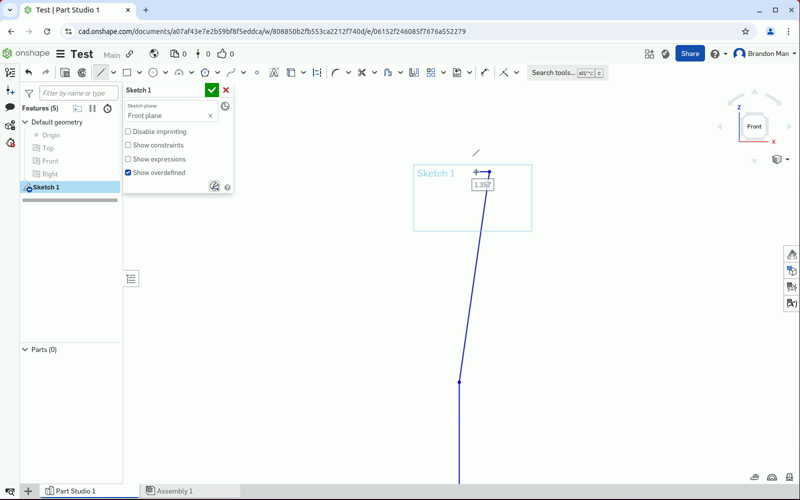
scroll(-6)
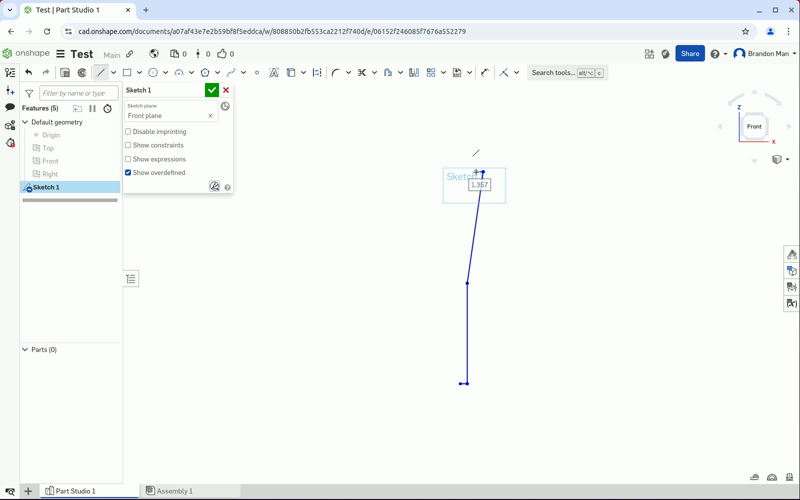
key_up(shift)
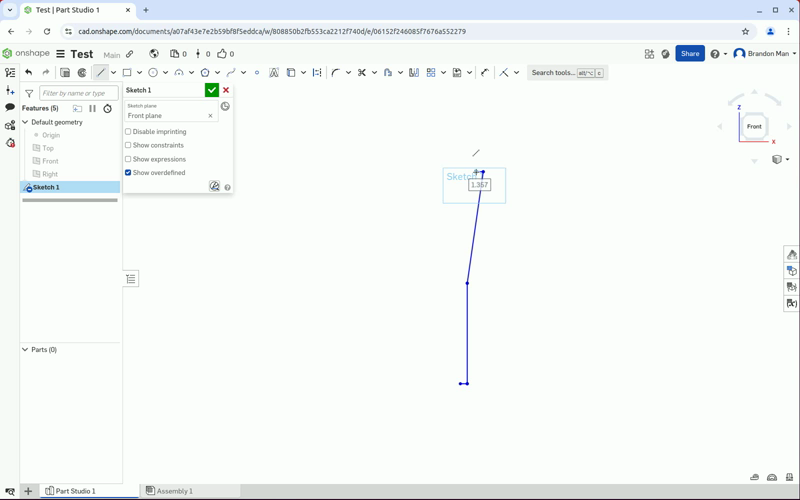
key_down(shift)
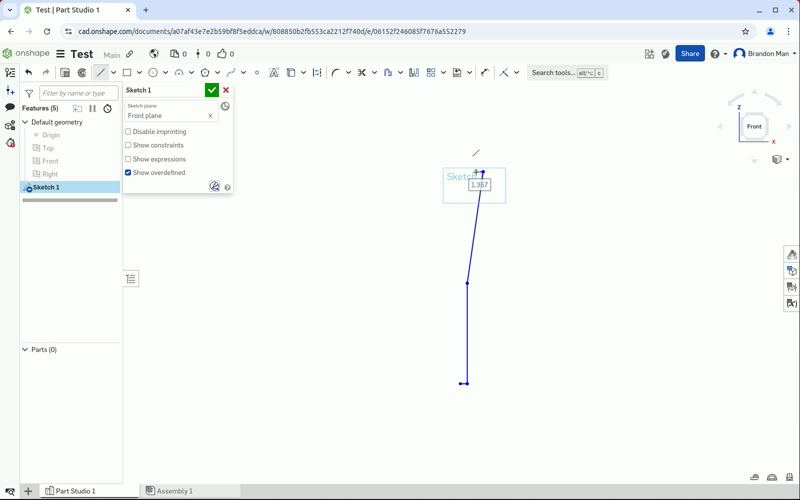
mouse_move(460, 283)
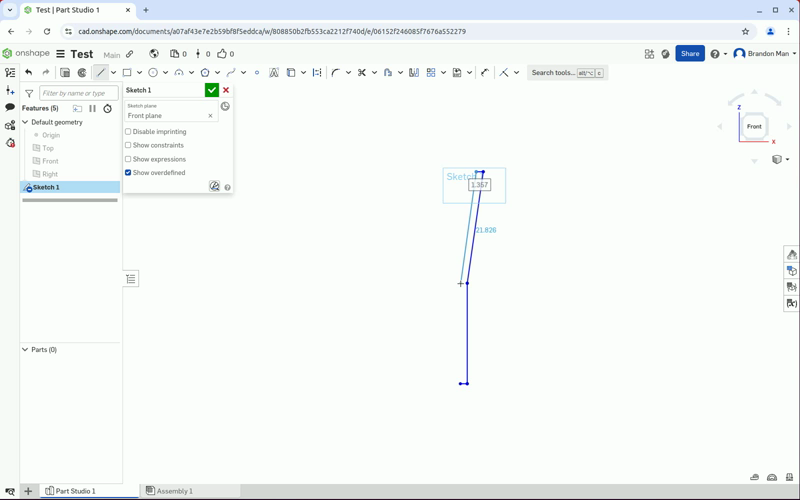
click(460, 283)
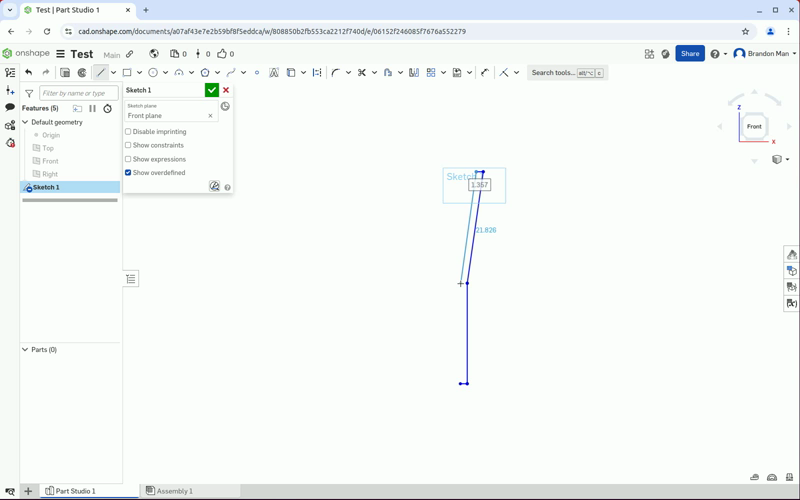
key_up(shift)
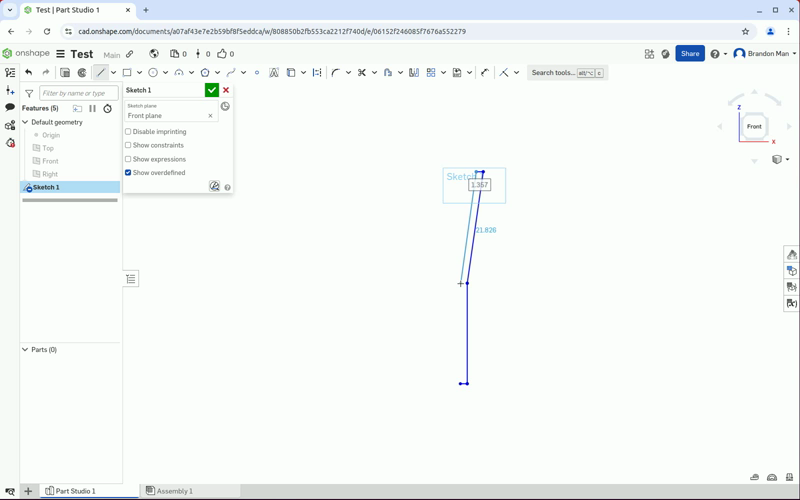
key_down(shift)
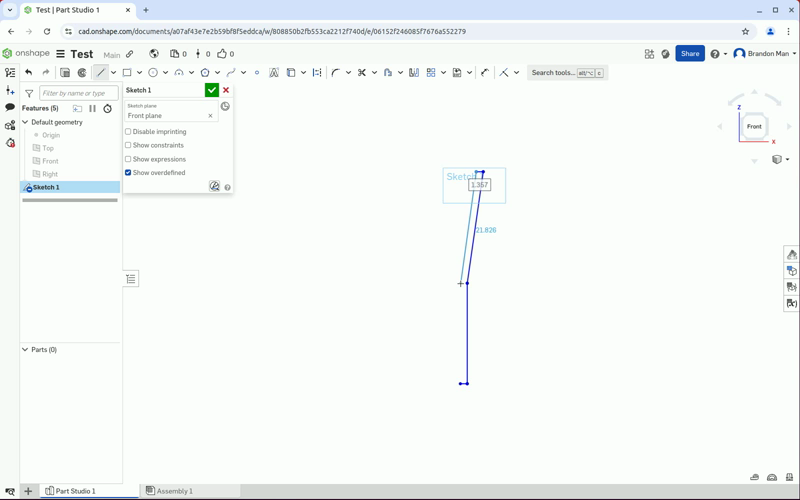
mouse_move(460, 383)
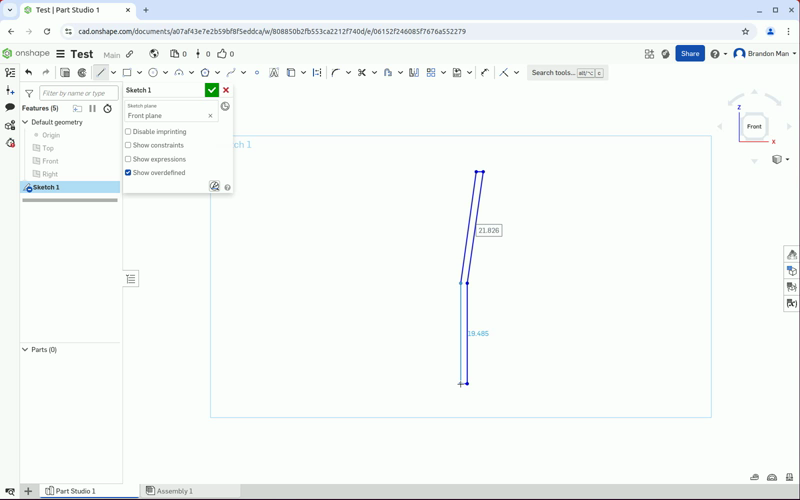
key_up(shift)
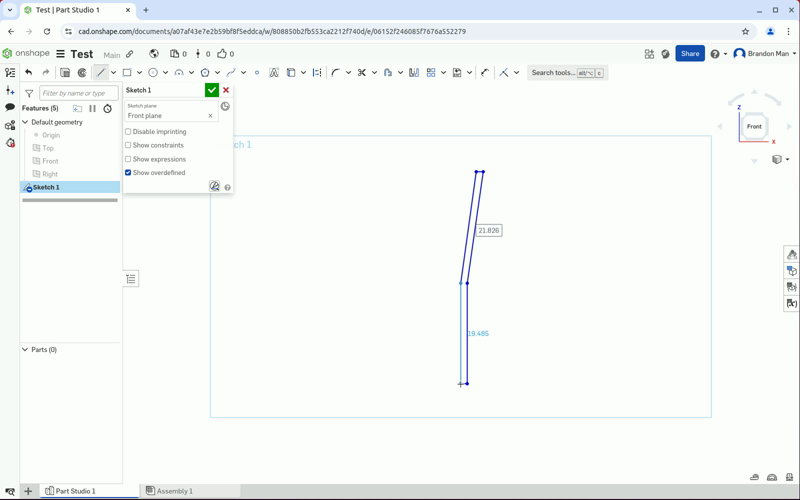
click(460, 383)
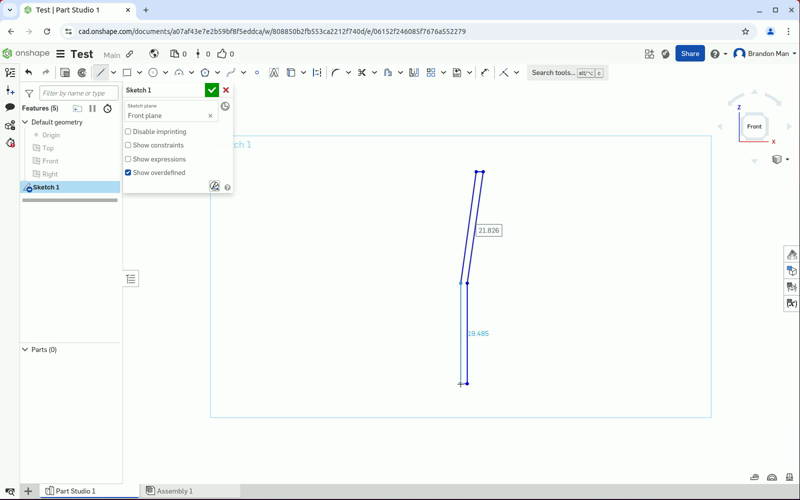
key(esc)
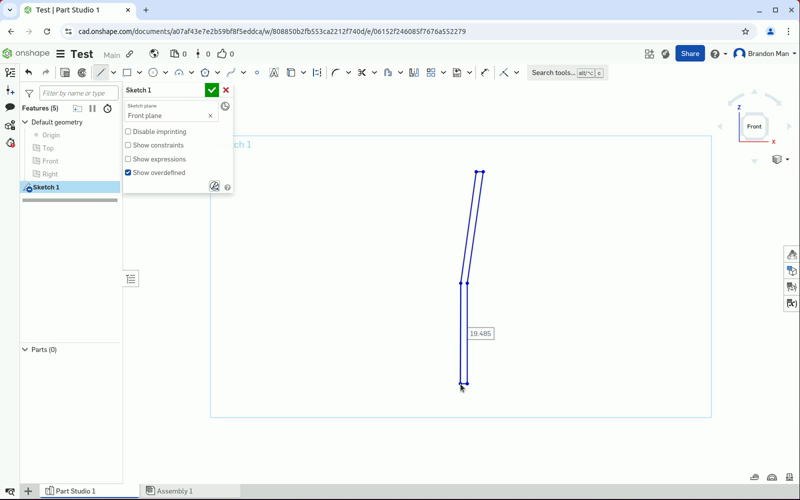
mouse_move(463, 330)
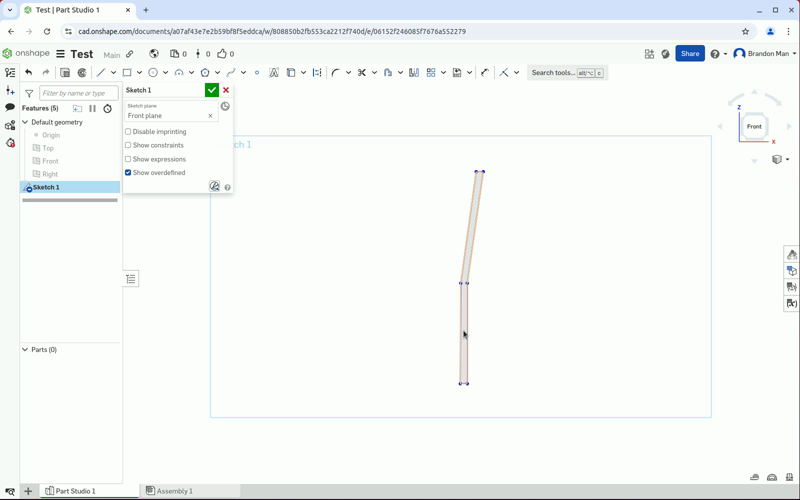
scroll(6)
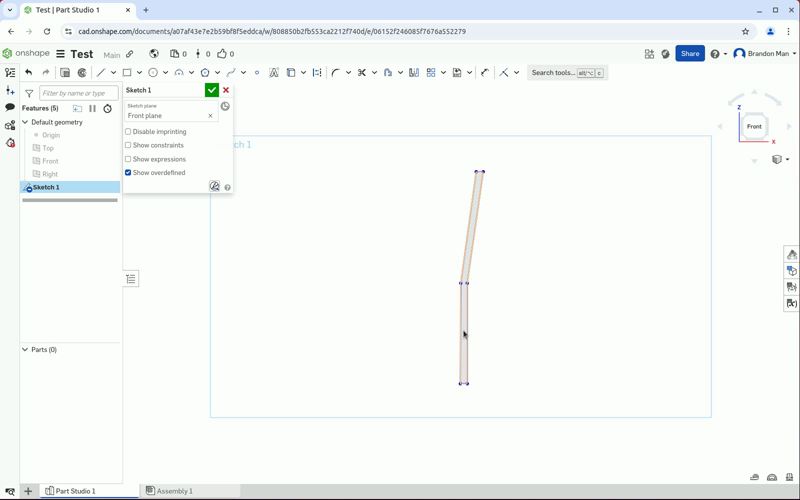
scroll(6)
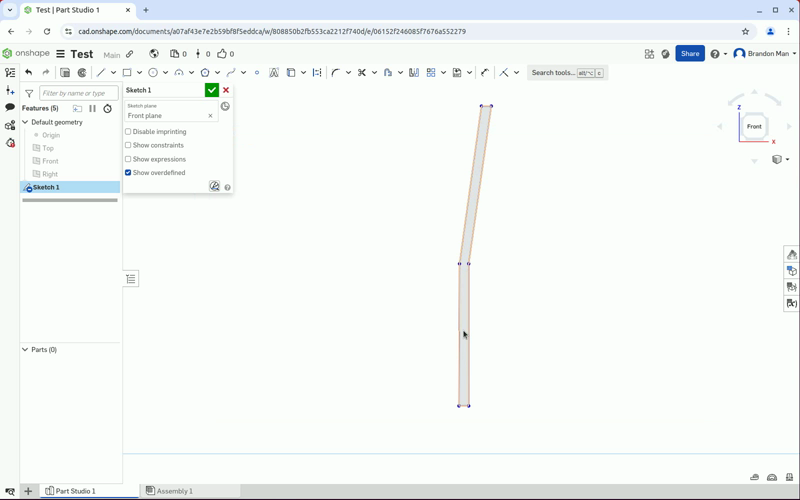
scroll(6)
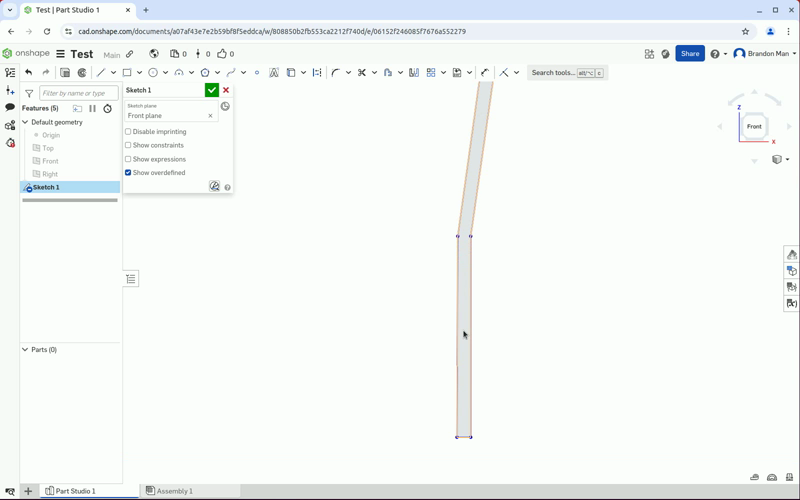
scroll(6)
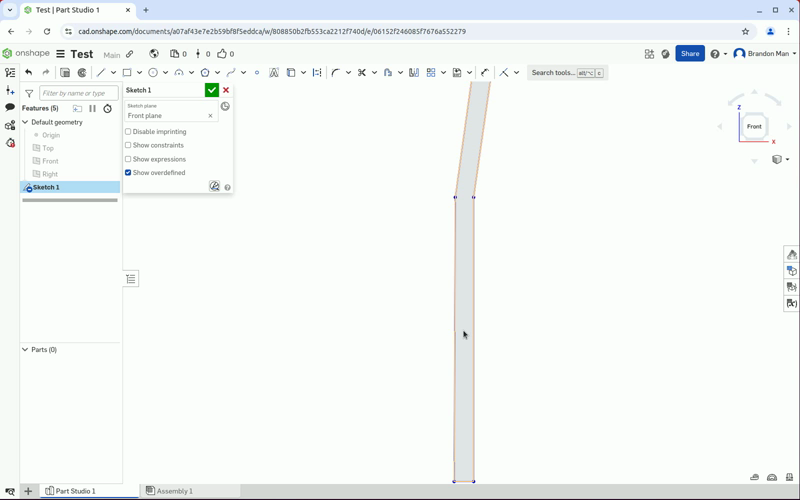
scroll(6)
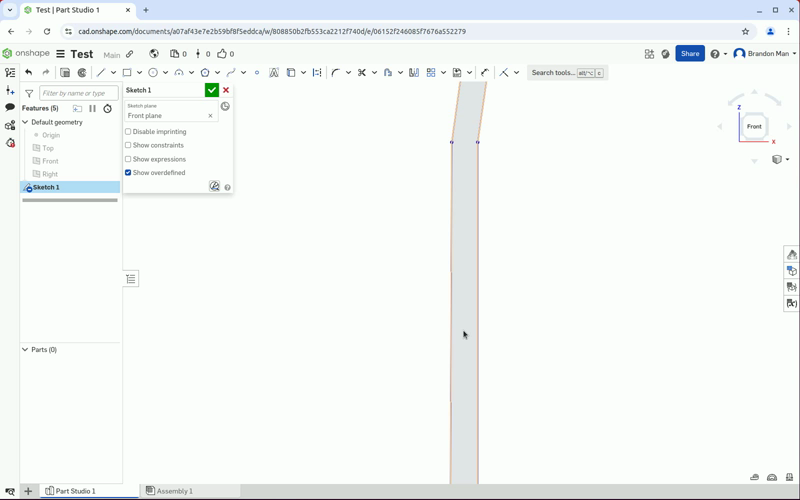
scroll(6)
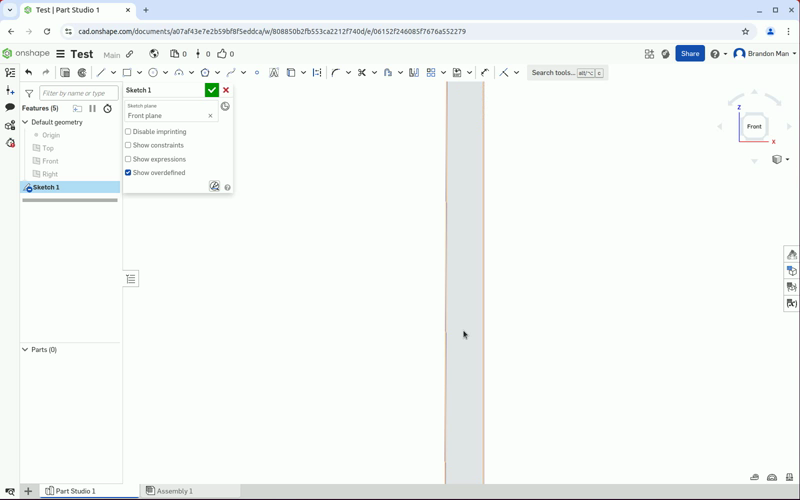
scroll(6)
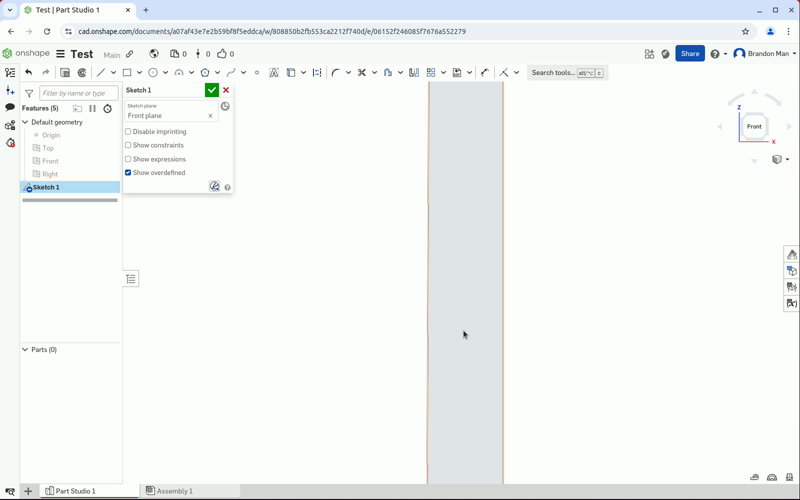
click(463, 330)
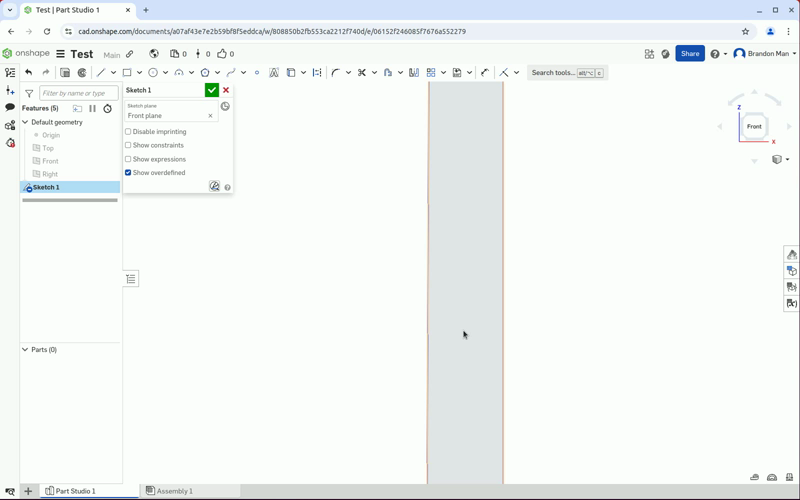
scroll(-6)
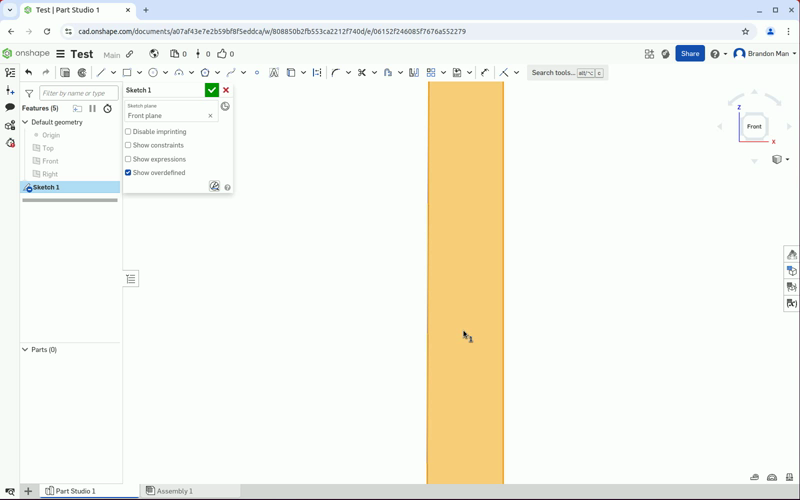
scroll(-6)
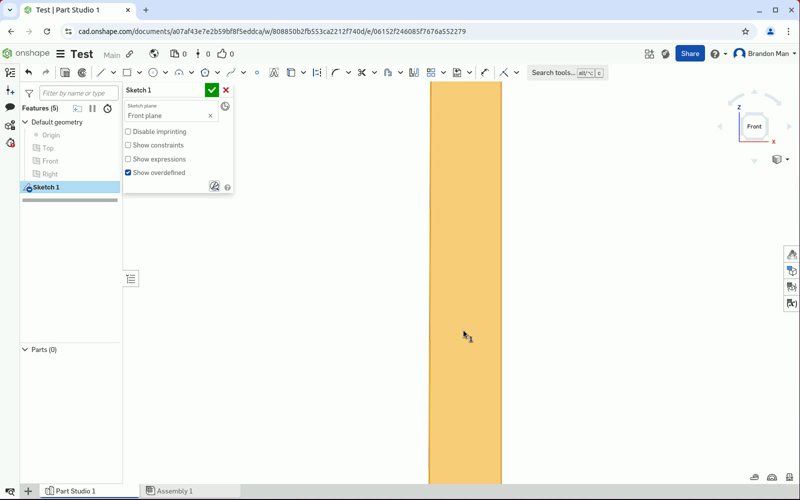
scroll(-6)
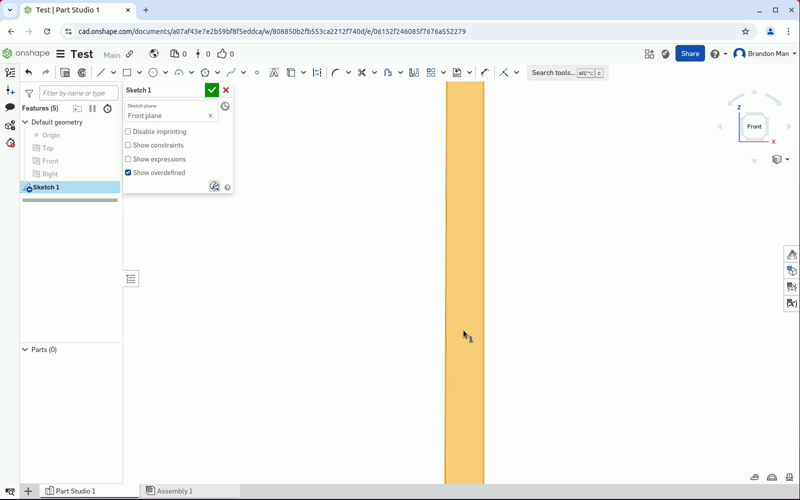
scroll(-6)
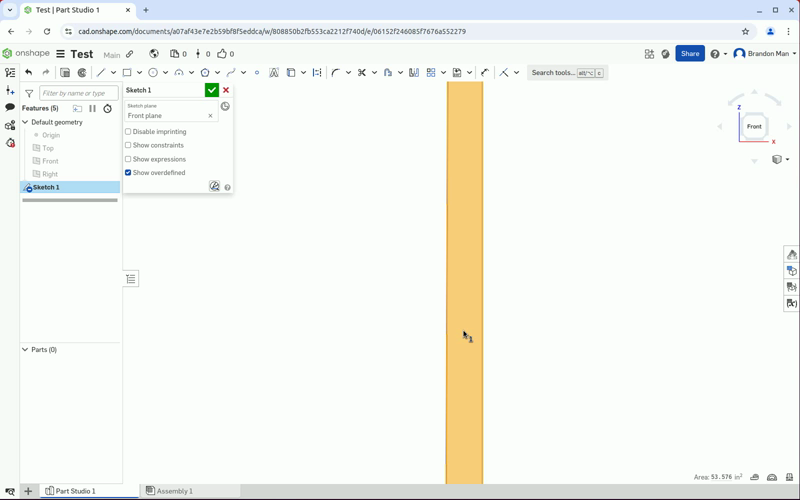
scroll(-6)
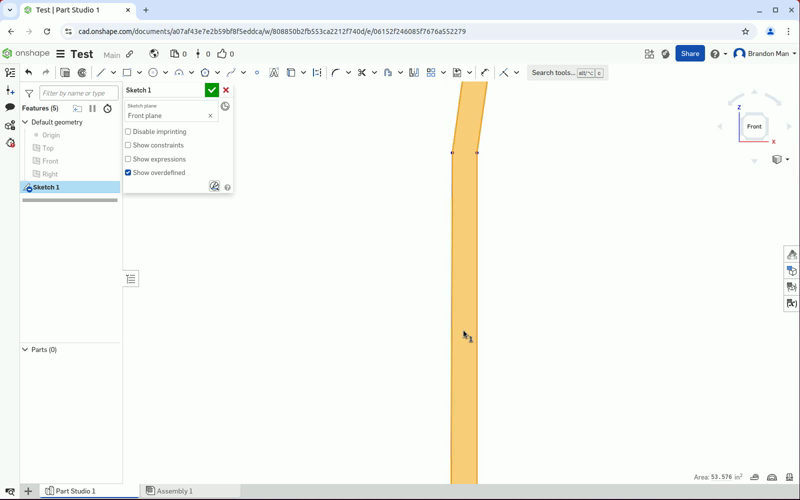
scroll(-6)
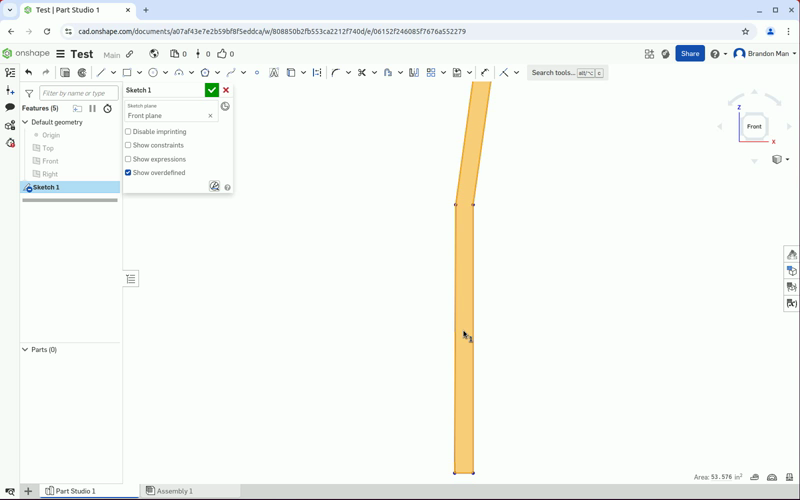
scroll(-6)
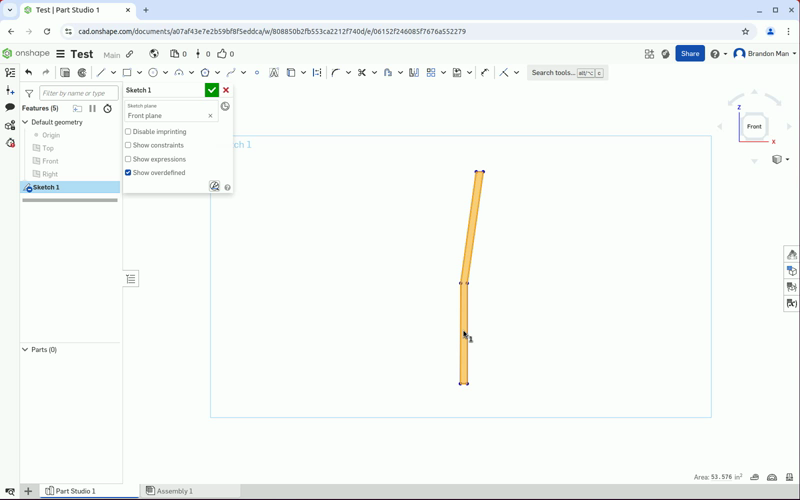
mouse_move(73, 352)
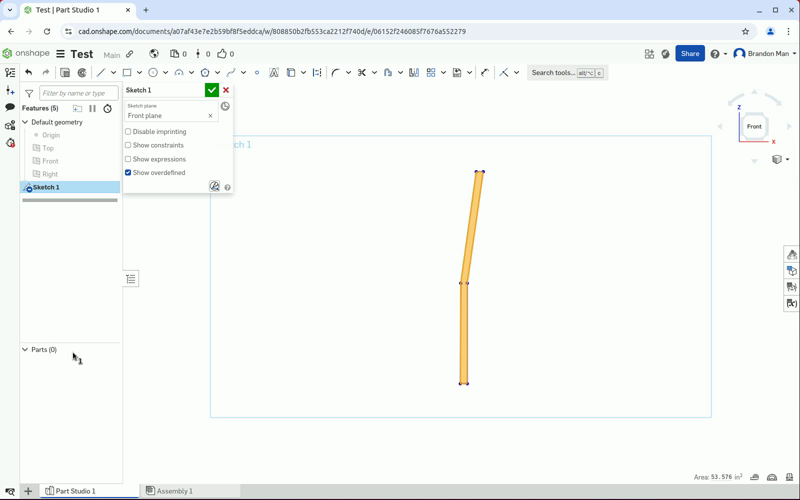
key(shift+y)
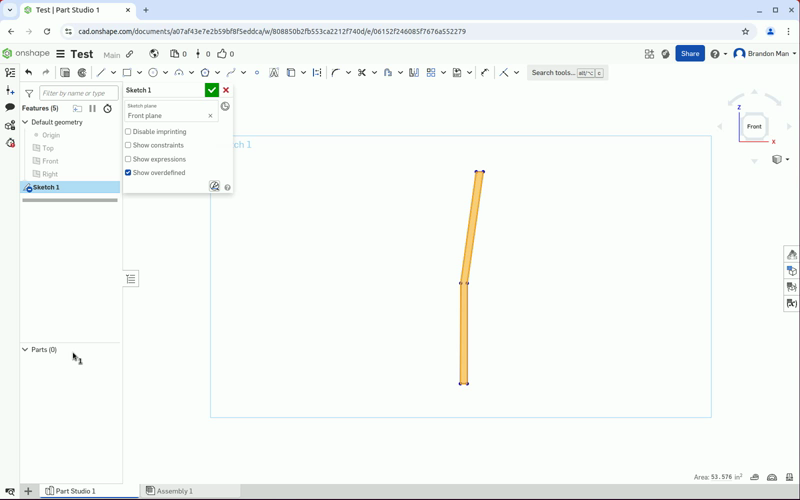
key(shift+e)
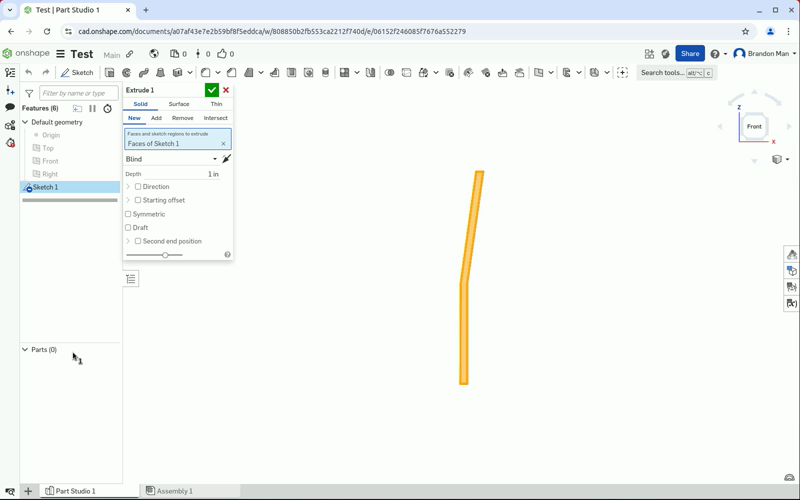
mouse_move(143, 106)
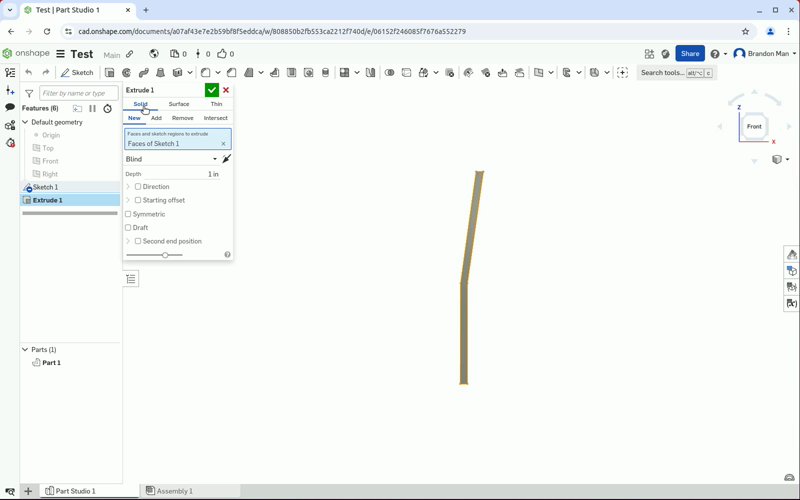
click(143, 106)
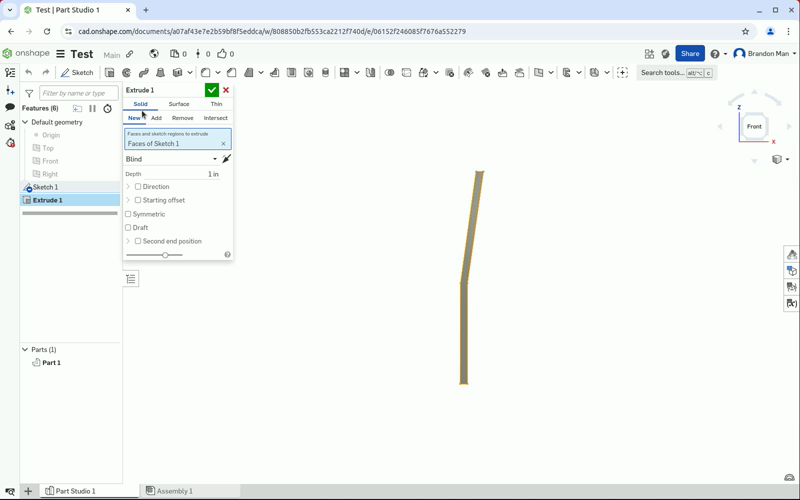
mouse_move(137, 120)
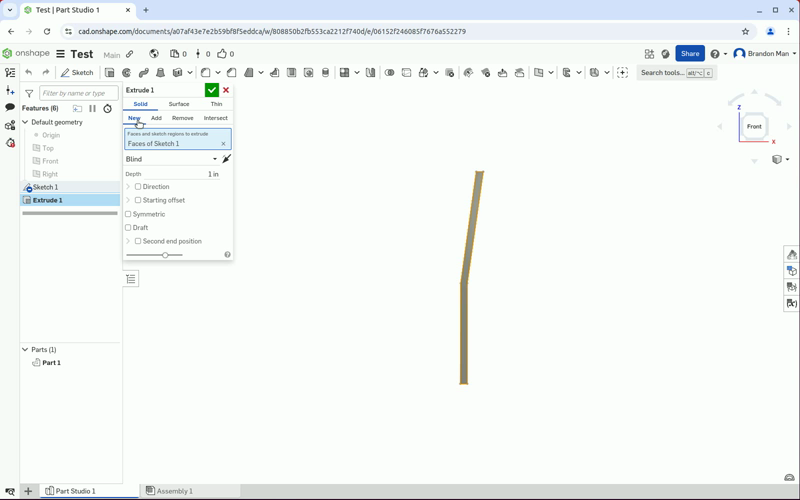
click(137, 120)
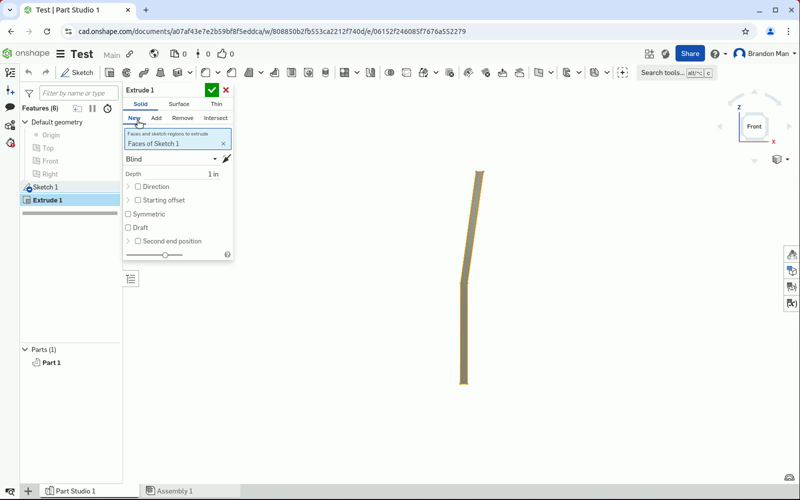
key(tab, 4)
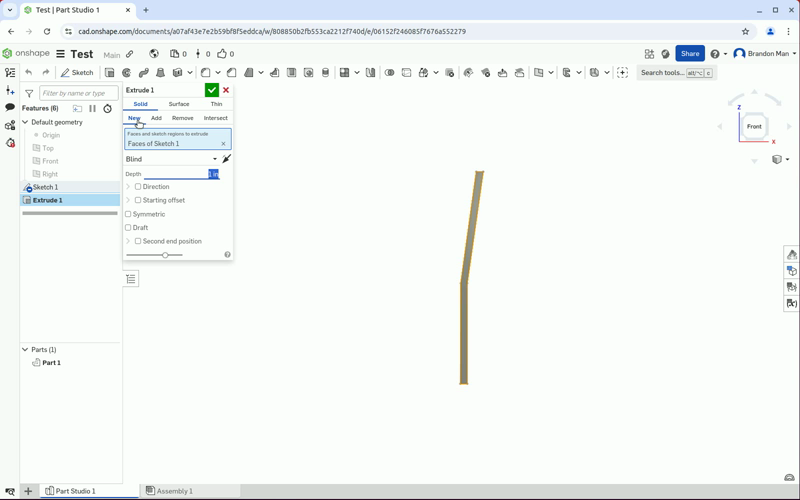
text(1.444)
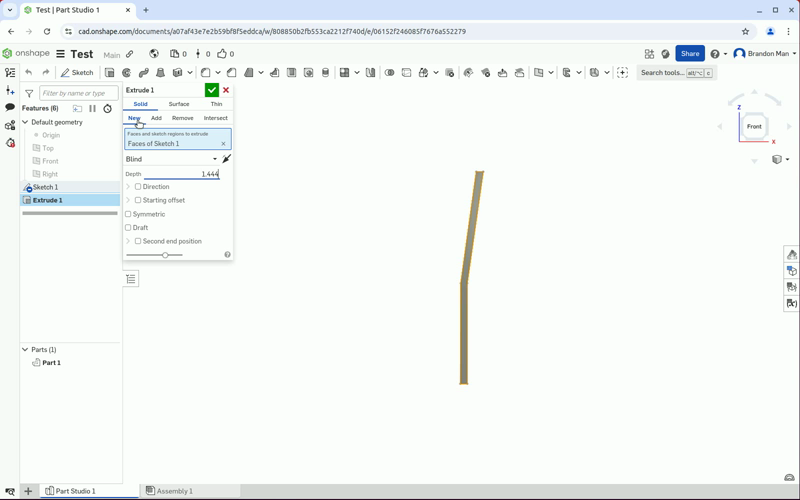
key(enter)
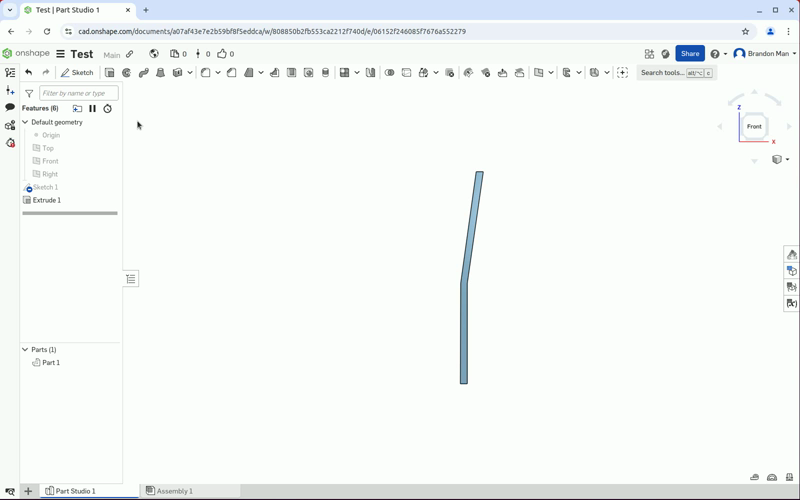
key(shift+h)
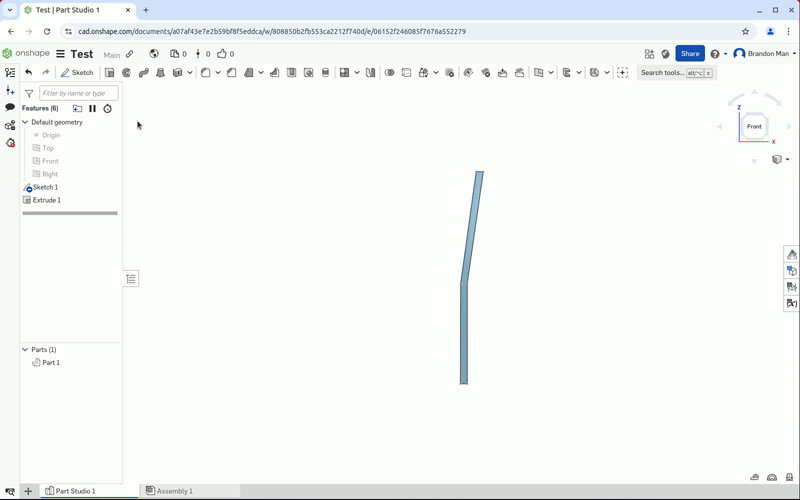
key(shift+h)
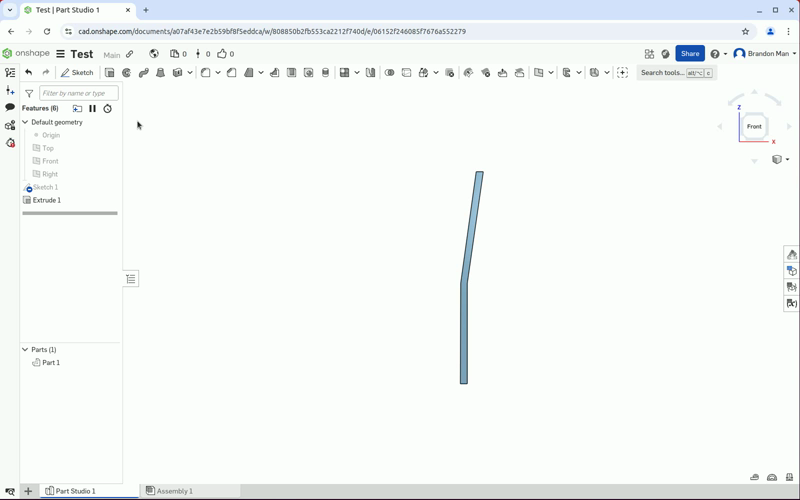
mouse_move(73, 189)
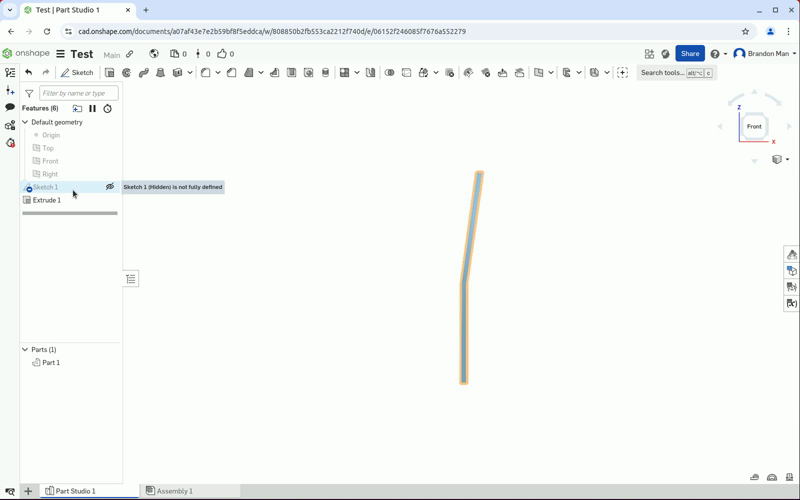
click(73, 189)
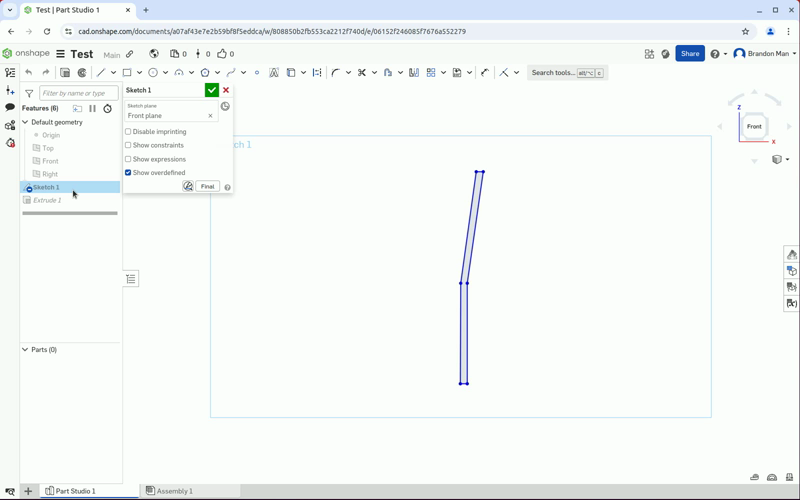
mouse_move(229, 92)
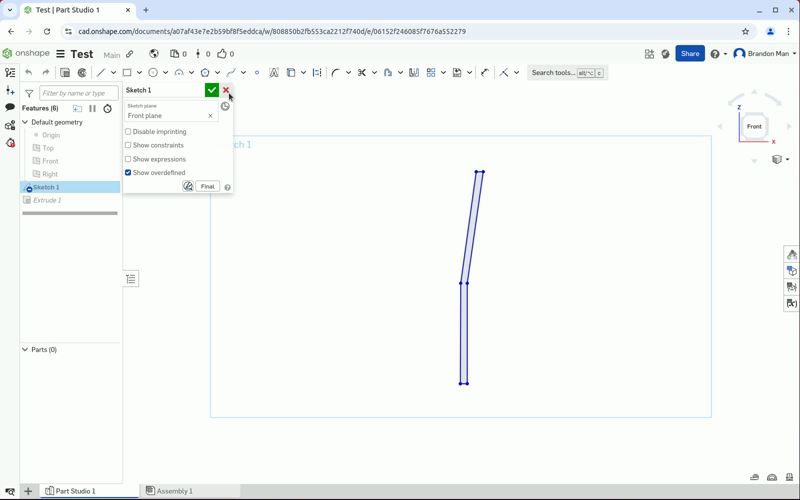
click(229, 92)
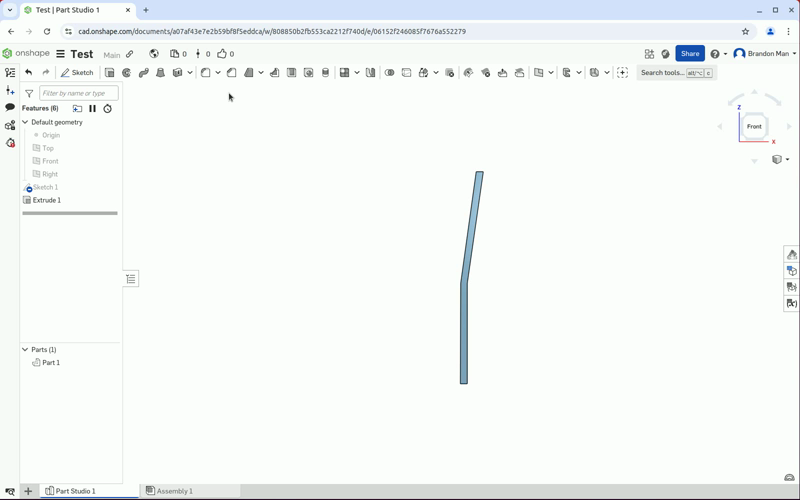
mouse_move(541, 75)
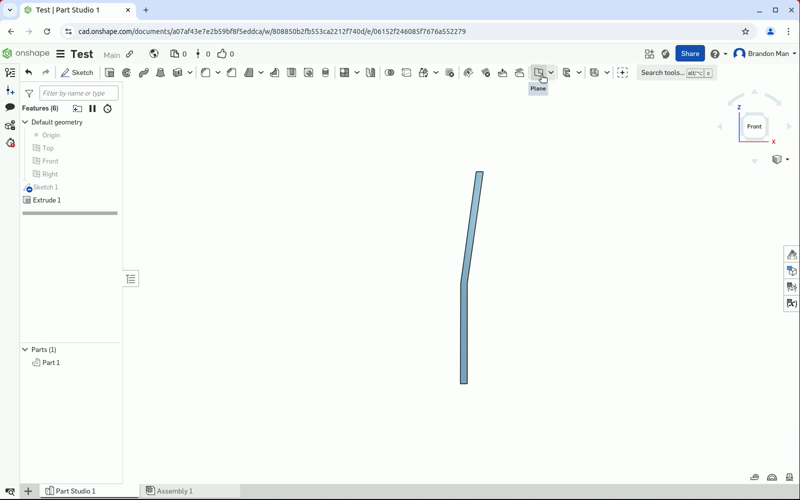
click(541, 75)
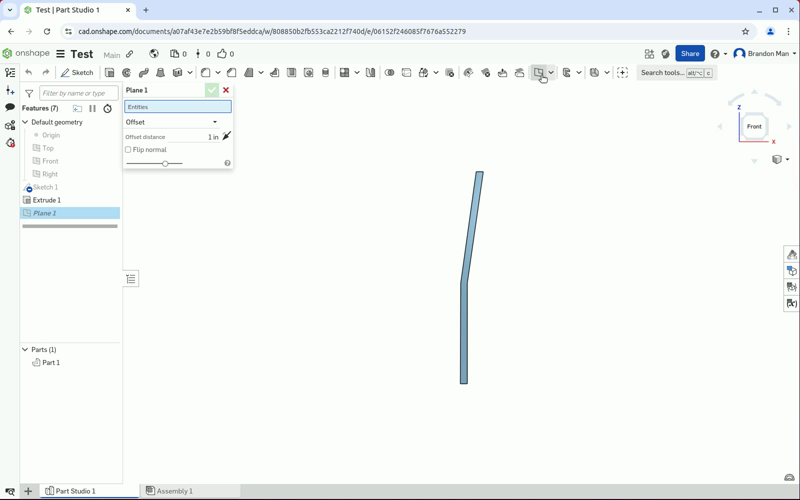
mouse_move(73, 163)
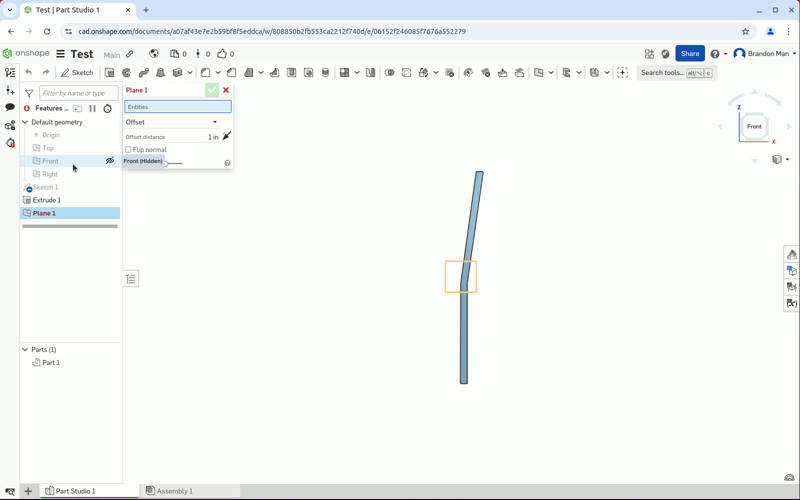
click(73, 163)
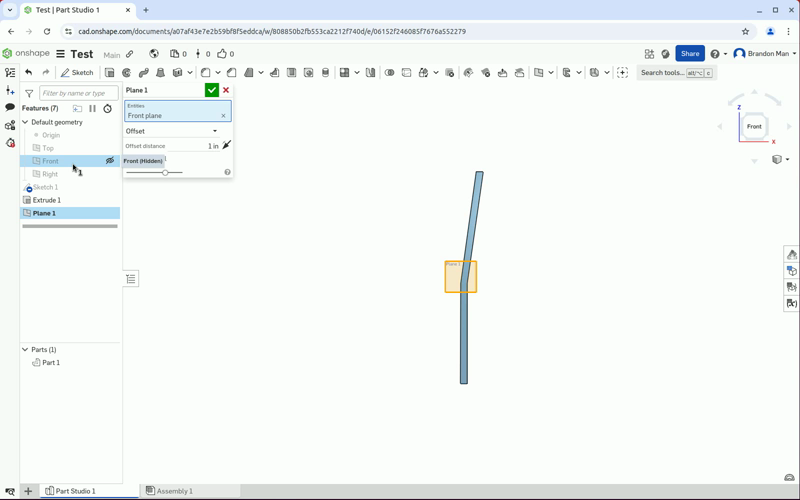
key(tab, 2)
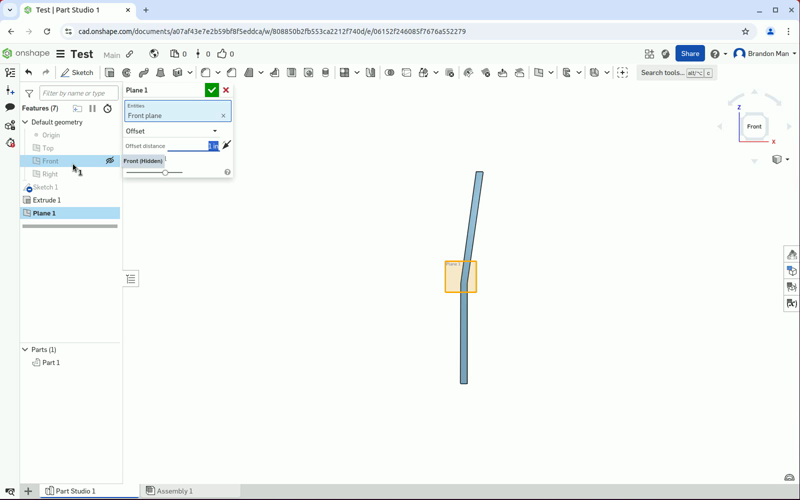
text(1.448)
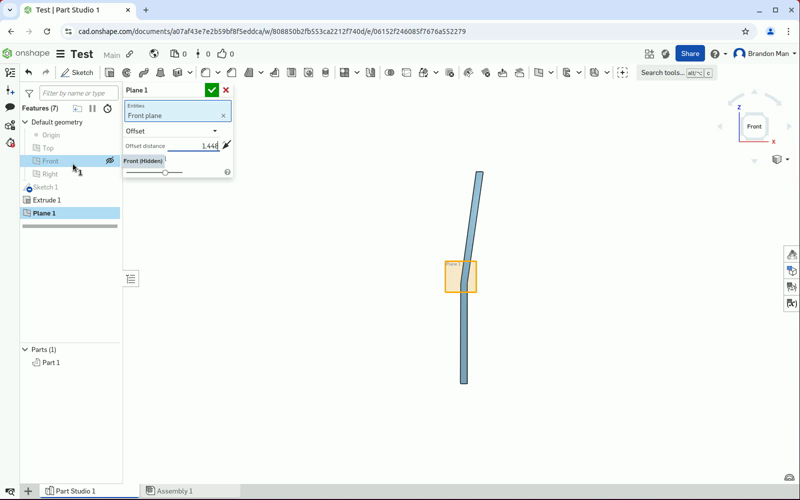
key(enter, 2)
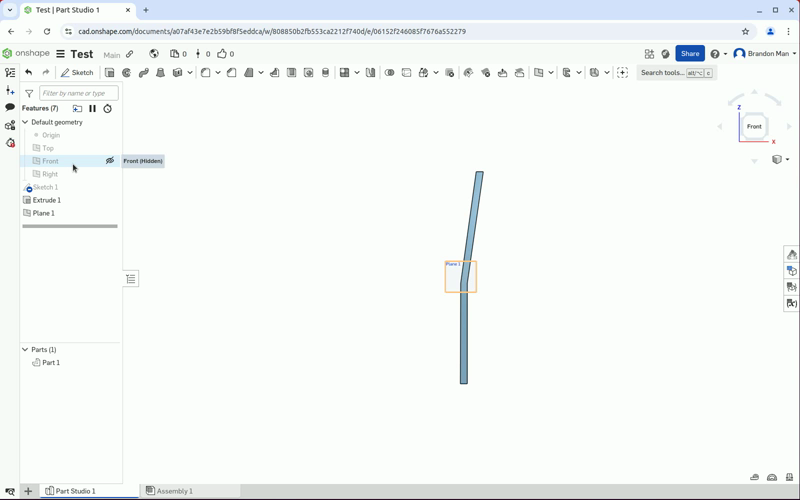
key(shift+s)
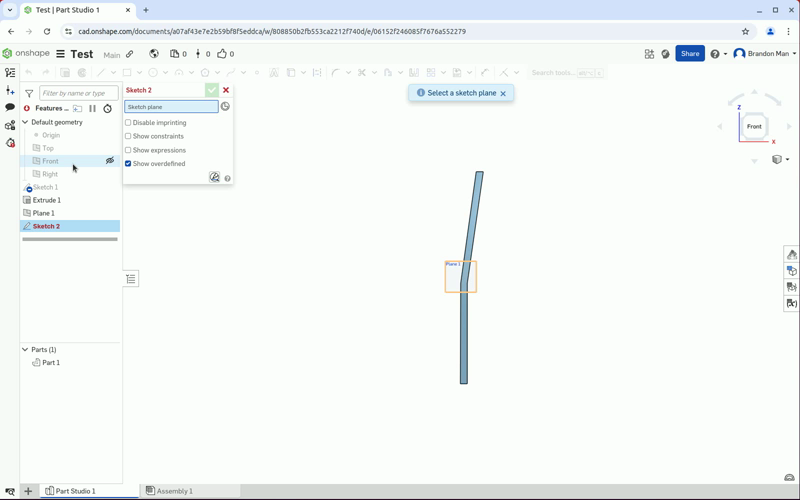
mouse_move(73, 215)
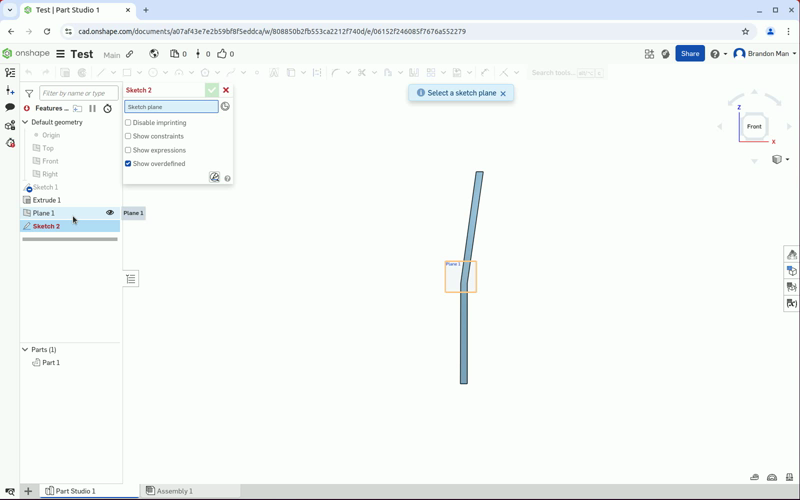
click(73, 215)
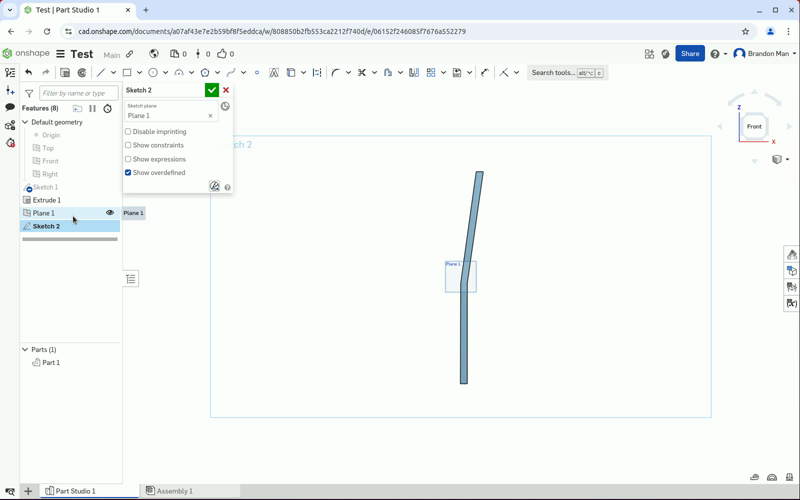
mouse_move(73, 352)
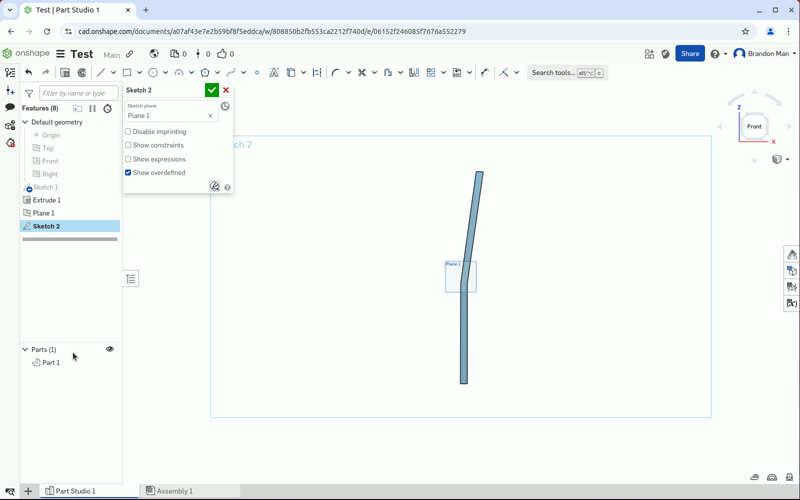
key(y)
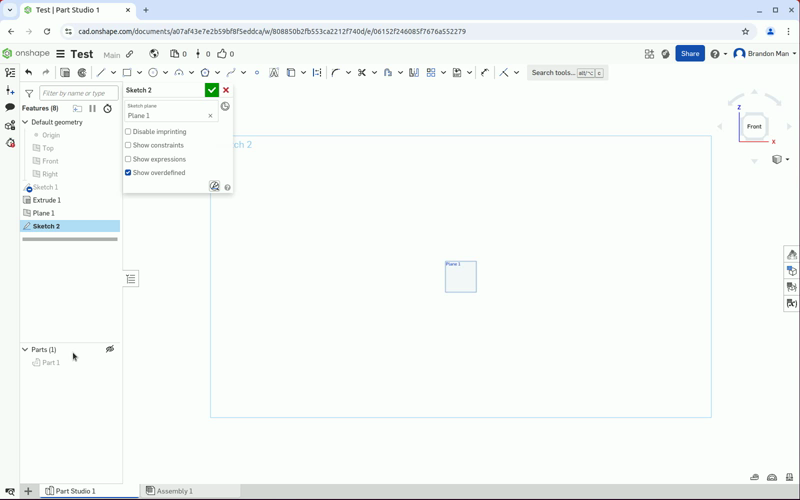
key(l)
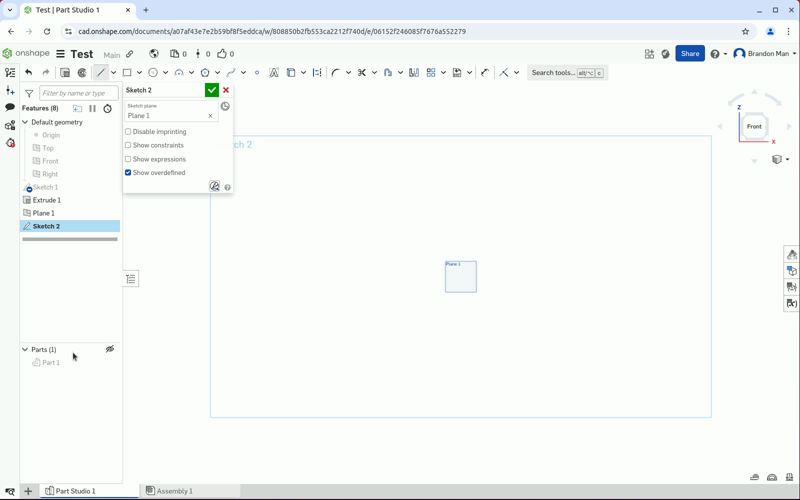
key_down(shift)
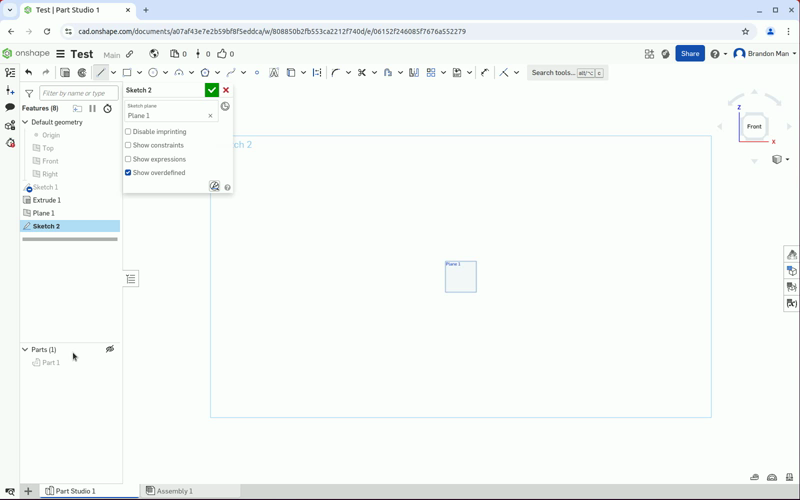
mouse_move(463, 294)
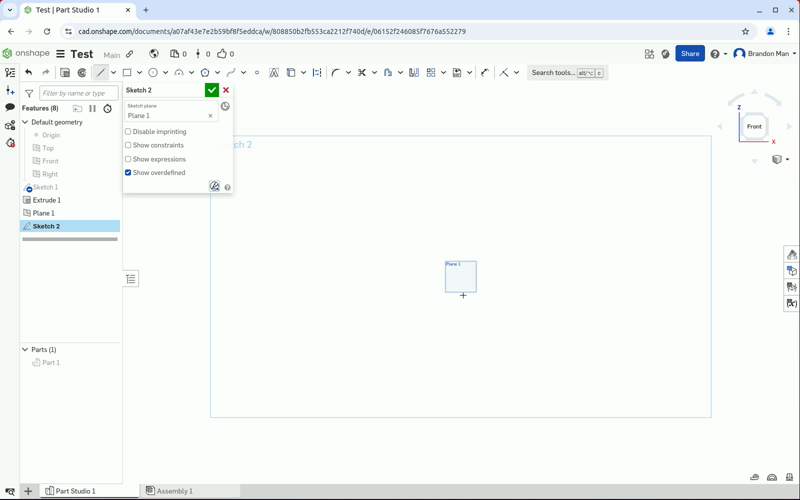
click(463, 294)
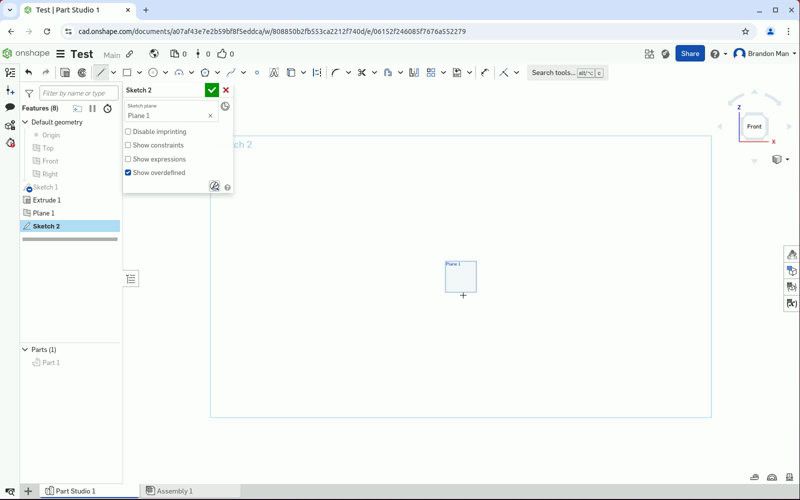
key_up(shift)
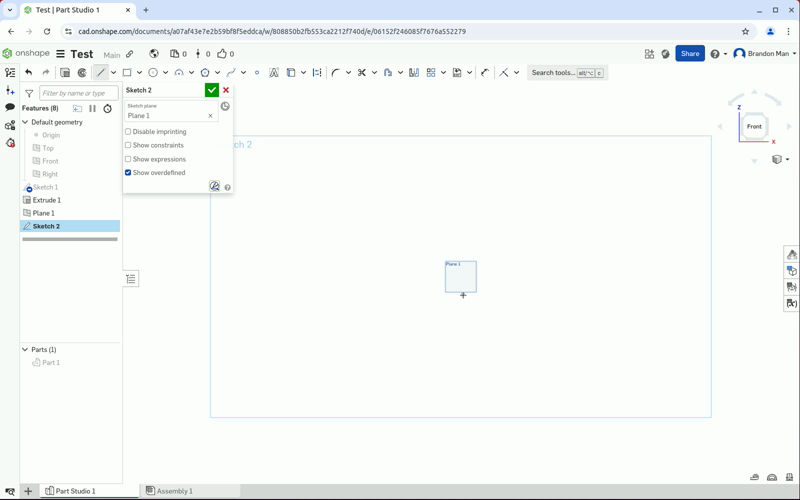
key_down(shift)
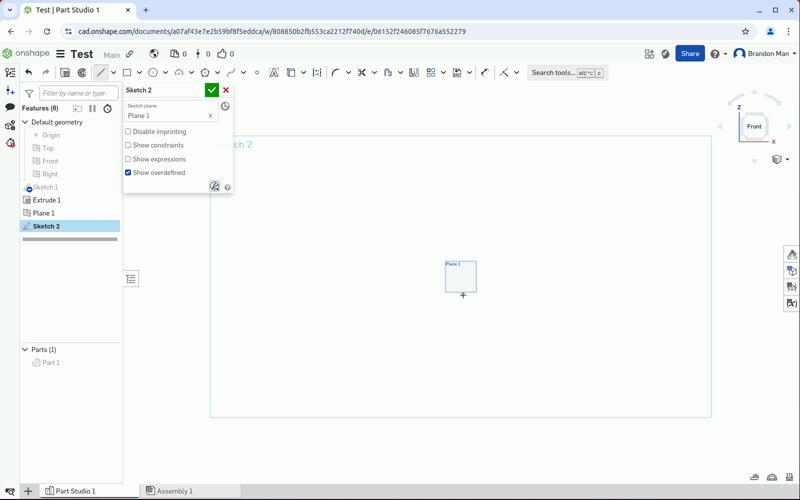
mouse_move(493, 294)
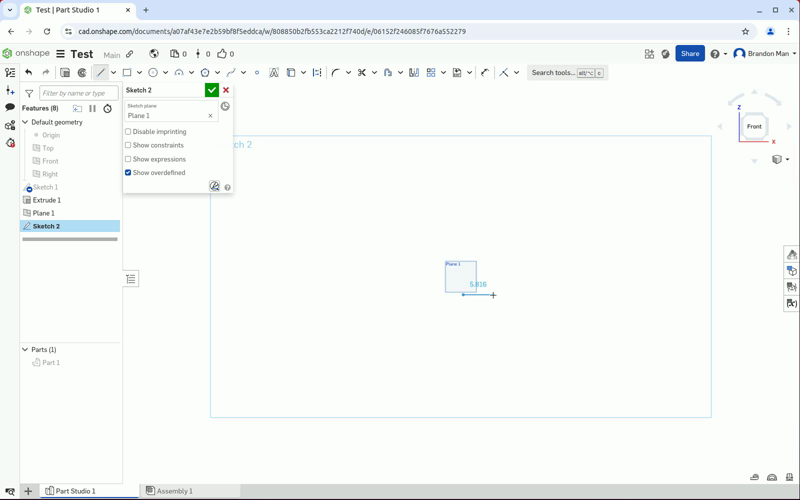
mouse_move(465, 294)
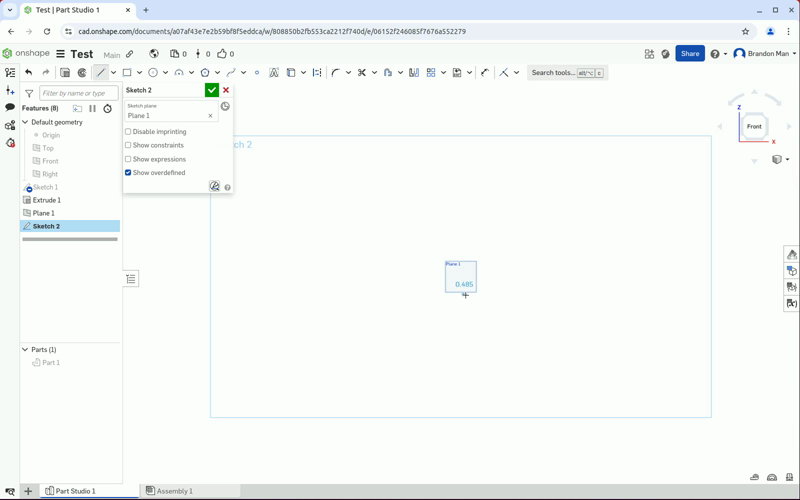
scroll(6)
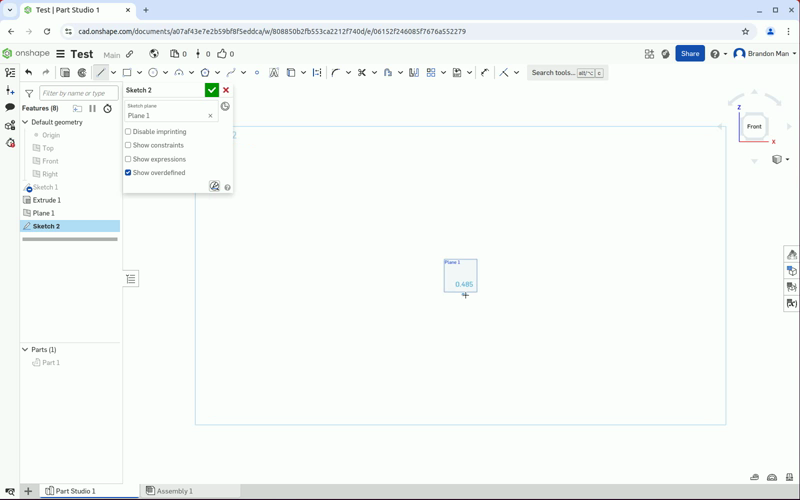
scroll(6)
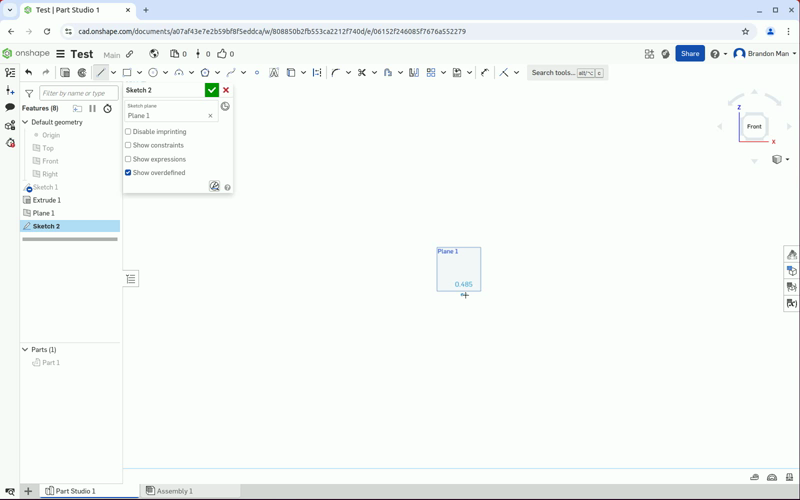
scroll(6)
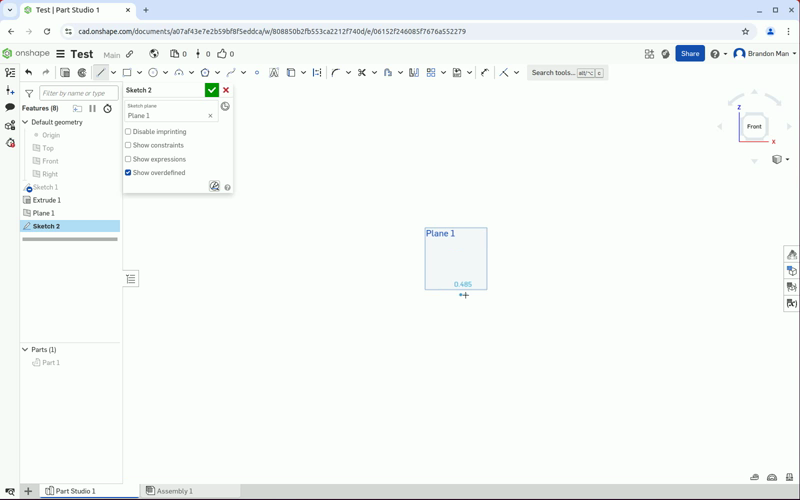
scroll(6)
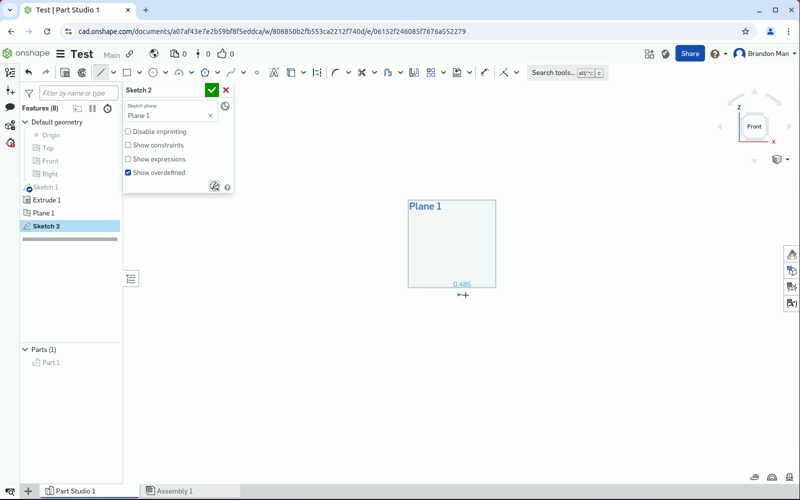
scroll(6)
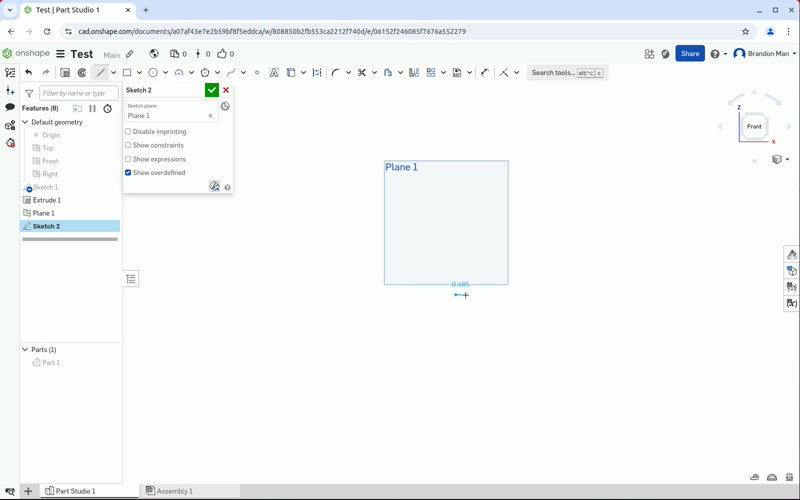
scroll(6)
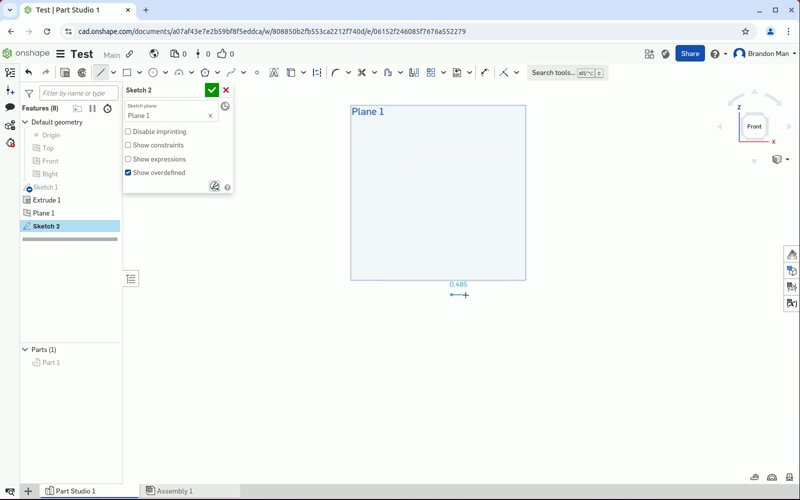
scroll(6)
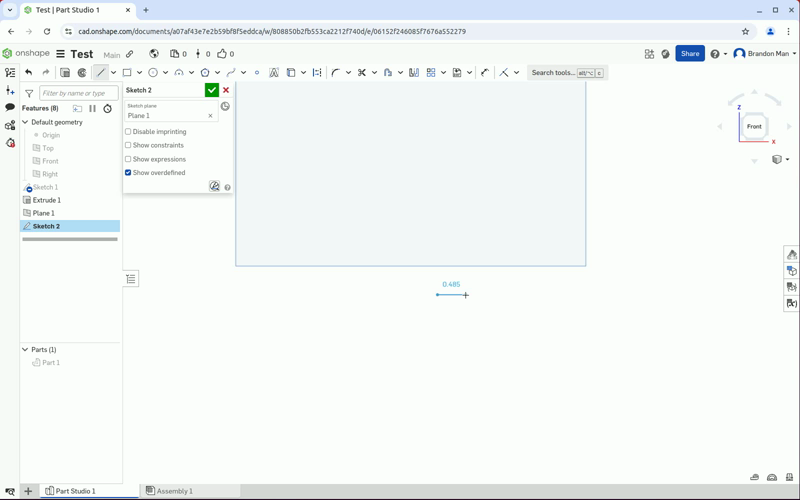
click(465, 294)
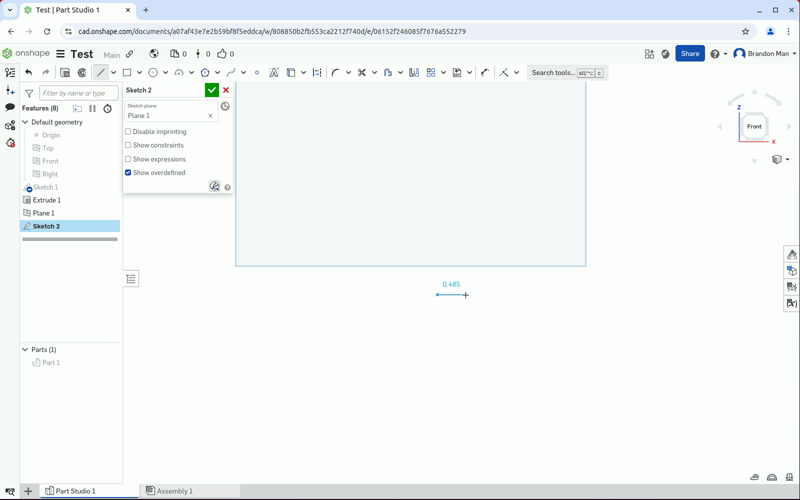
scroll(-6)
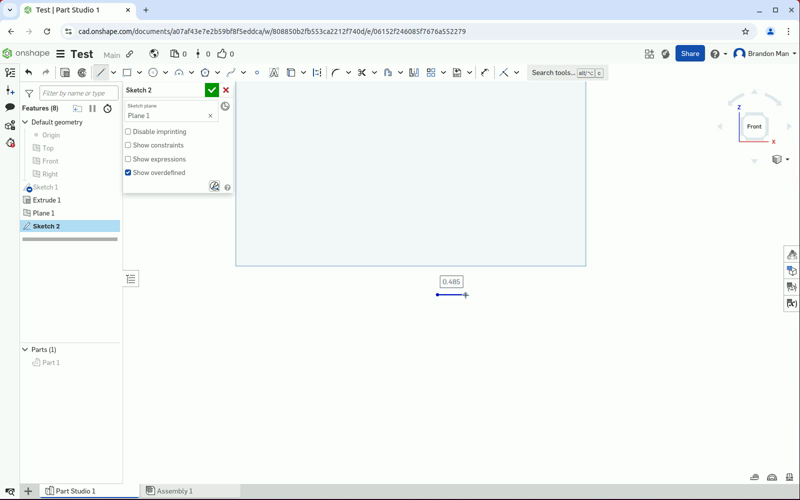
scroll(-6)
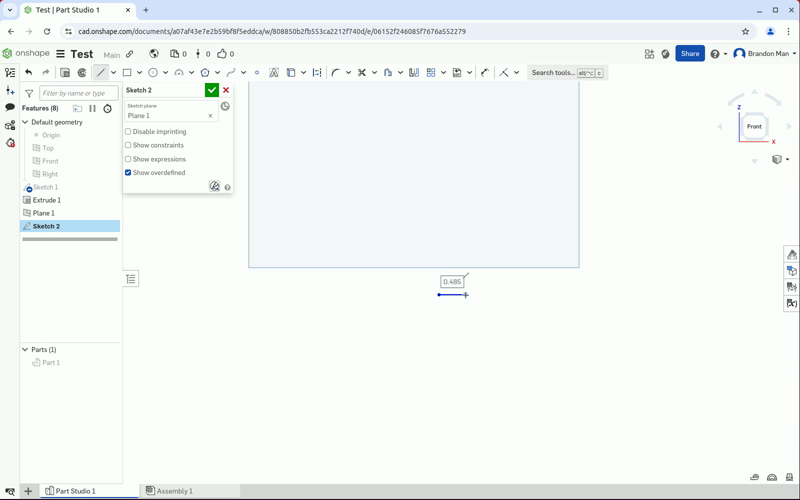
scroll(-6)
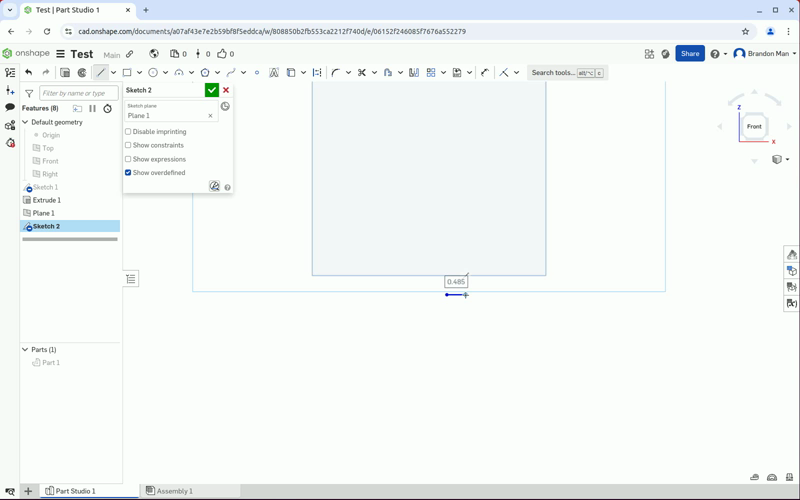
scroll(-6)
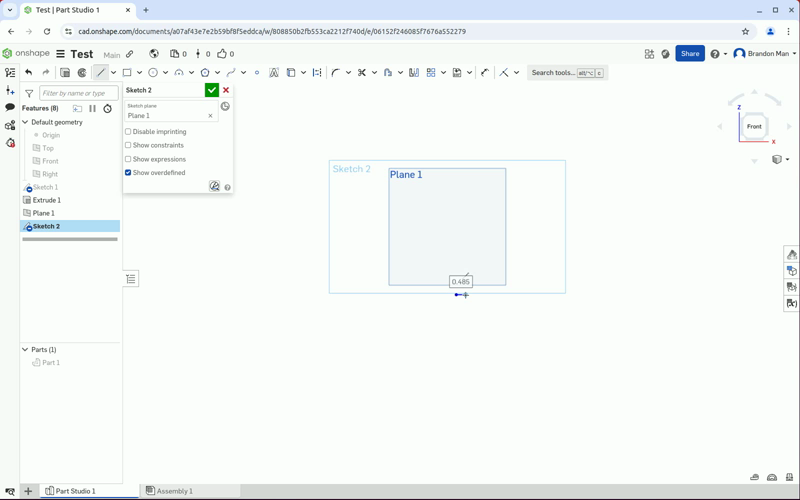
scroll(-6)
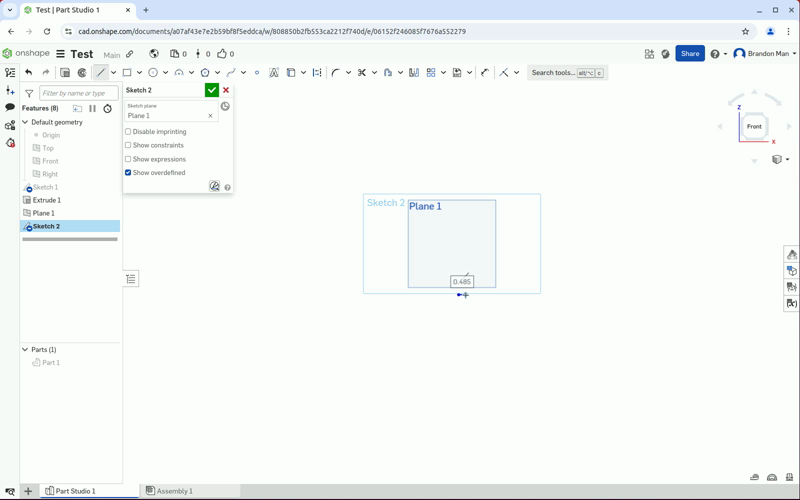
scroll(-6)
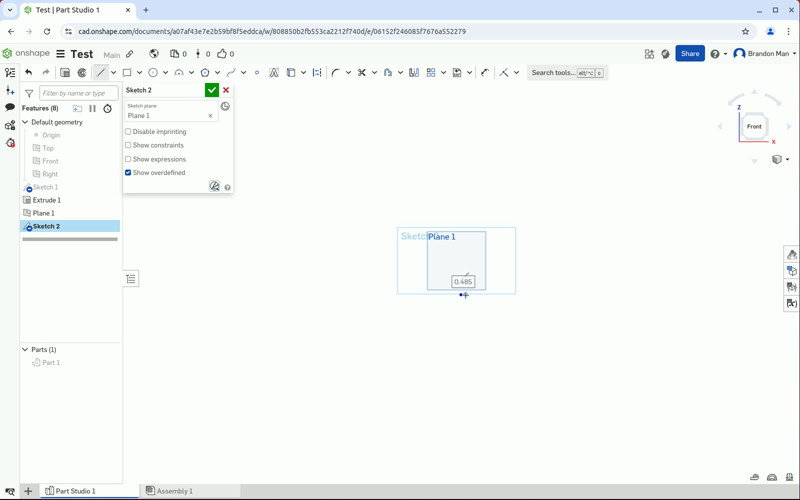
scroll(-6)
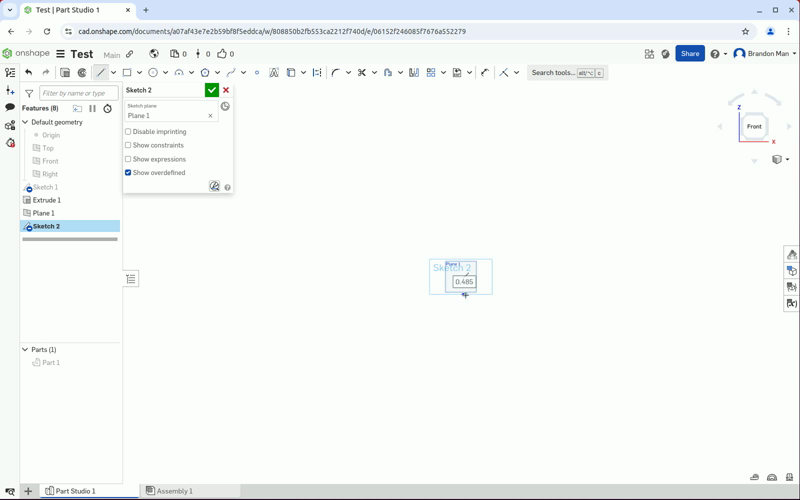
key_up(shift)
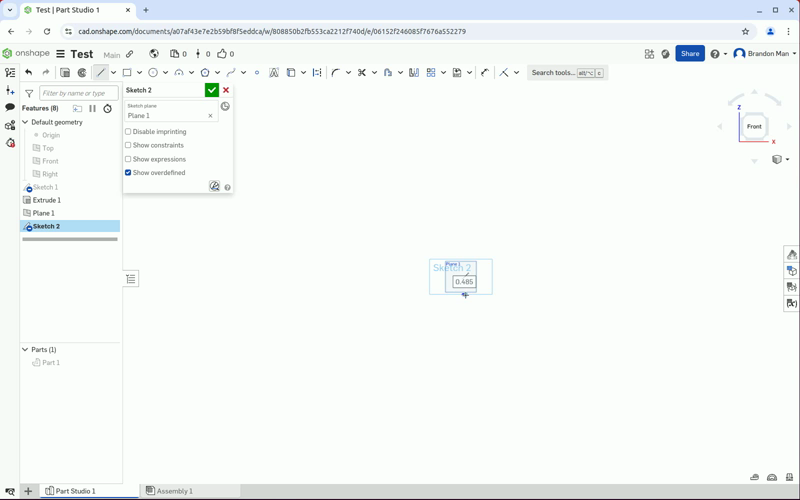
key_down(shift)
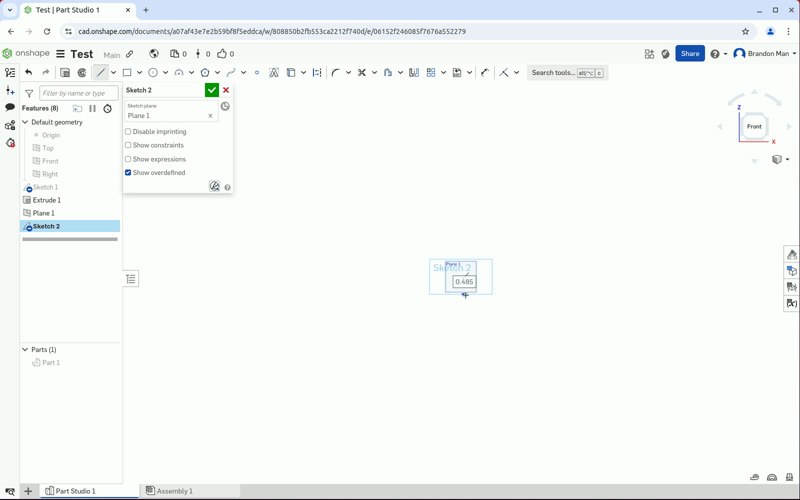
mouse_move(495, 294)
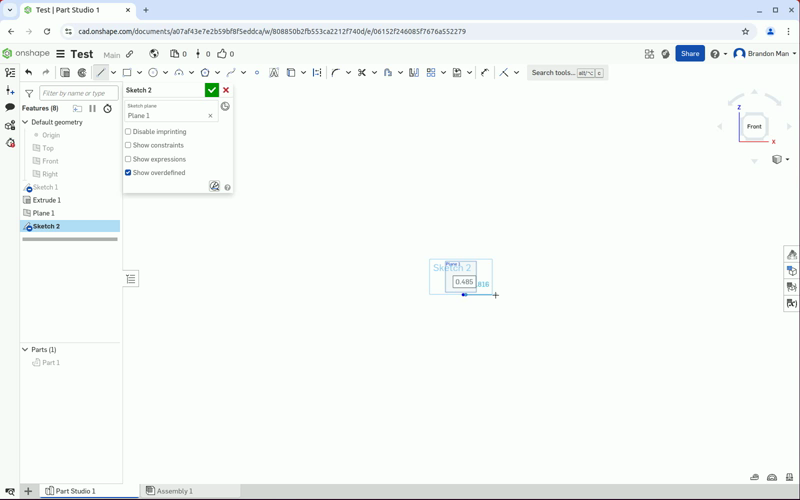
mouse_move(465, 286)
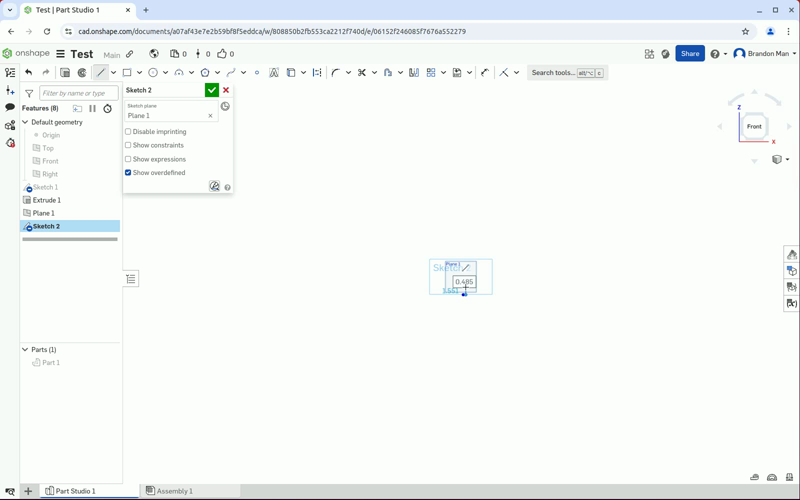
click(465, 286)
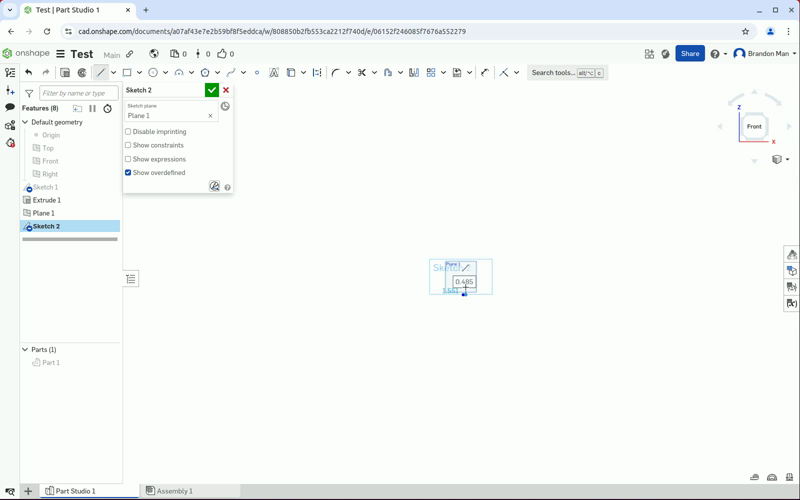
key_up(shift)
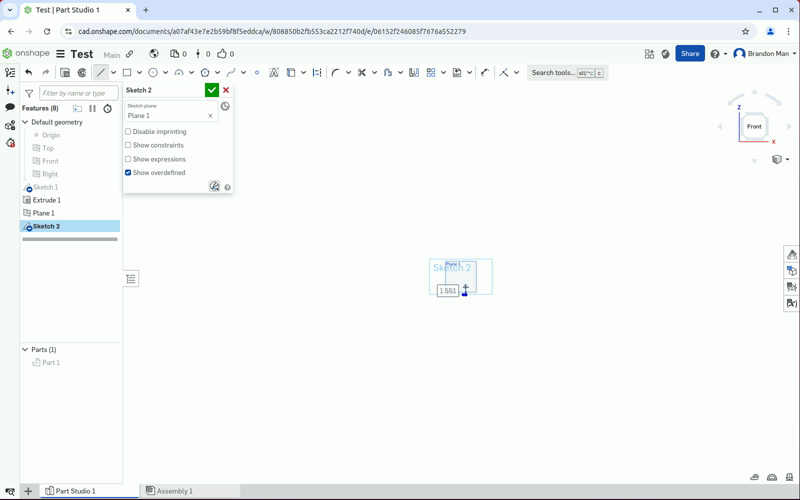
key_down(shift)
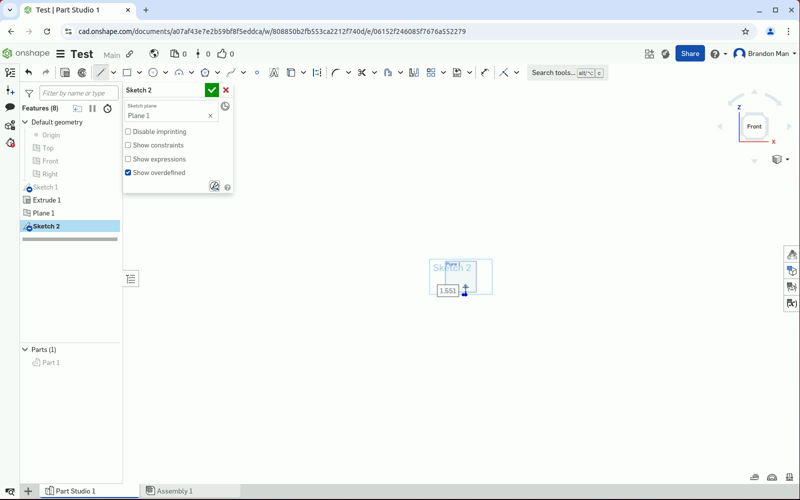
mouse_move(495, 286)
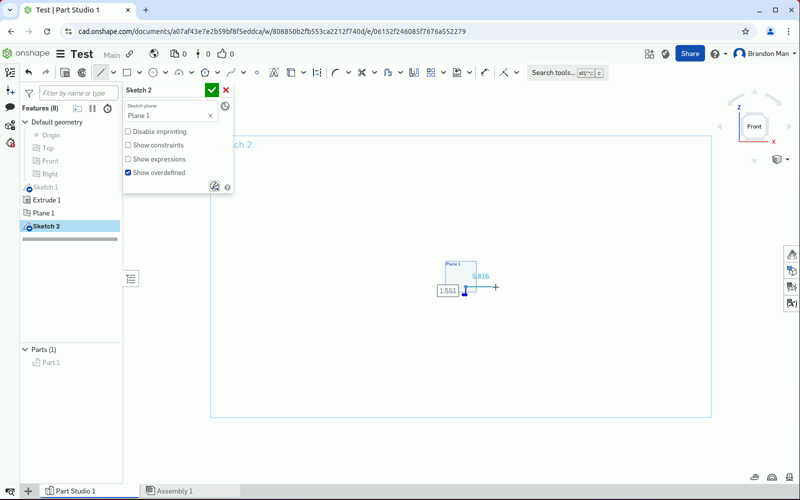
mouse_move(463, 286)
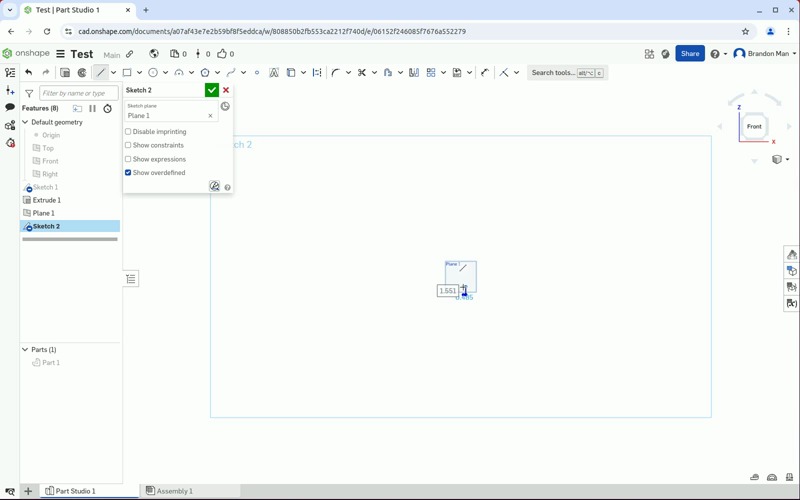
scroll(6)
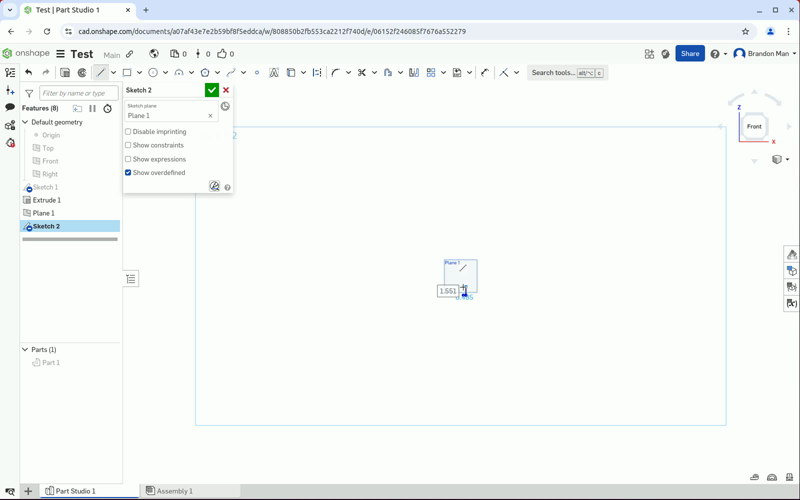
scroll(6)
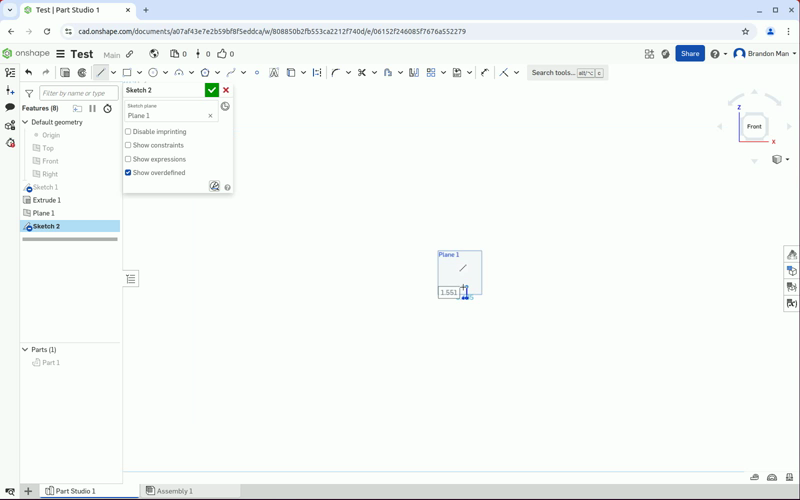
scroll(6)
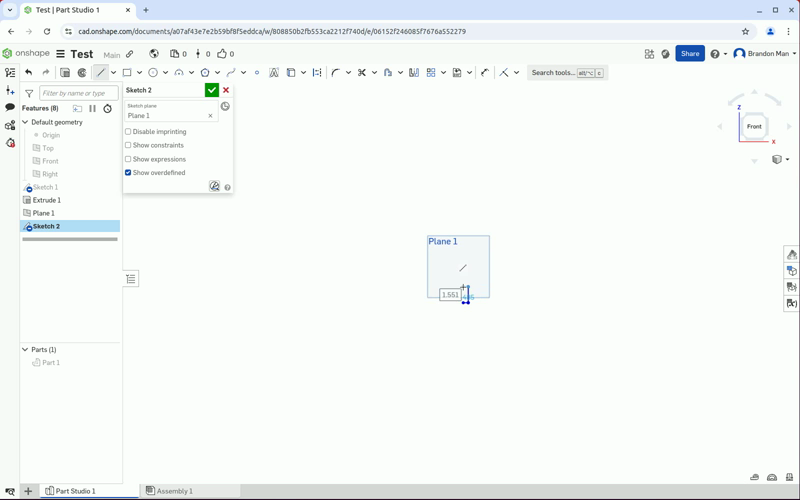
scroll(6)
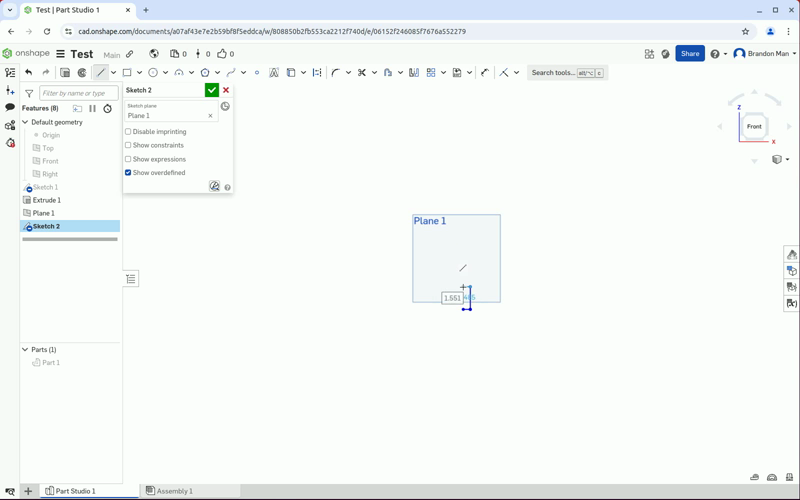
scroll(6)
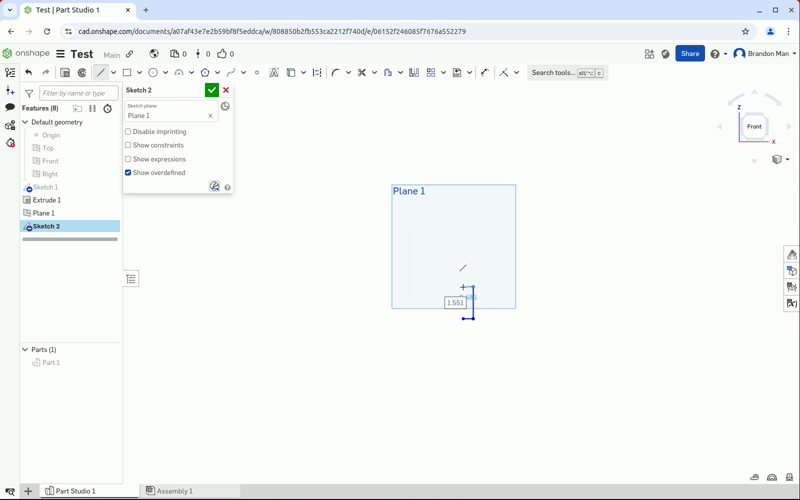
scroll(6)
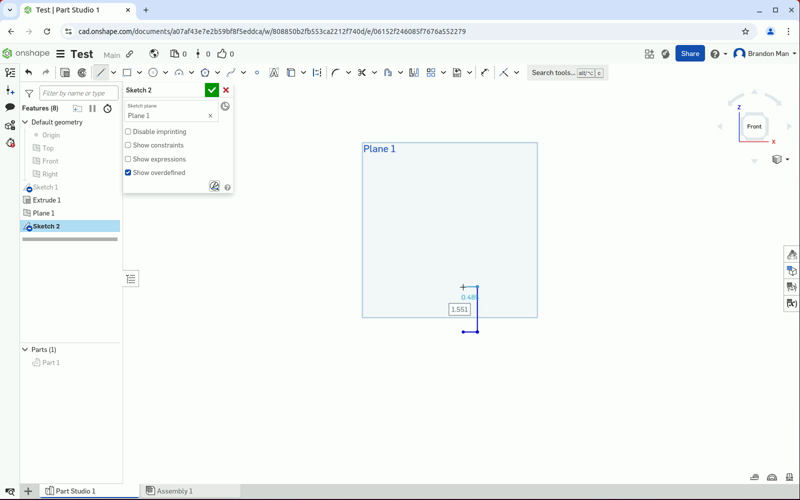
scroll(6)
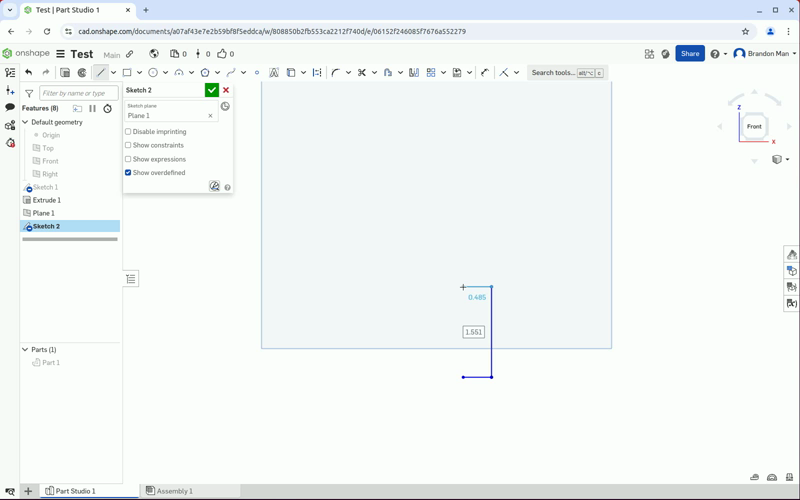
click(463, 286)
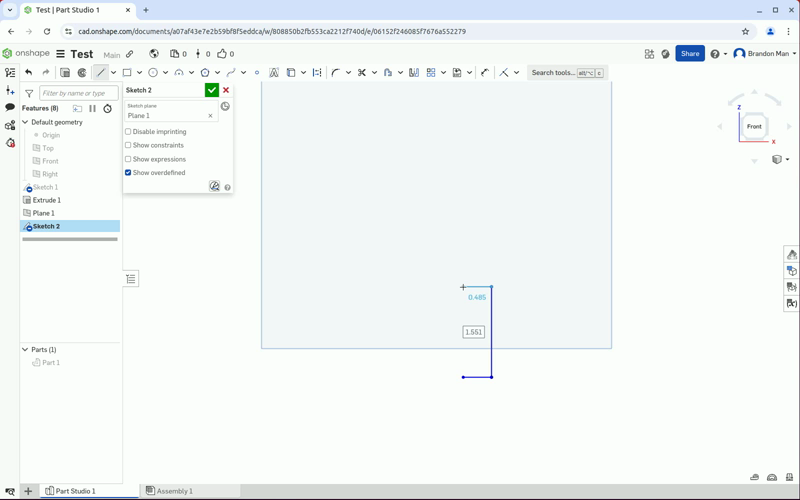
scroll(-6)
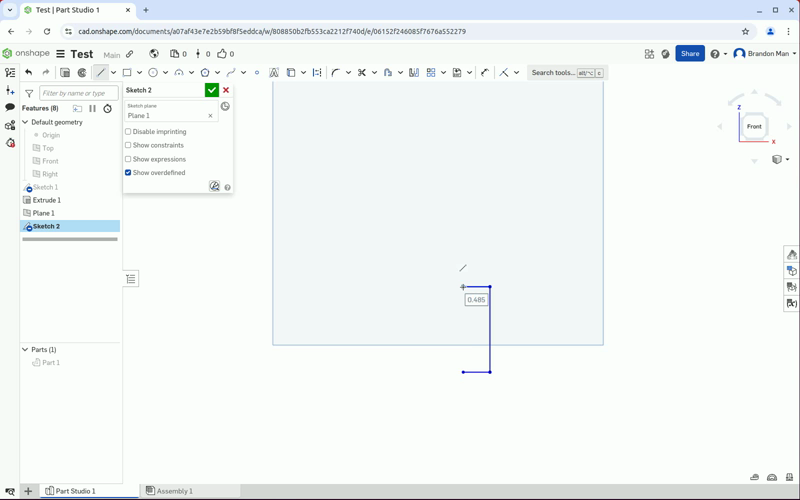
scroll(-6)
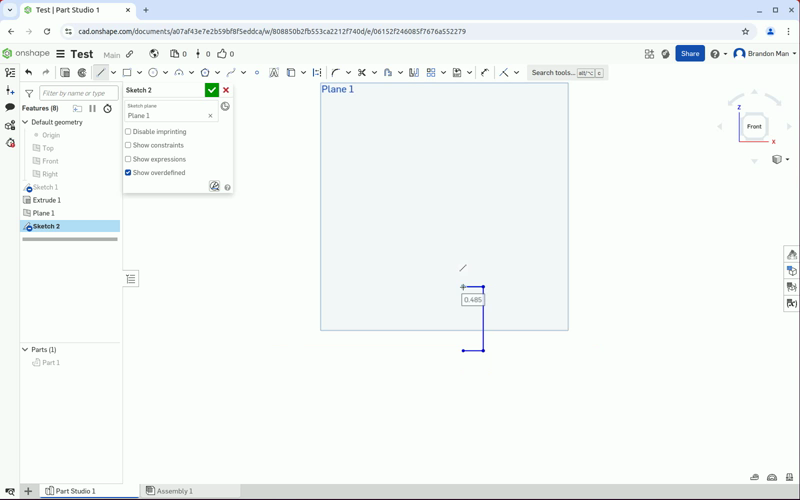
scroll(-6)
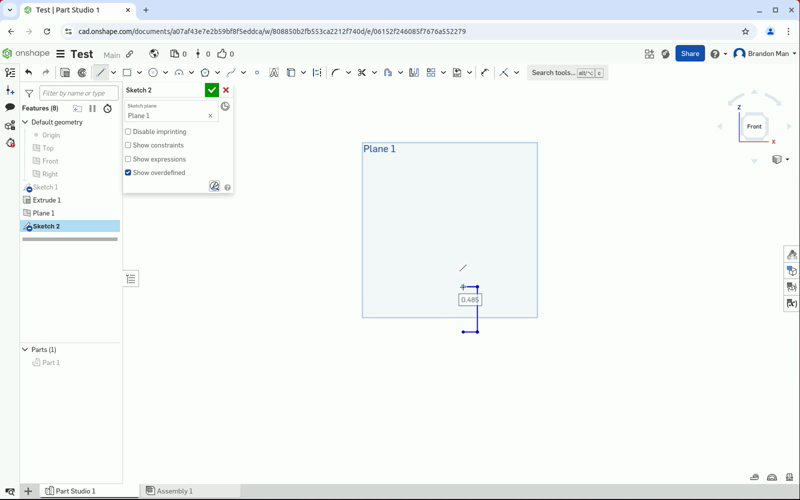
scroll(-6)
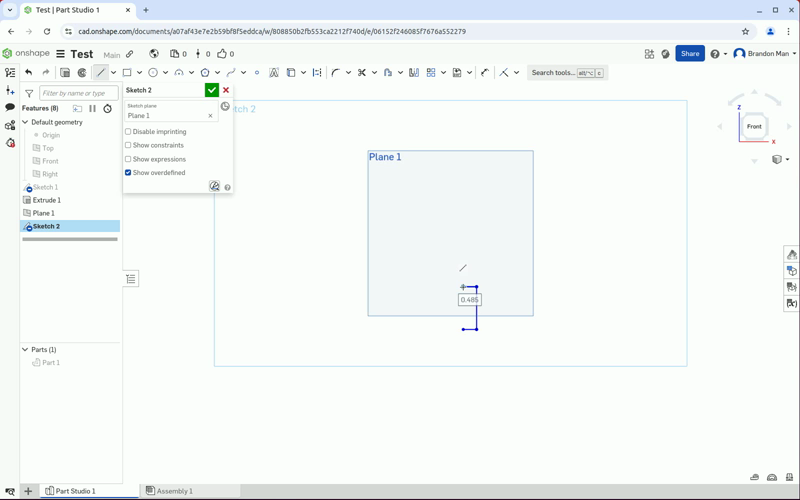
scroll(-6)
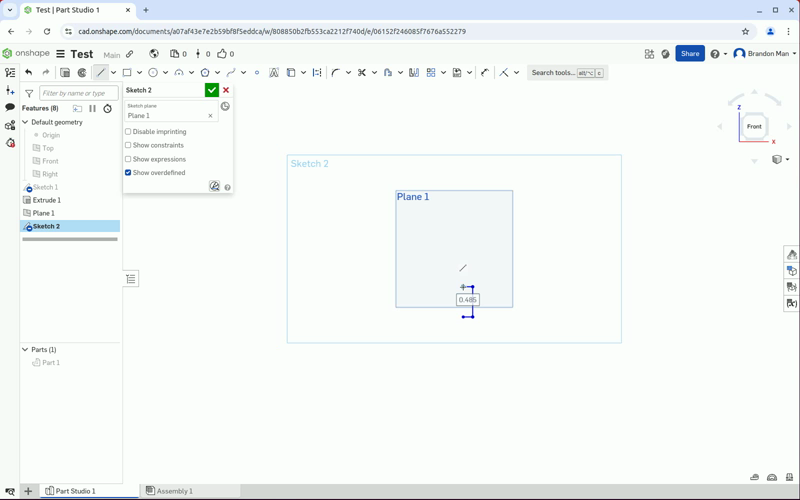
scroll(-6)
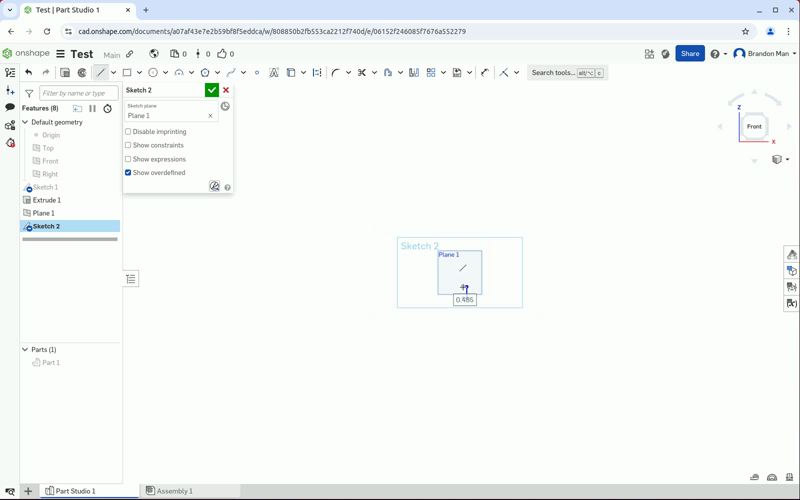
scroll(-6)
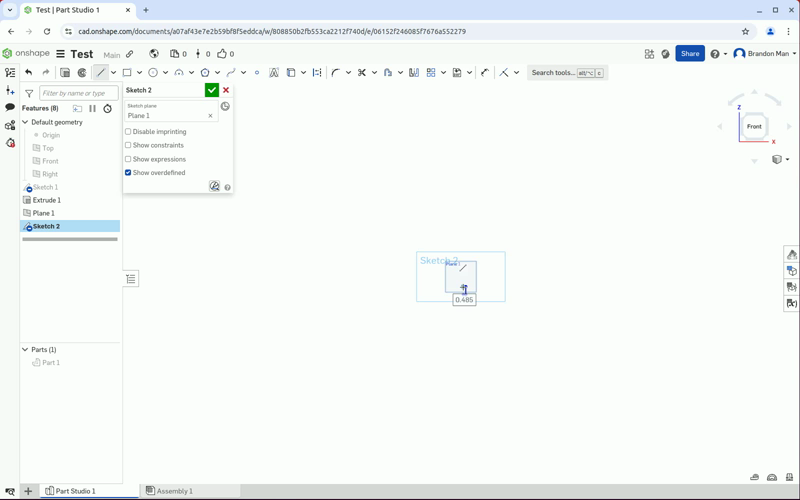
key_up(shift)
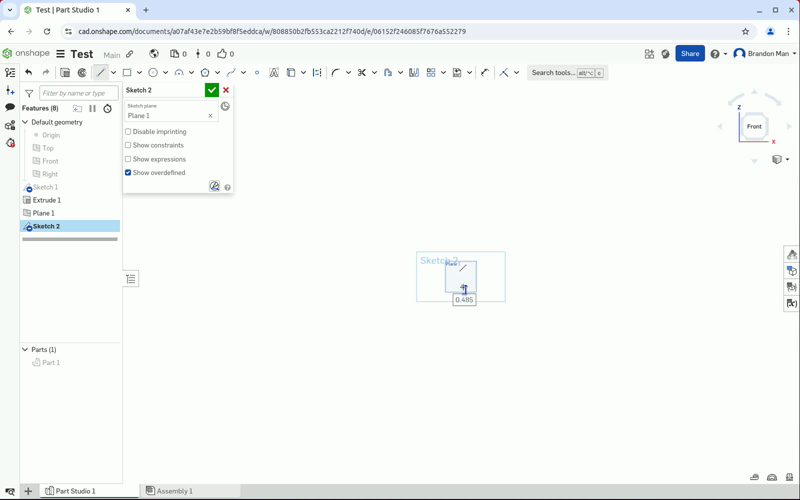
mouse_move(493, 286)
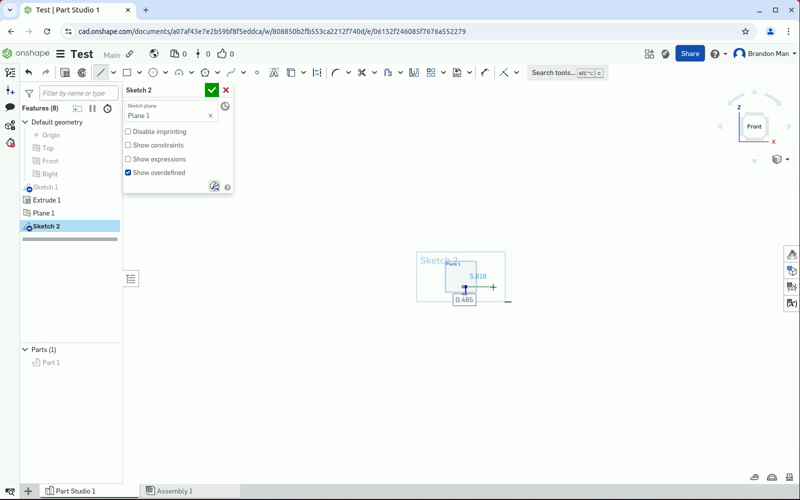
key_down(shift)
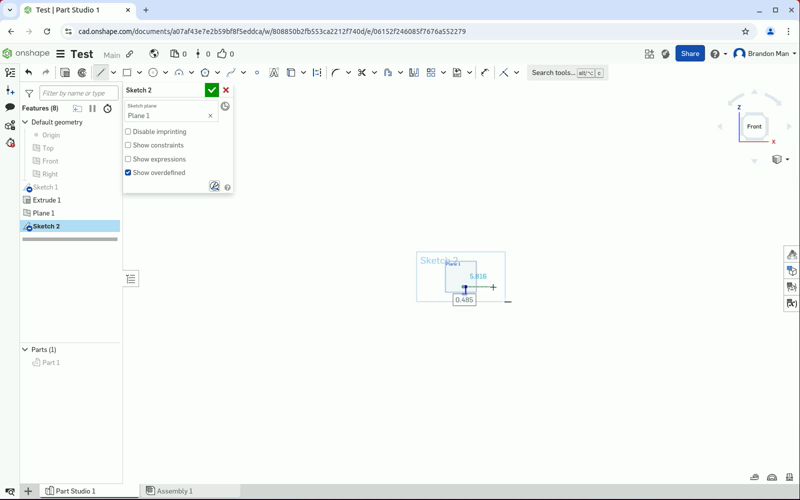
mouse_move(463, 294)
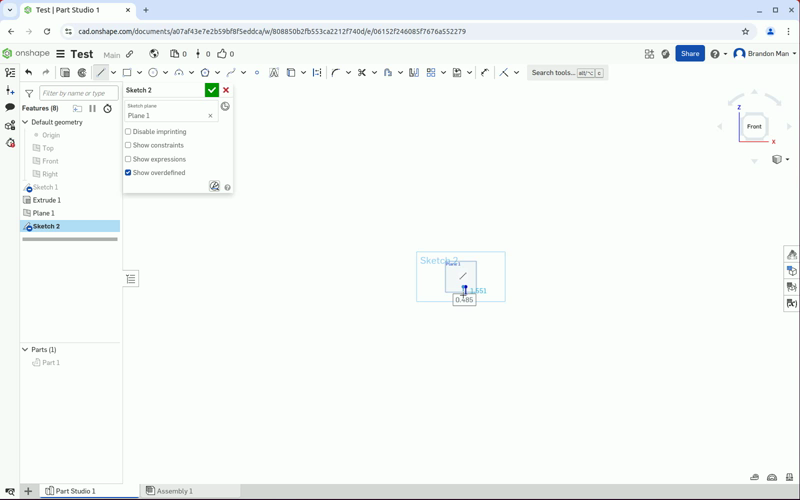
scroll(6)
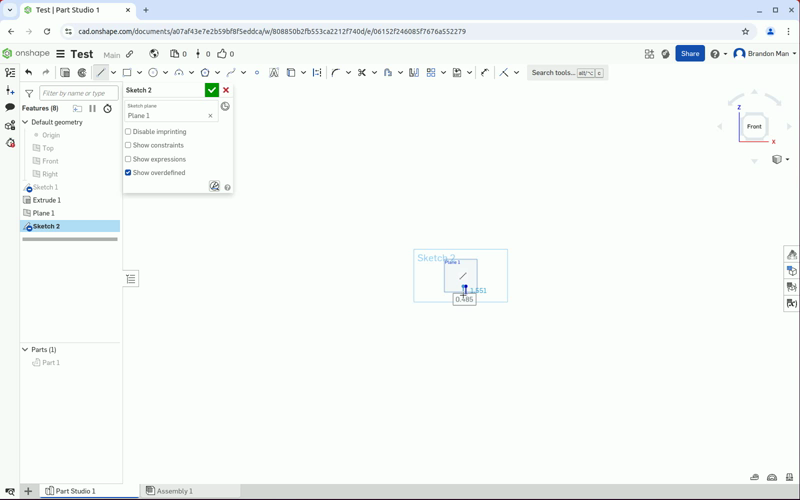
scroll(6)
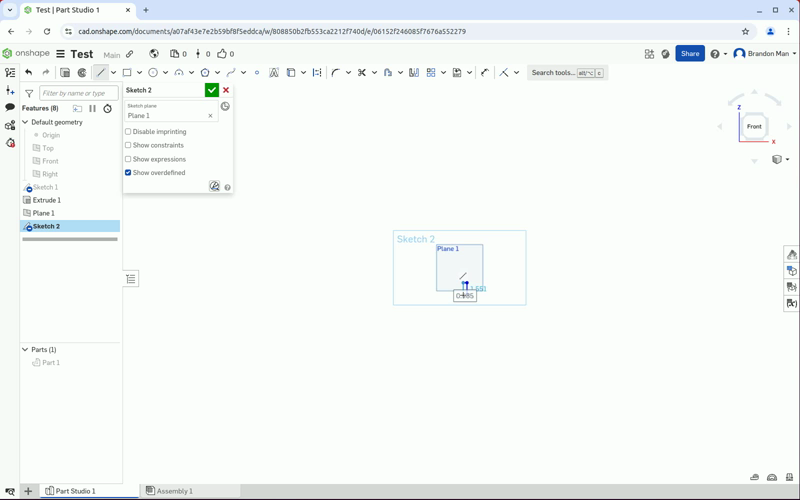
scroll(6)
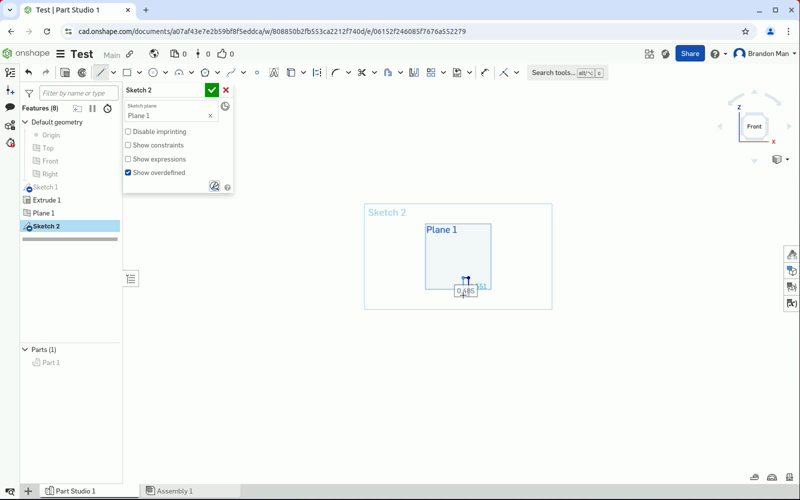
scroll(6)
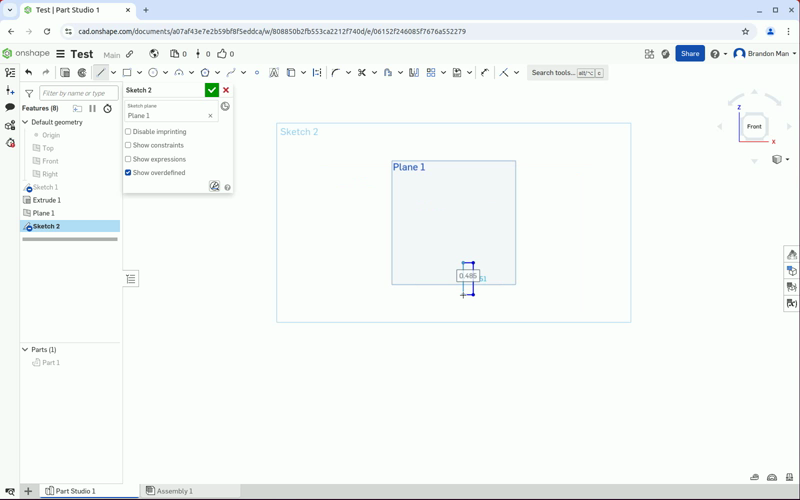
scroll(6)
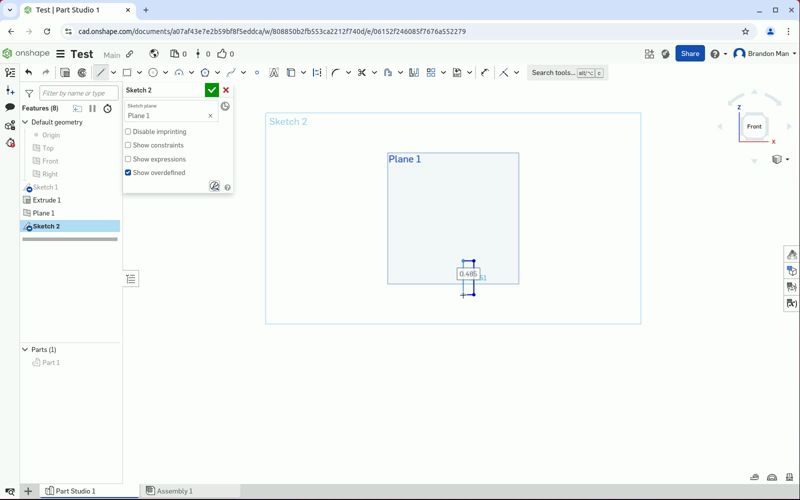
scroll(6)
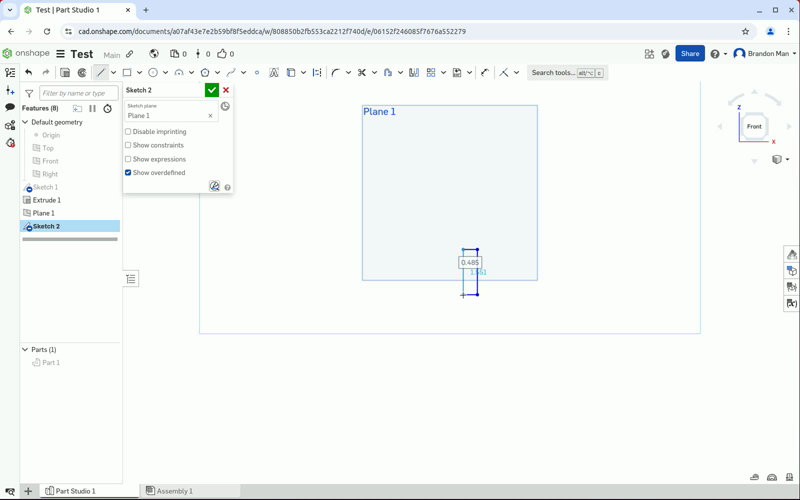
scroll(6)
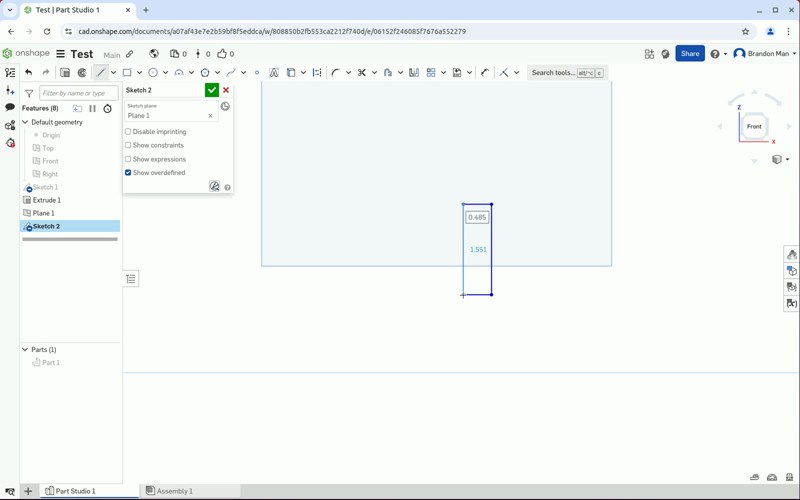
key_up(shift)
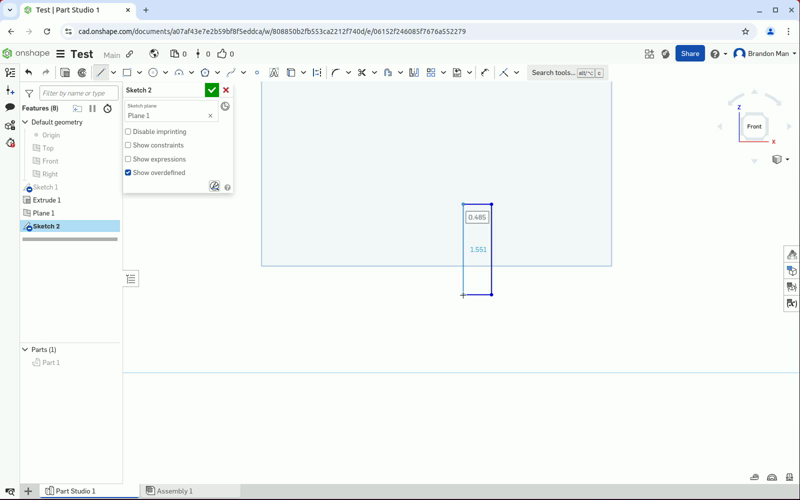
click(463, 294)
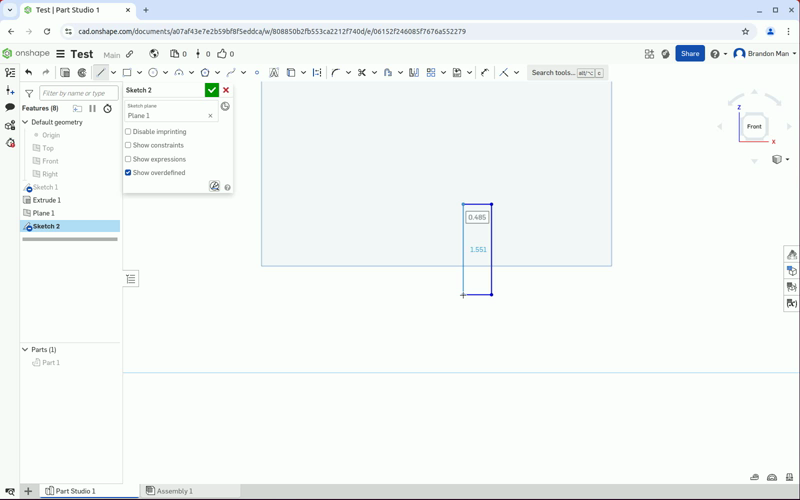
scroll(-6)
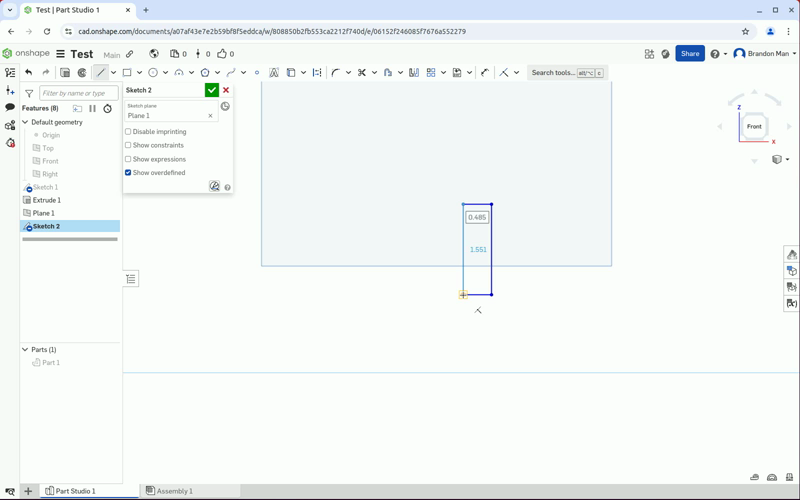
scroll(-6)
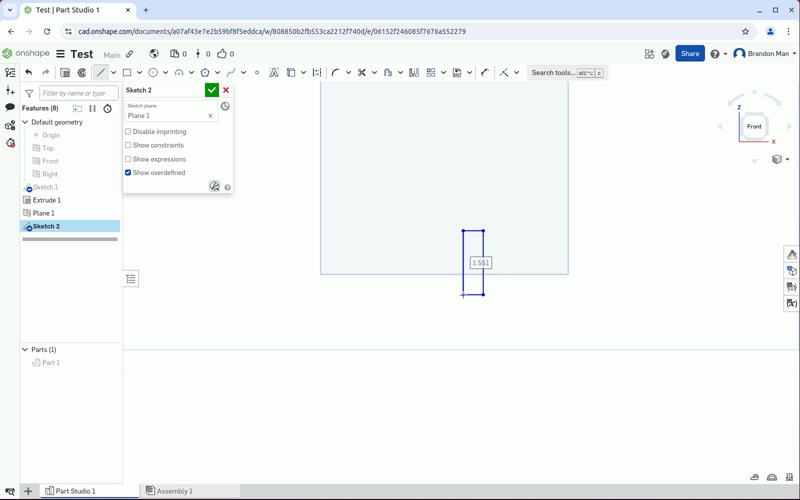
scroll(-6)
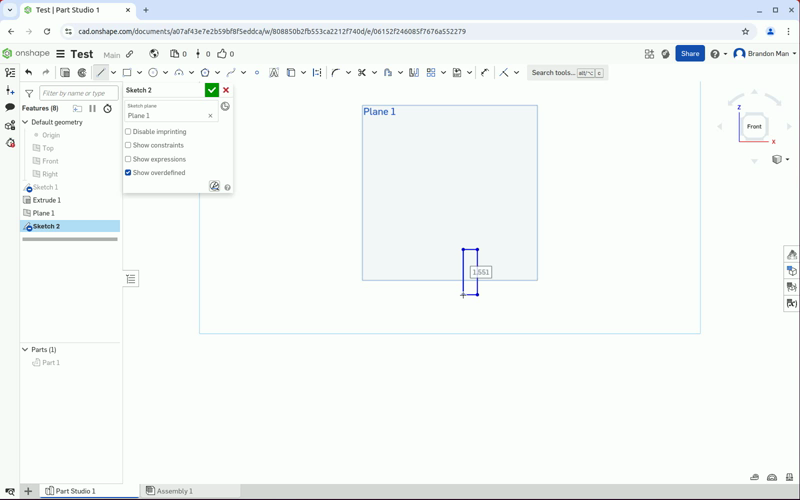
scroll(-6)
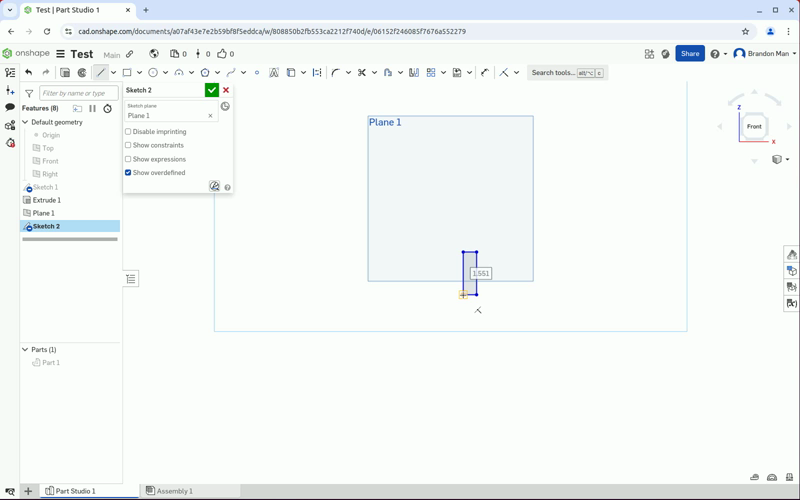
scroll(-6)
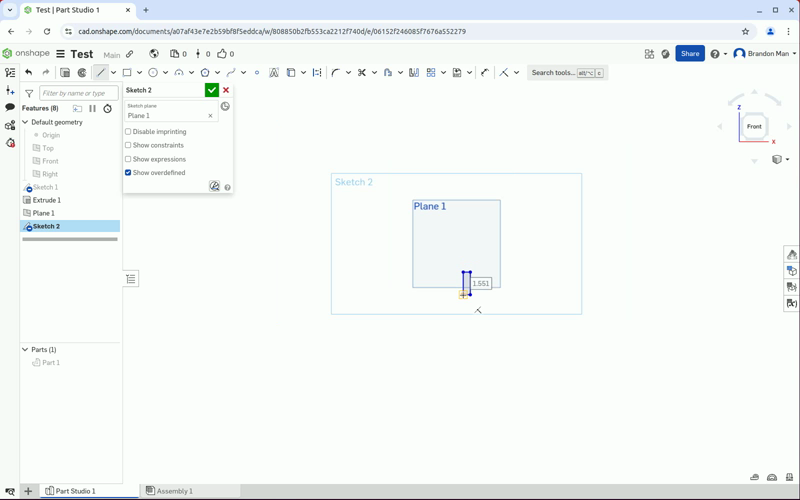
scroll(-6)
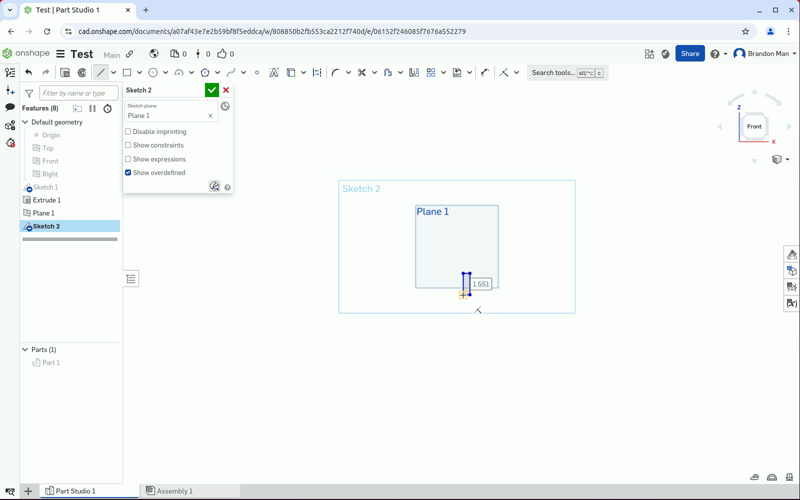
scroll(-6)
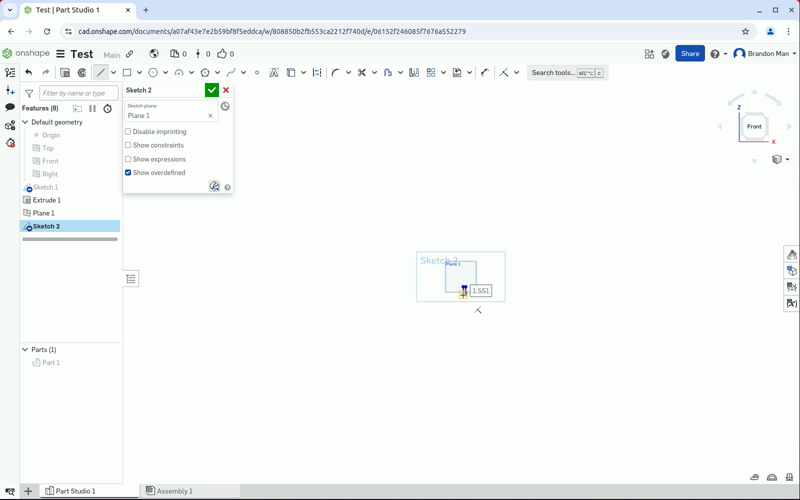
key(esc)
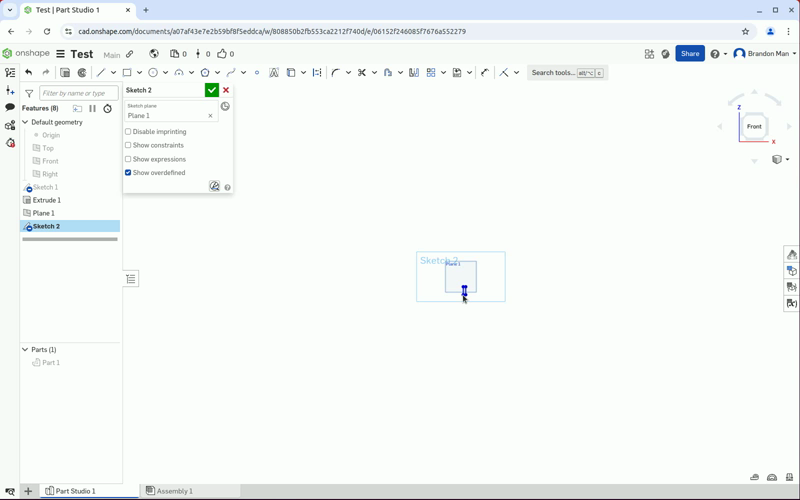
mouse_move(464, 289)
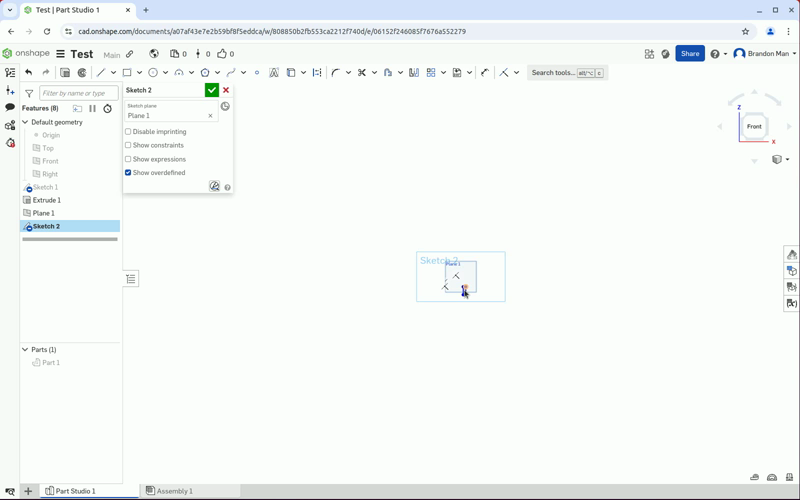
scroll(6)
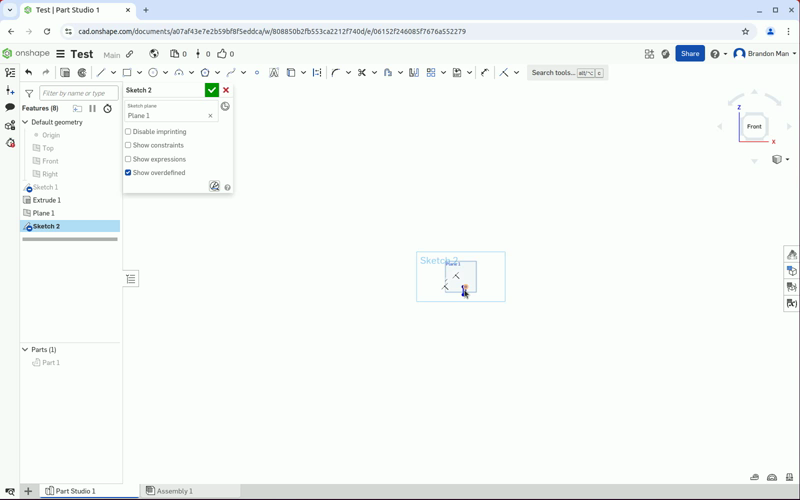
scroll(6)
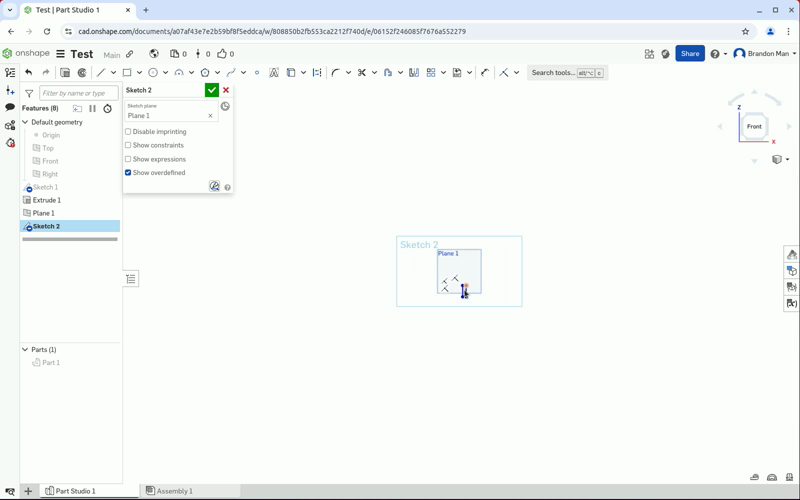
scroll(6)
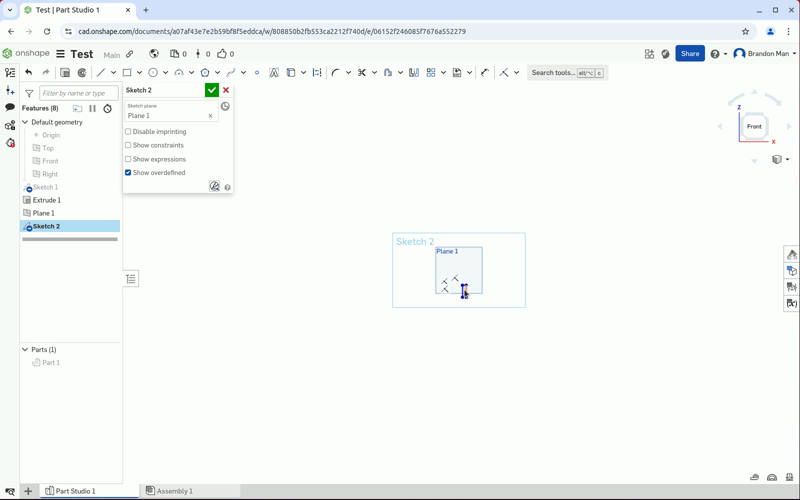
scroll(6)
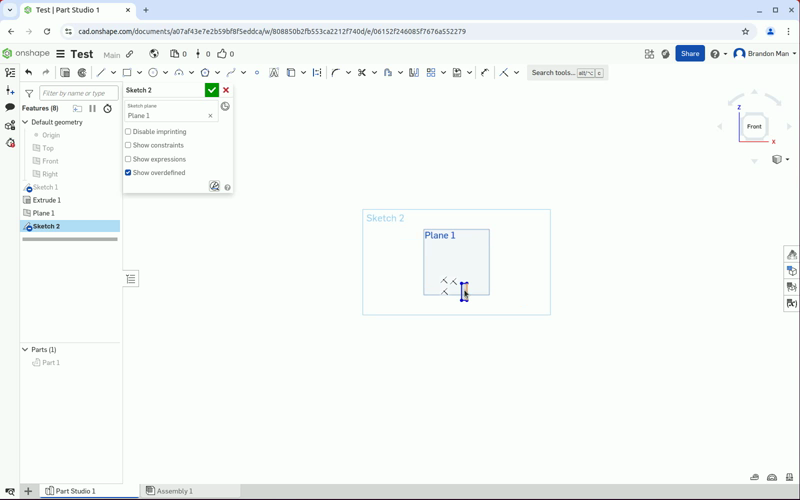
scroll(6)
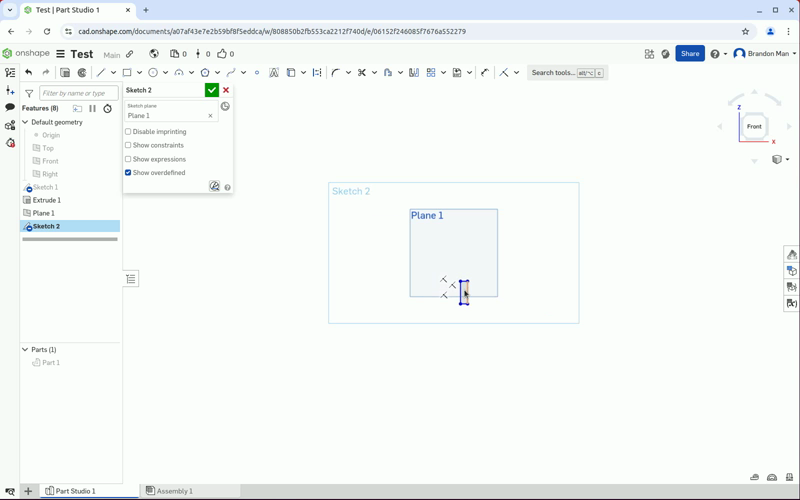
scroll(6)
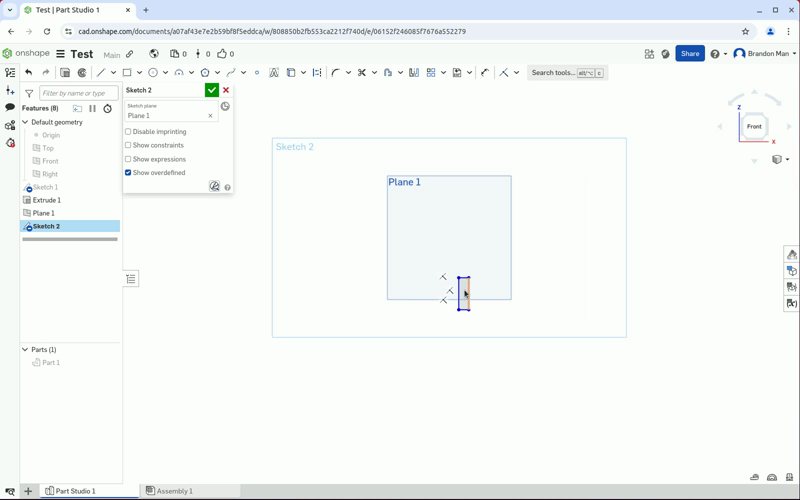
scroll(6)
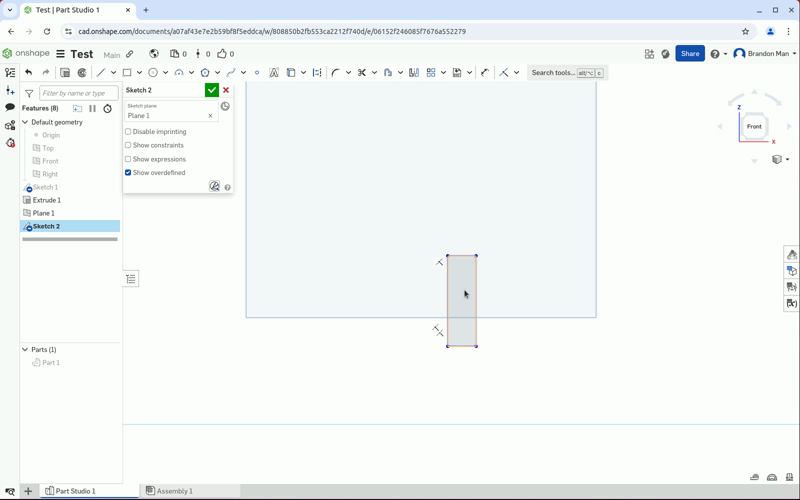
click(464, 289)
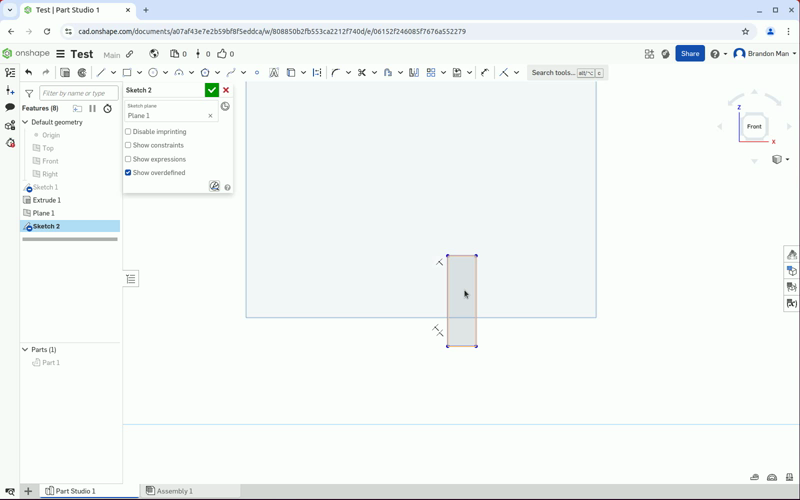
scroll(-6)
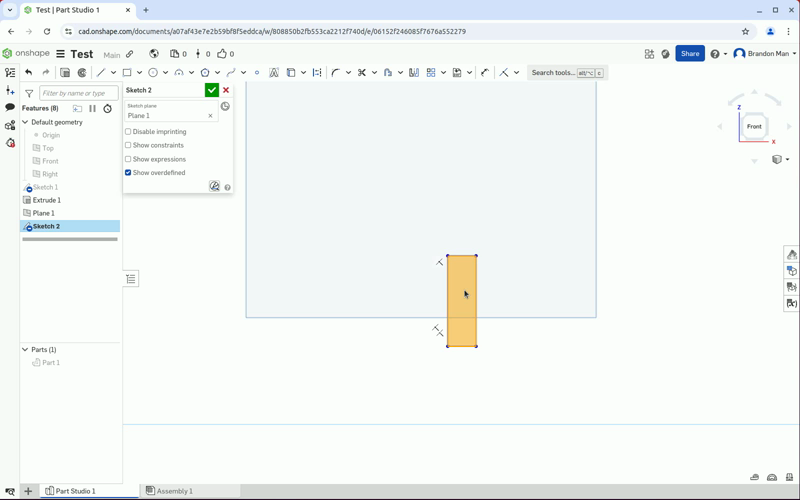
scroll(-6)
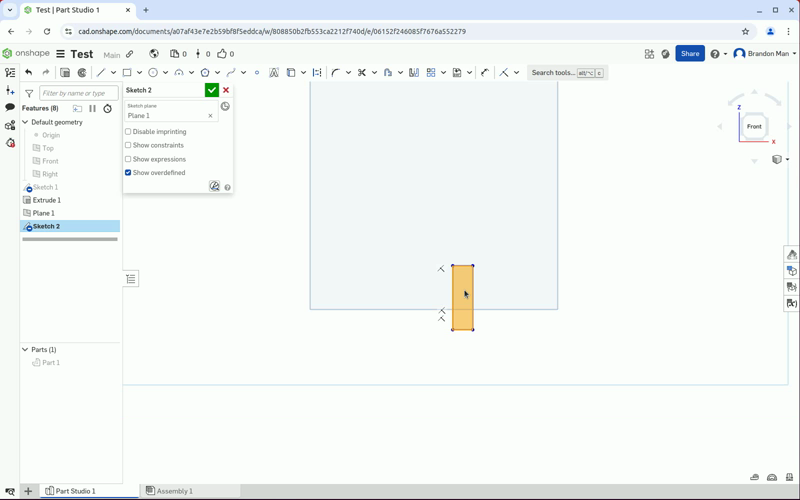
scroll(-6)
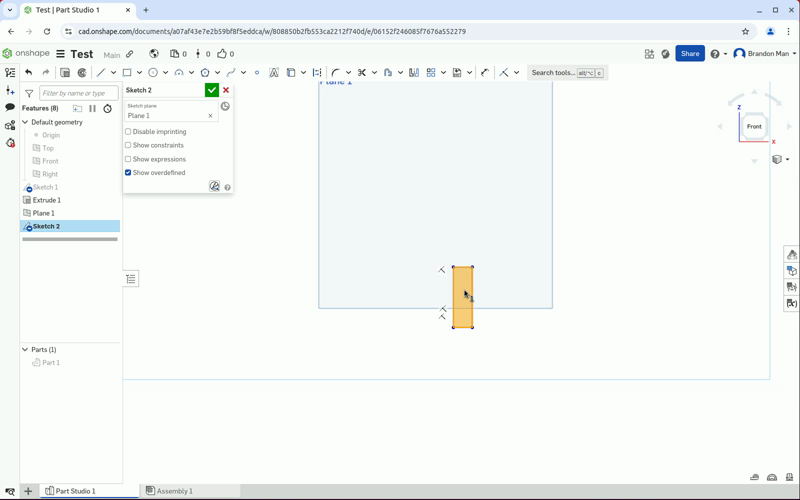
scroll(-6)
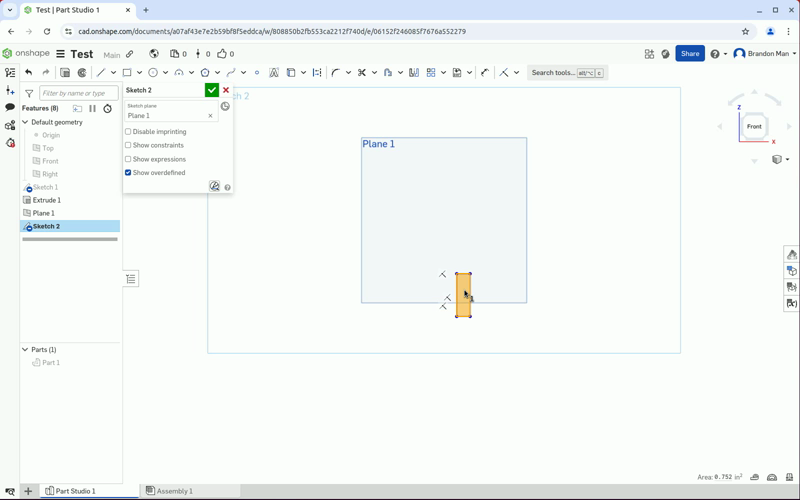
scroll(-6)
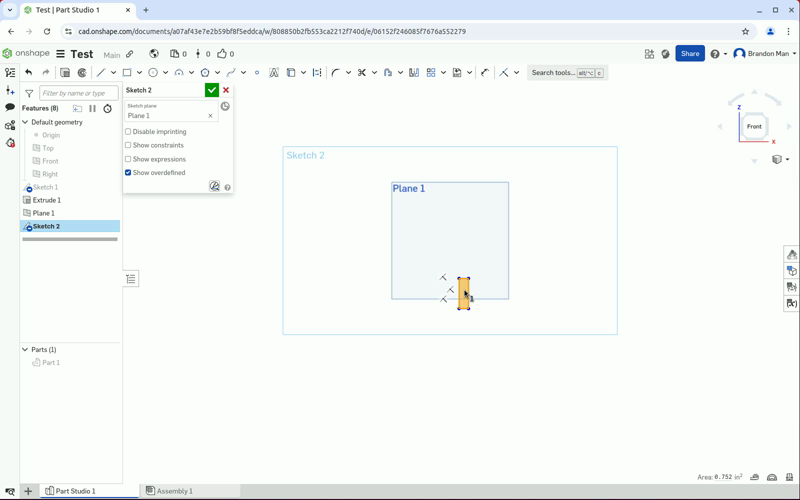
scroll(-6)
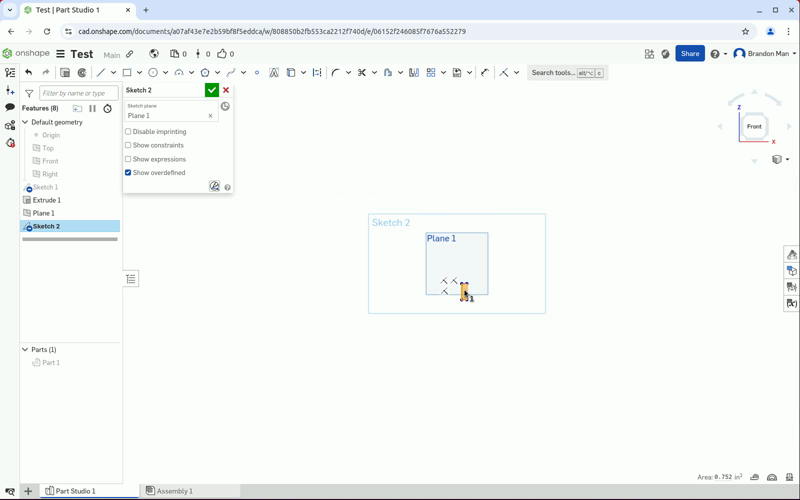
scroll(-6)
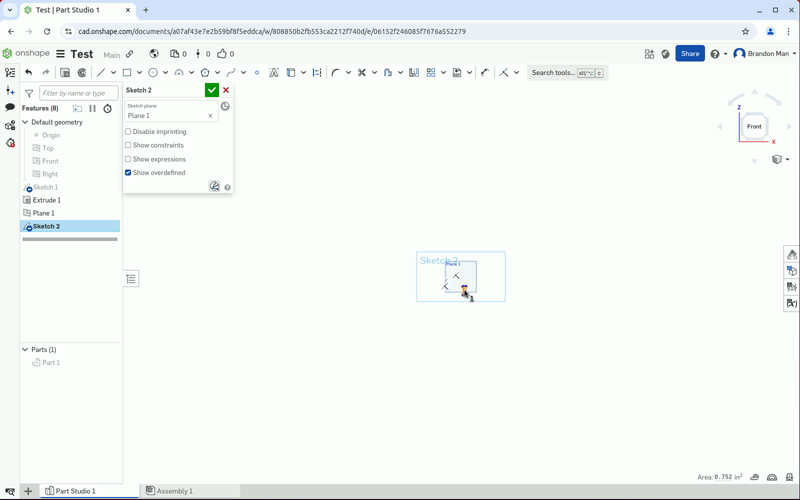
mouse_move(73, 352)
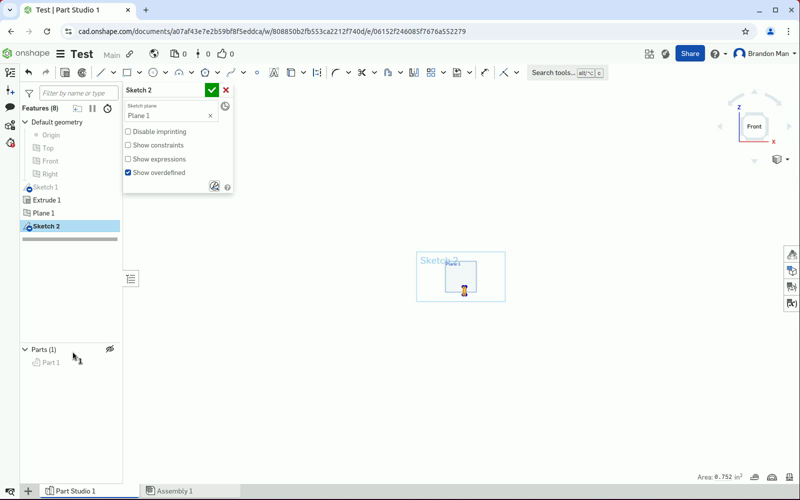
key(shift+y)
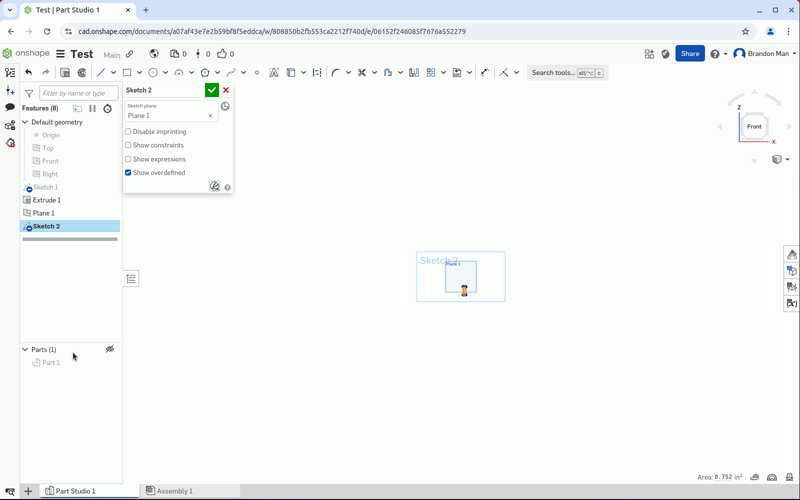
key(shift+e)
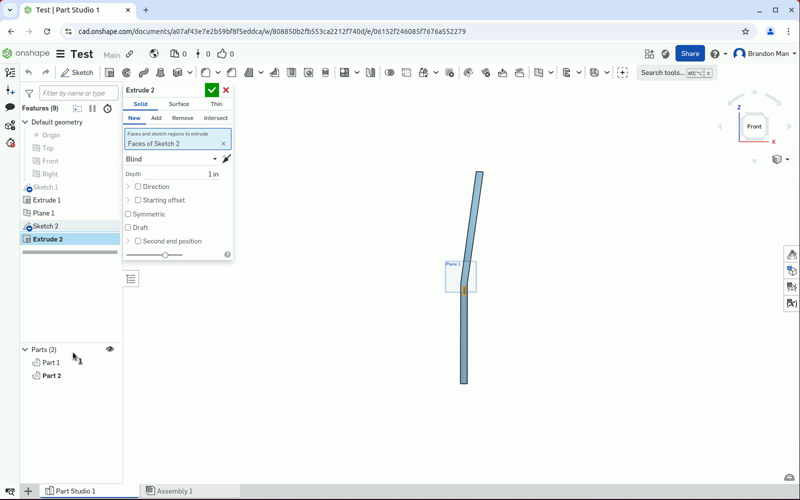
mouse_move(143, 106)
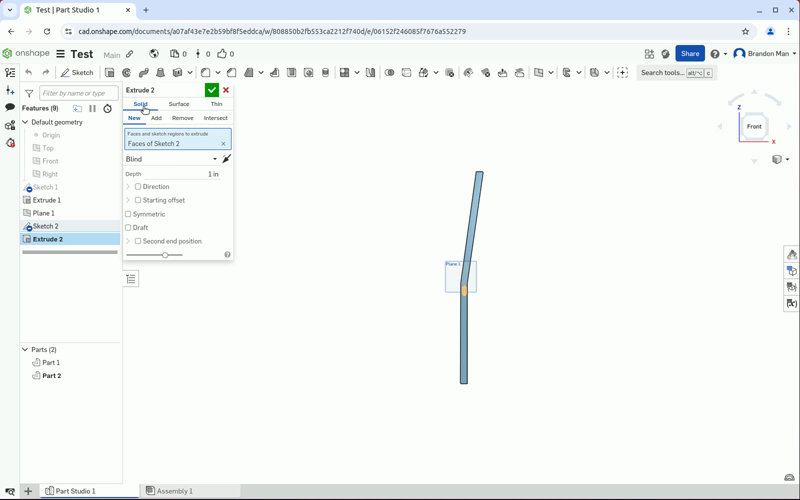
click(143, 106)
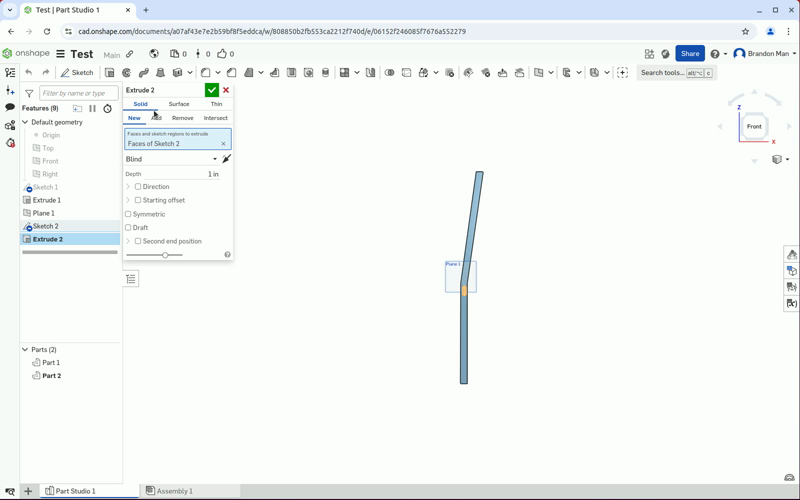
mouse_move(186, 120)
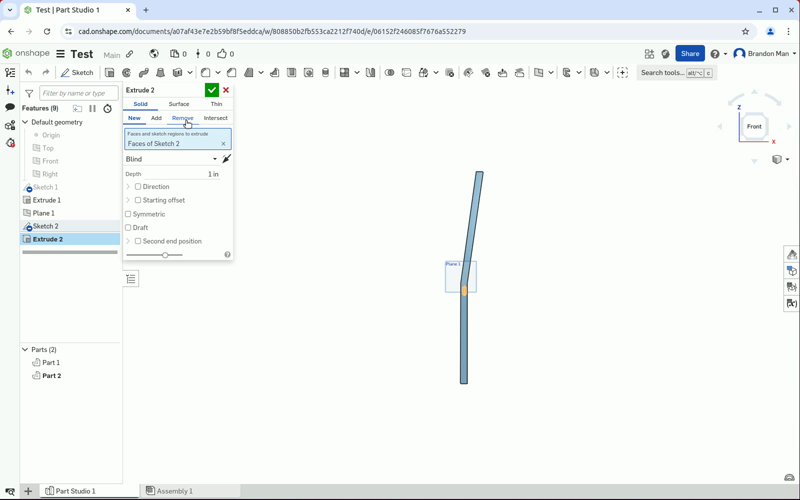
click(186, 120)
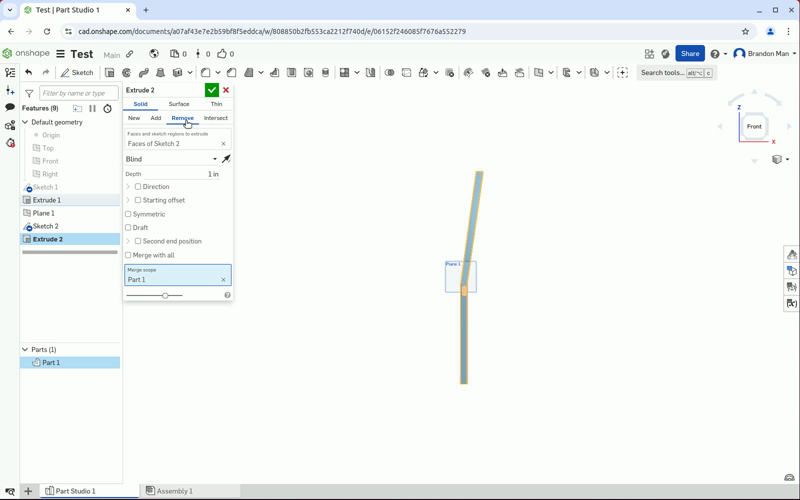
key(tab, 4)
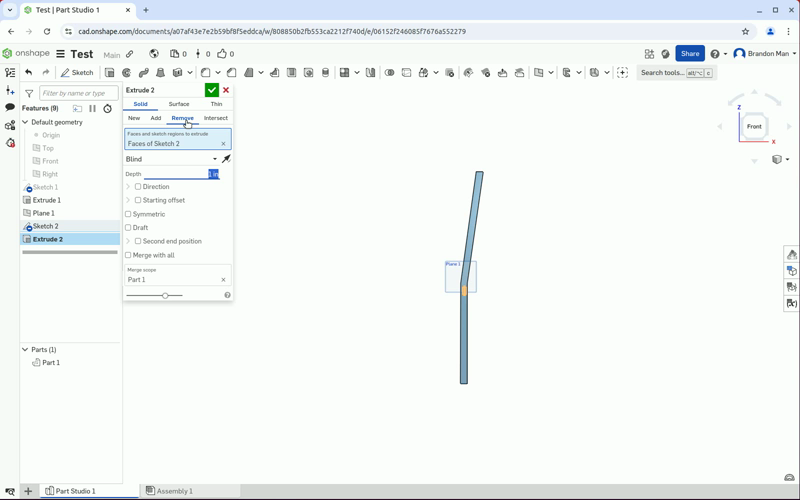
text(0.481)
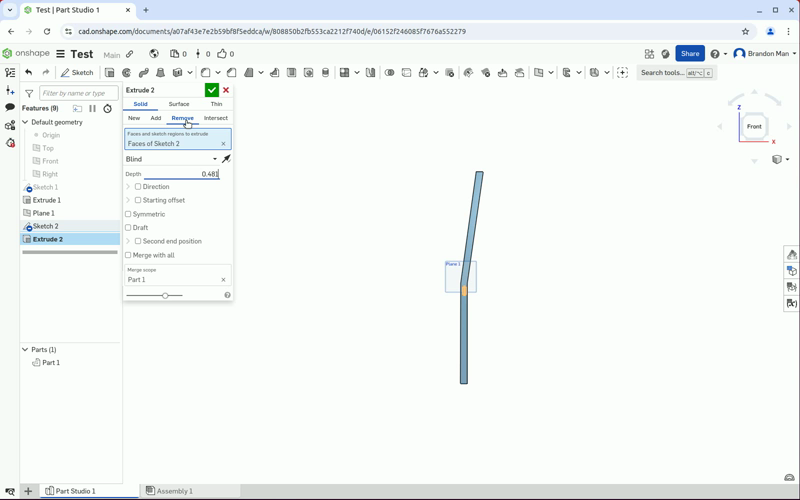
key(tab, 6)
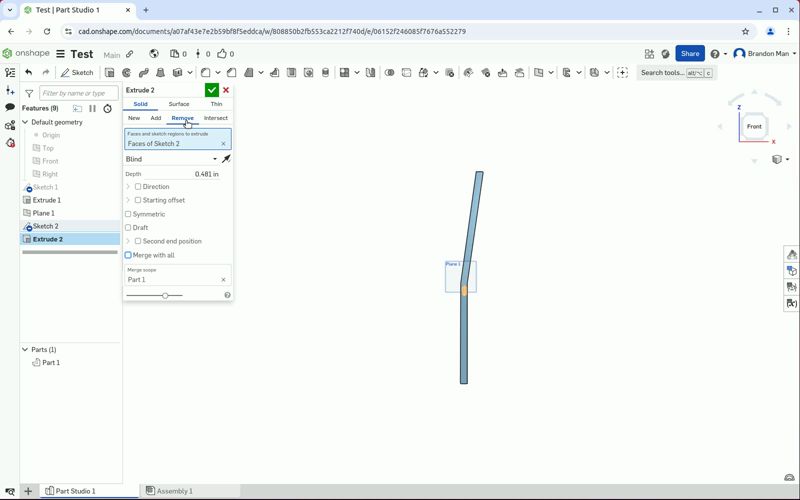
key(space)
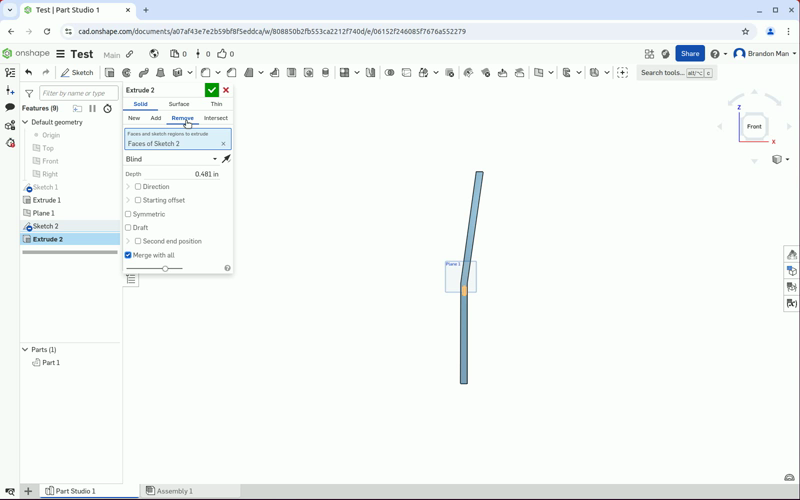
key(enter)
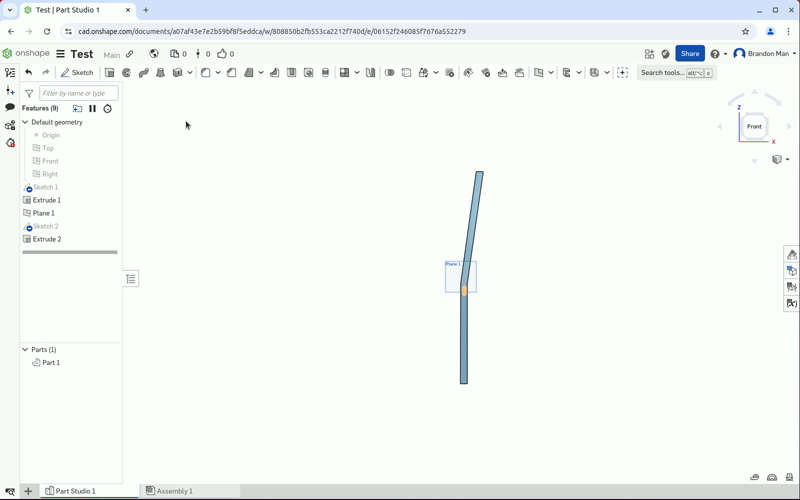
key(shift+h)
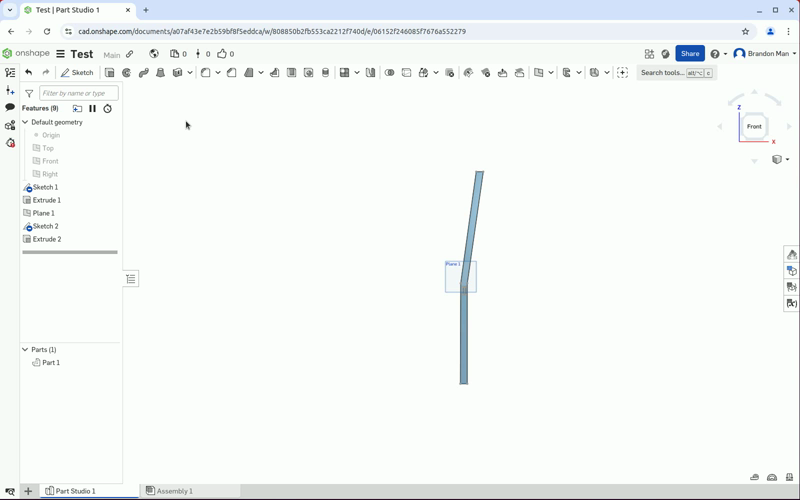
key(shift+h)
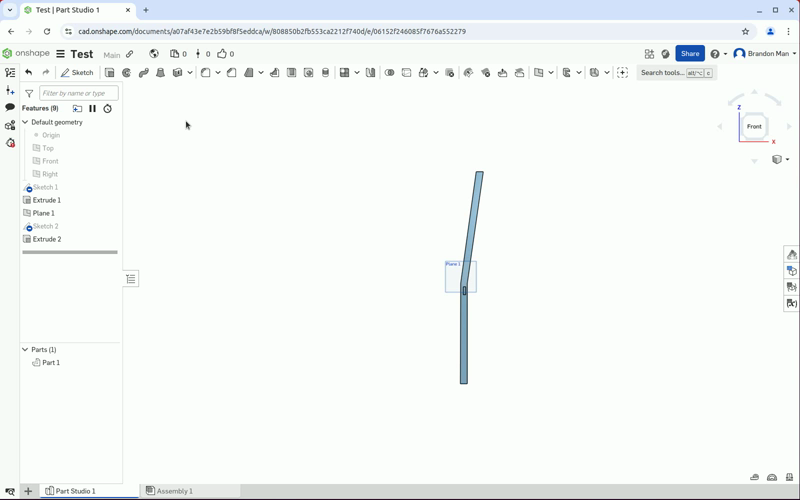
mouse_move(73, 189)
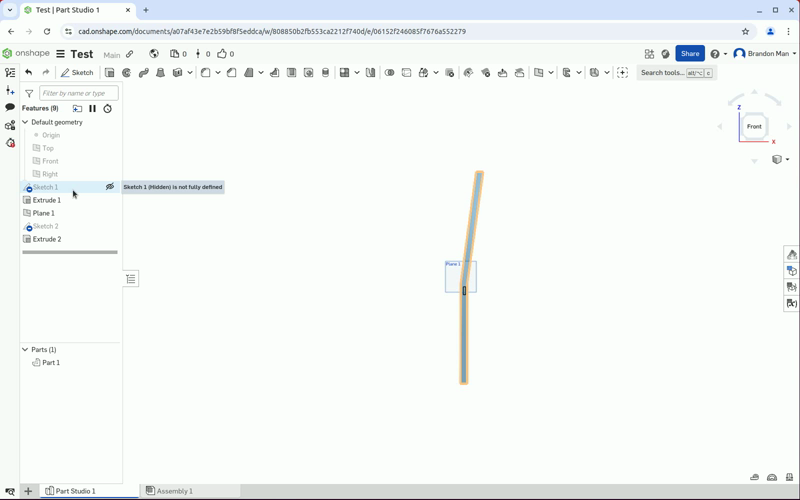
click(73, 189)
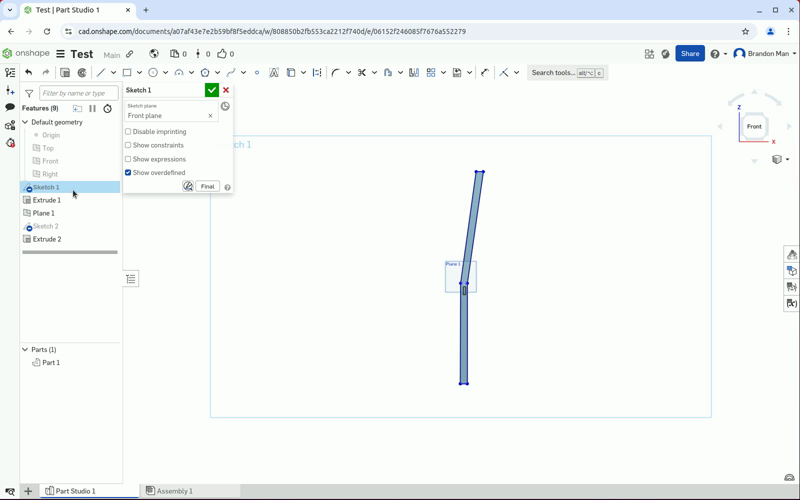
mouse_move(229, 92)
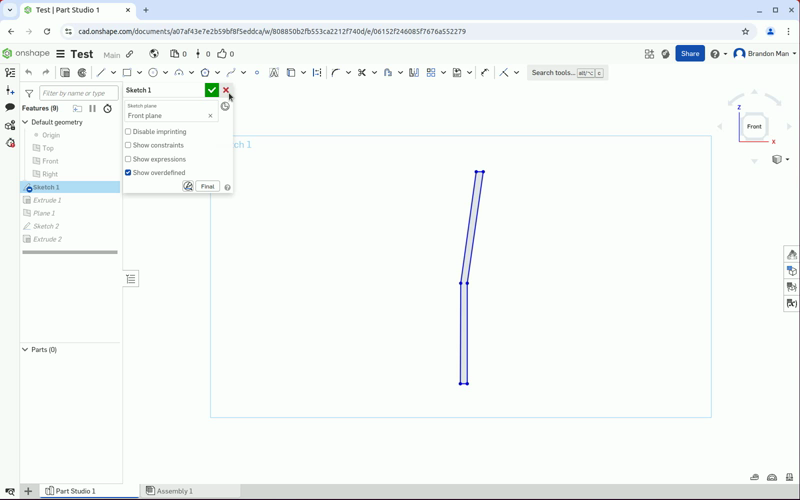
click(229, 92)
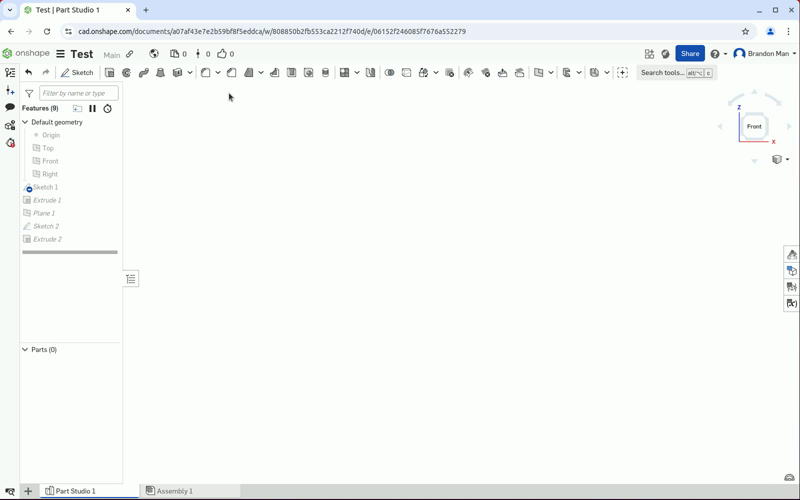
key(shift+s)
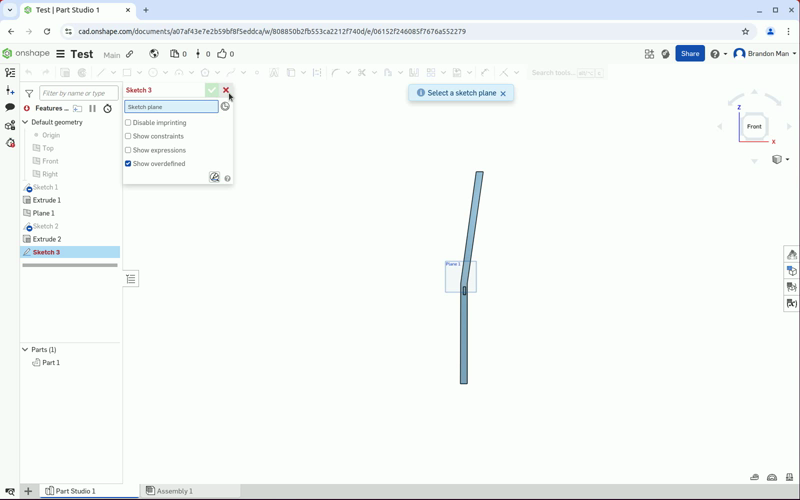
mouse_move(73, 215)
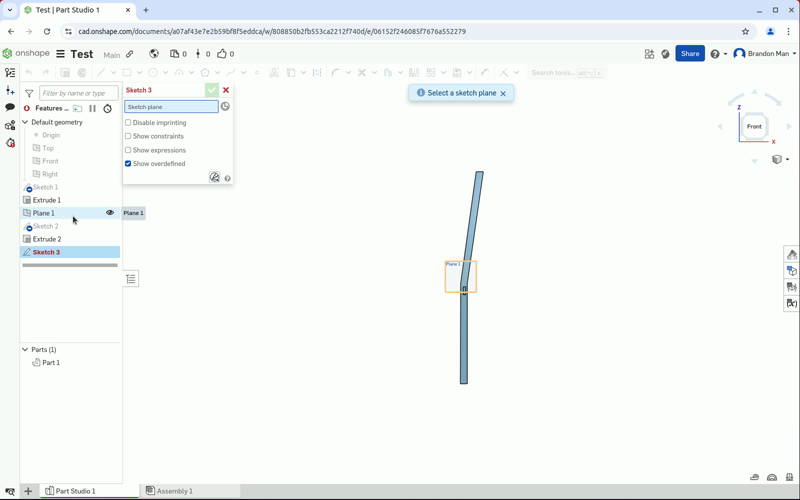
click(73, 215)
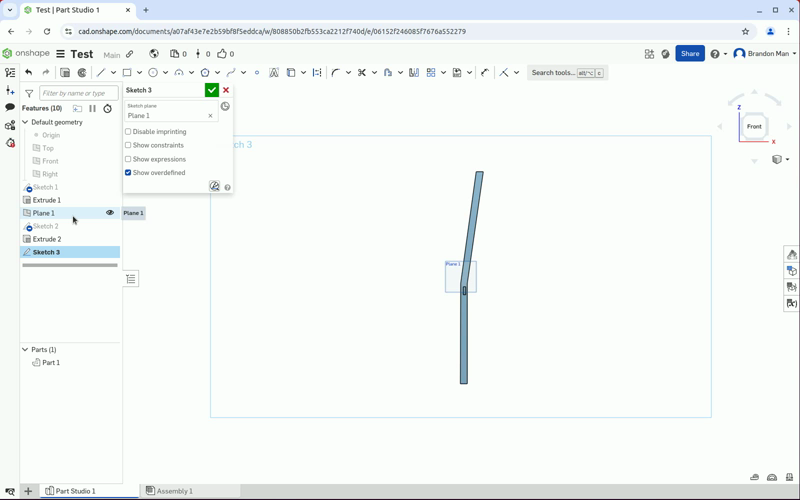
mouse_move(73, 352)
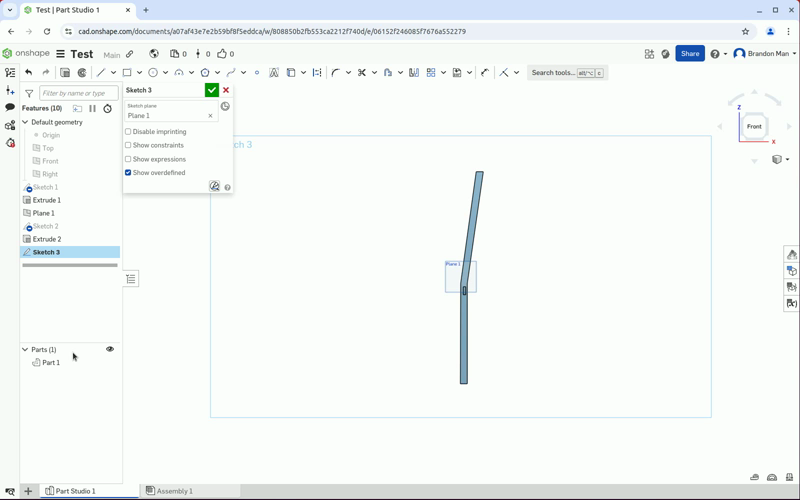
key(y)
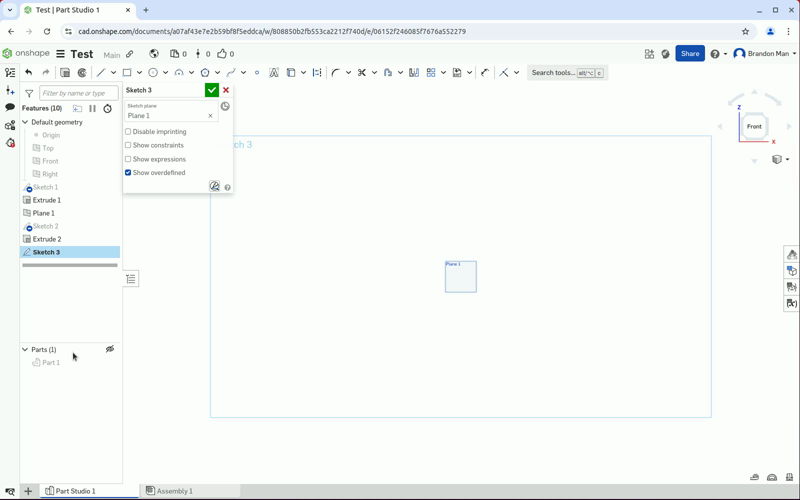
key(l)
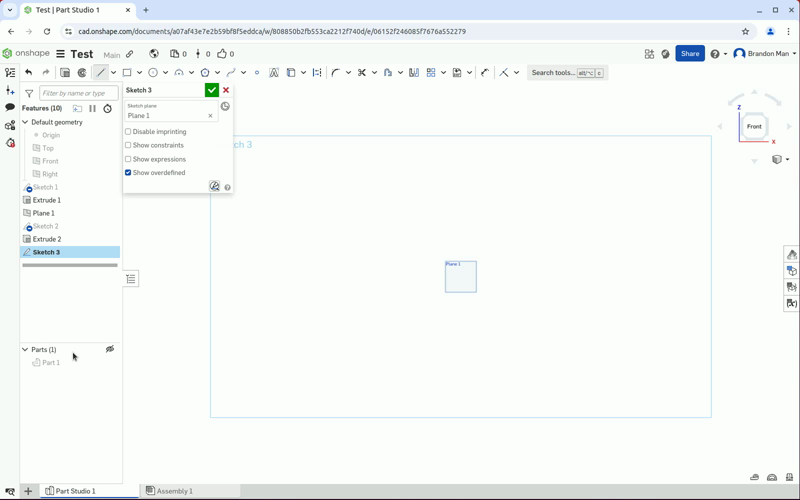
key_down(shift)
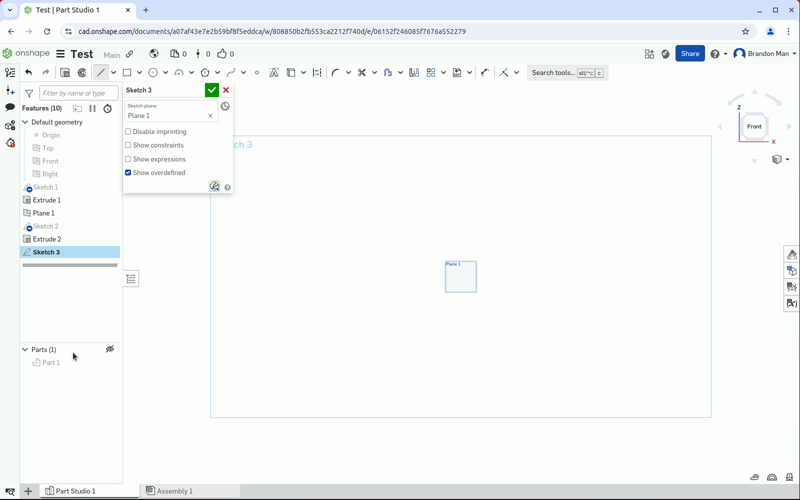
mouse_move(476, 186)
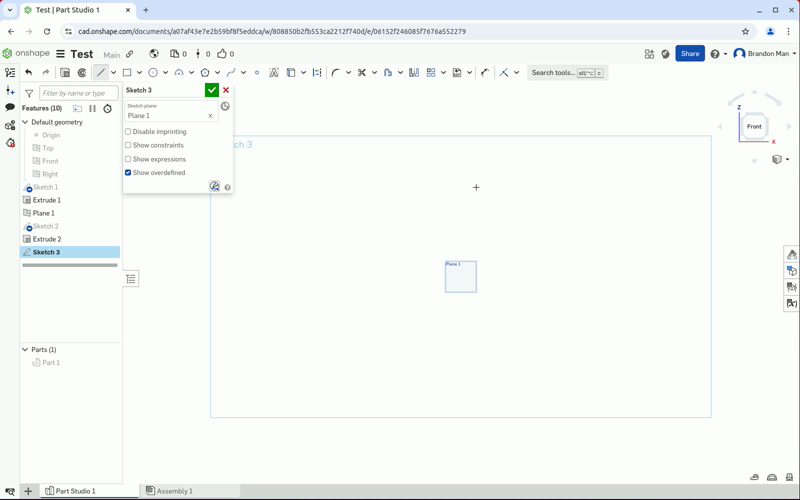
click(476, 186)
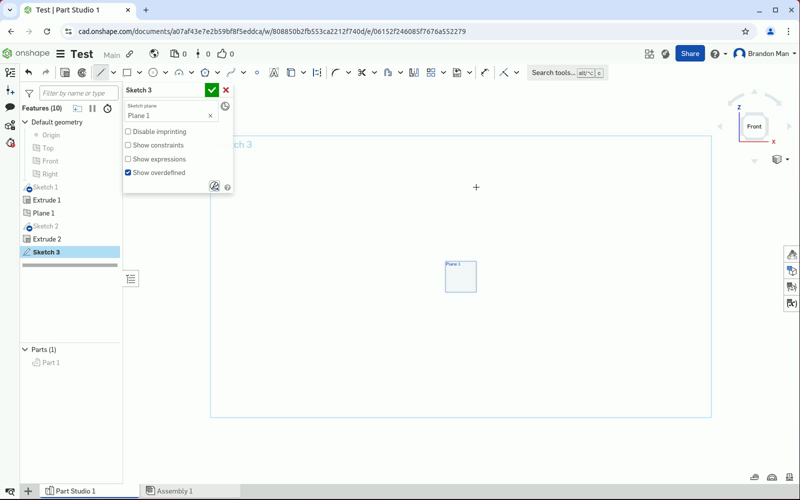
key_up(shift)
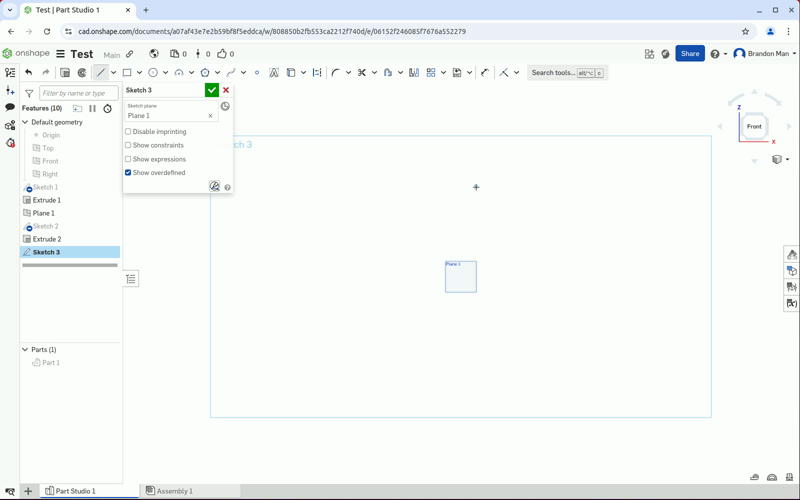
key_down(shift)
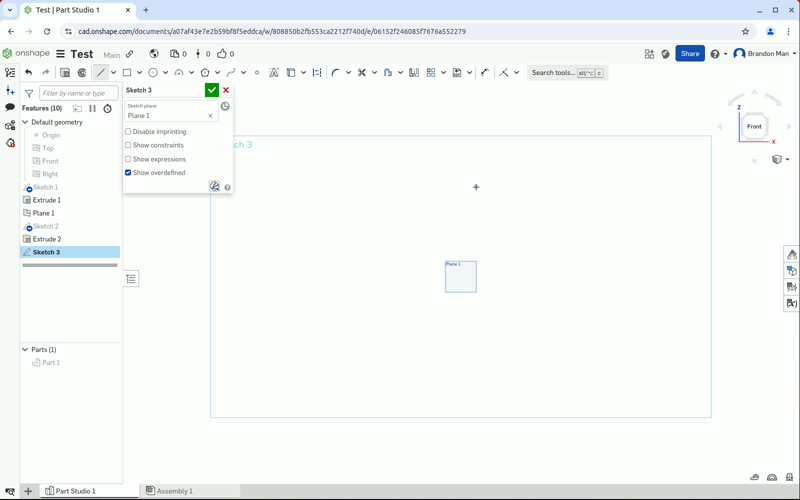
mouse_move(506, 186)
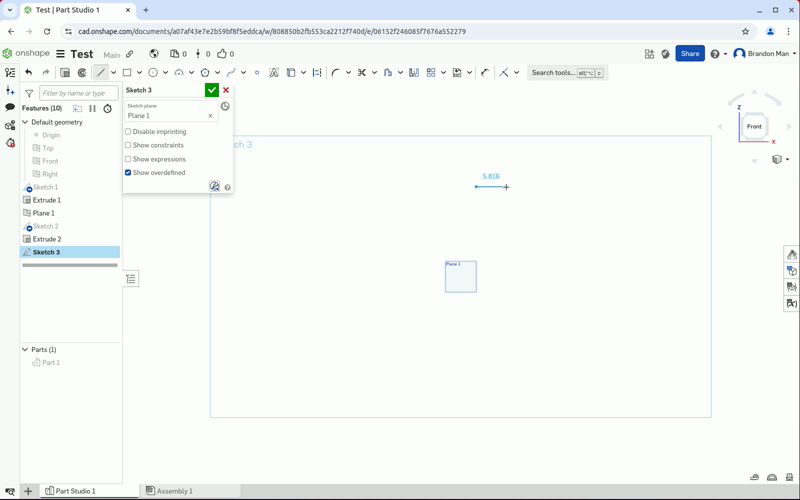
mouse_move(479, 187)
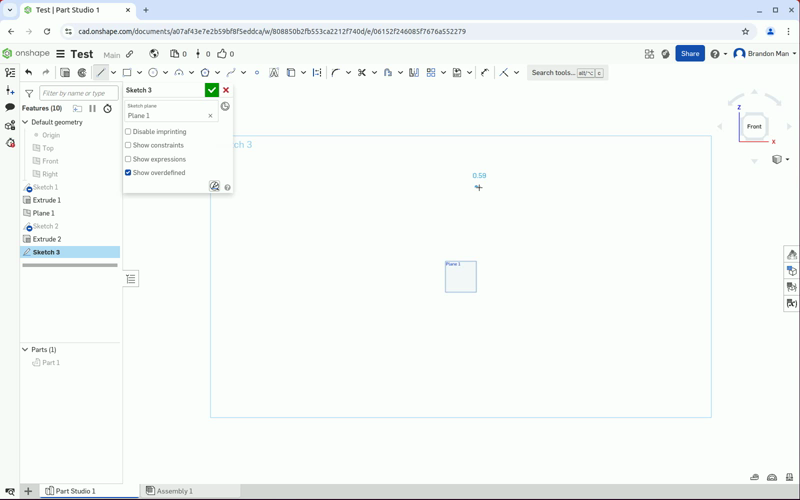
scroll(6)
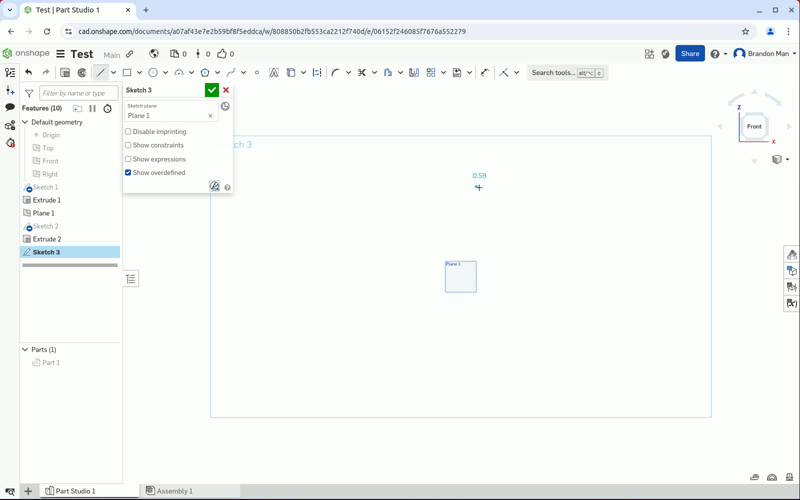
scroll(6)
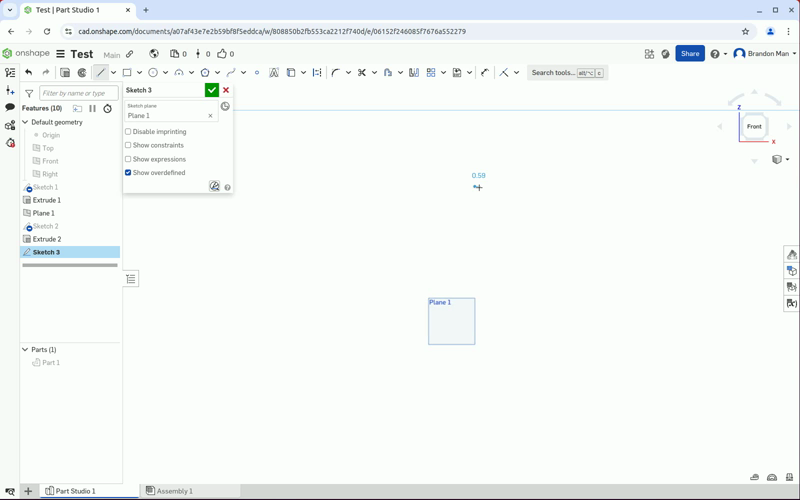
scroll(6)
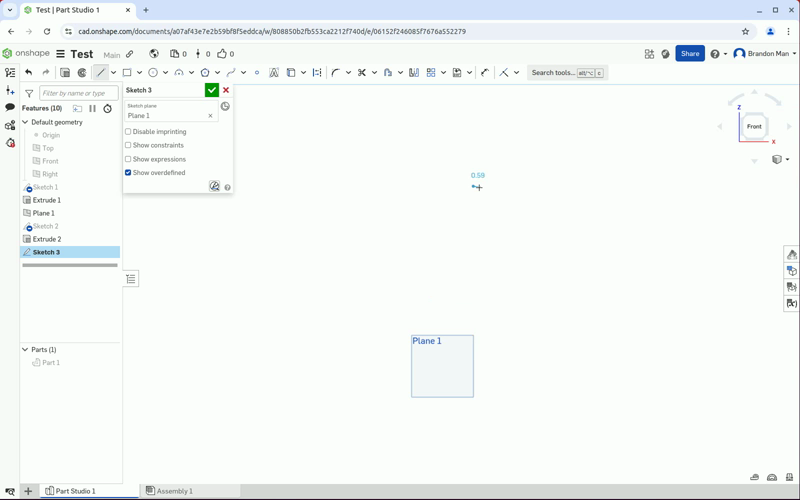
scroll(6)
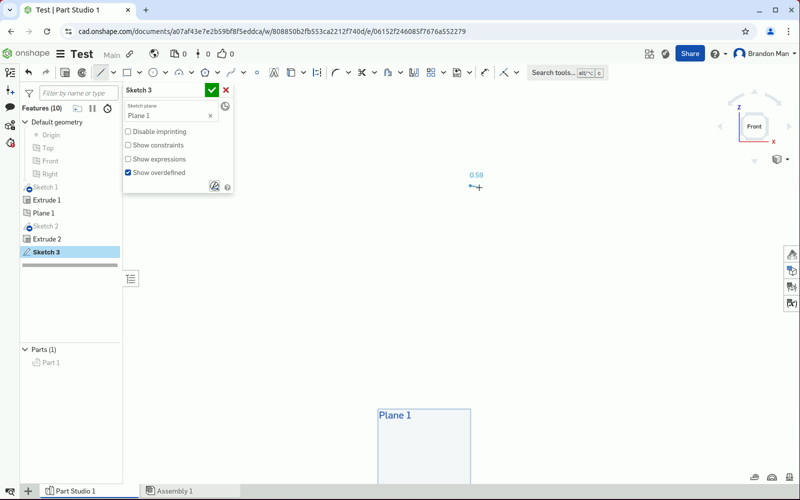
scroll(6)
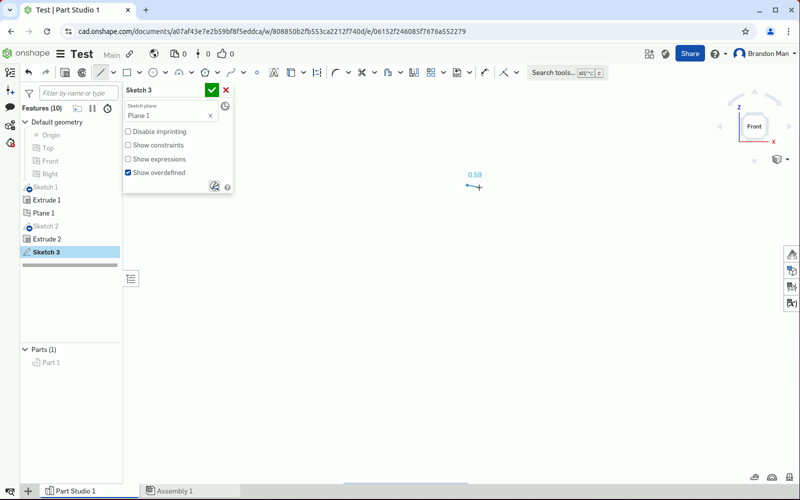
scroll(6)
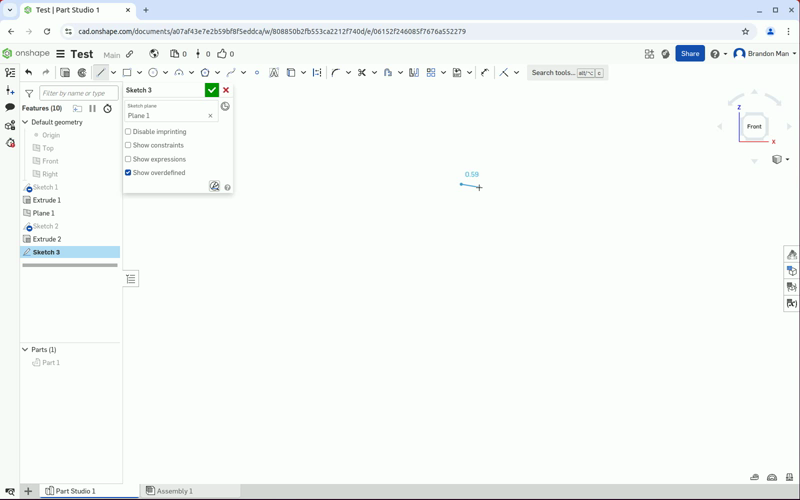
scroll(6)
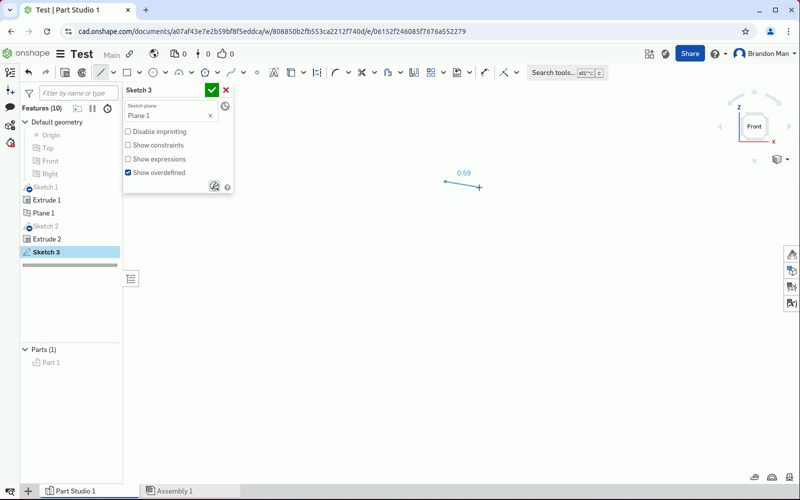
click(479, 187)
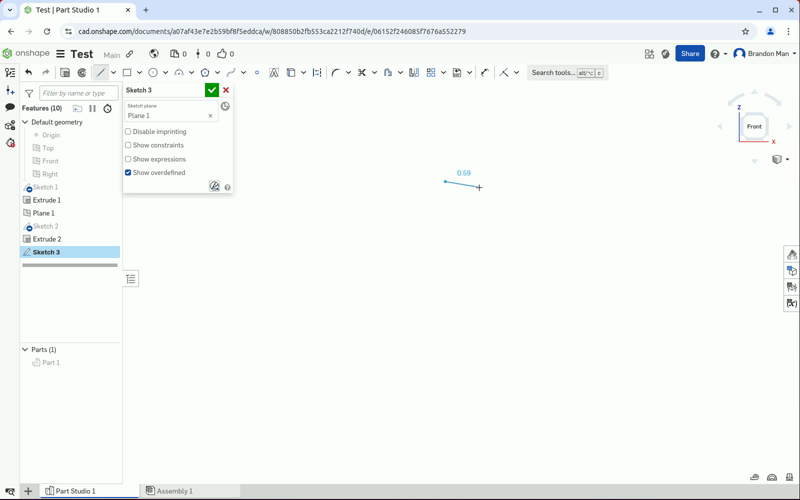
scroll(-6)
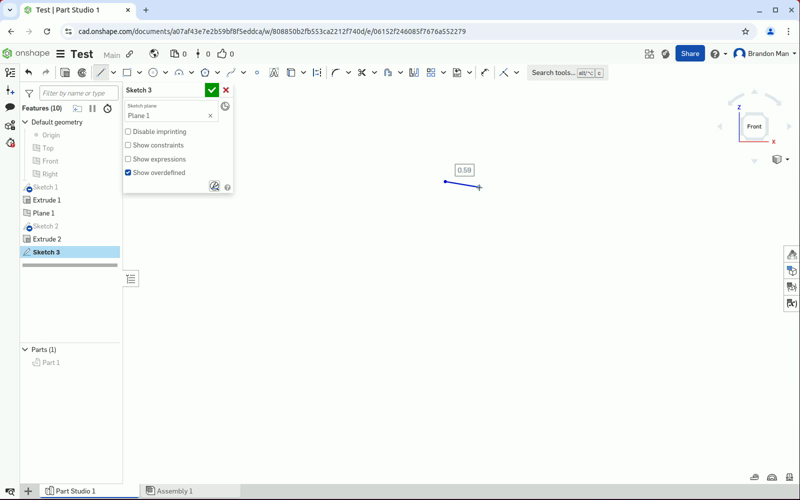
scroll(-6)
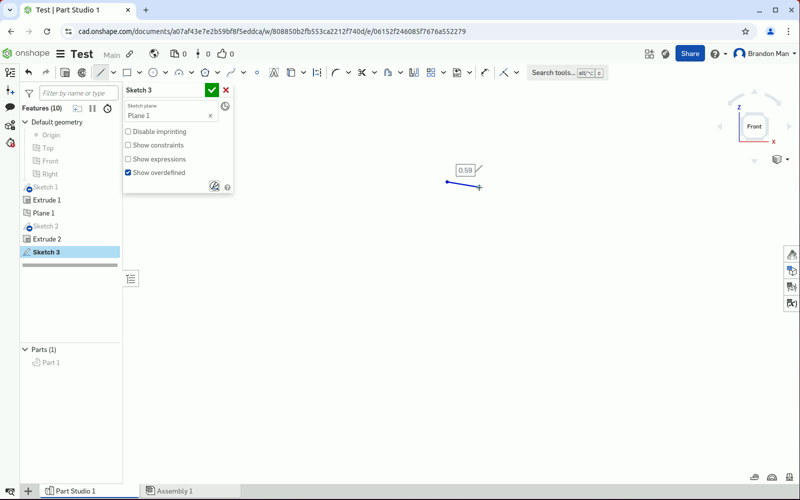
scroll(-6)
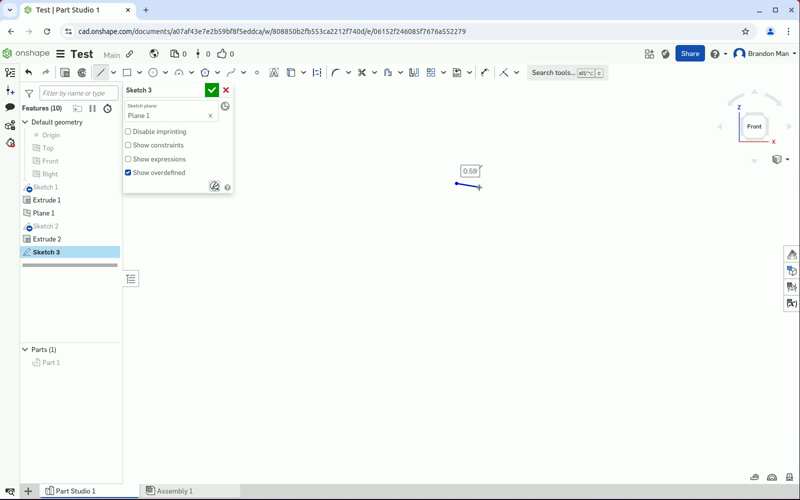
scroll(-6)
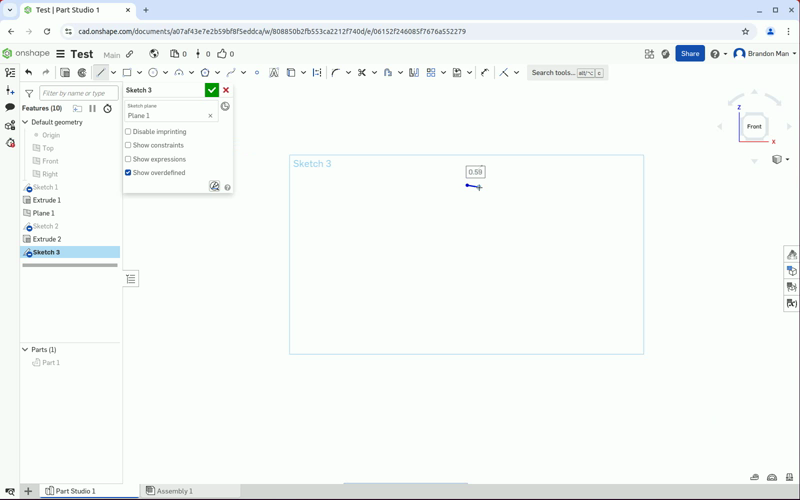
scroll(-6)
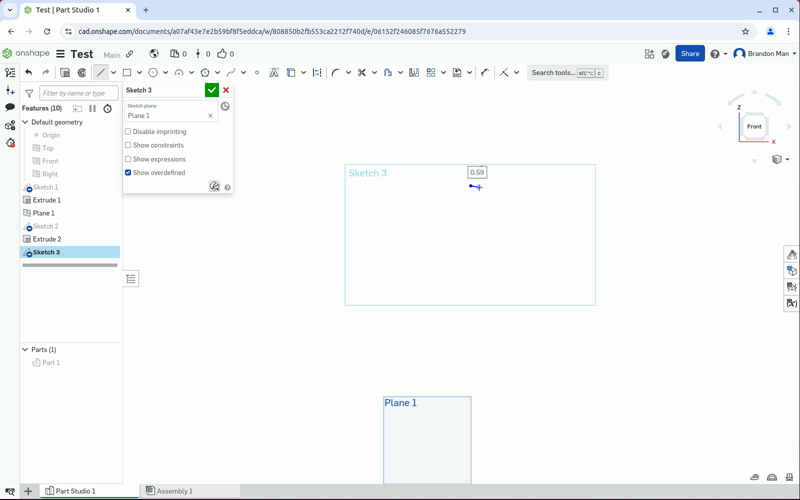
scroll(-6)
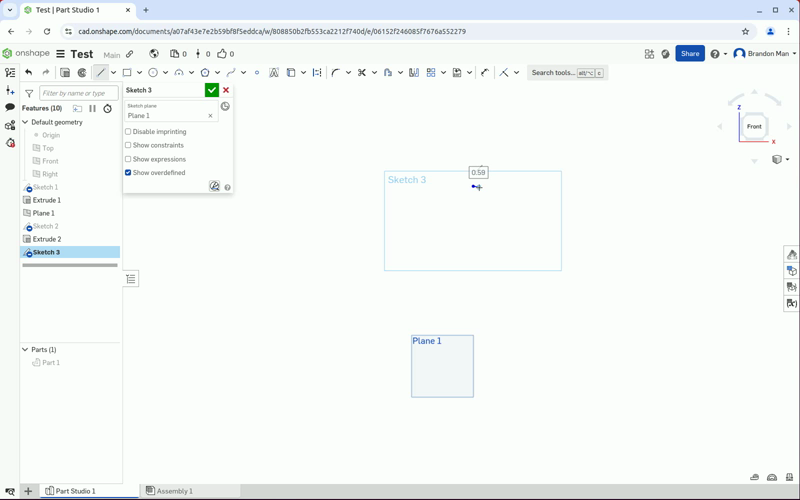
scroll(-6)
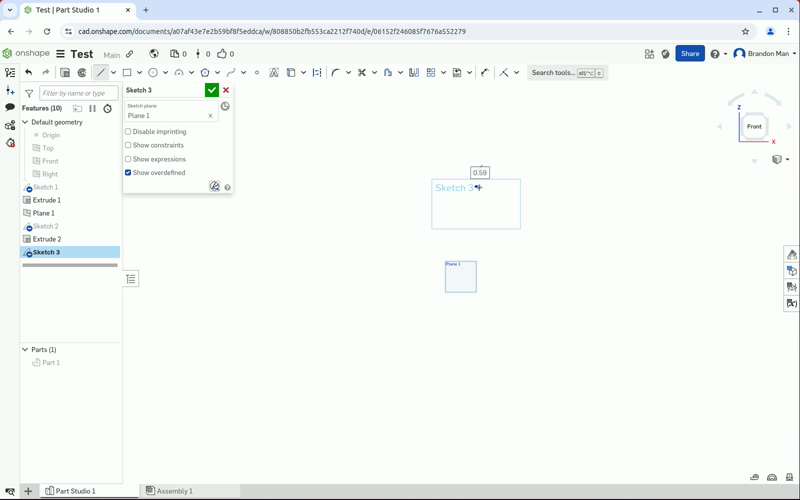
key_up(shift)
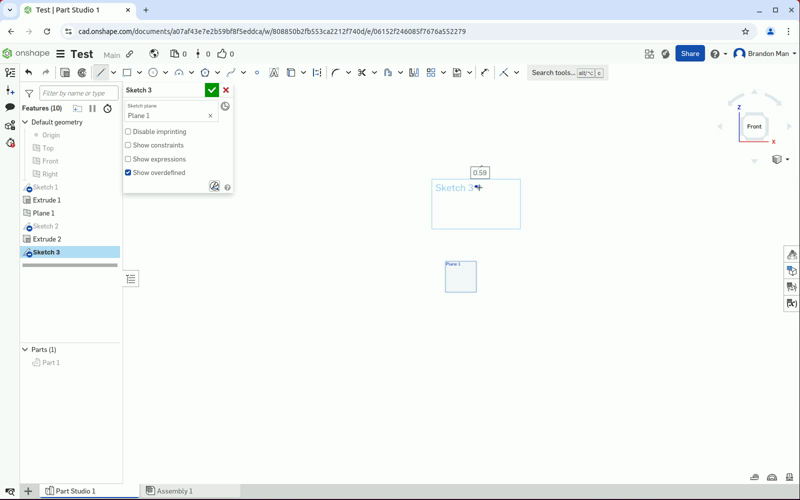
key_down(shift)
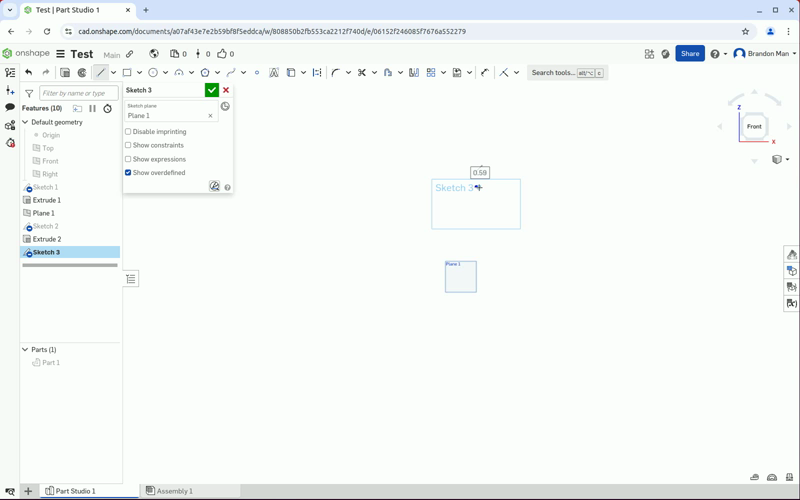
mouse_move(509, 187)
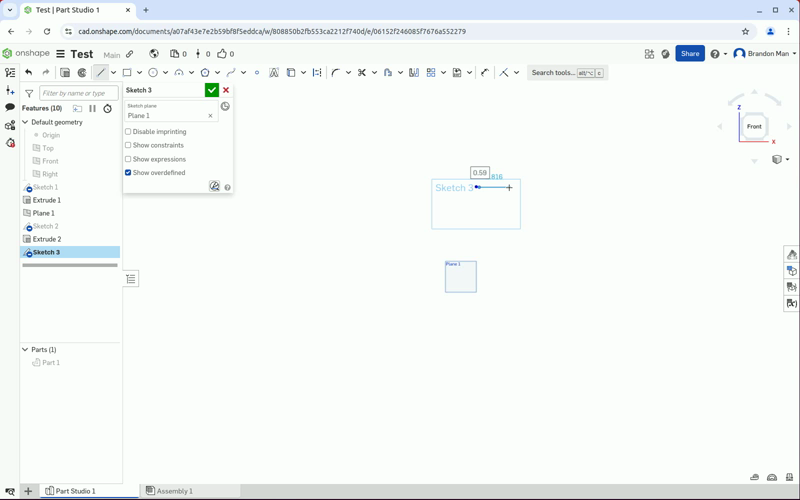
mouse_move(479, 181)
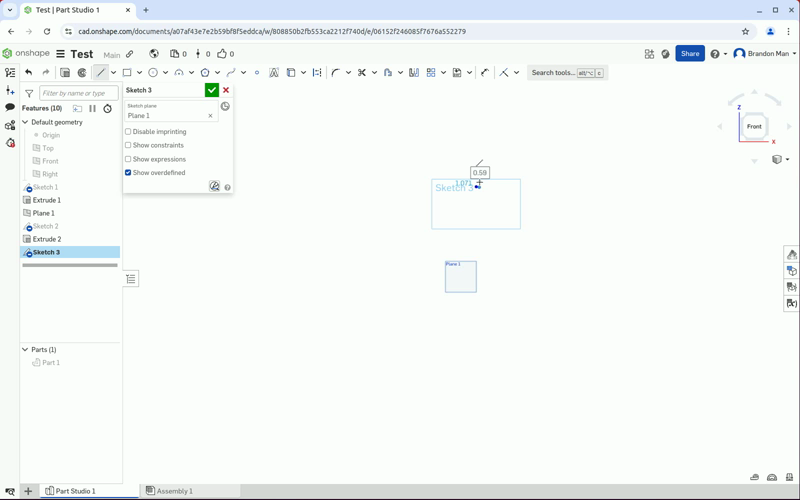
scroll(6)
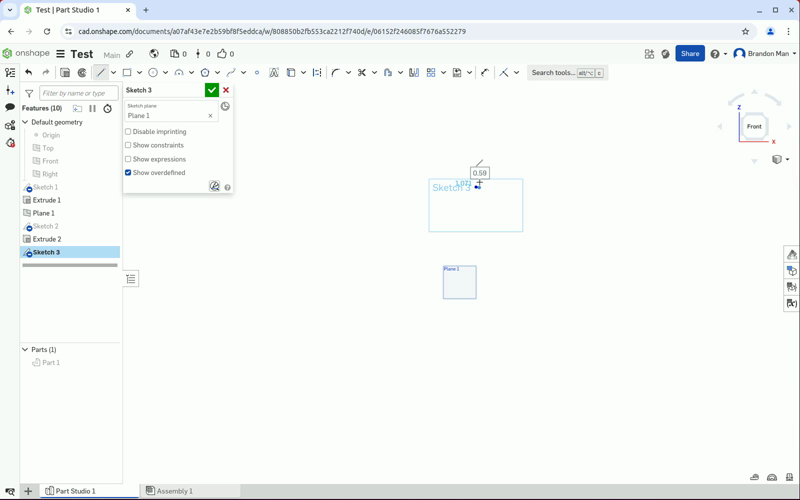
scroll(6)
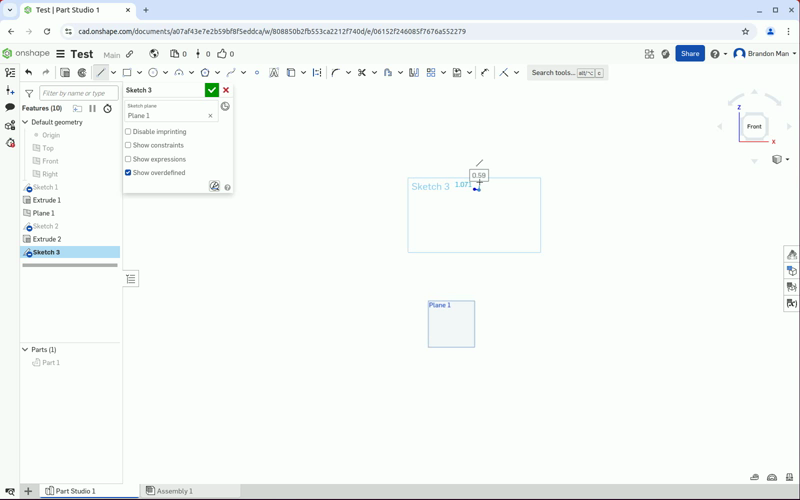
scroll(6)
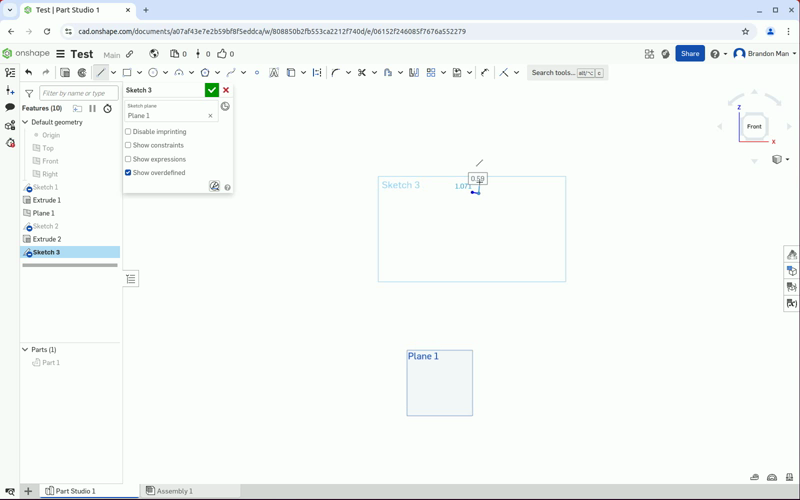
scroll(6)
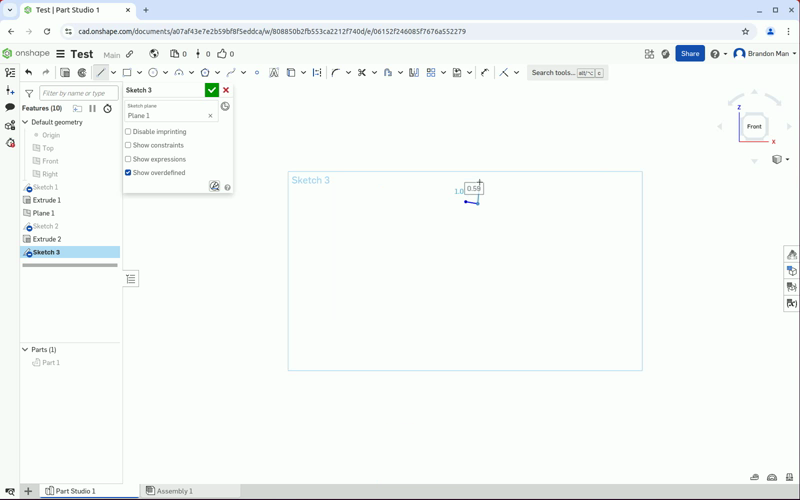
scroll(6)
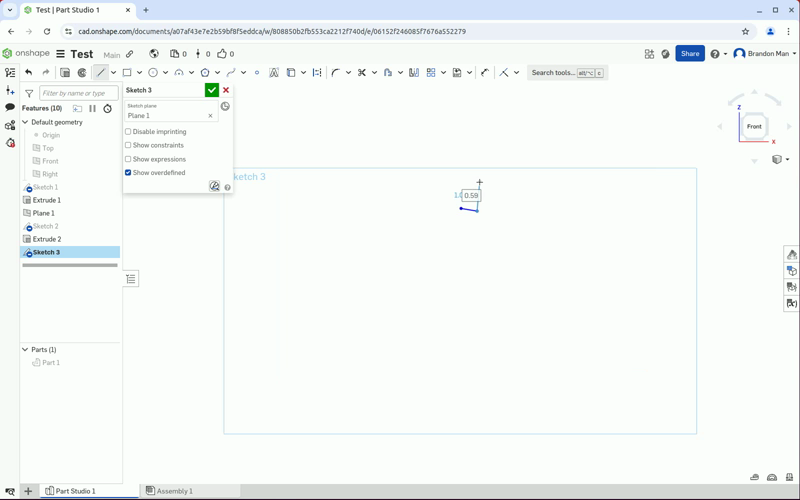
scroll(6)
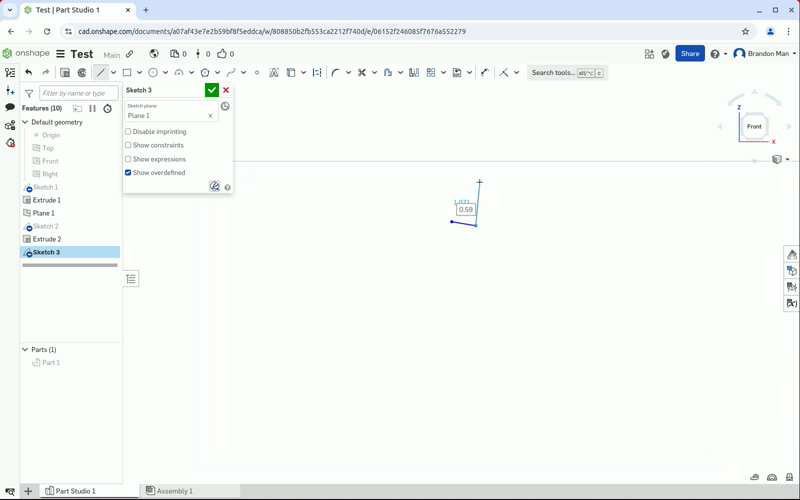
scroll(6)
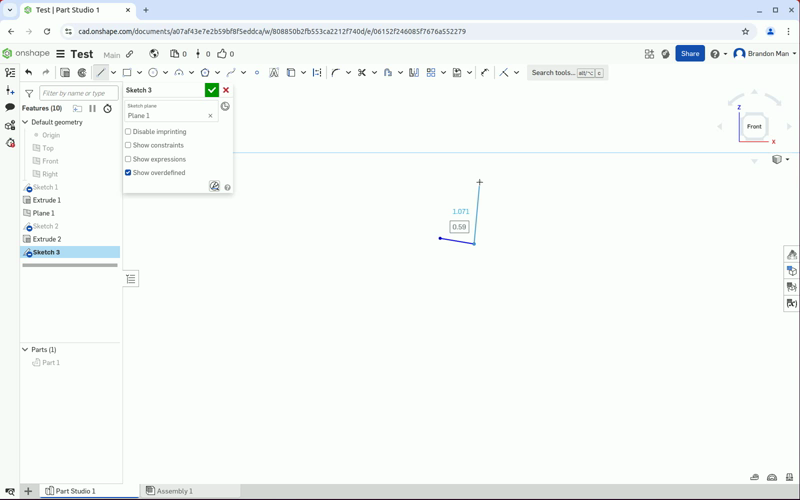
click(479, 181)
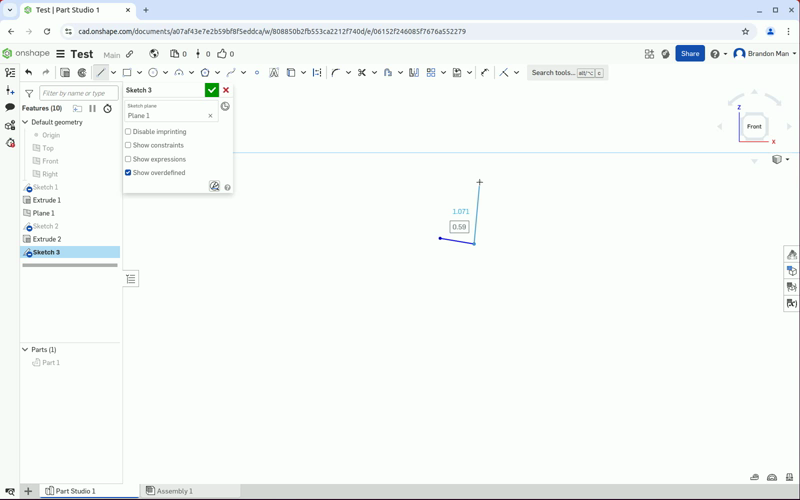
scroll(-6)
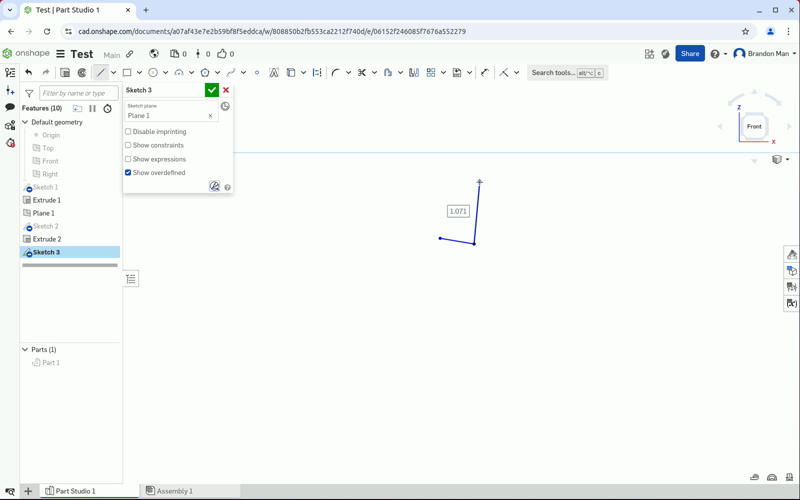
scroll(-6)
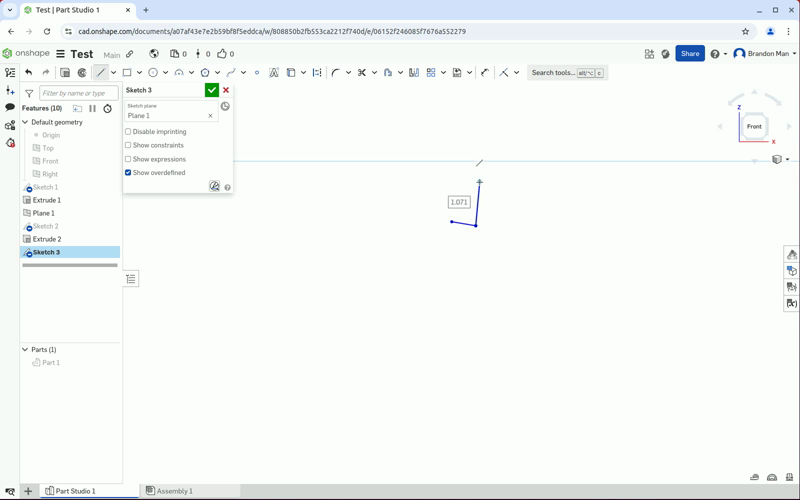
scroll(-6)
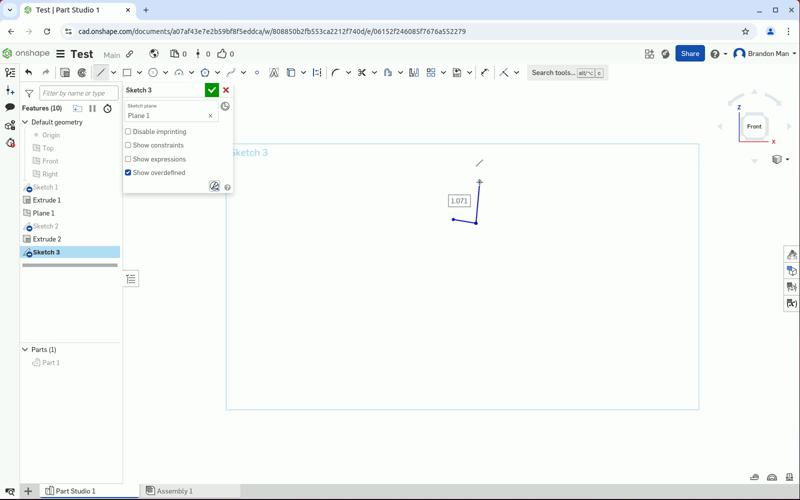
scroll(-6)
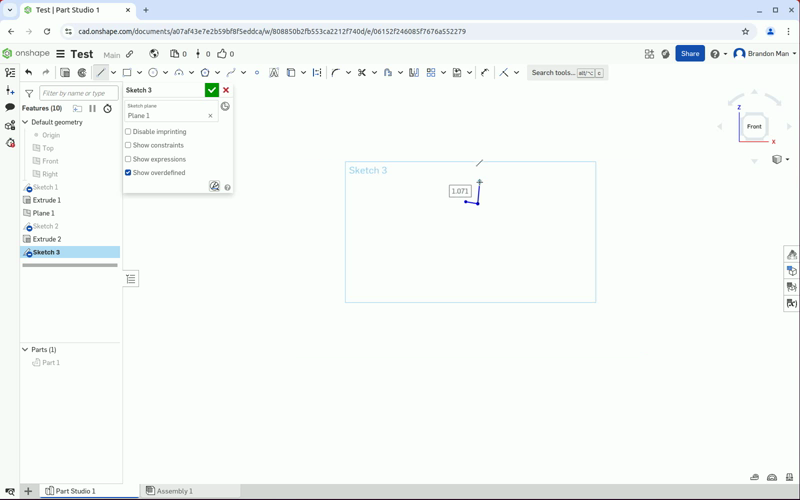
scroll(-6)
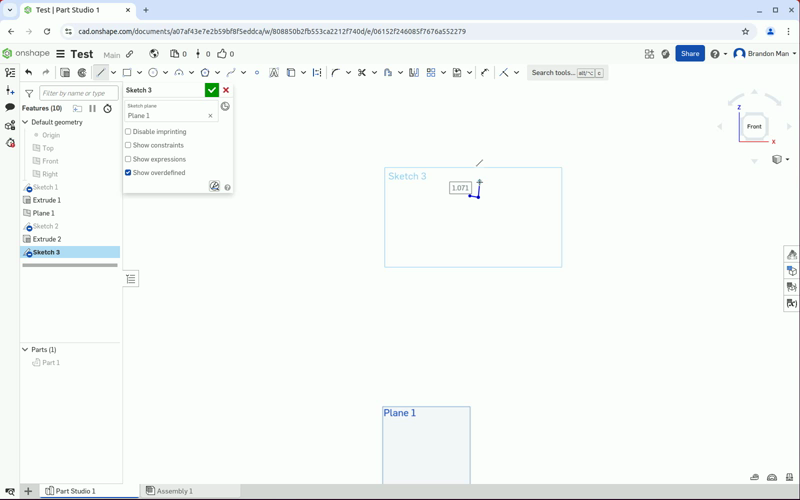
scroll(-6)
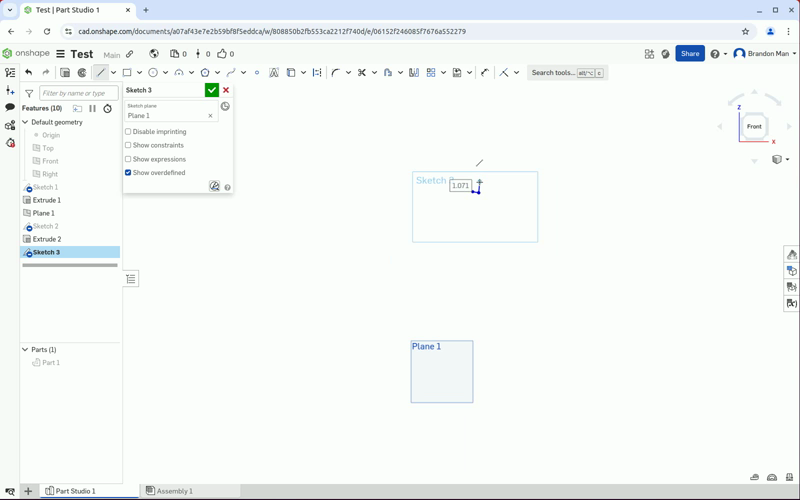
scroll(-6)
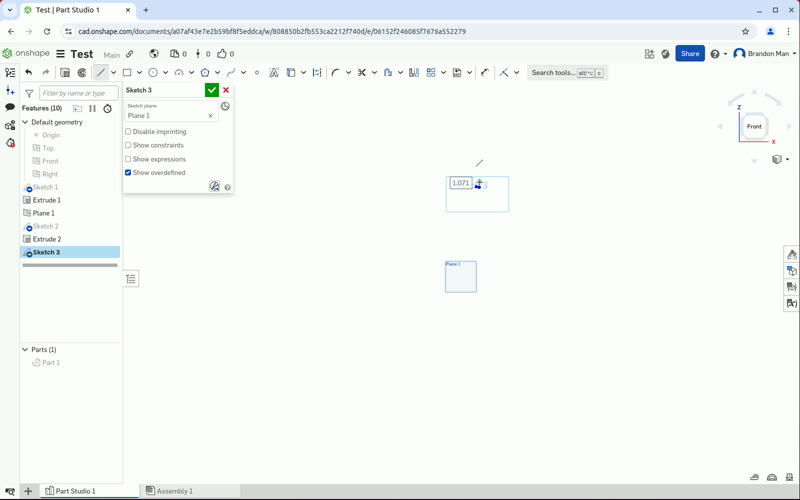
key_up(shift)
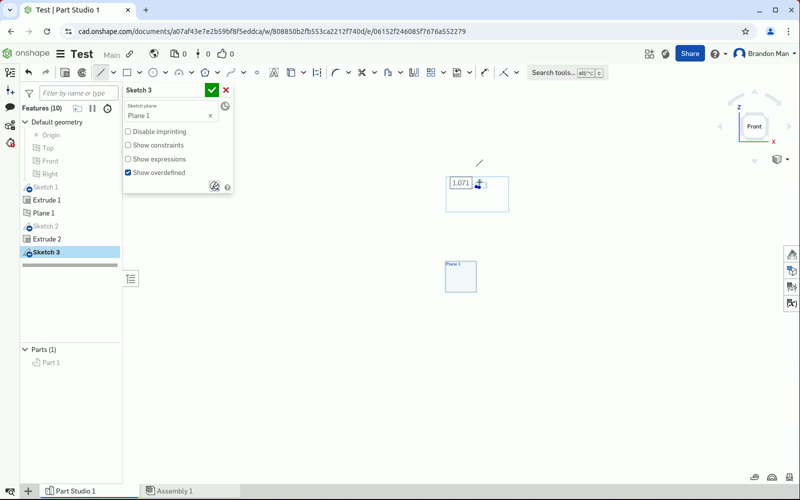
key_down(shift)
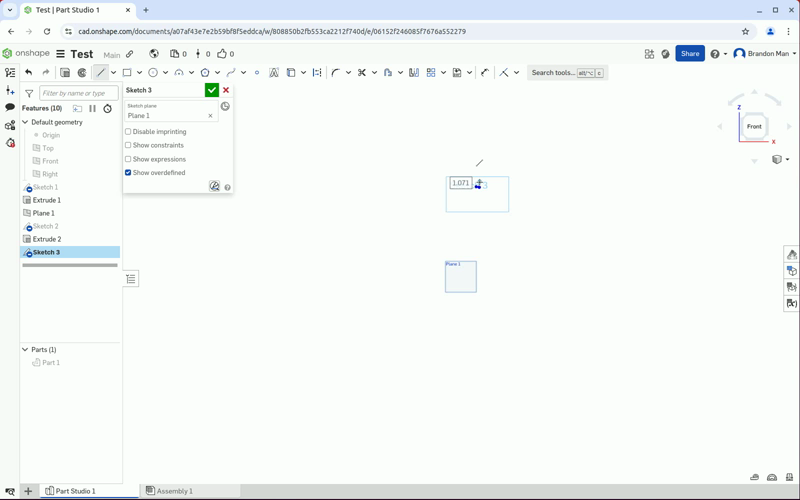
mouse_move(509, 181)
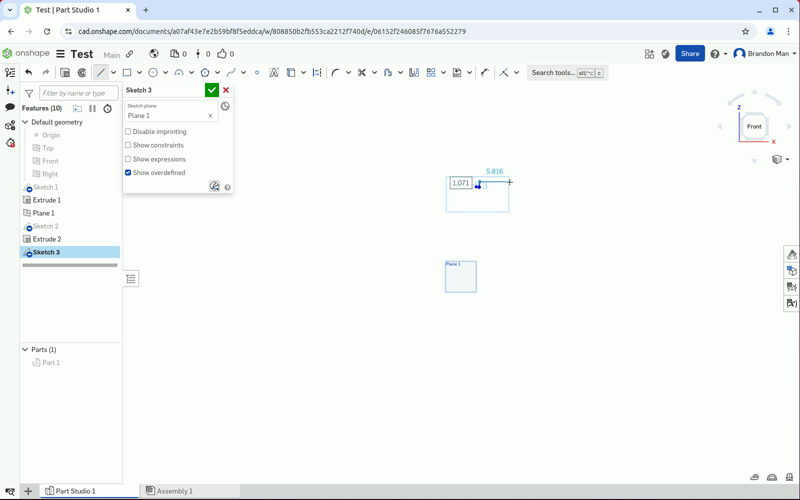
mouse_move(477, 180)
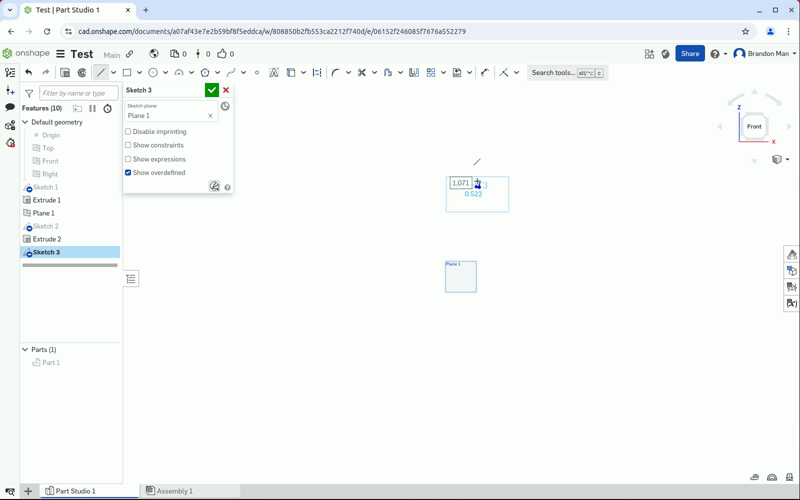
scroll(6)
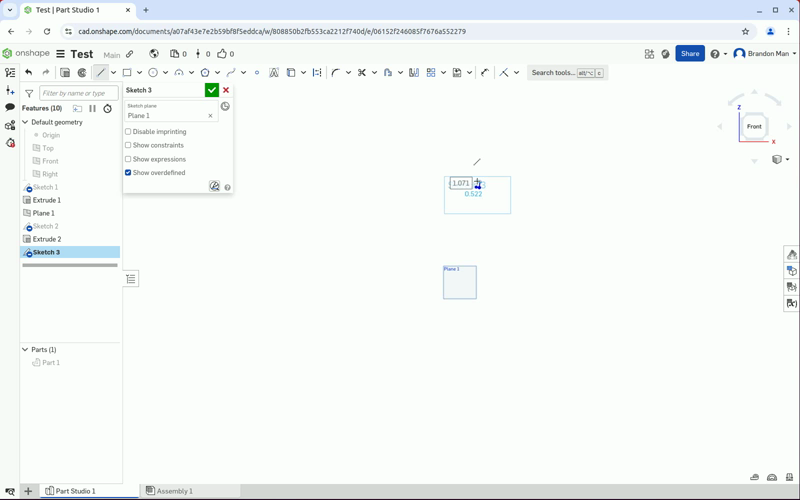
scroll(6)
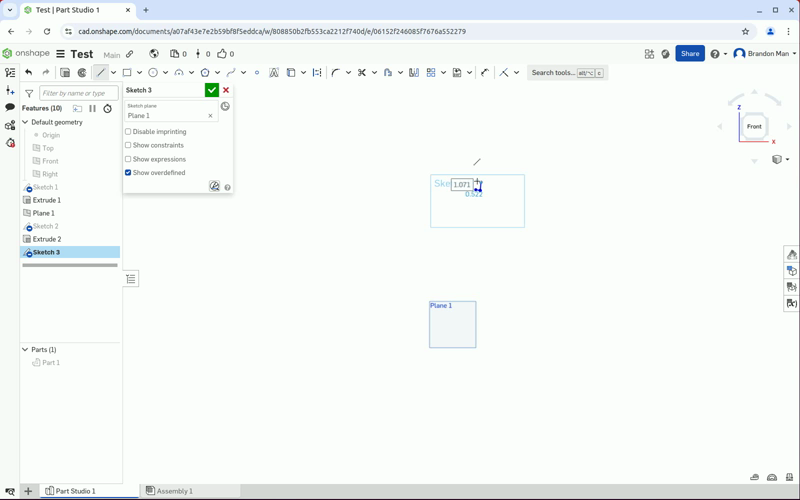
scroll(6)
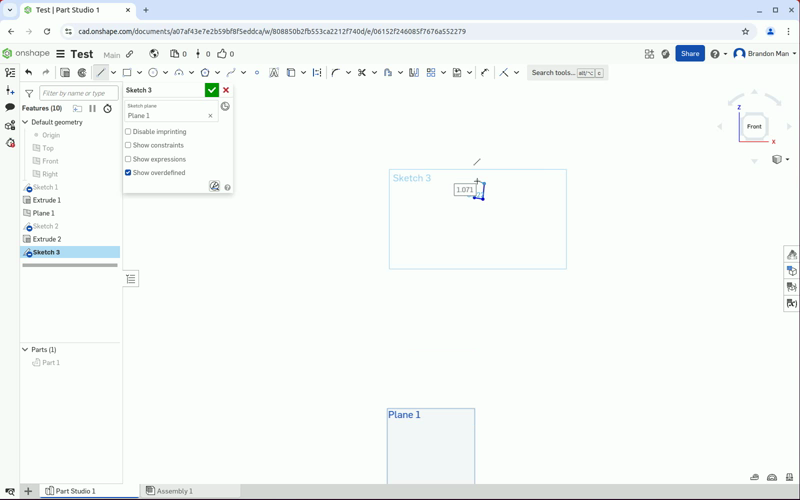
scroll(6)
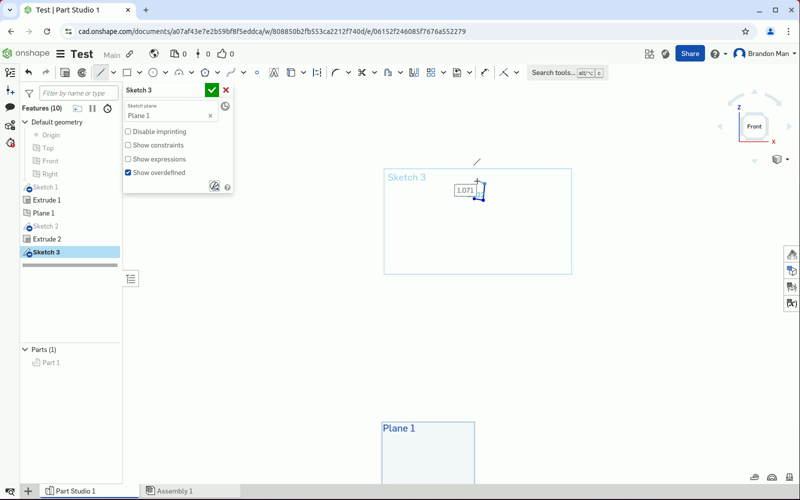
scroll(6)
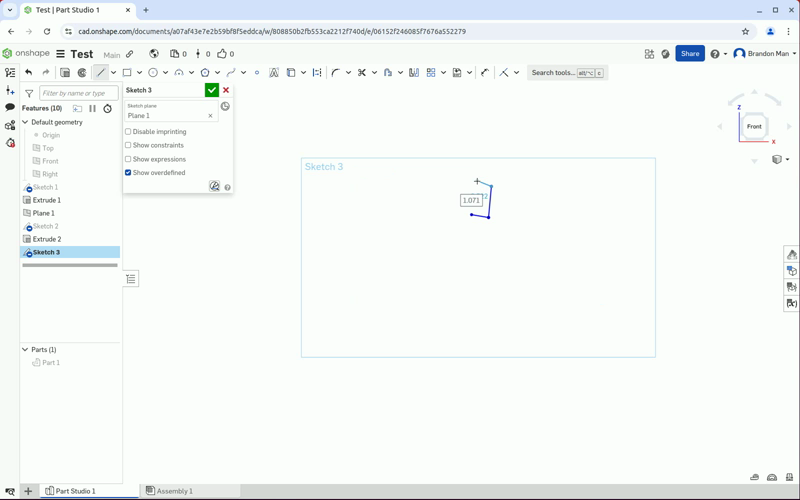
scroll(6)
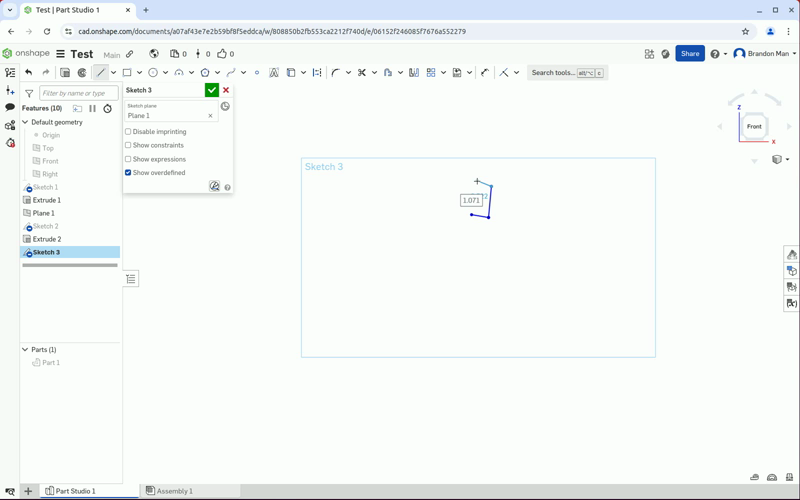
scroll(6)
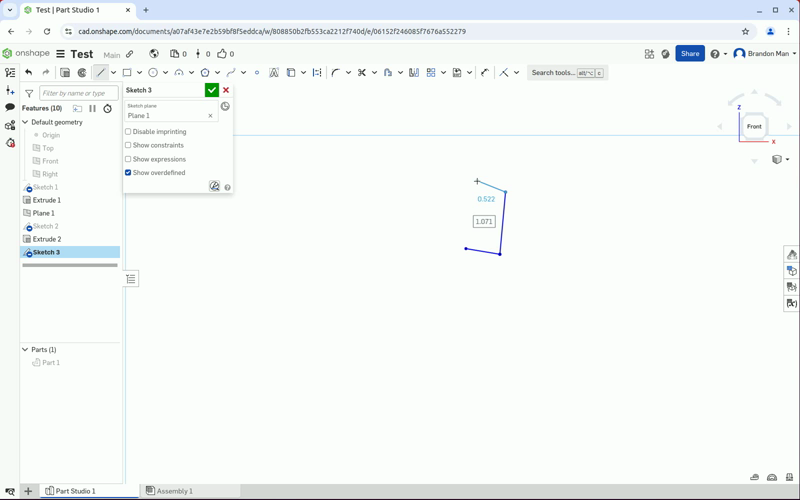
click(477, 180)
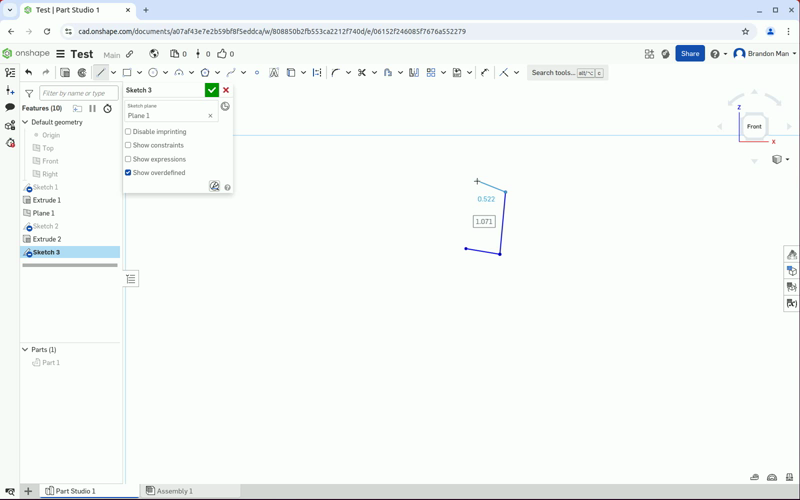
scroll(-6)
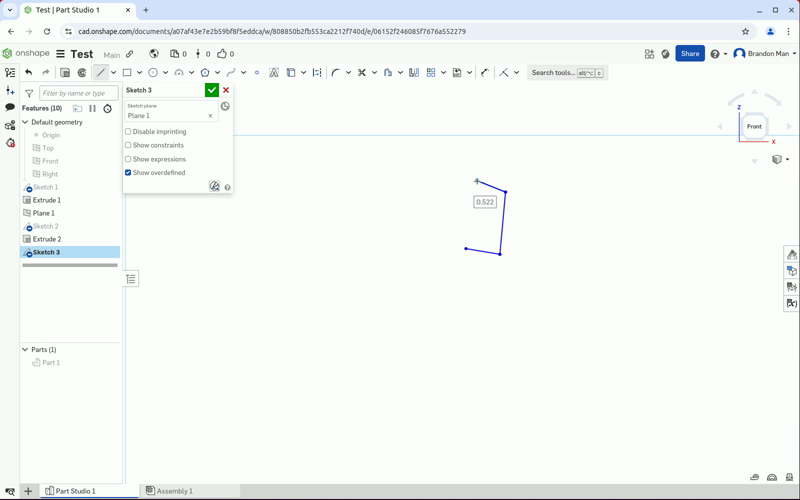
scroll(-6)
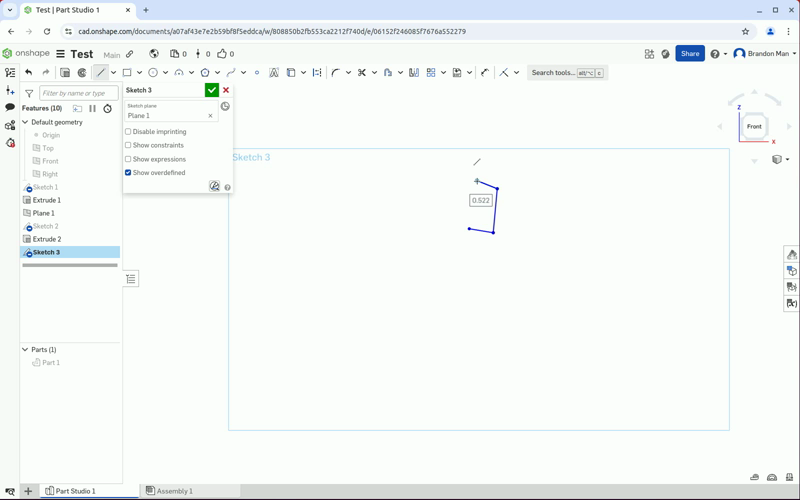
scroll(-6)
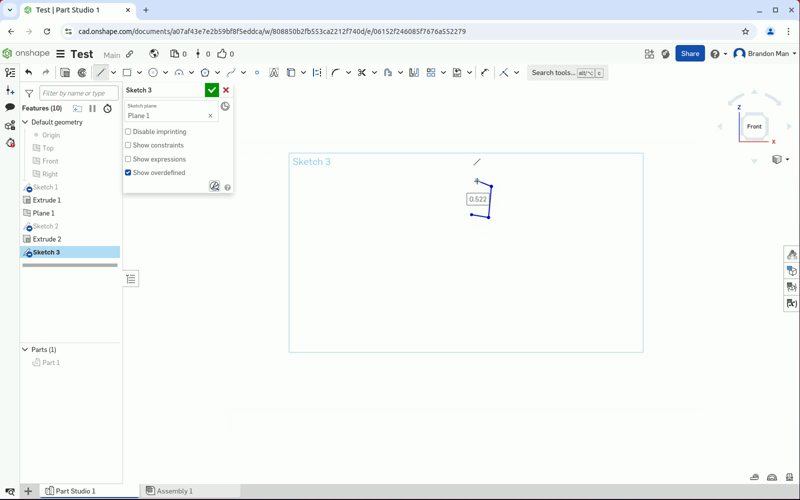
scroll(-6)
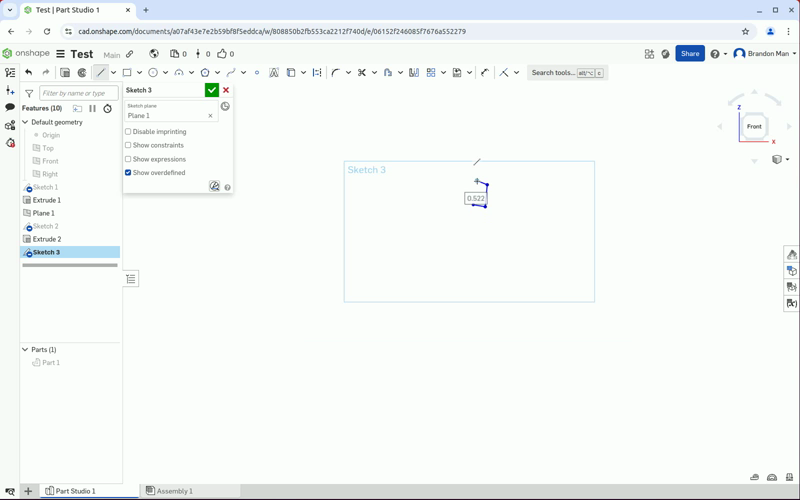
scroll(-6)
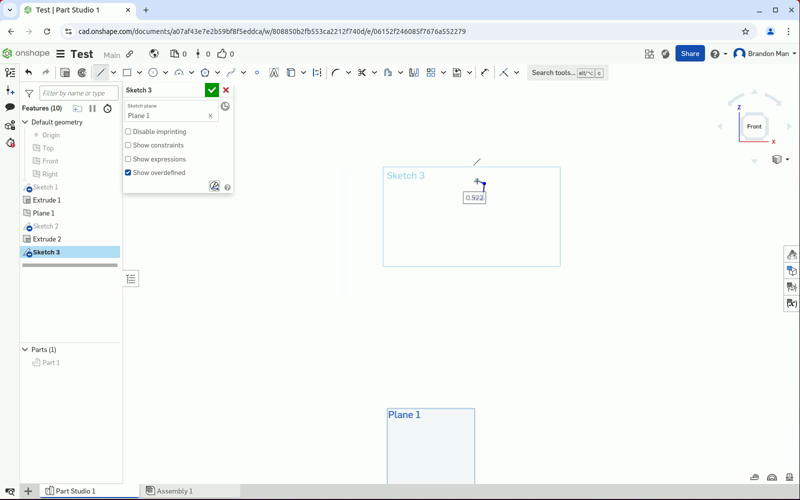
scroll(-6)
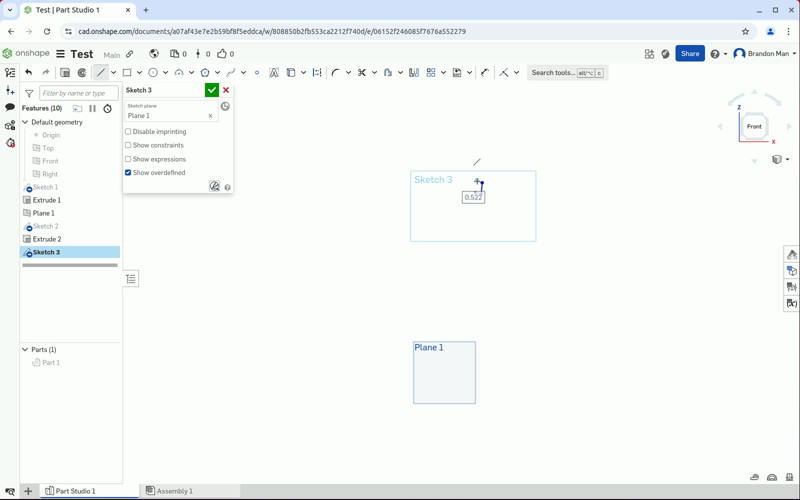
scroll(-6)
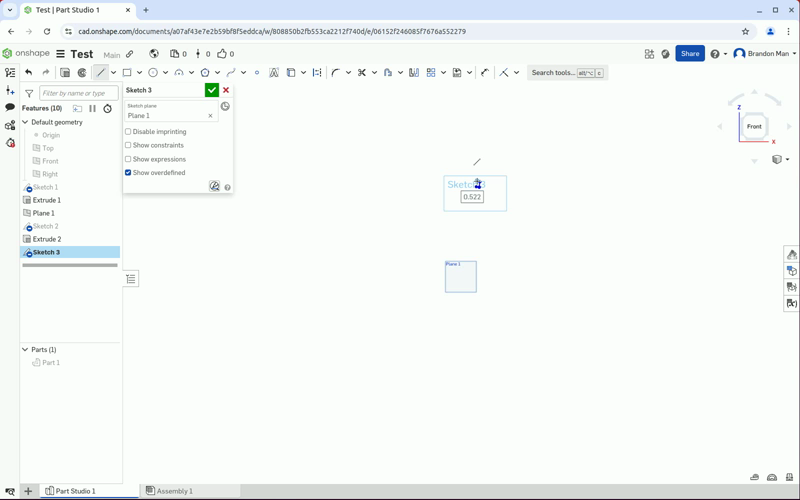
key_up(shift)
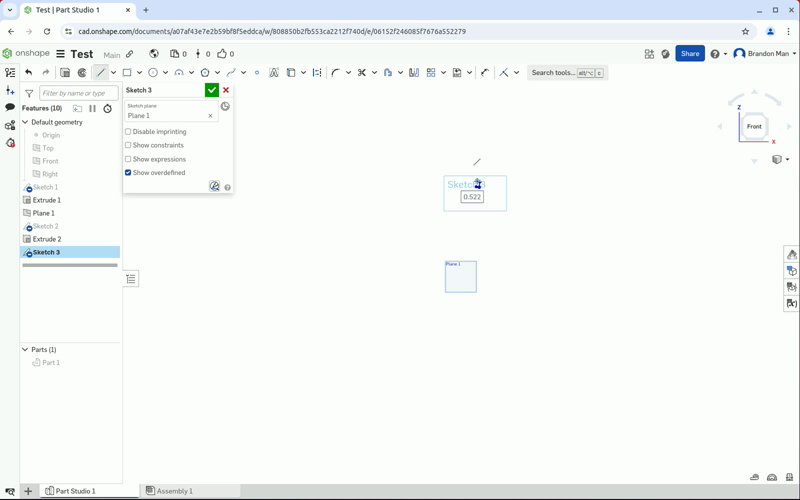
mouse_move(507, 180)
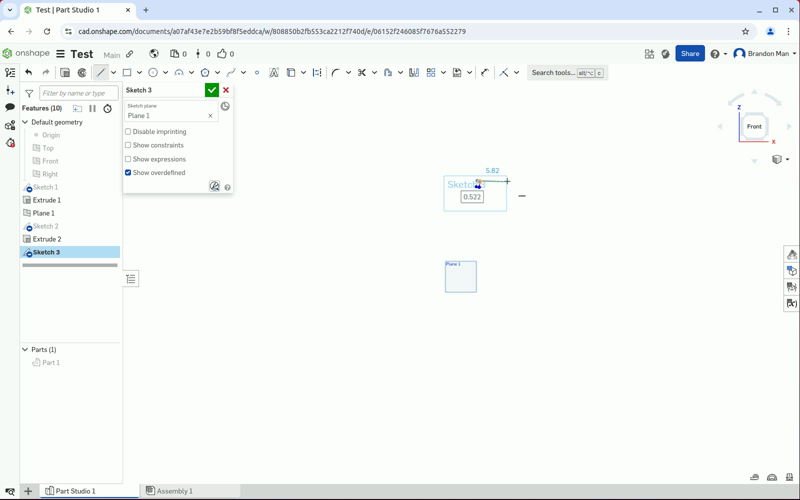
key_down(shift)
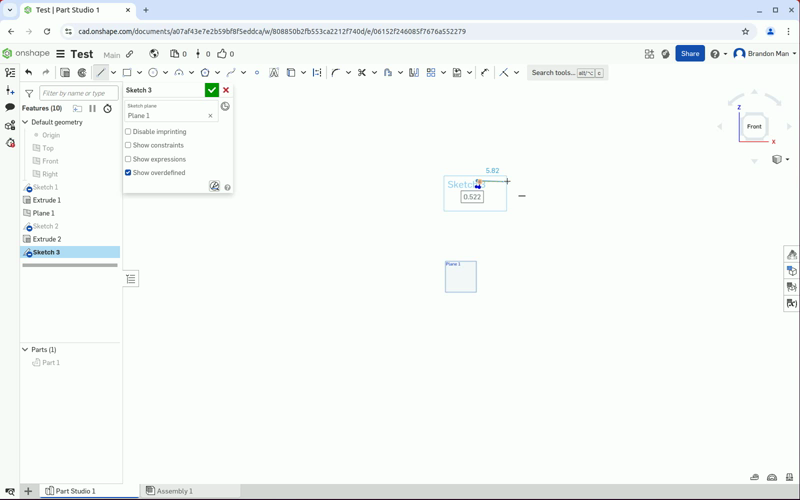
mouse_move(476, 186)
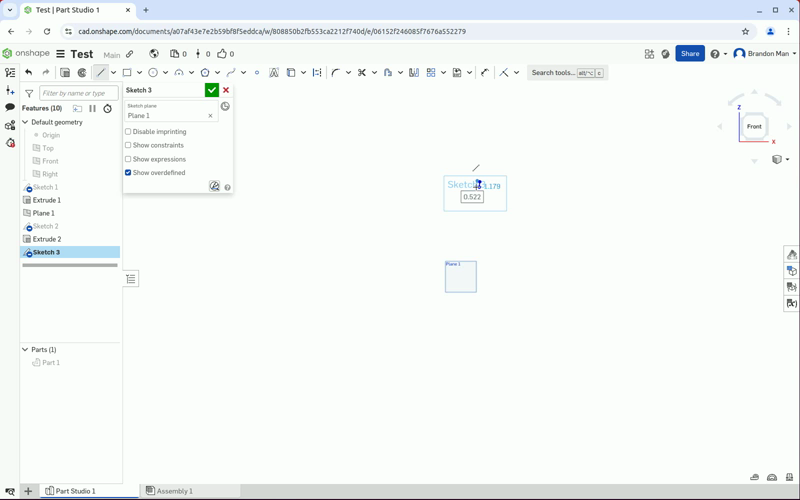
scroll(6)
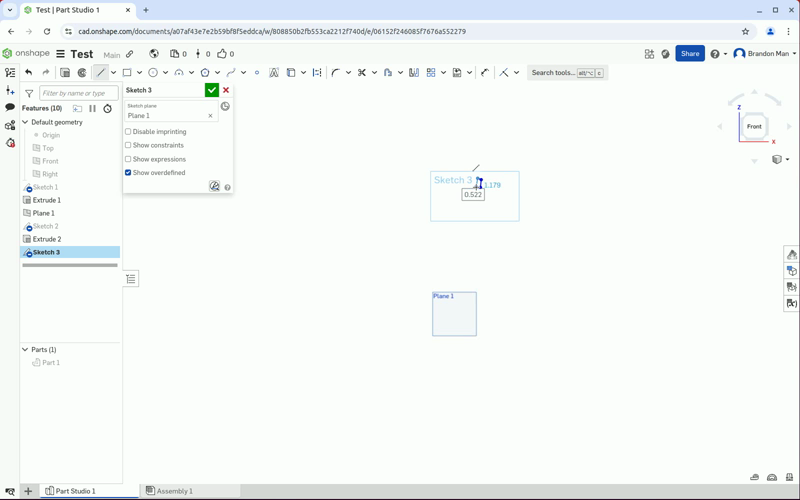
scroll(6)
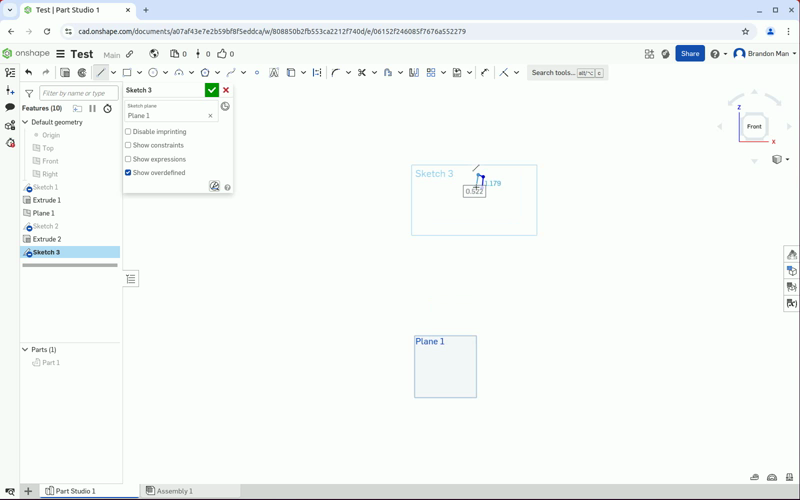
scroll(6)
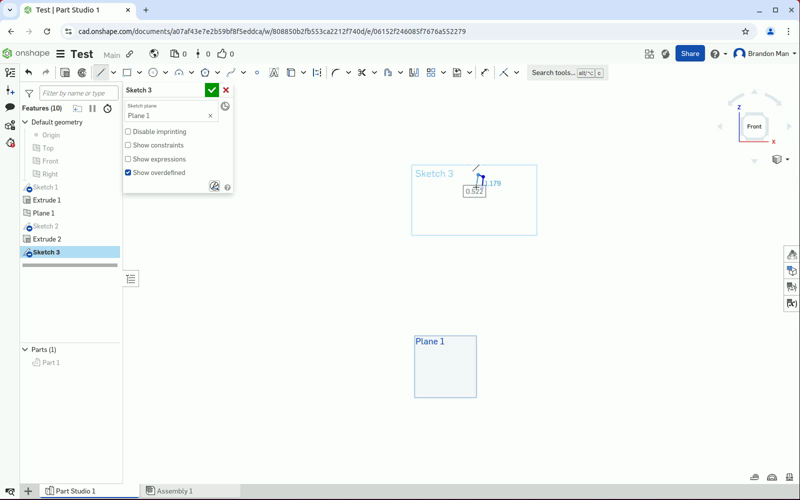
scroll(6)
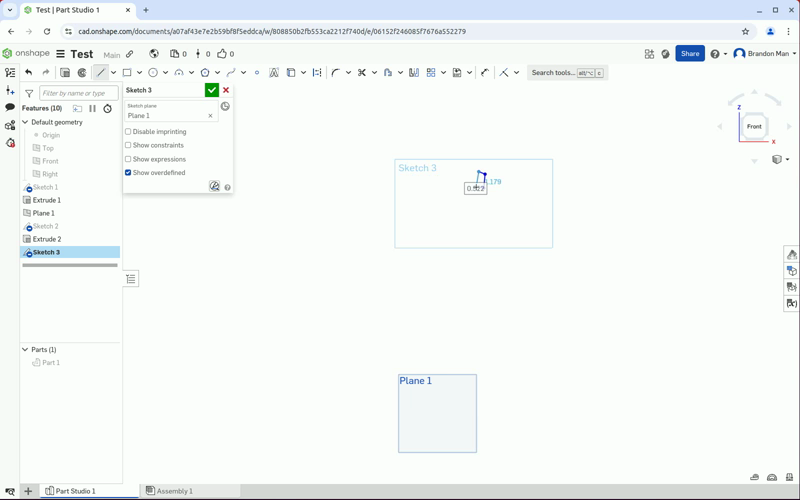
scroll(6)
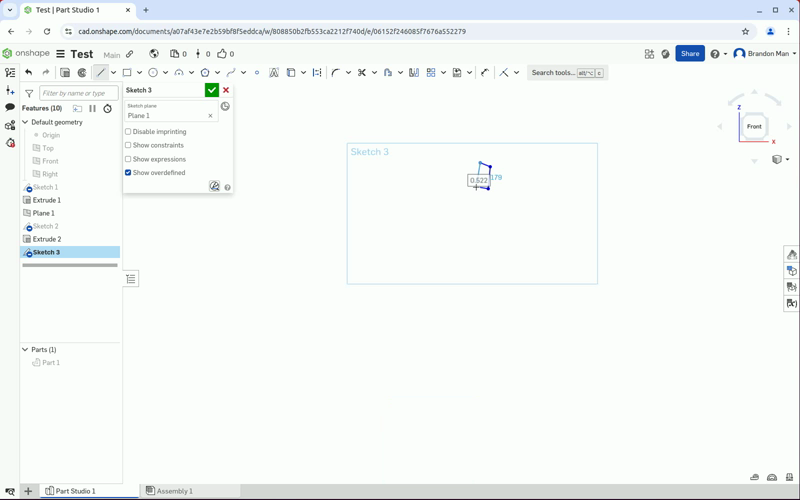
scroll(6)
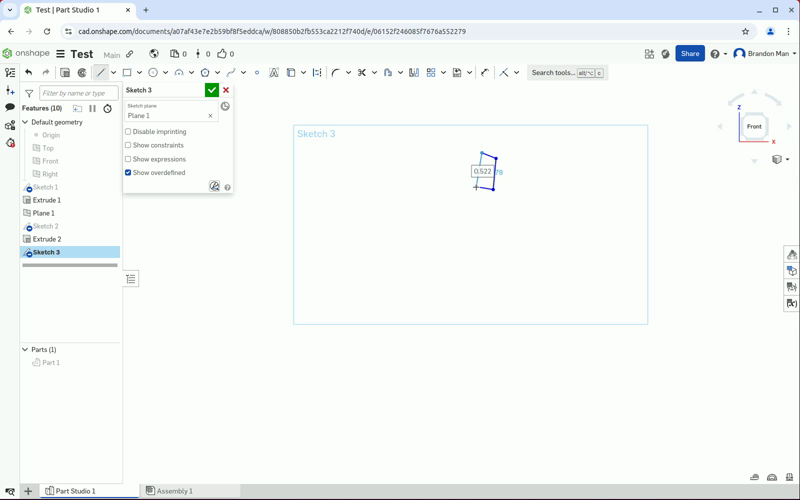
scroll(6)
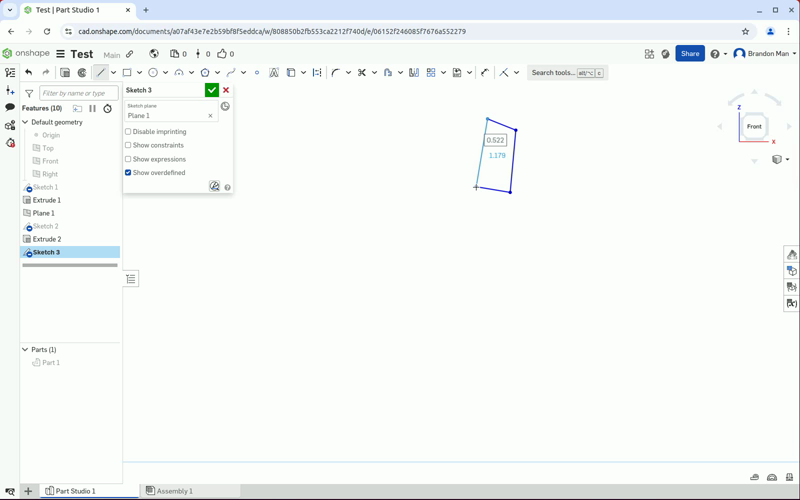
key_up(shift)
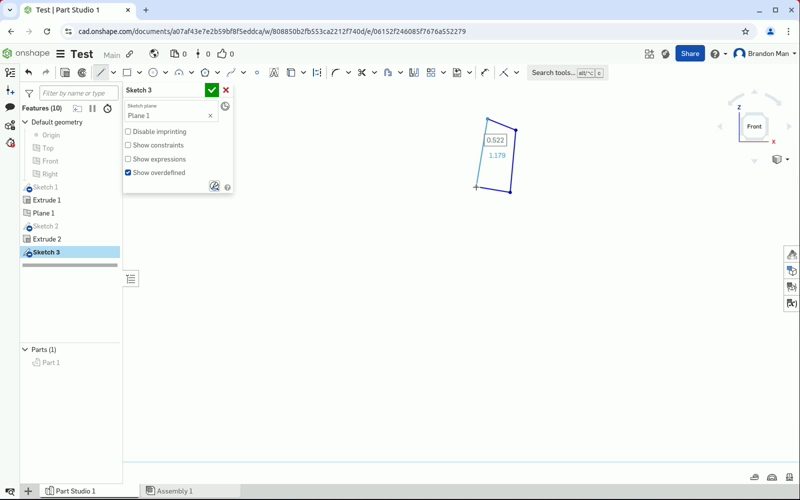
click(476, 186)
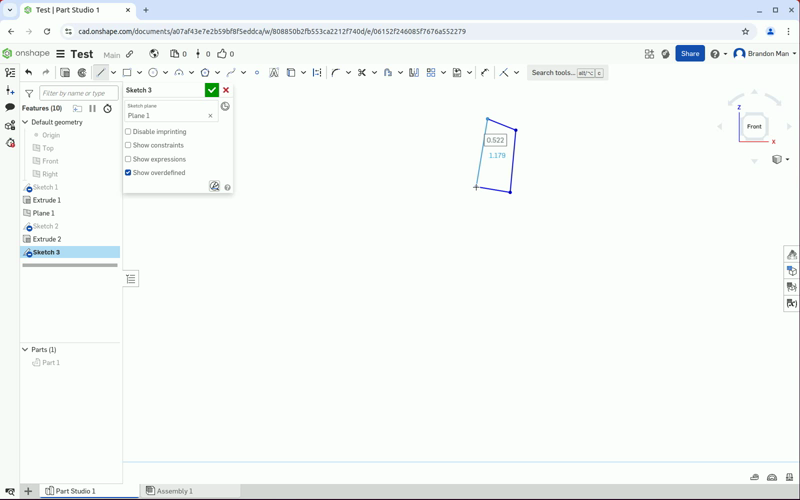
scroll(-6)
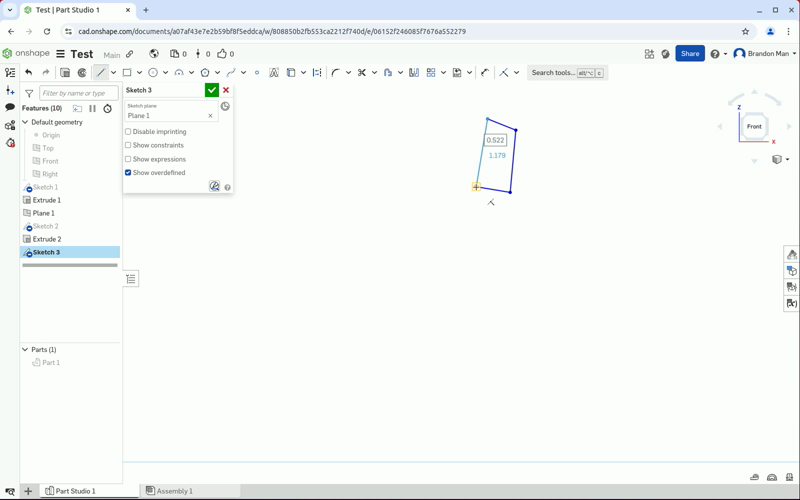
scroll(-6)
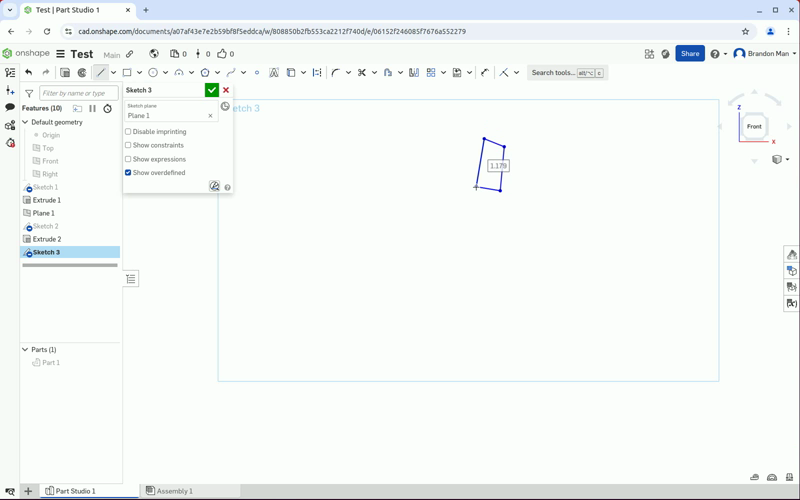
scroll(-6)
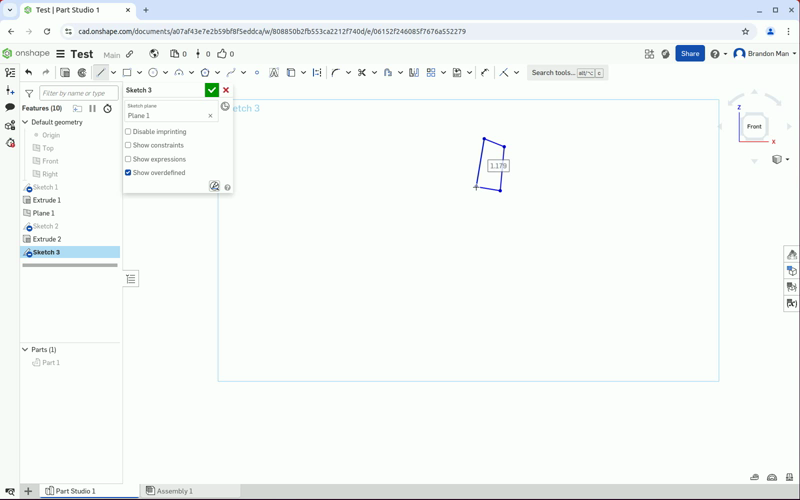
scroll(-6)
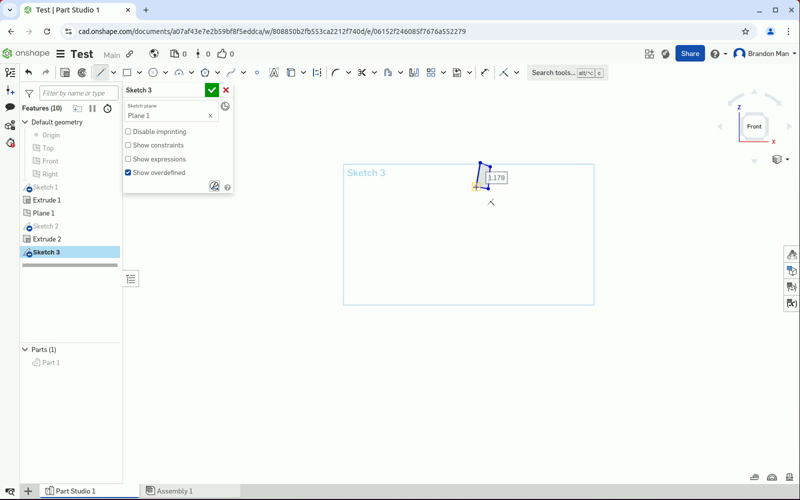
scroll(-6)
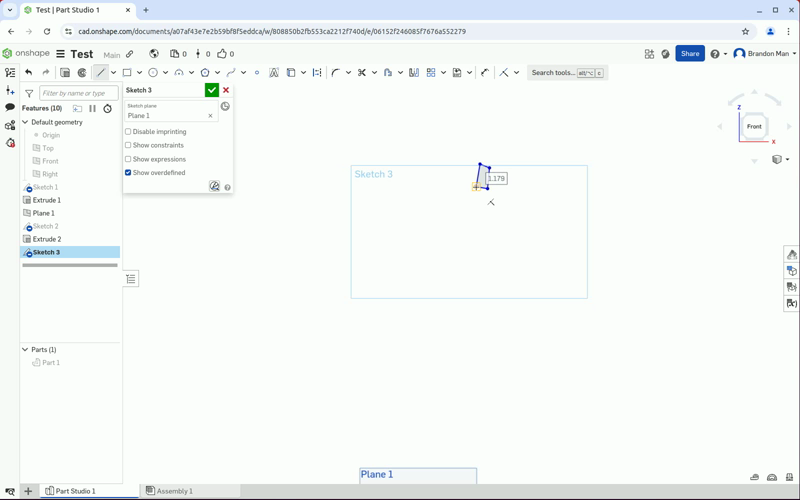
scroll(-6)
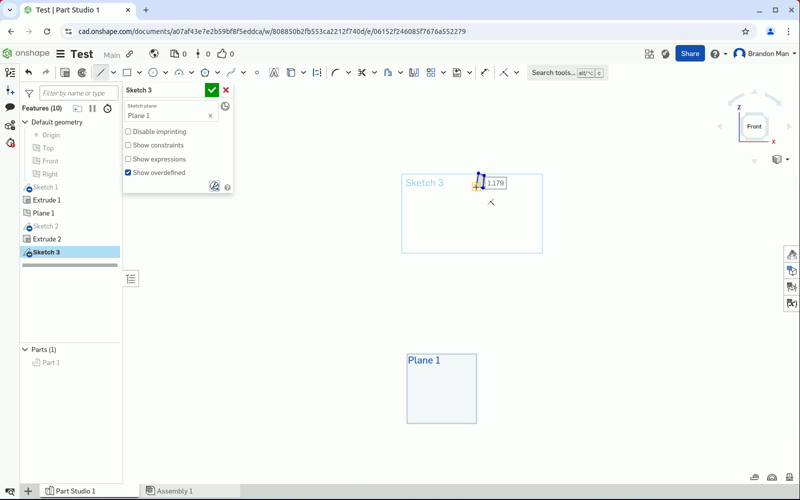
scroll(-6)
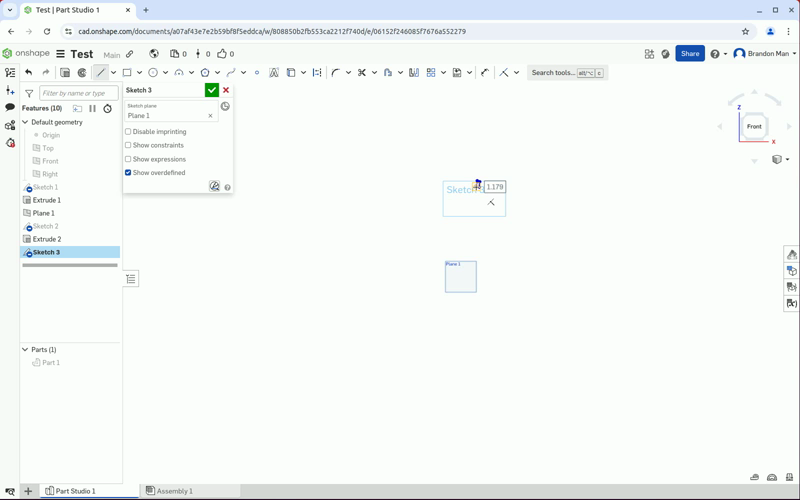
key(esc)
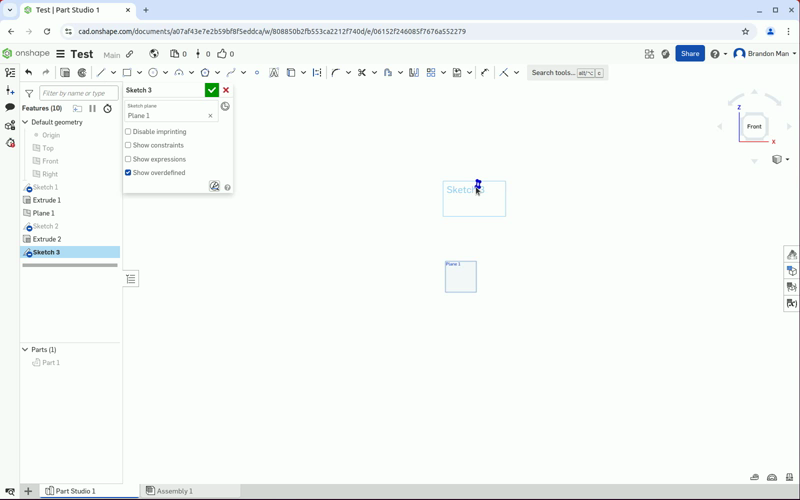
mouse_move(476, 185)
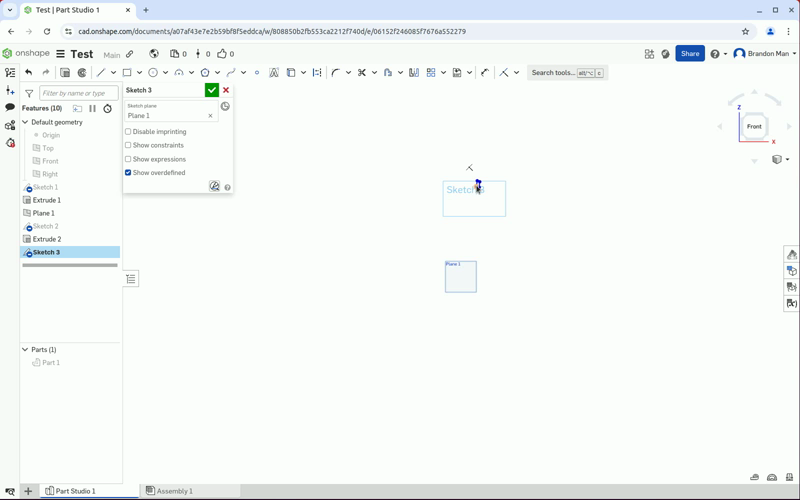
scroll(6)
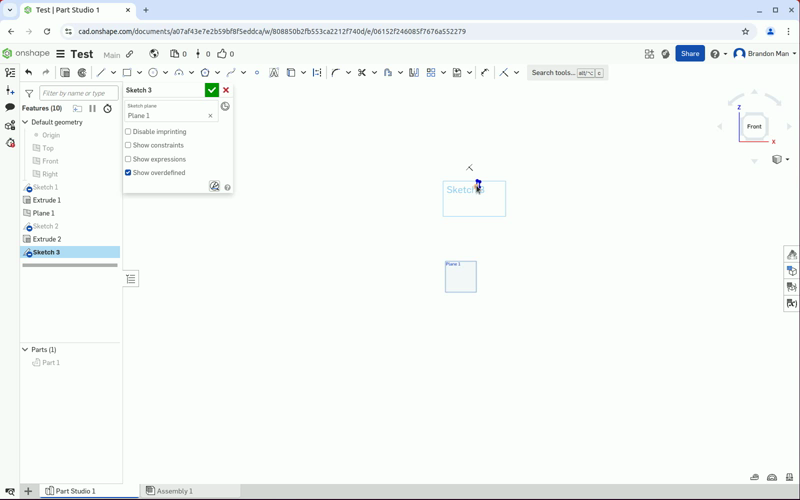
scroll(6)
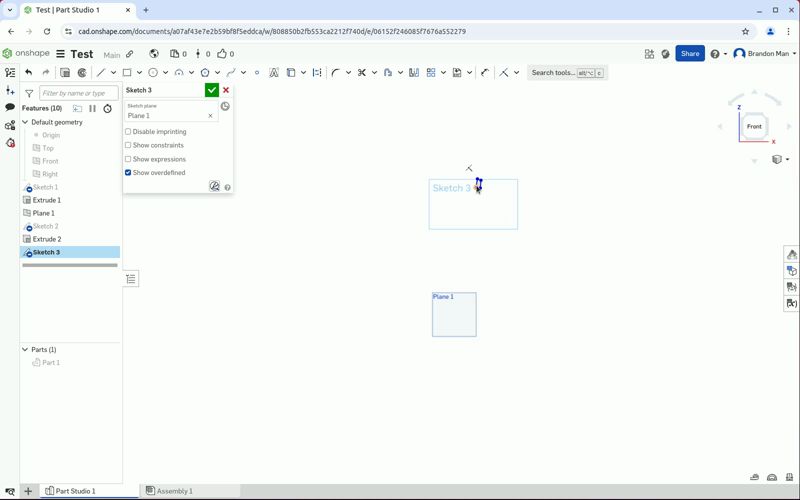
scroll(6)
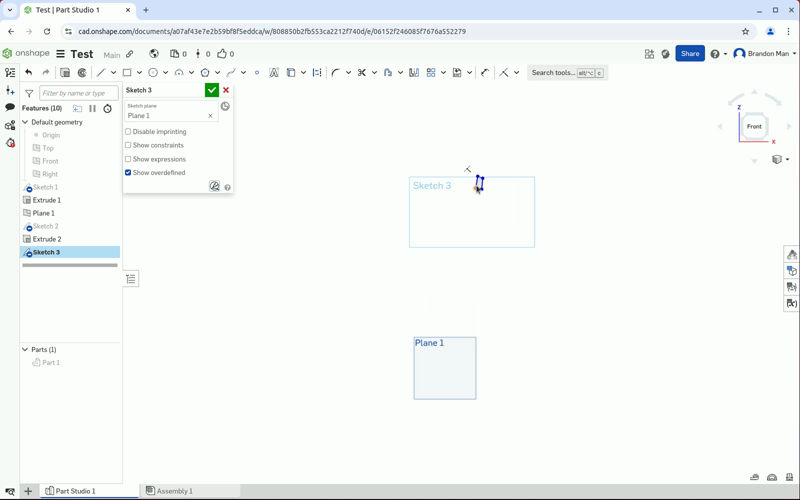
scroll(6)
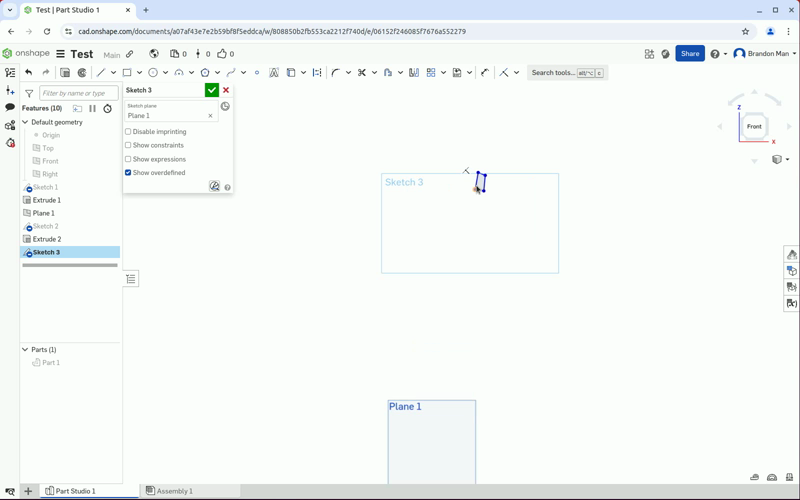
scroll(6)
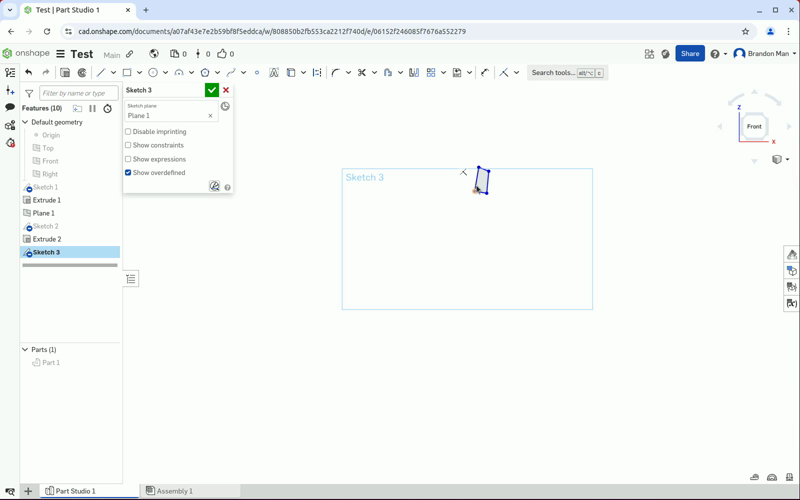
scroll(6)
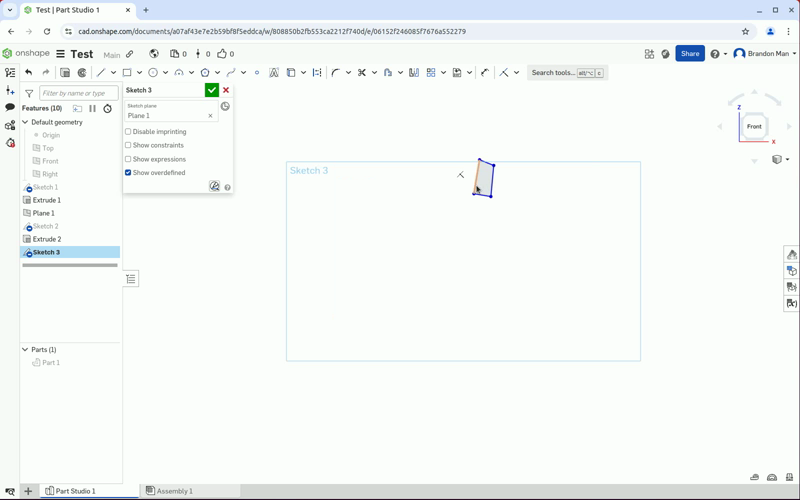
scroll(6)
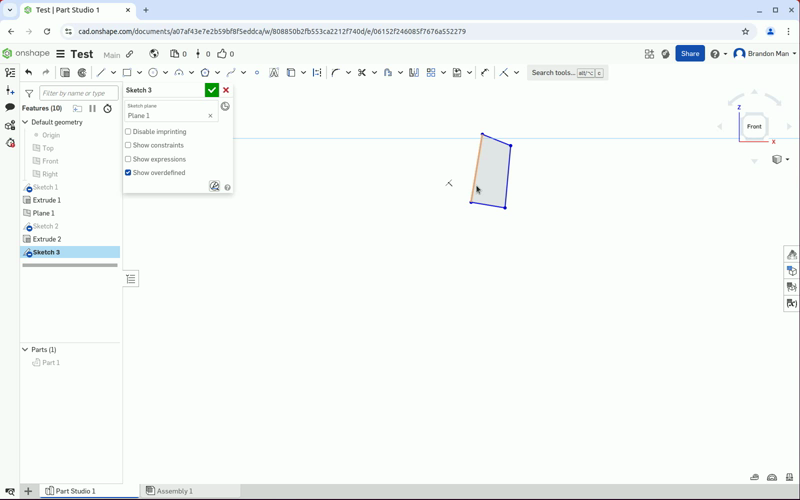
click(476, 185)
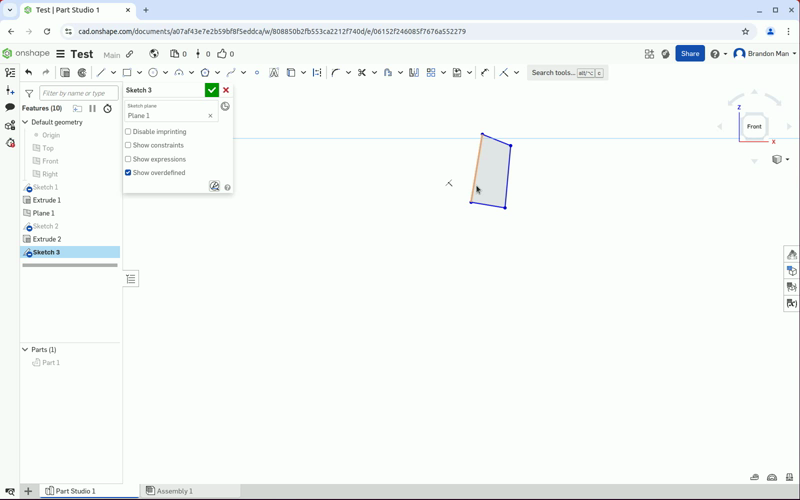
scroll(-6)
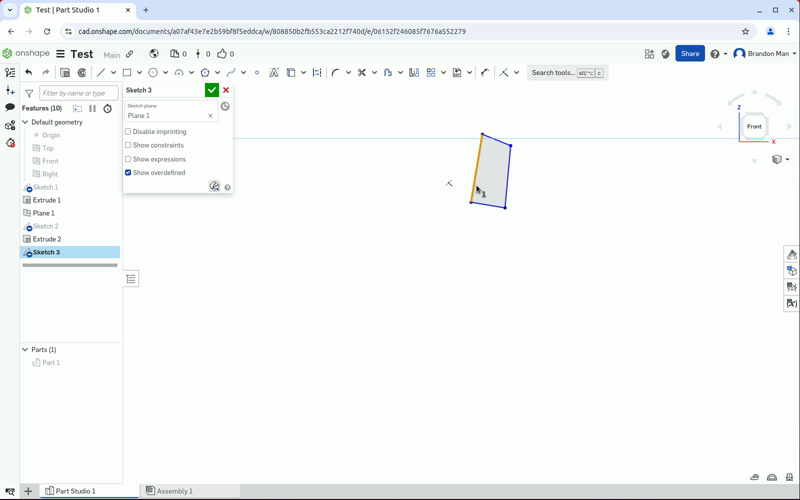
scroll(-6)
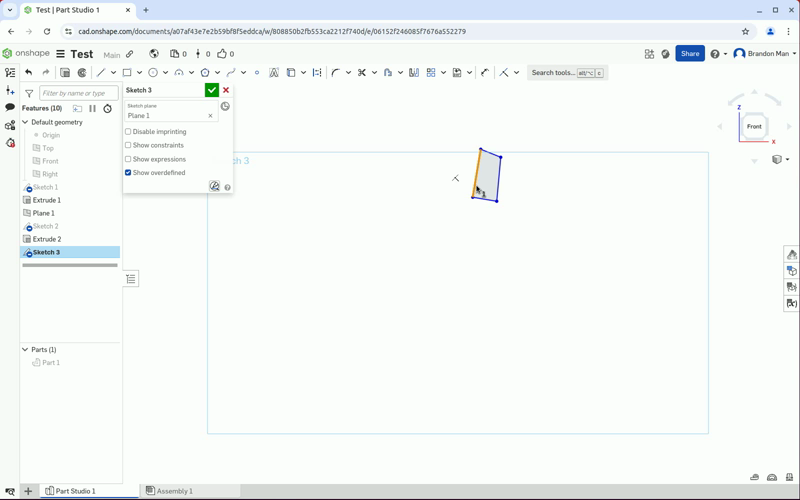
scroll(-6)
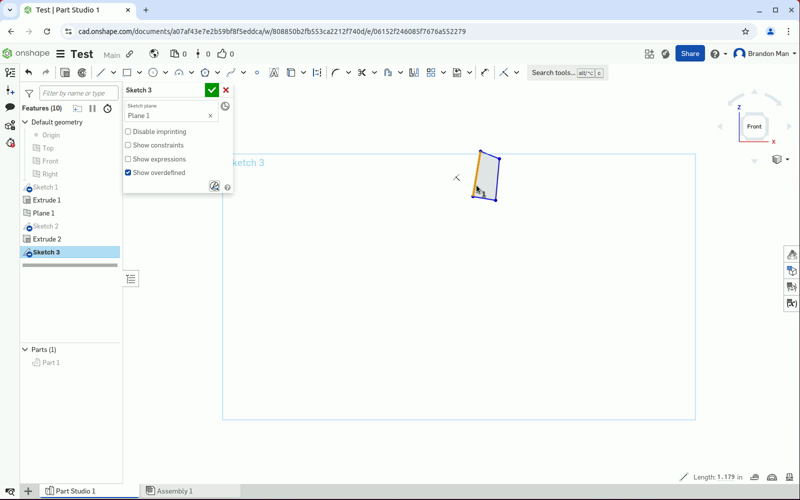
scroll(-6)
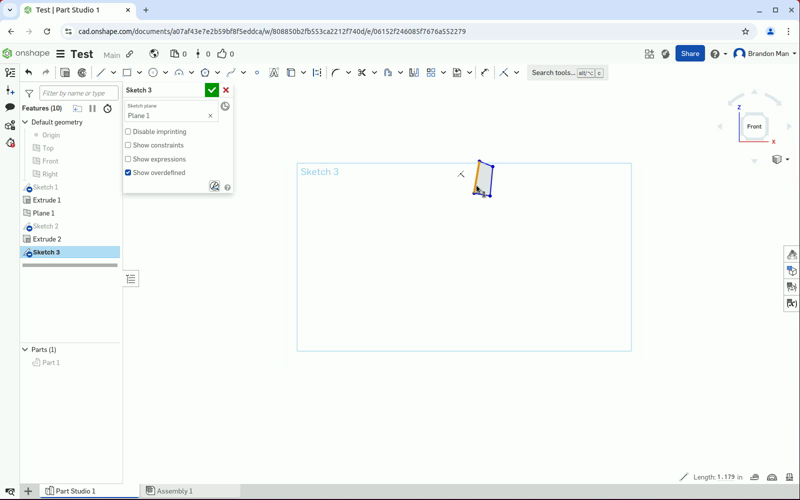
scroll(-6)
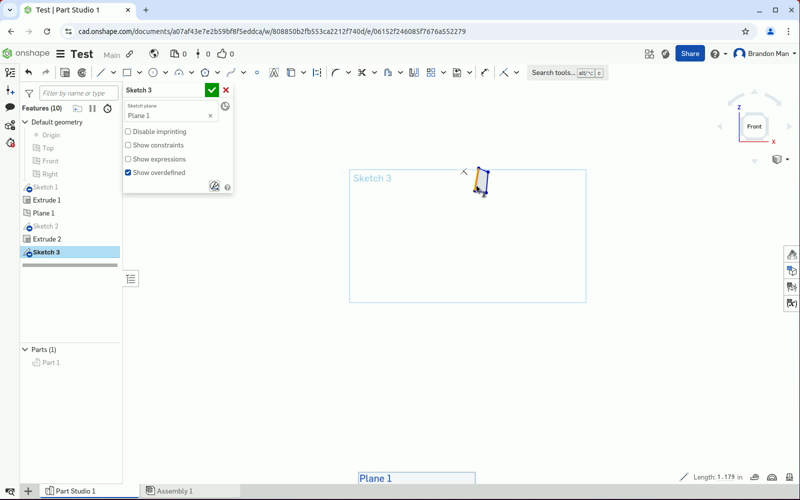
scroll(-6)
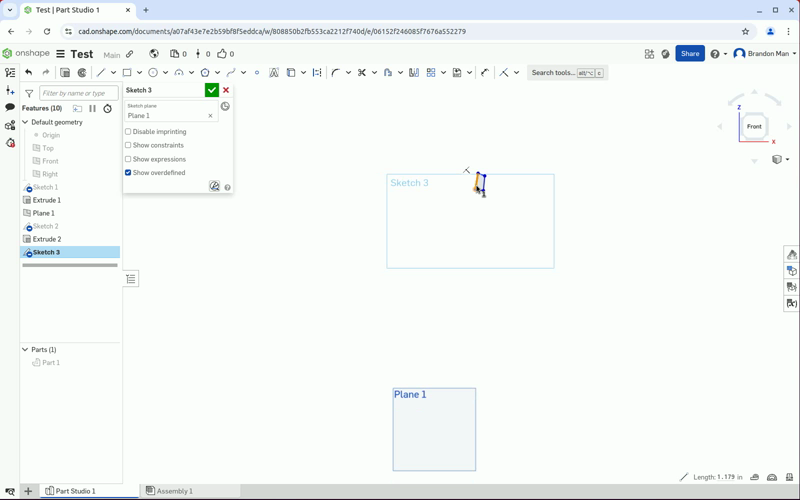
scroll(-6)
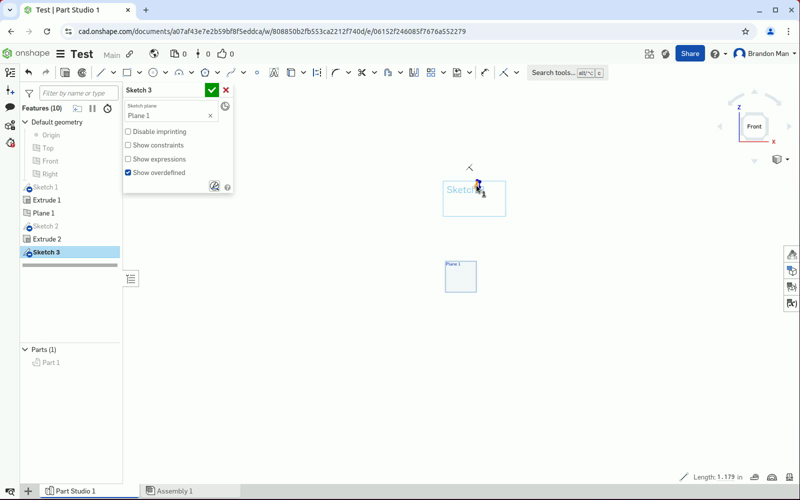
mouse_move(73, 352)
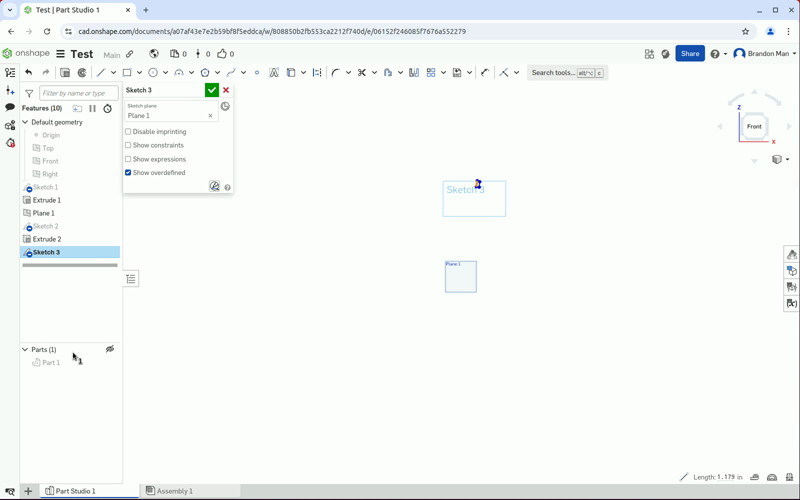
key(shift+y)
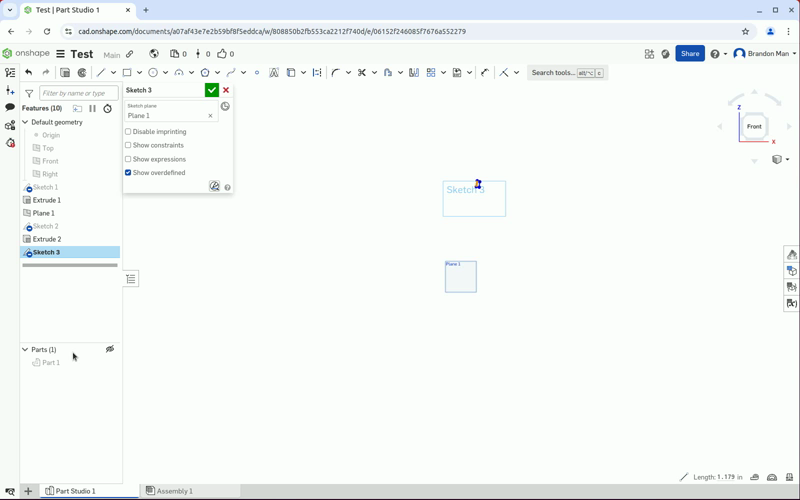
key(shift+e)
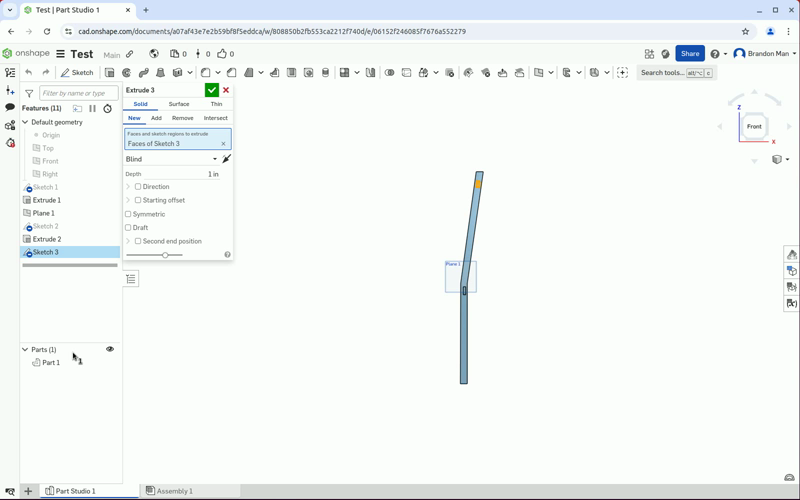
mouse_move(143, 106)
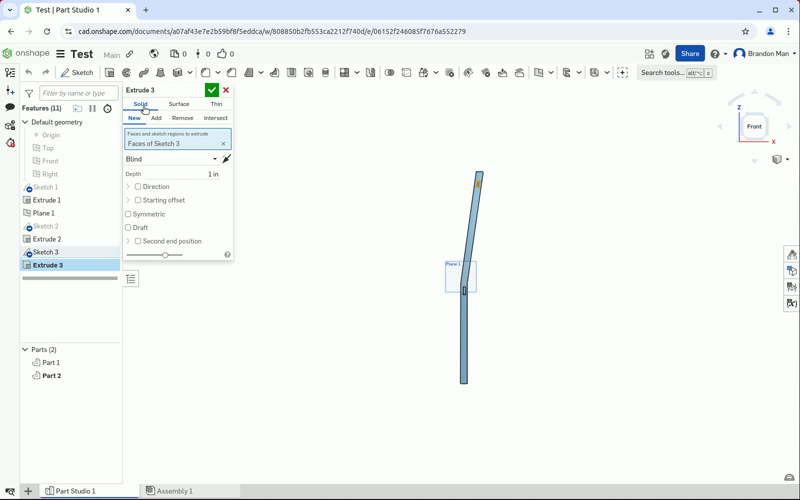
click(143, 106)
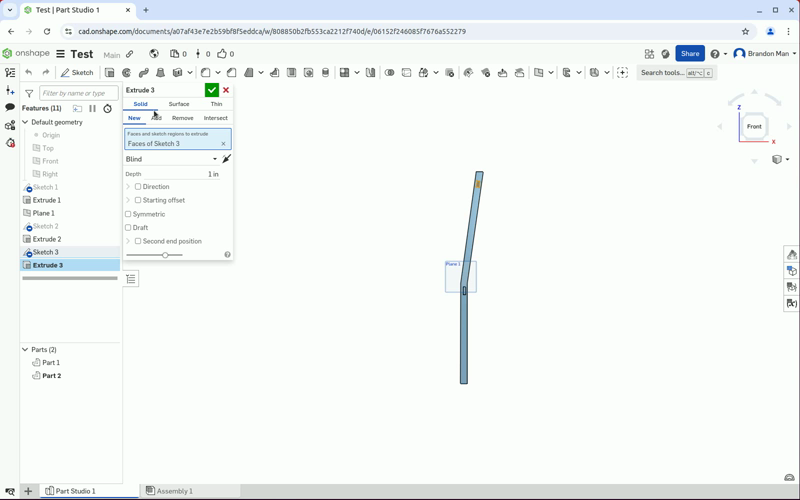
mouse_move(186, 120)
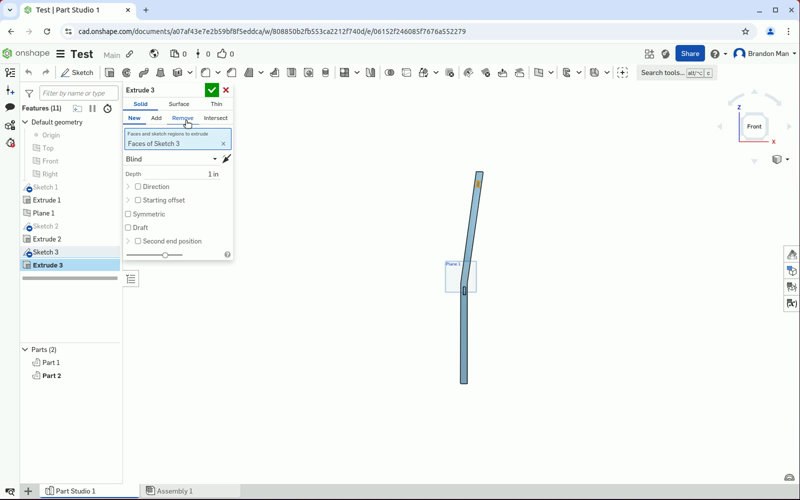
click(186, 120)
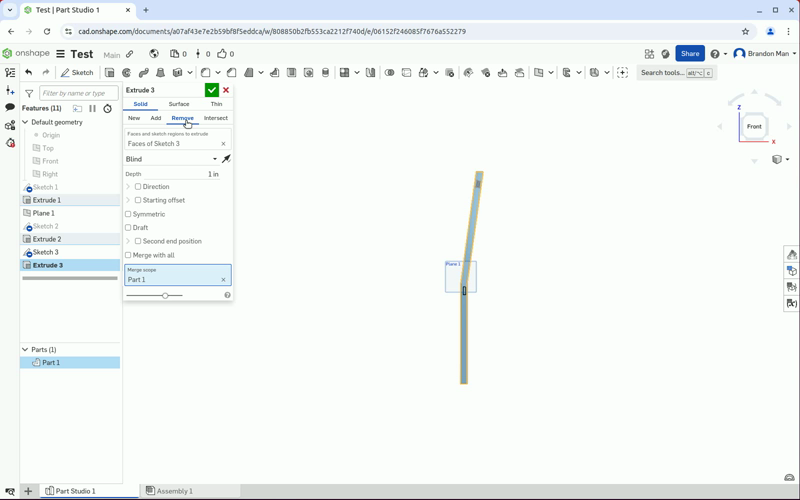
key(tab, 4)
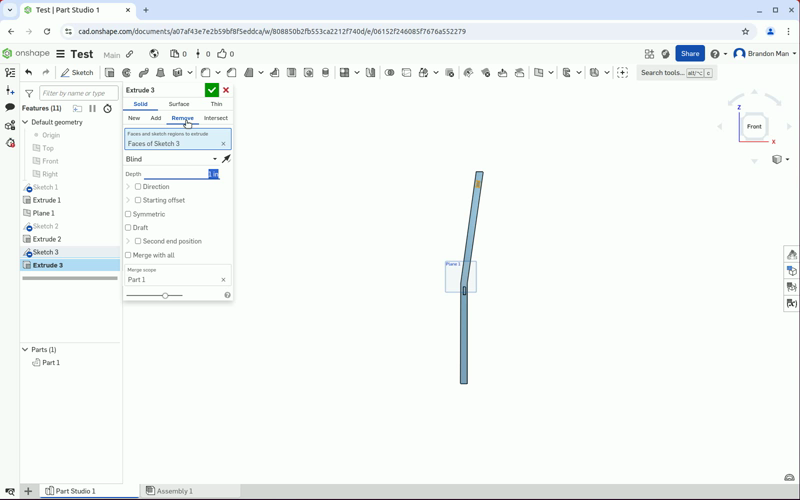
text(0.481)
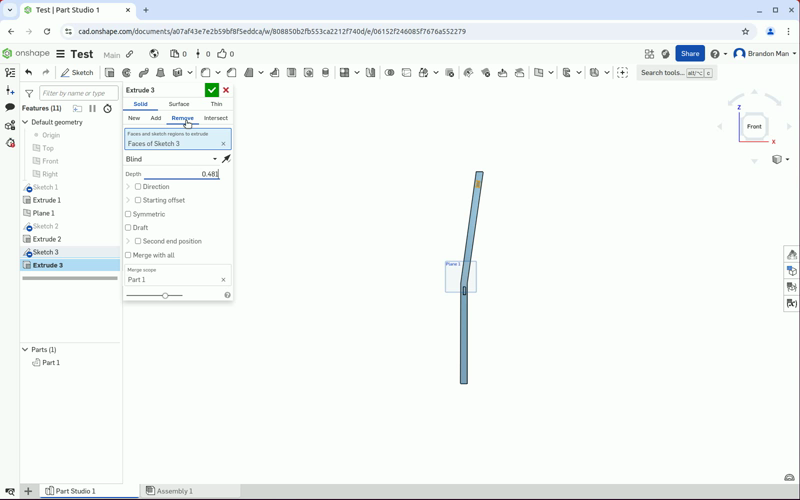
key(tab, 6)
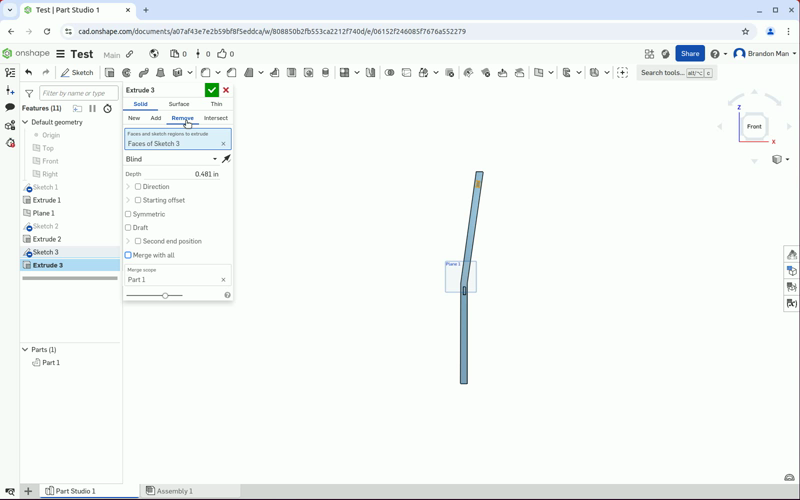
key(space)
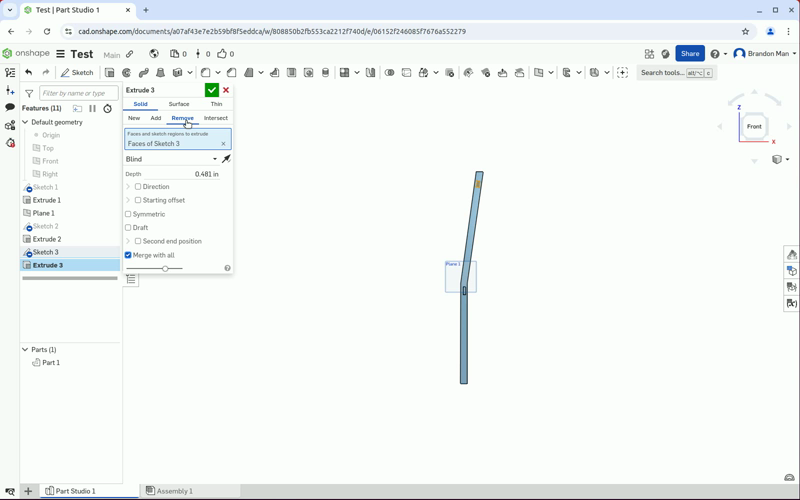
key(enter)
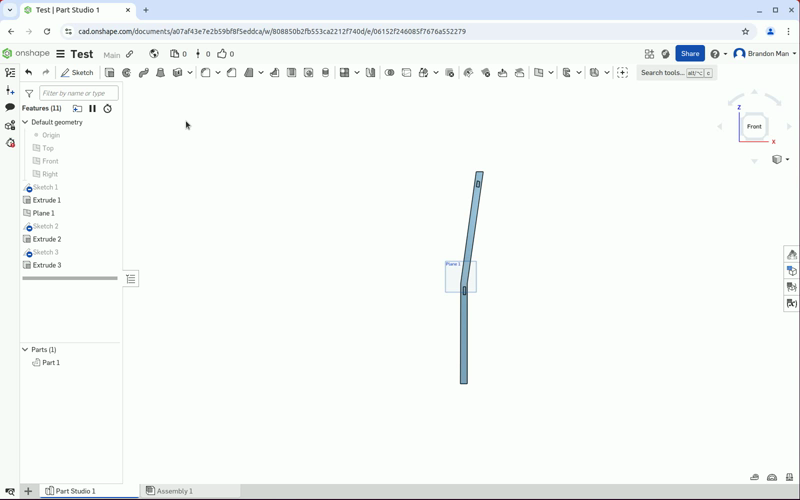
key(shift+h)
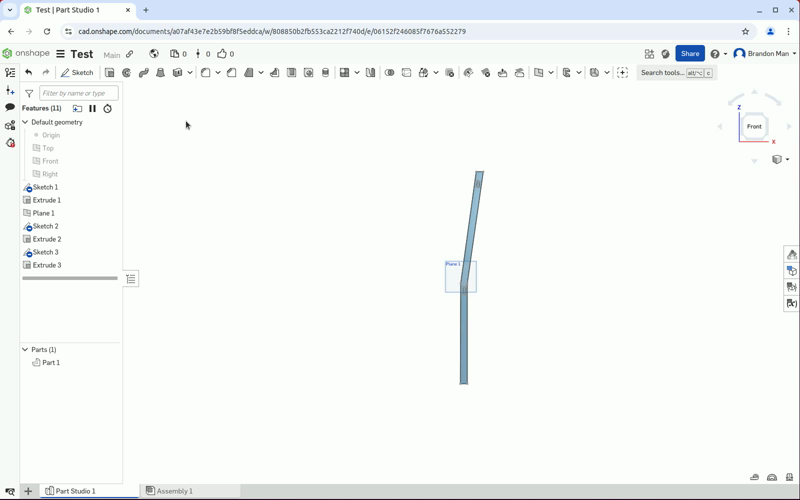
key(shift+h)
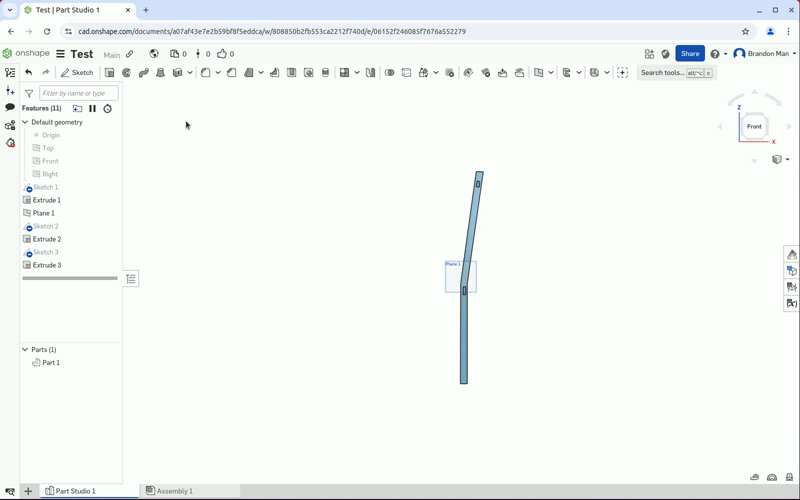
mouse_move(73, 189)
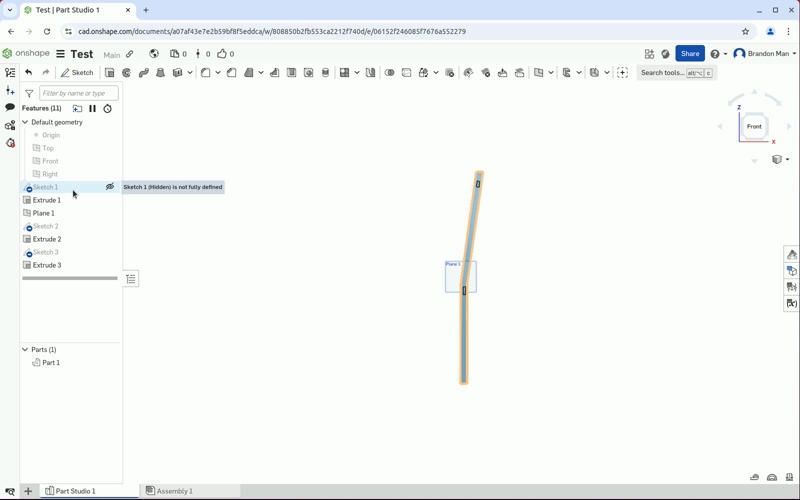
click(73, 189)
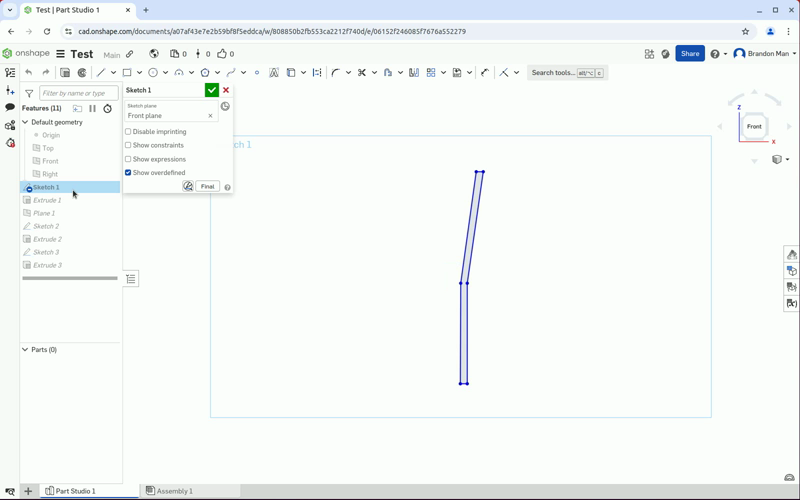
mouse_move(229, 92)
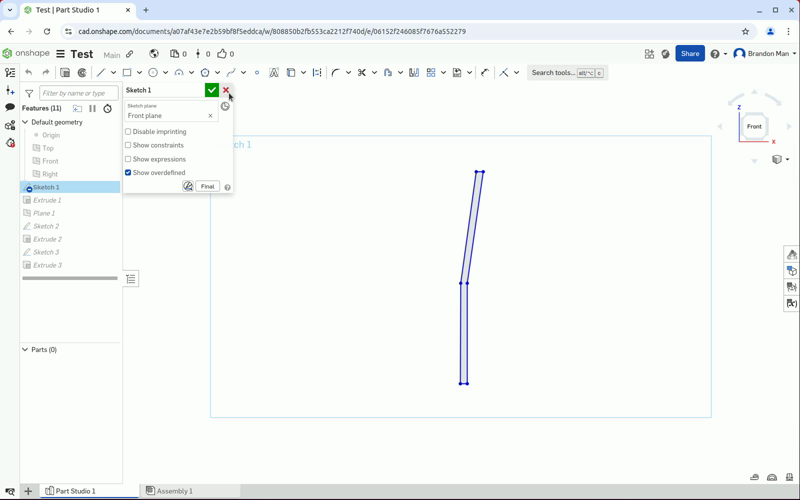
click(229, 92)
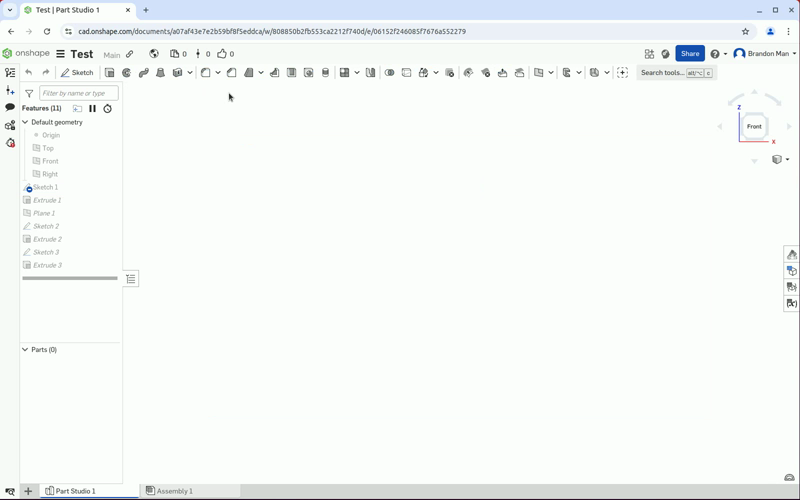
key(shift+s)
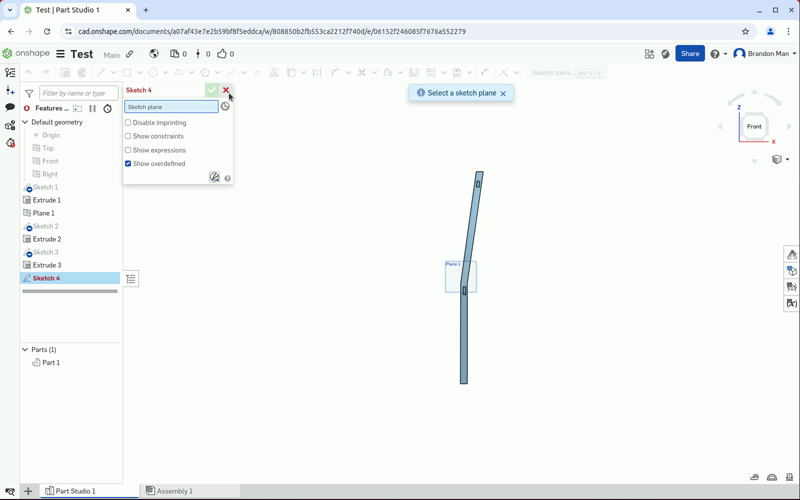
mouse_move(73, 215)
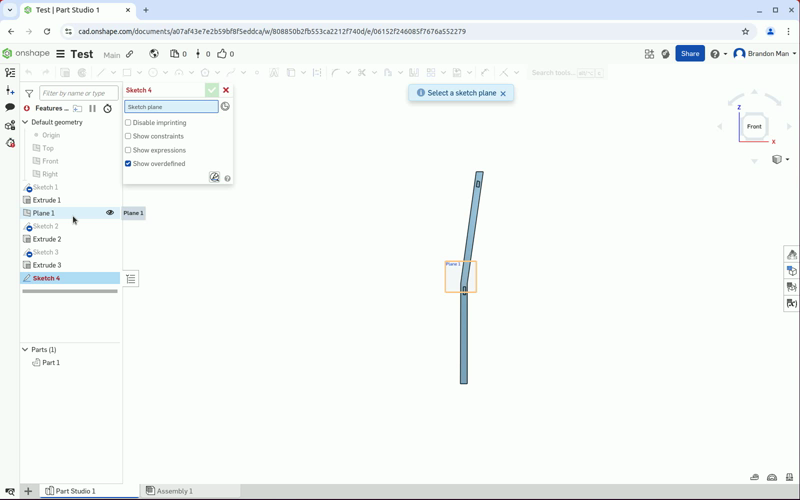
click(73, 215)
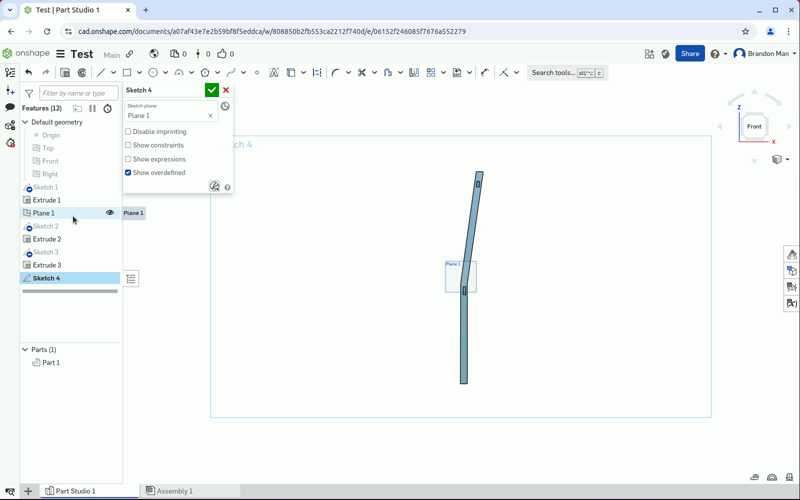
mouse_move(73, 352)
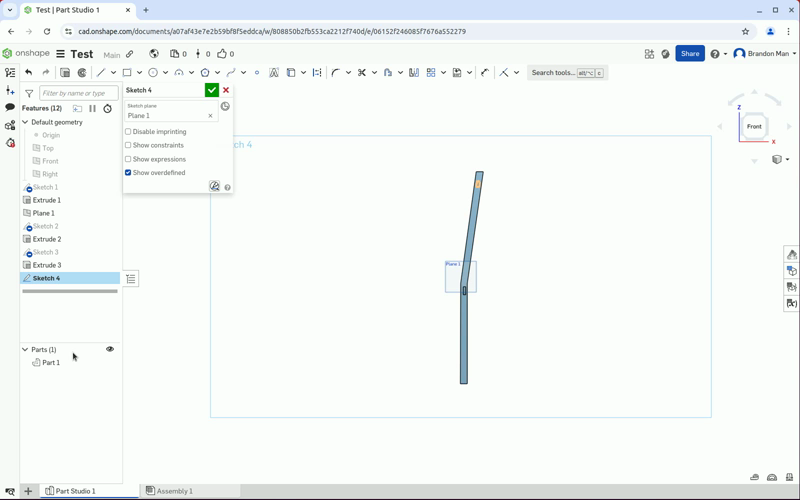
key(y)
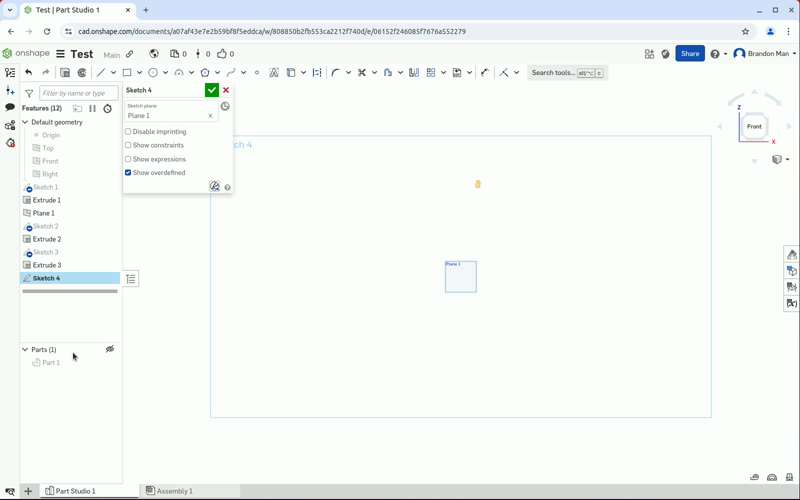
key(l)
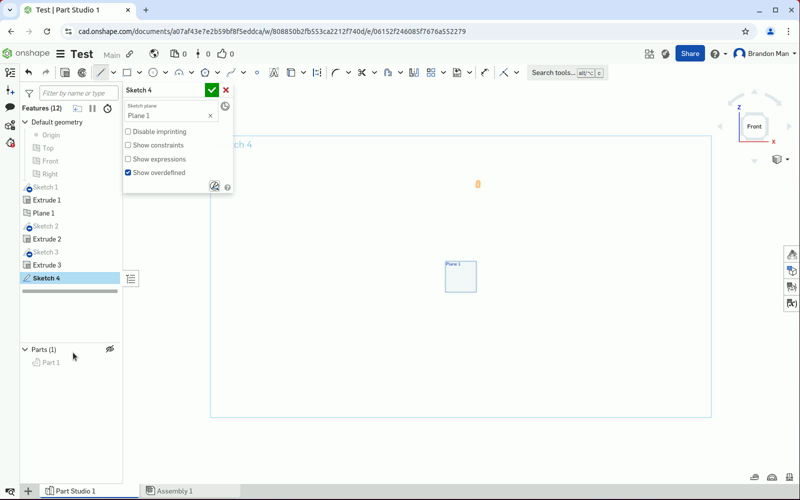
key_down(shift)
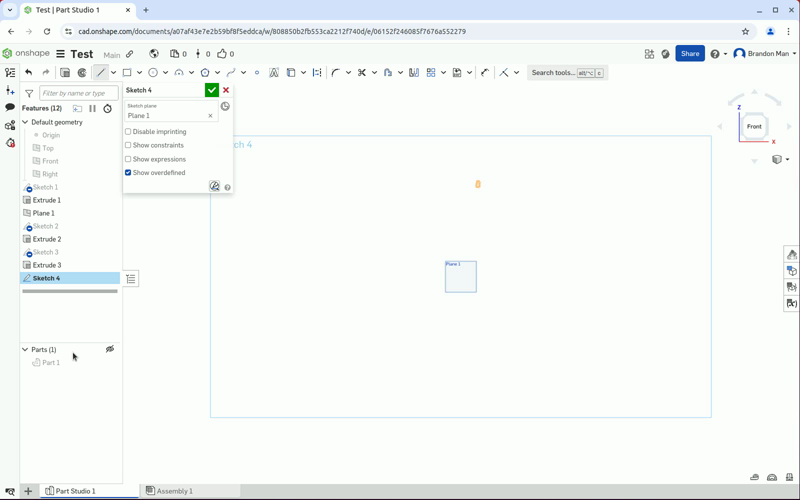
mouse_move(474, 201)
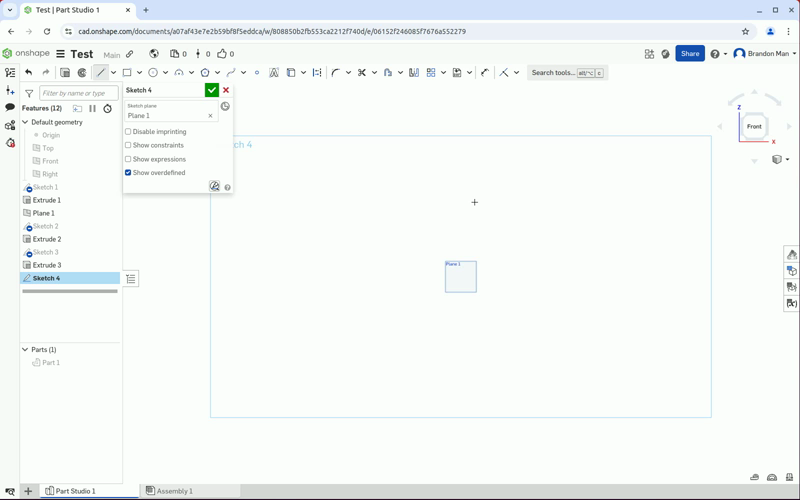
click(474, 201)
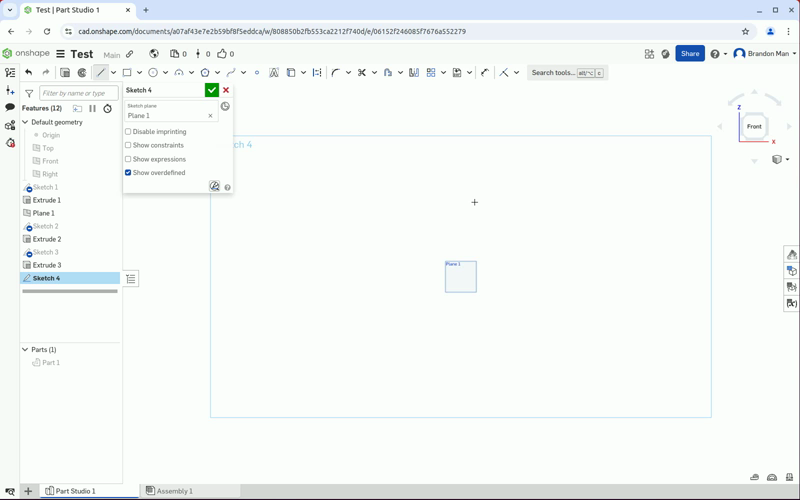
key_up(shift)
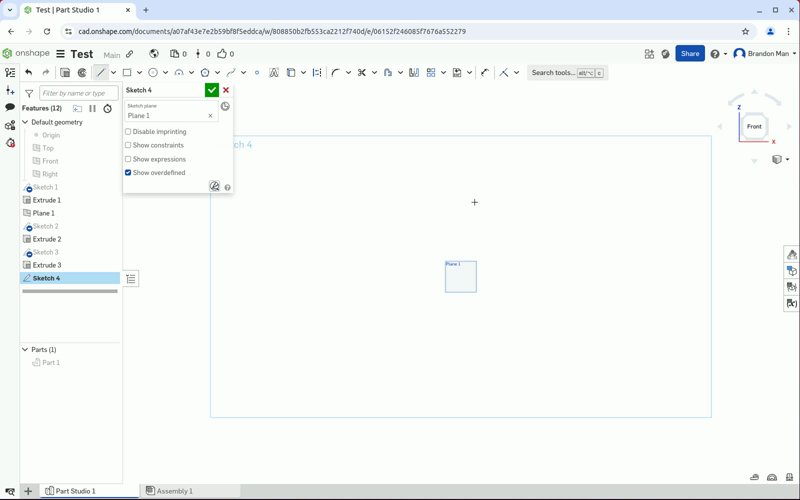
key_down(shift)
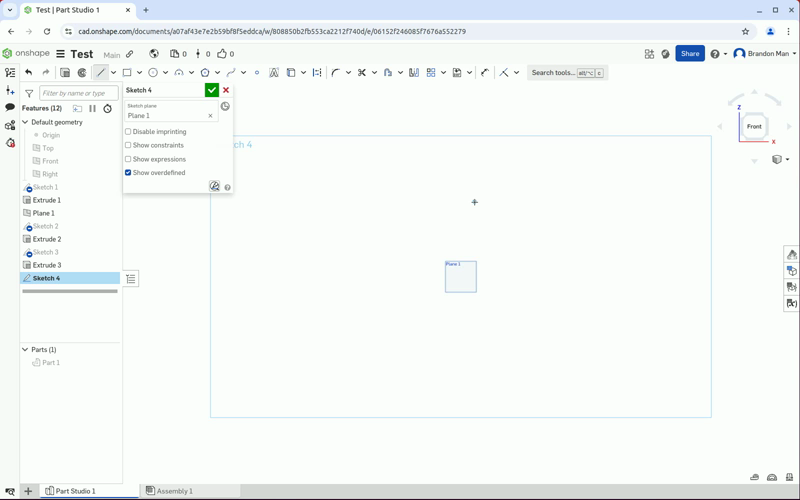
mouse_move(504, 201)
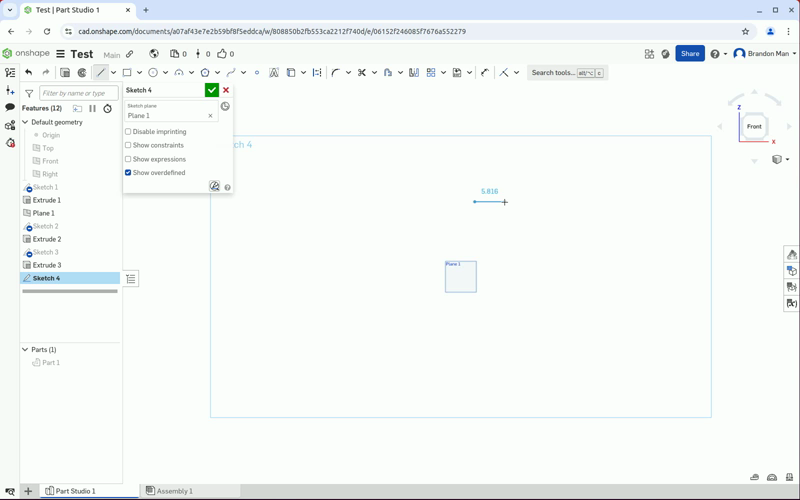
mouse_move(477, 202)
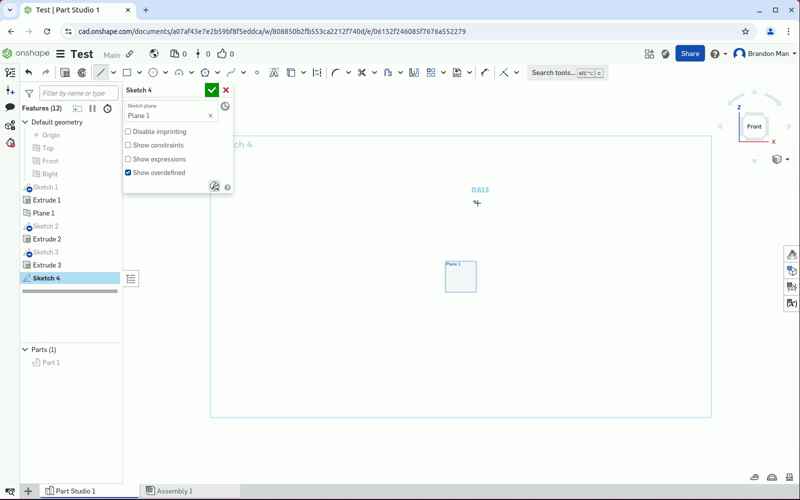
scroll(6)
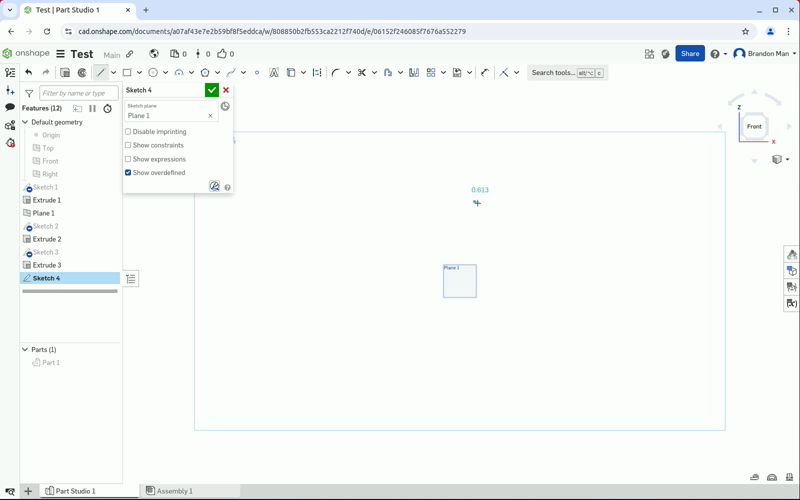
scroll(6)
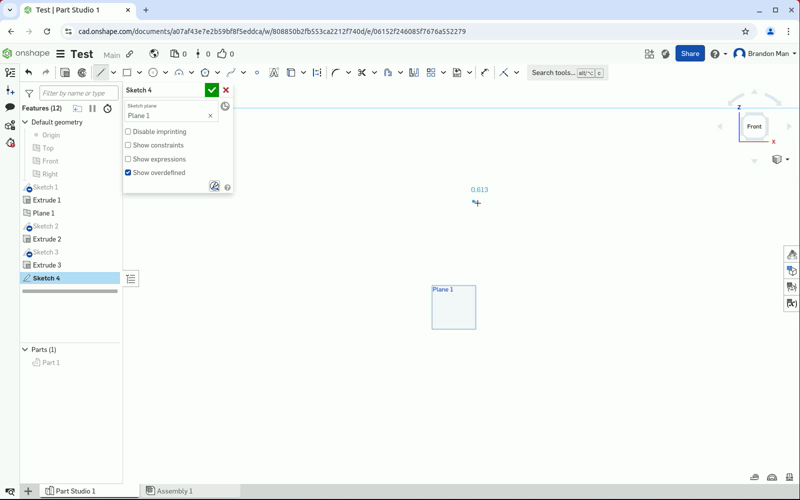
scroll(6)
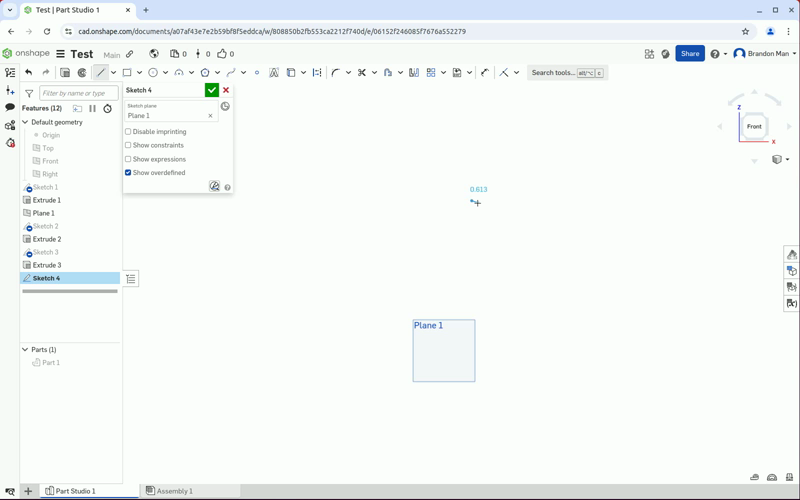
scroll(6)
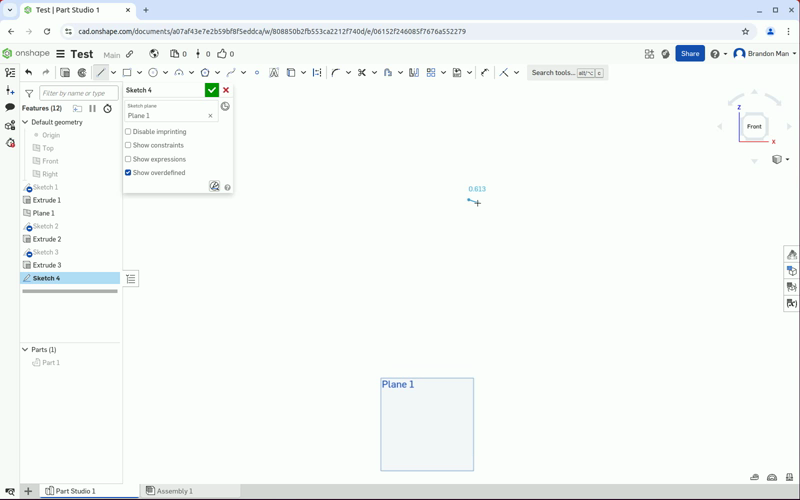
scroll(6)
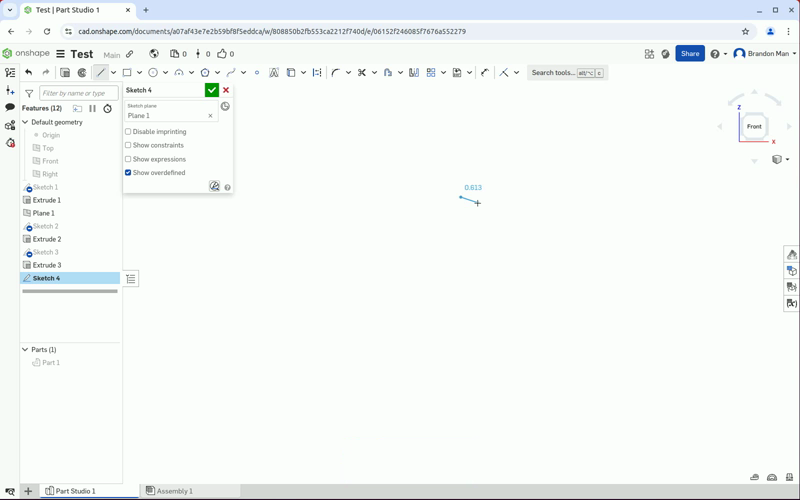
scroll(6)
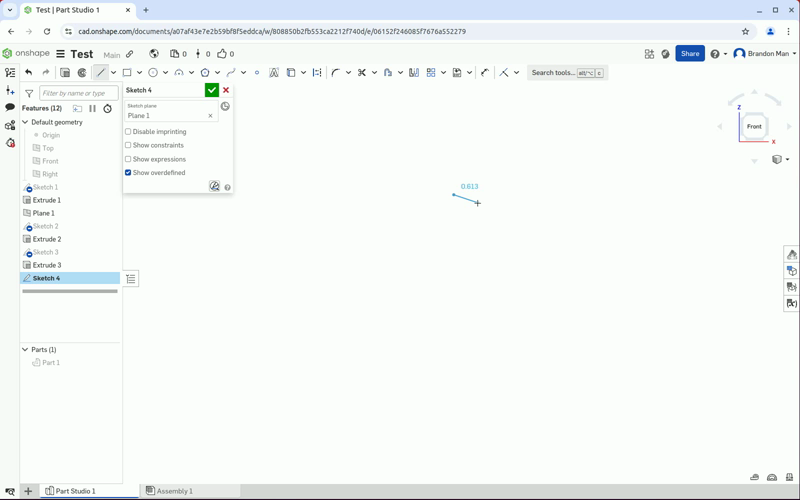
scroll(6)
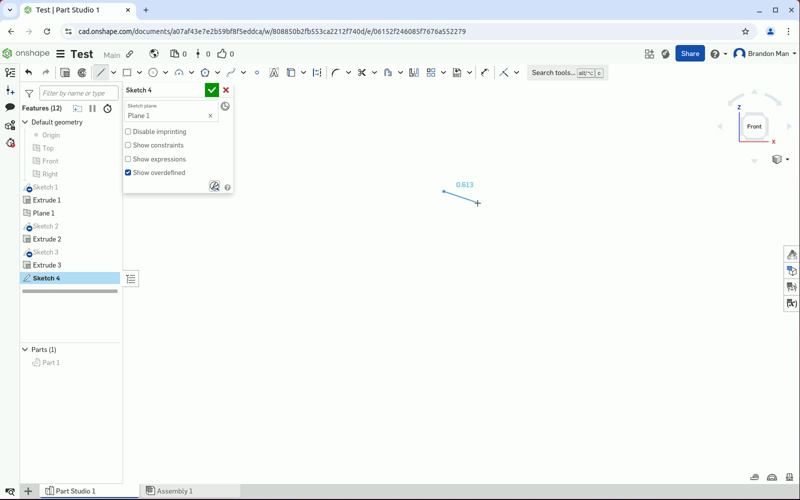
click(477, 202)
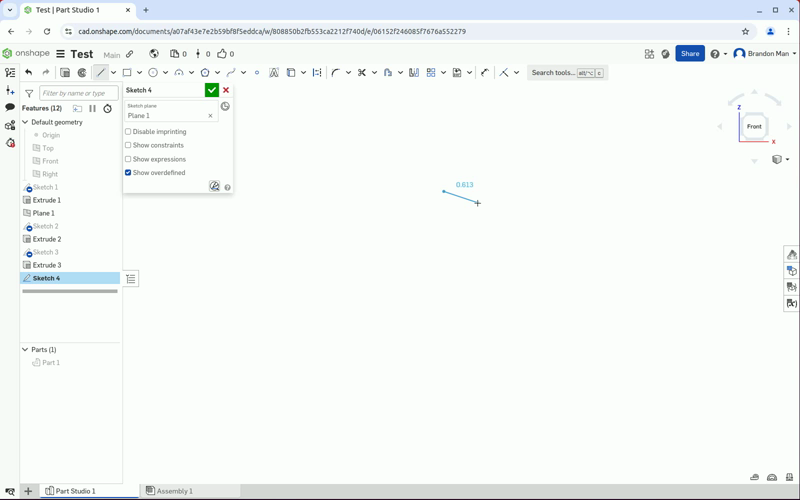
scroll(-6)
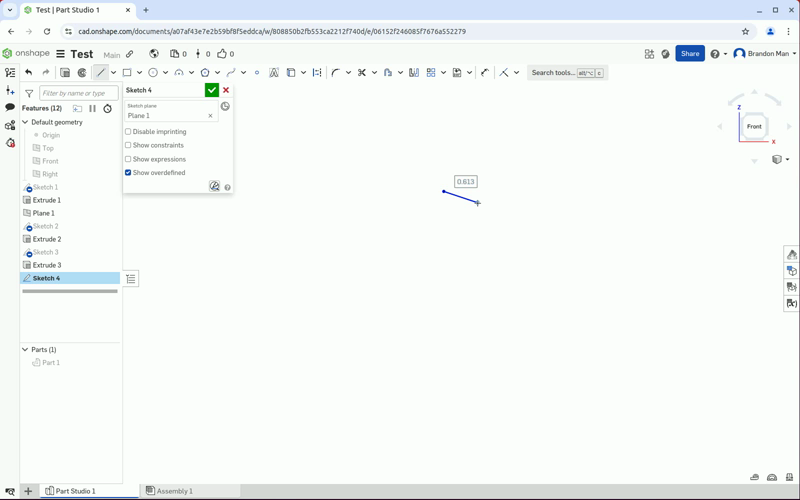
scroll(-6)
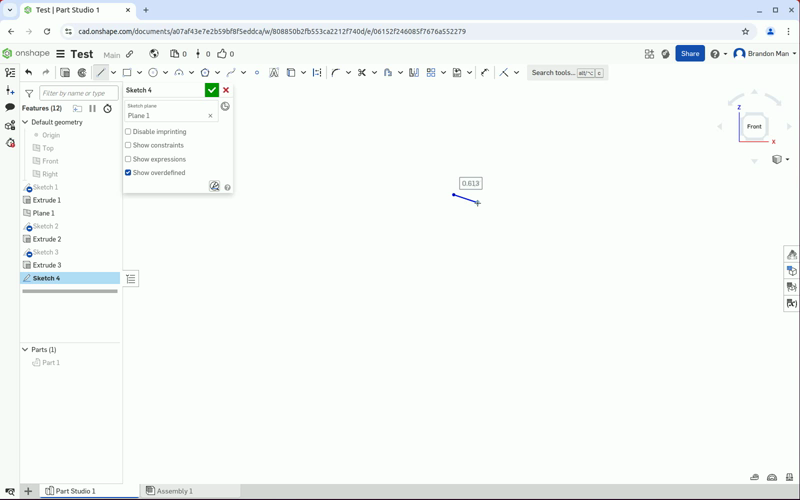
scroll(-6)
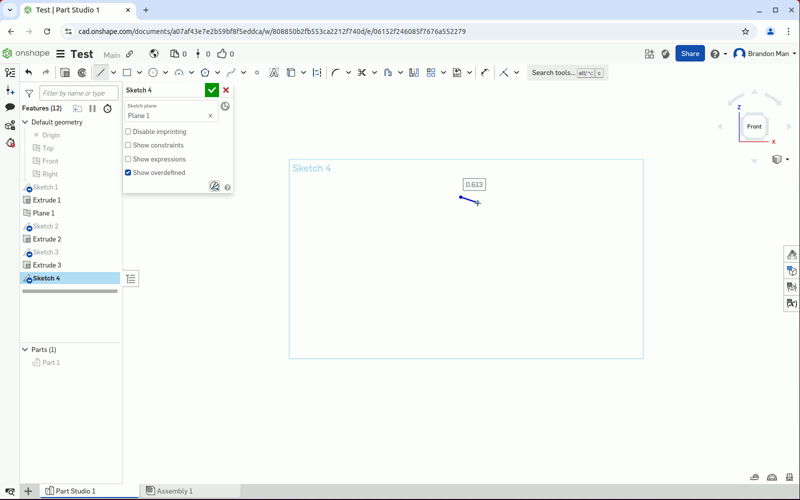
scroll(-6)
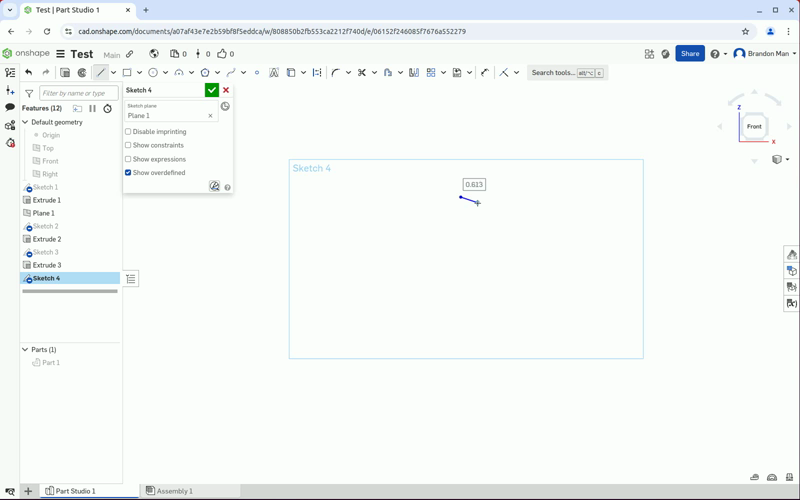
scroll(-6)
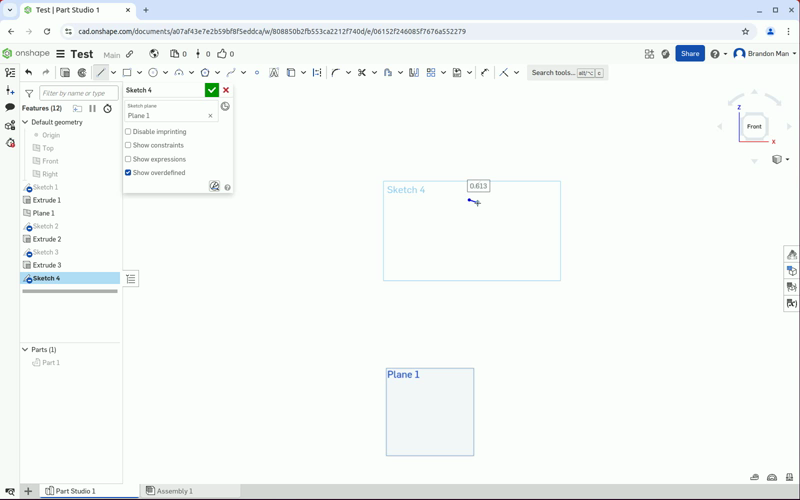
scroll(-6)
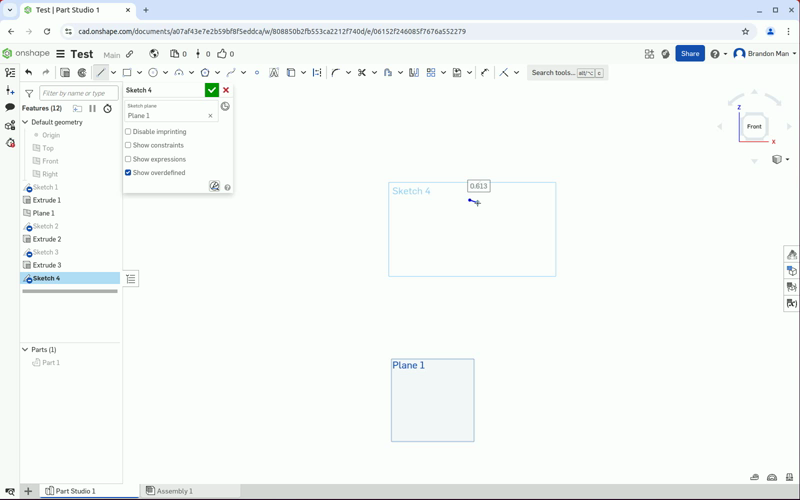
scroll(-6)
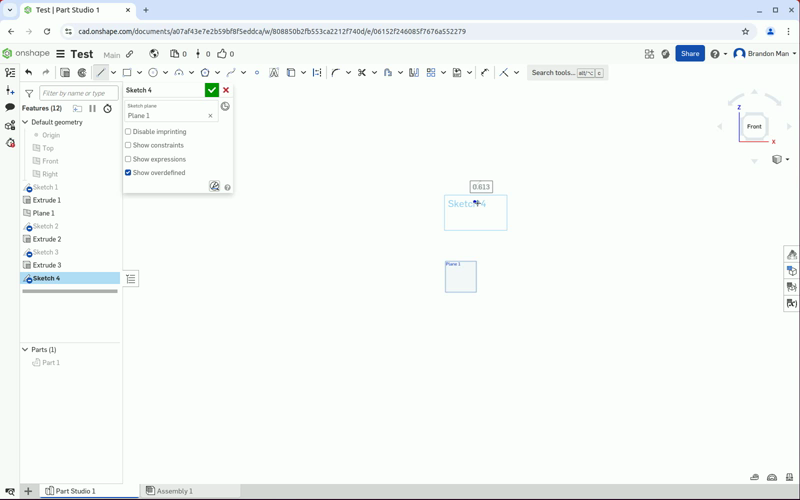
key_up(shift)
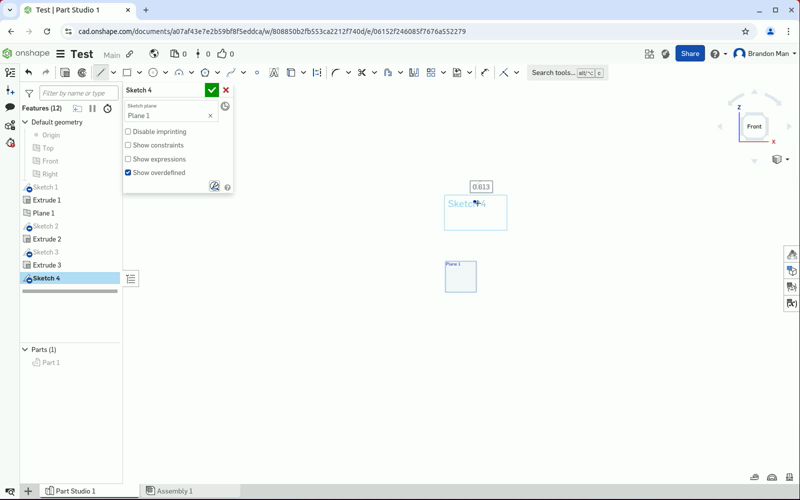
key_down(shift)
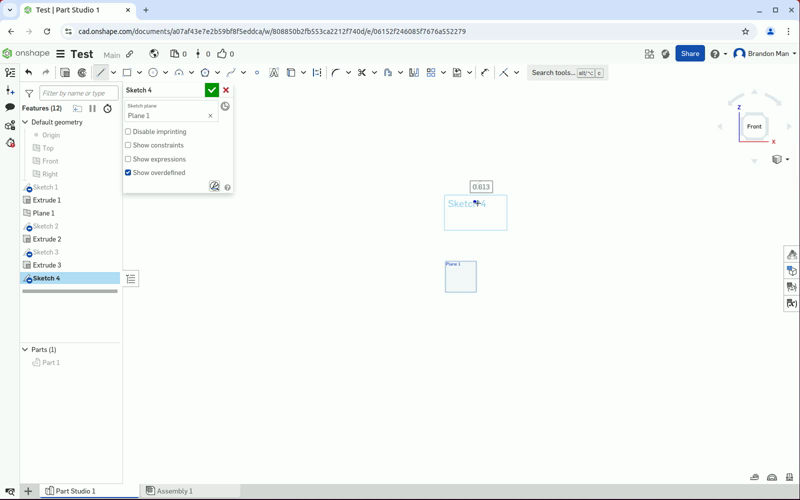
mouse_move(507, 202)
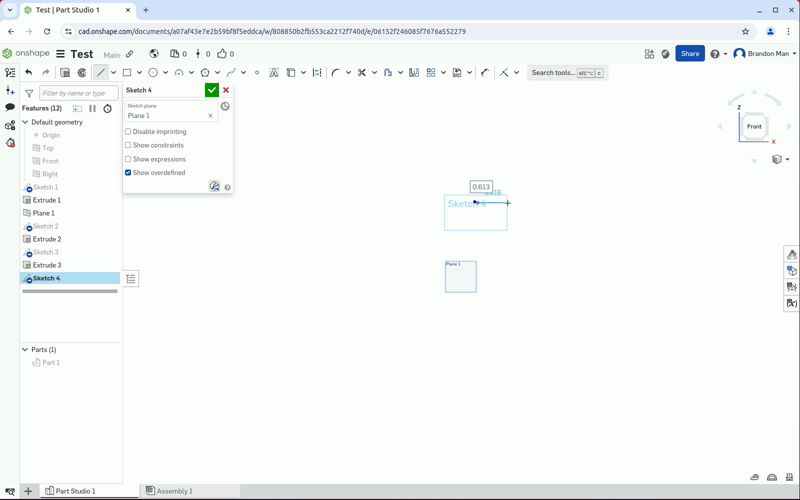
mouse_move(478, 196)
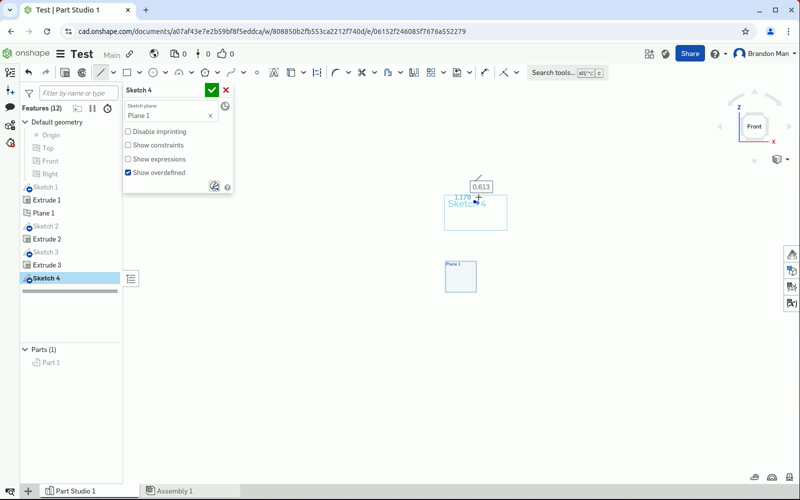
scroll(6)
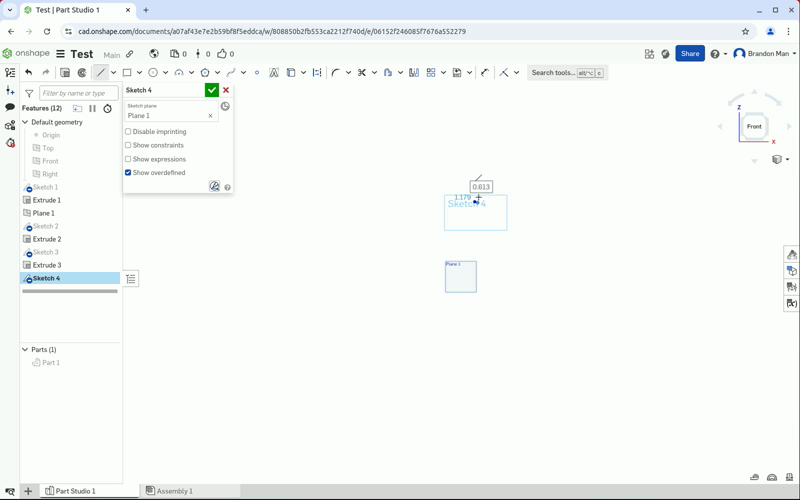
scroll(6)
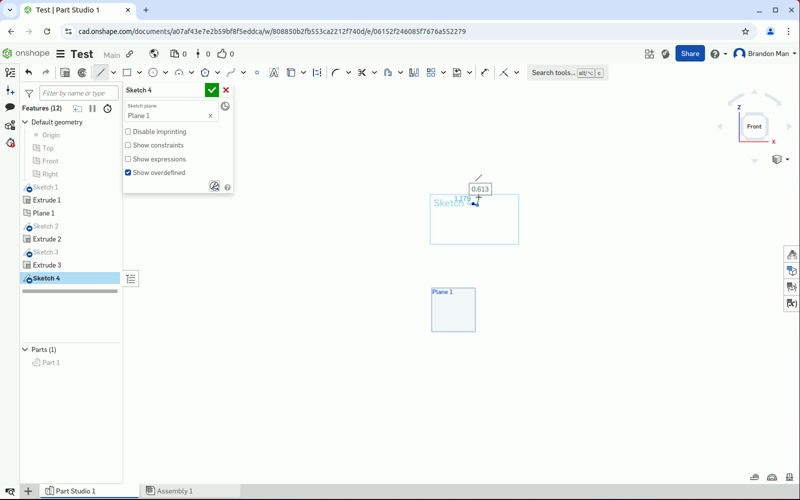
scroll(6)
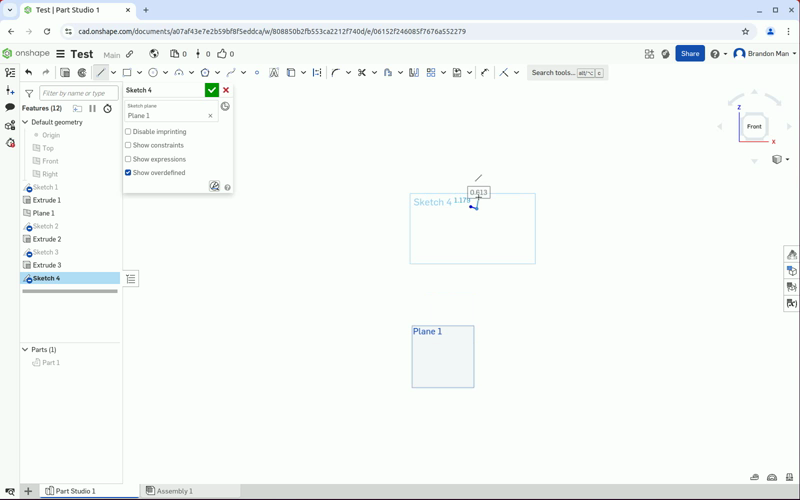
scroll(6)
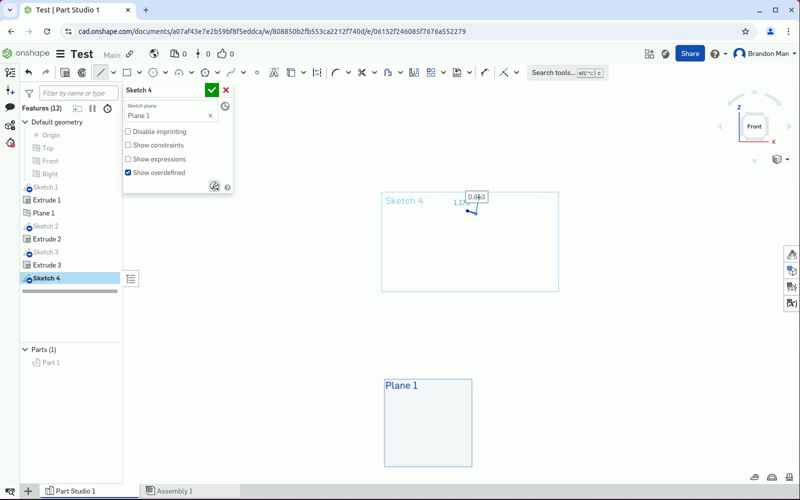
scroll(6)
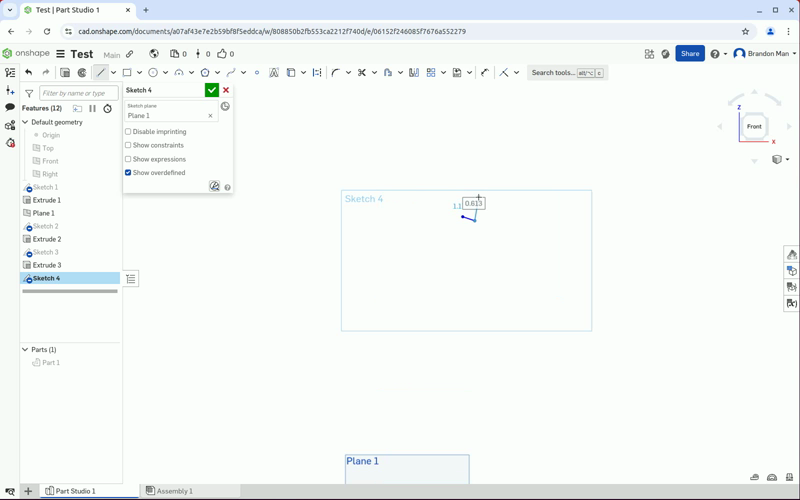
scroll(6)
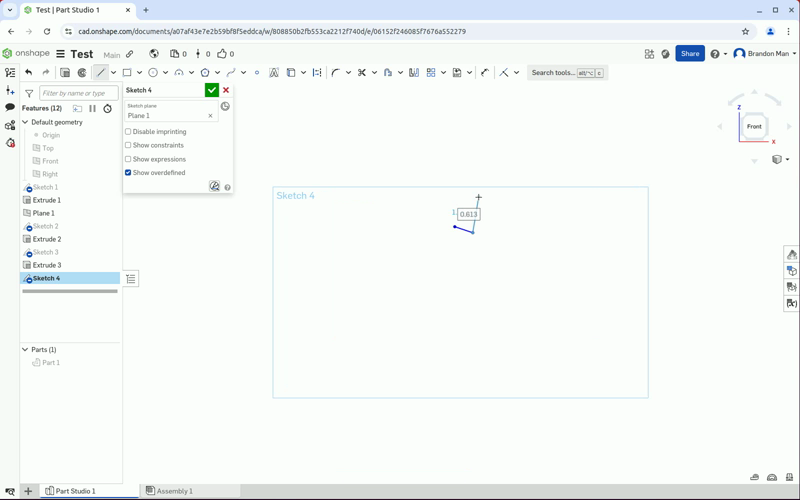
scroll(6)
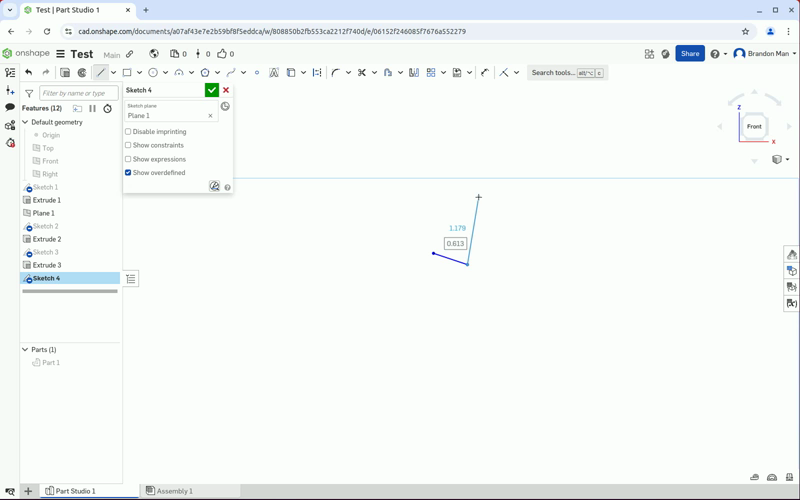
click(478, 196)
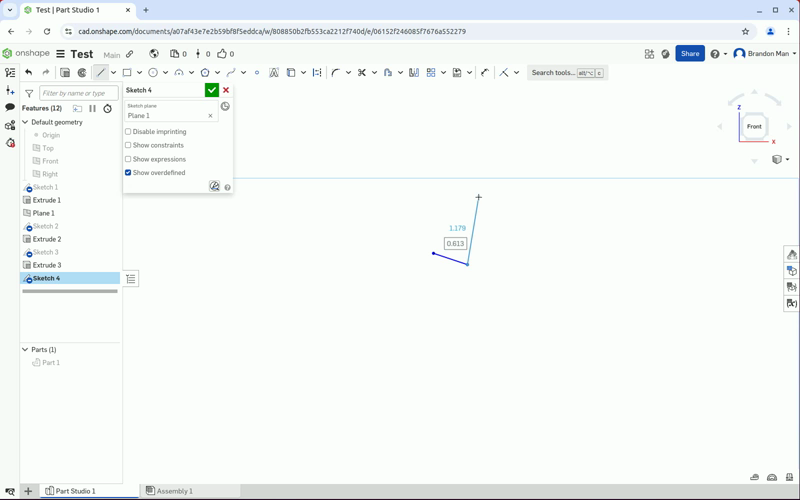
scroll(-6)
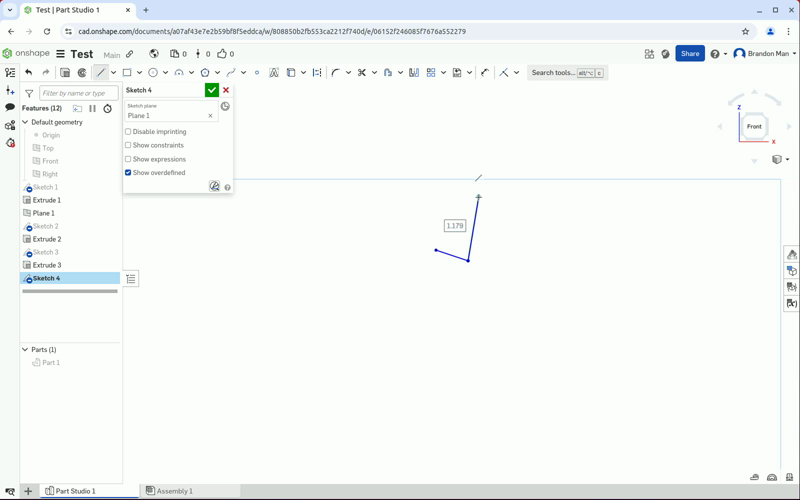
scroll(-6)
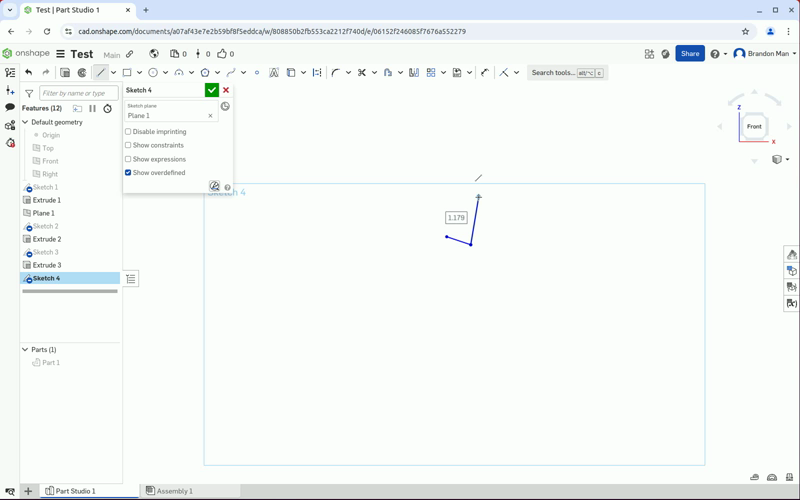
scroll(-6)
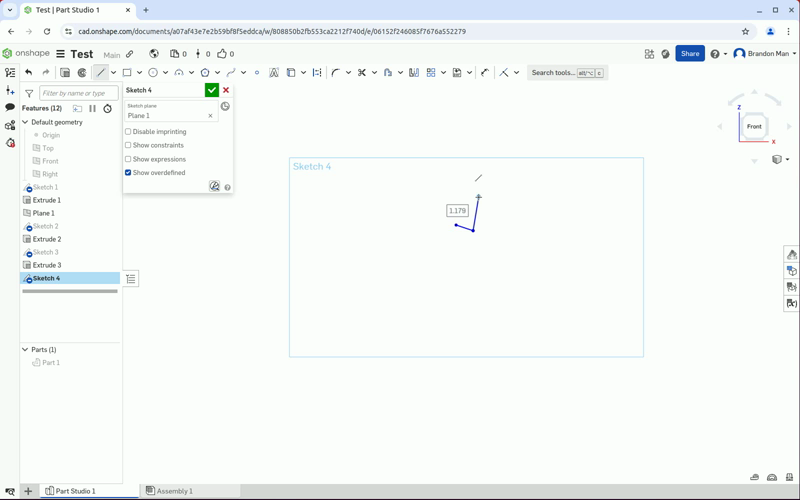
scroll(-6)
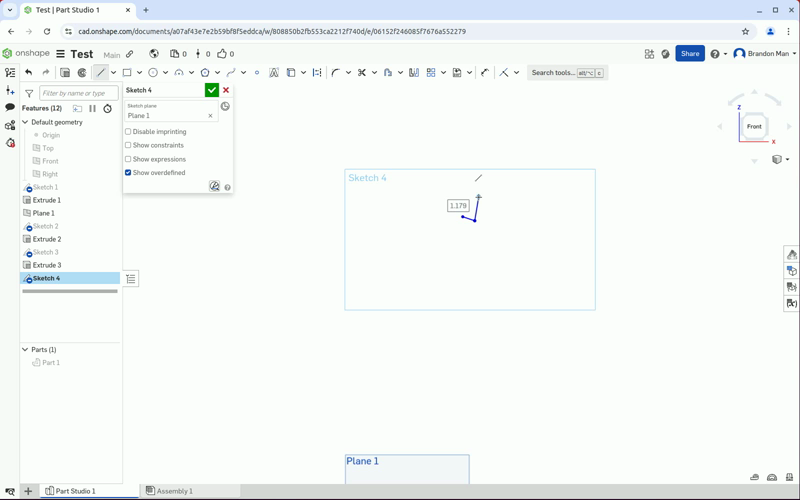
scroll(-6)
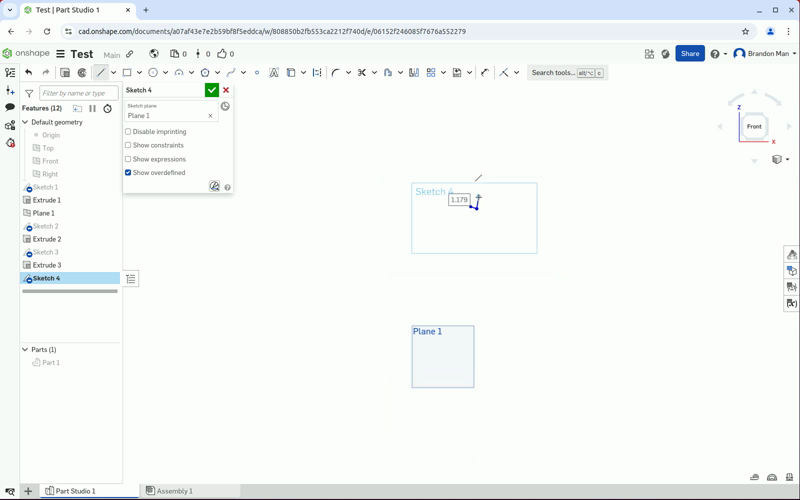
scroll(-6)
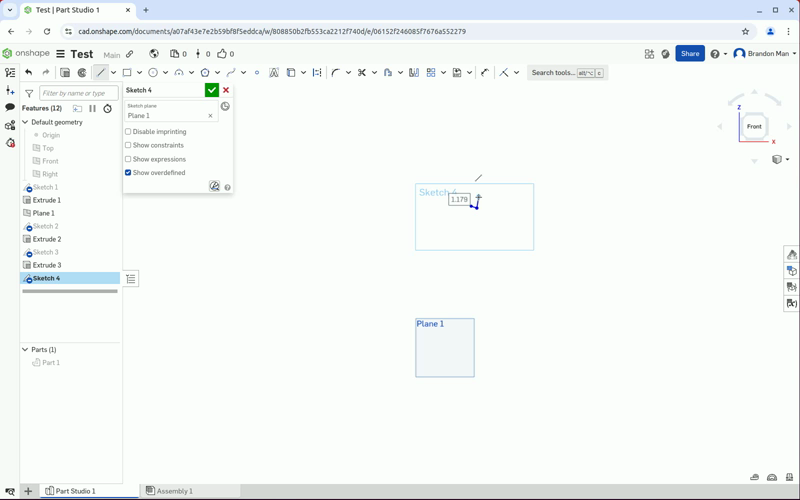
scroll(-6)
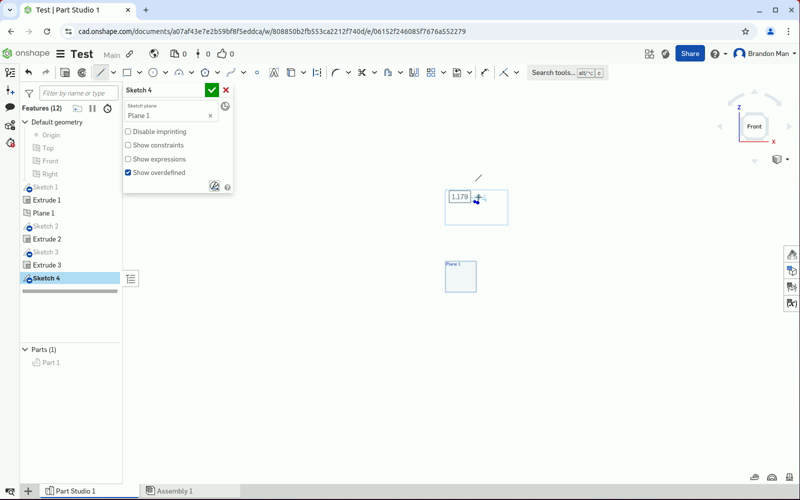
key_up(shift)
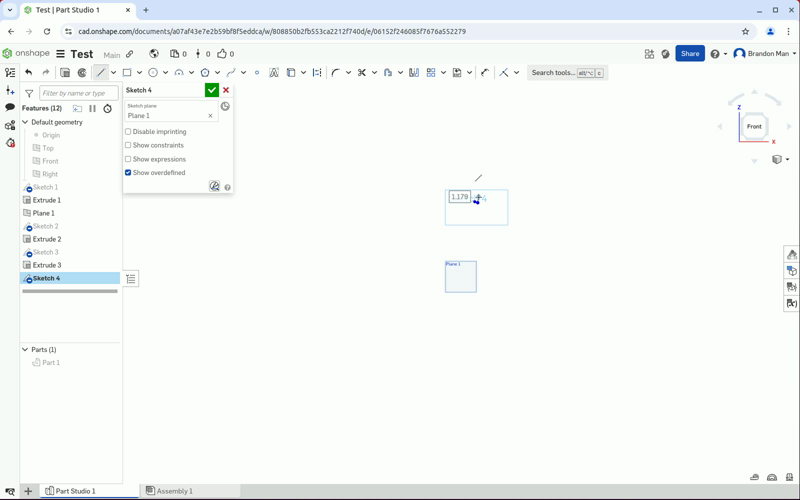
key_down(shift)
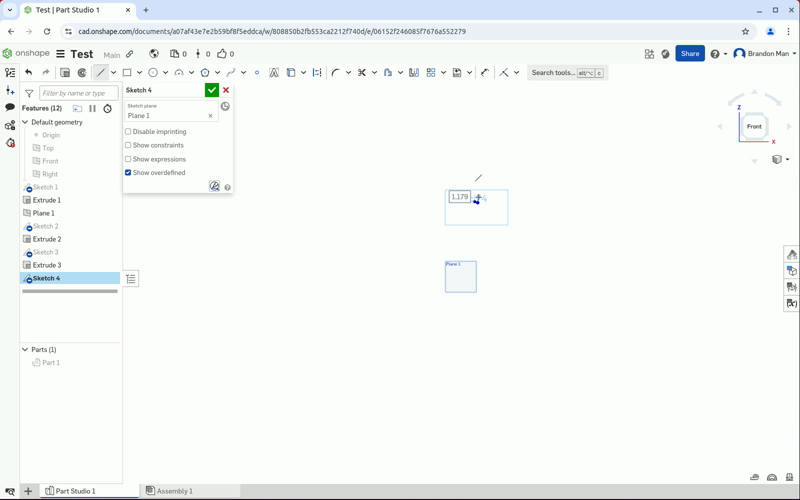
mouse_move(508, 196)
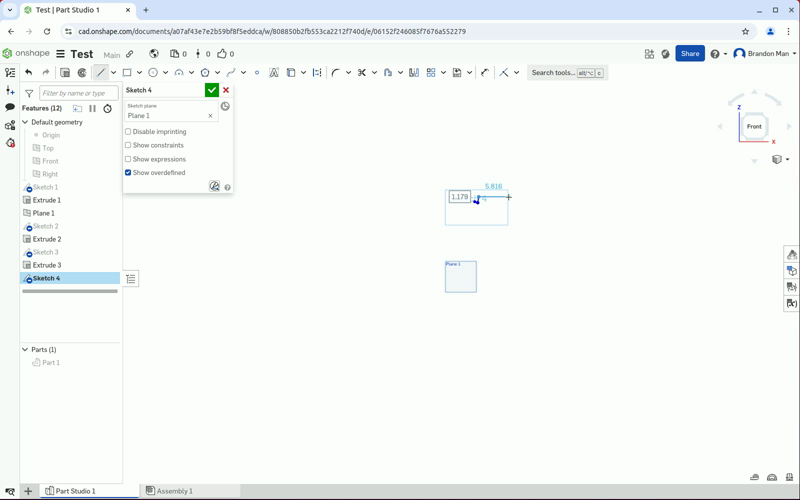
mouse_move(475, 196)
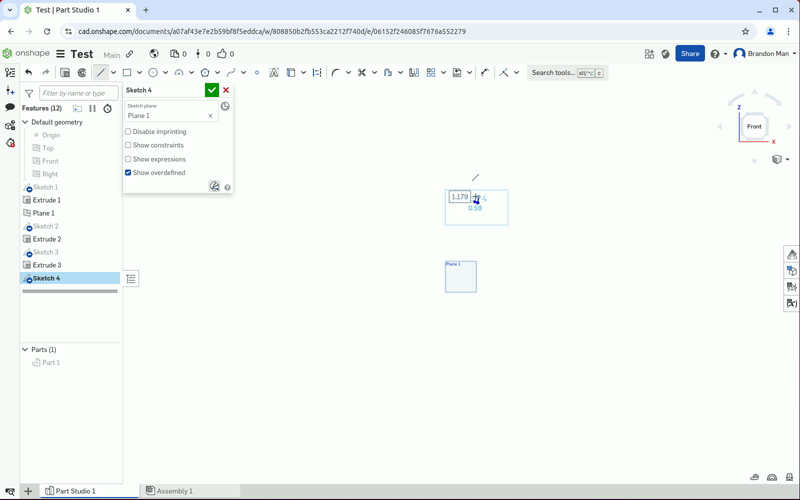
scroll(6)
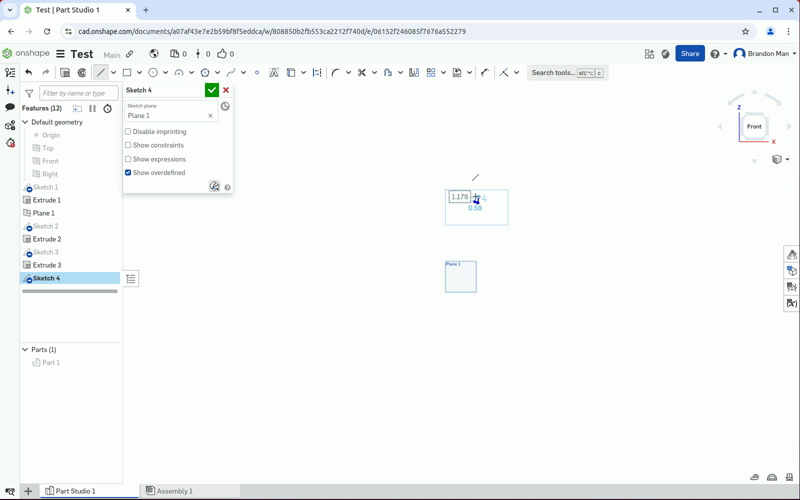
scroll(6)
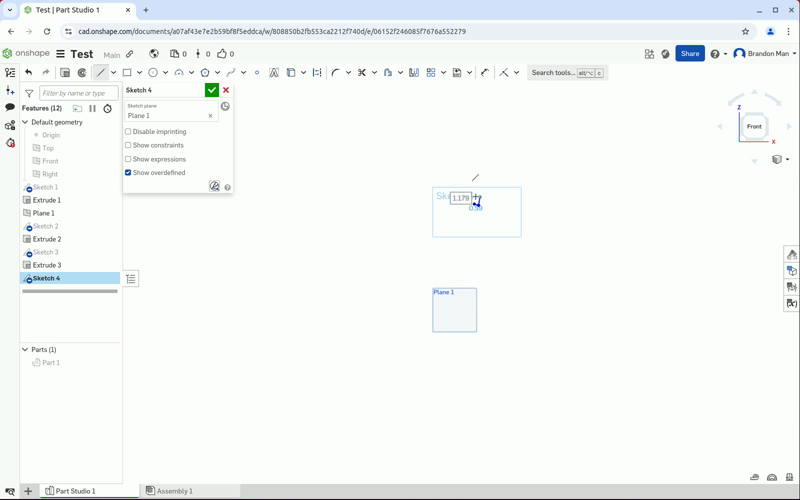
scroll(6)
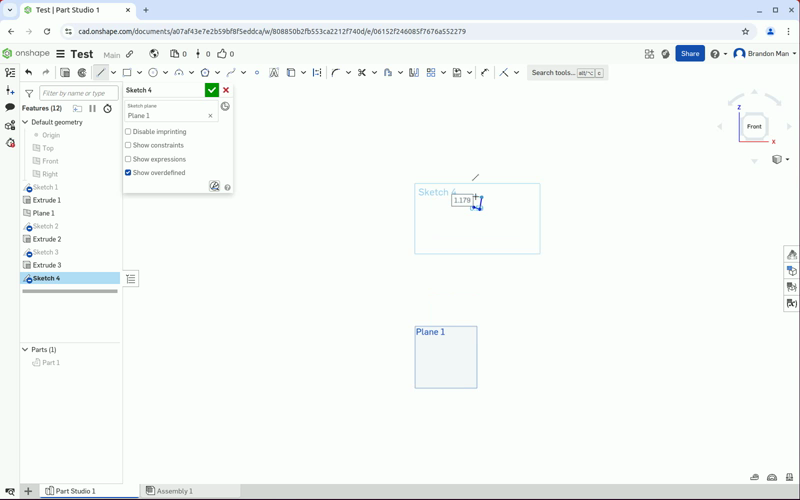
scroll(6)
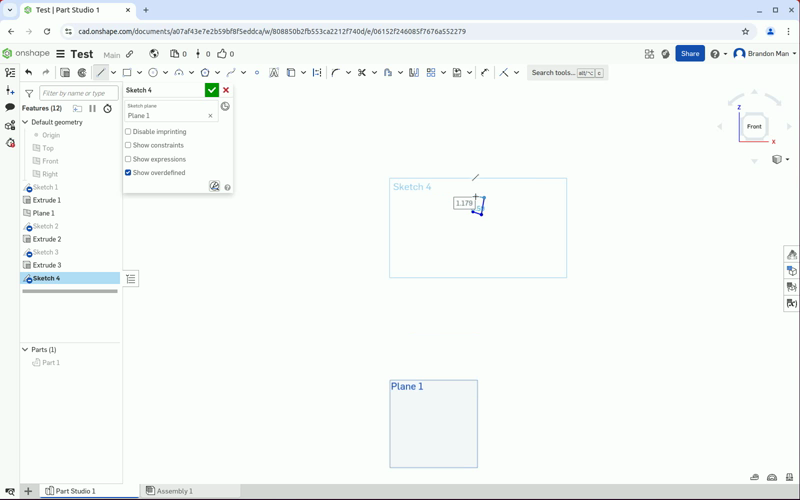
scroll(6)
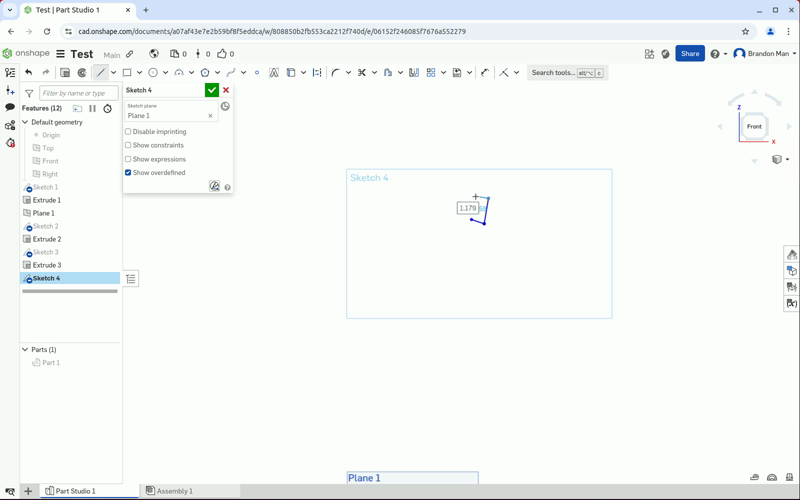
scroll(6)
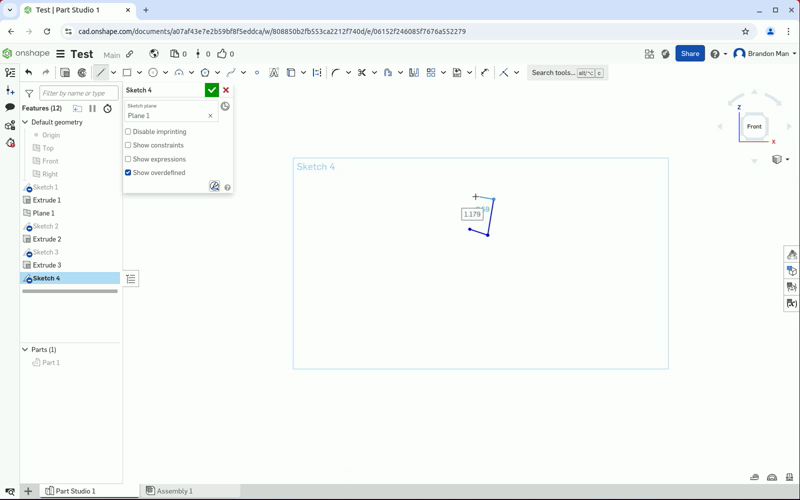
scroll(6)
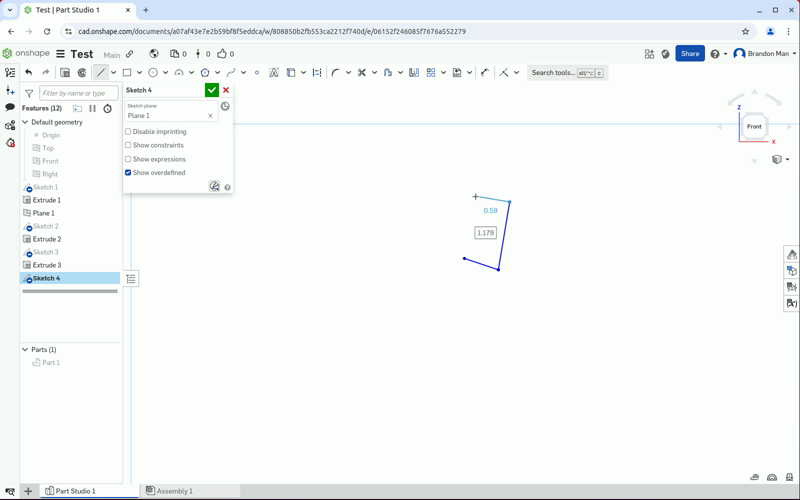
click(475, 196)
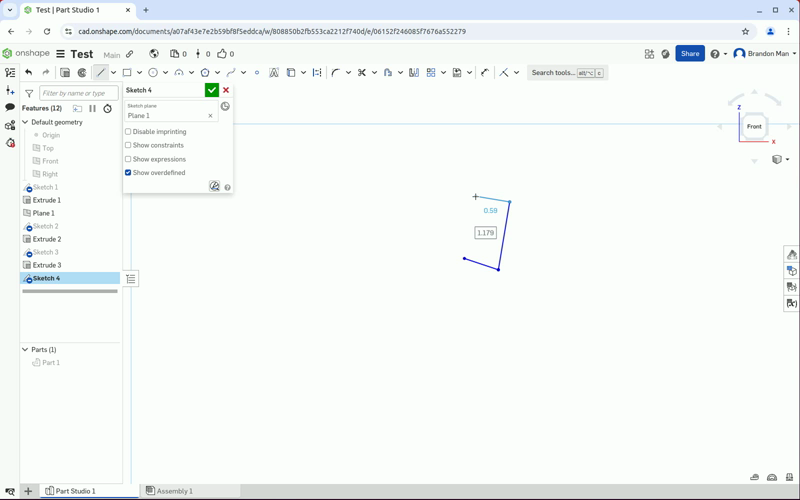
scroll(-6)
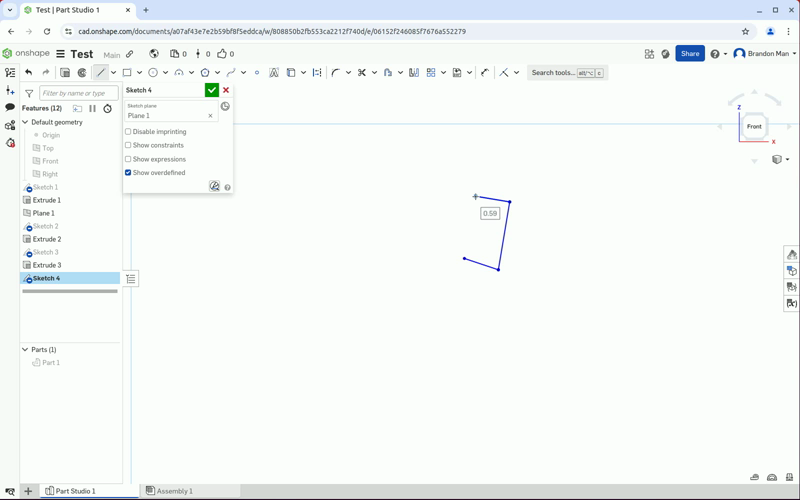
scroll(-6)
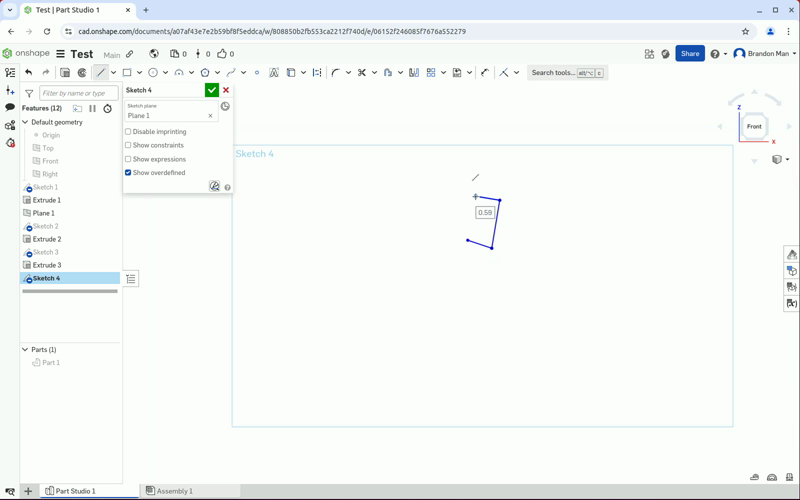
scroll(-6)
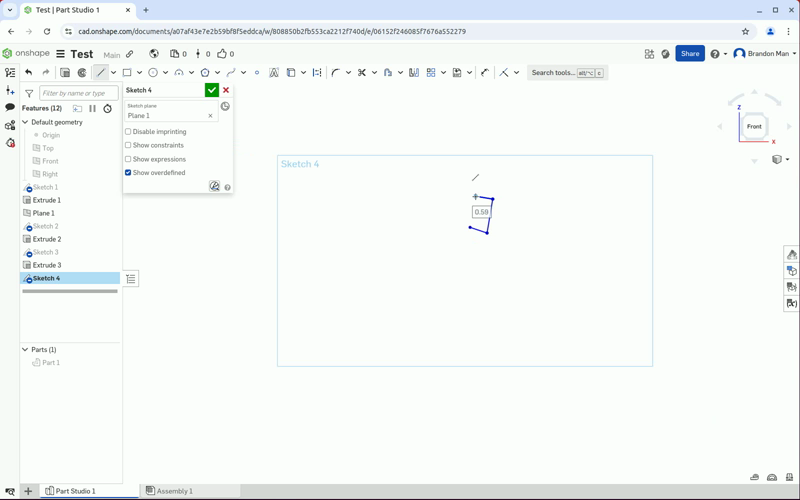
scroll(-6)
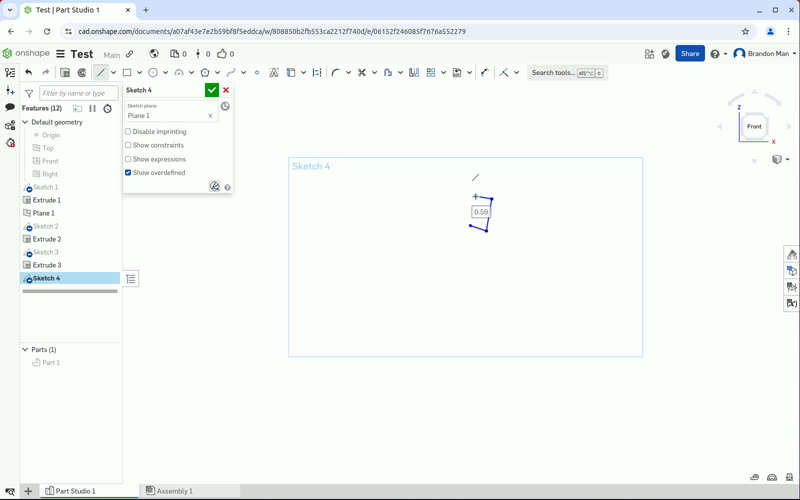
scroll(-6)
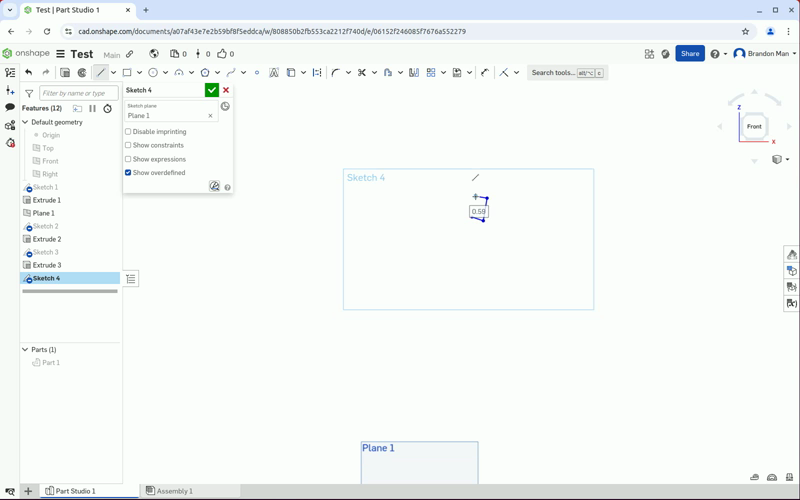
scroll(-6)
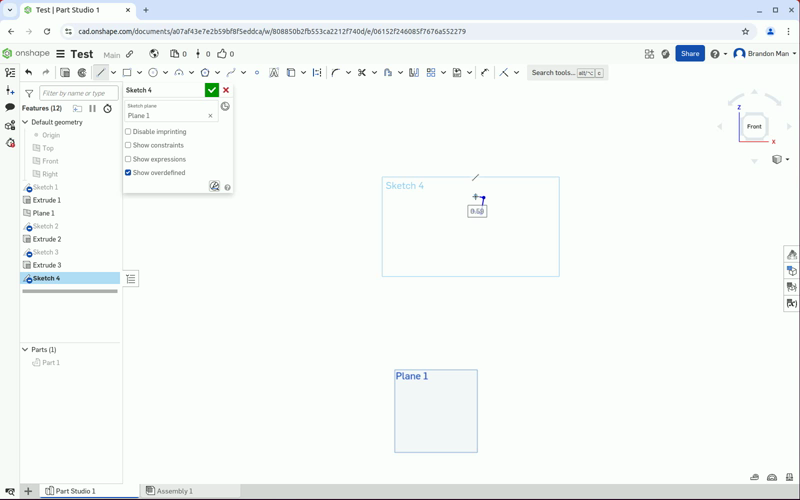
scroll(-6)
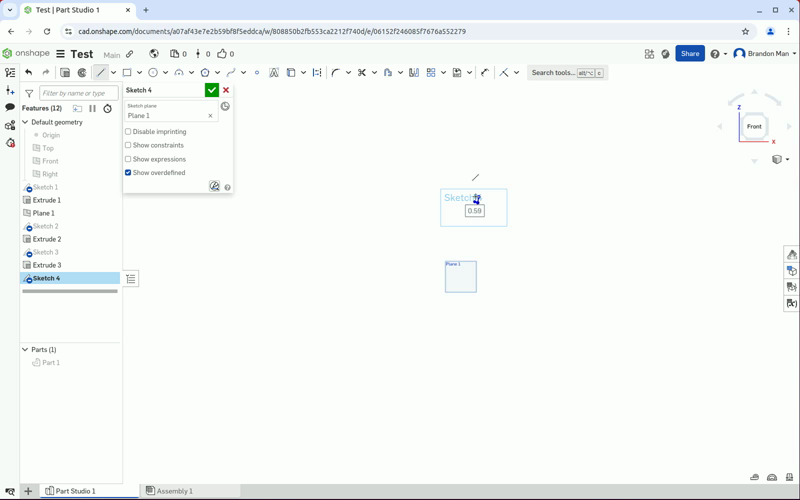
key_up(shift)
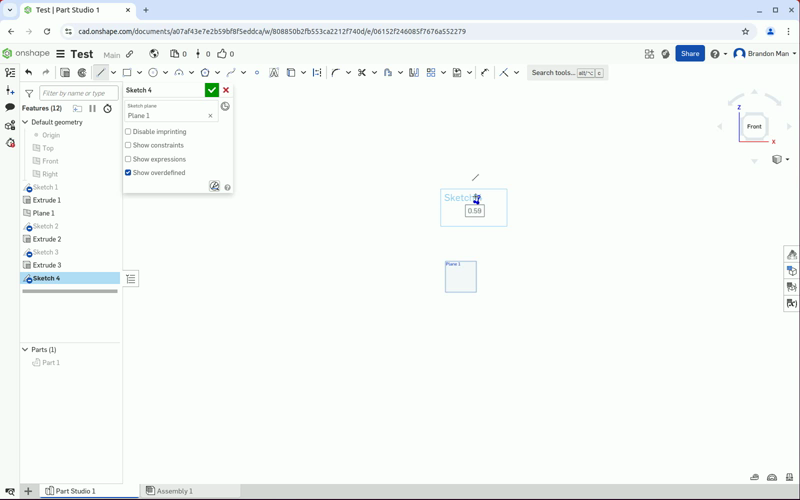
mouse_move(505, 196)
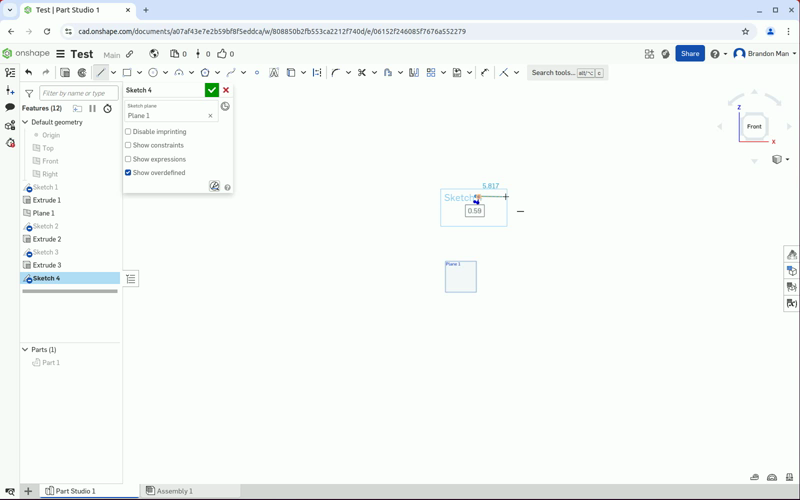
key_down(shift)
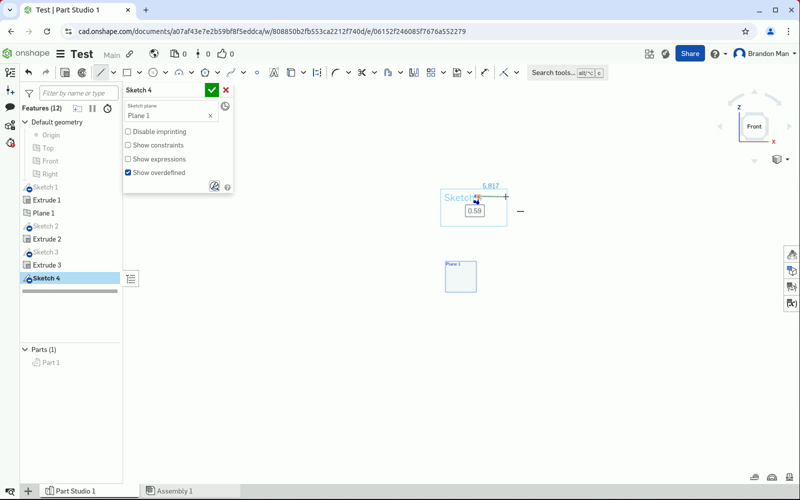
mouse_move(474, 201)
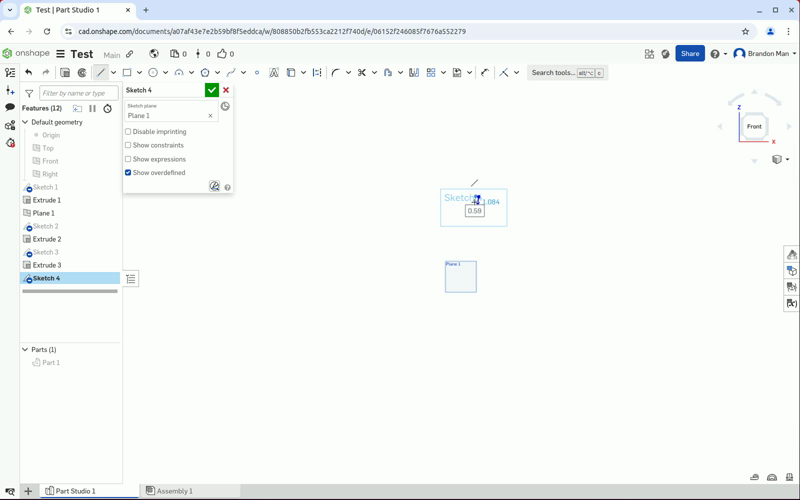
scroll(6)
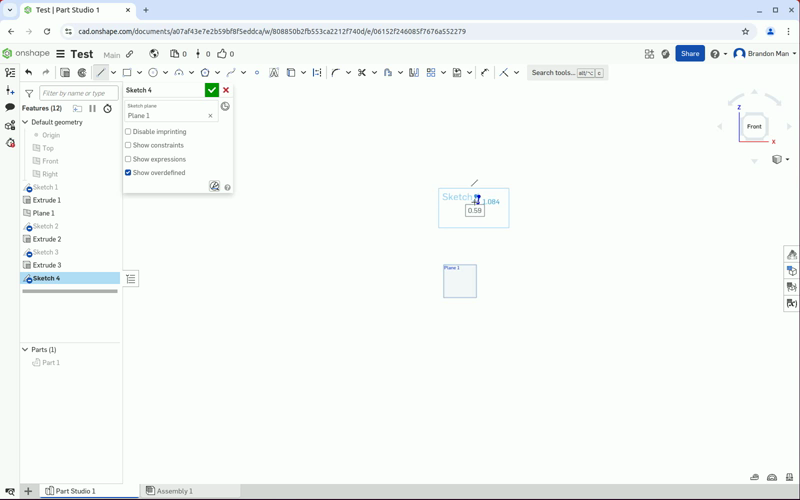
scroll(6)
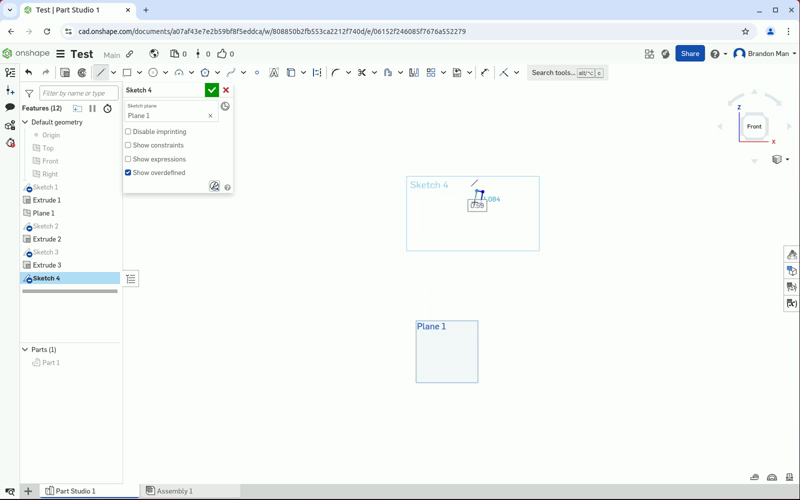
scroll(6)
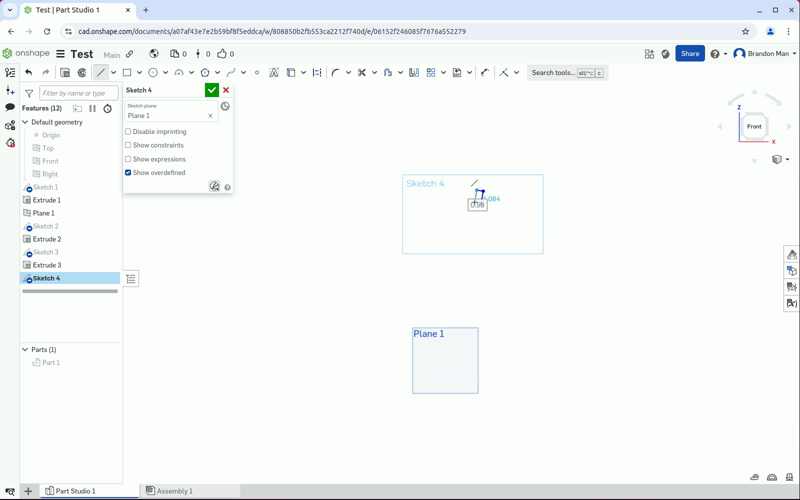
scroll(6)
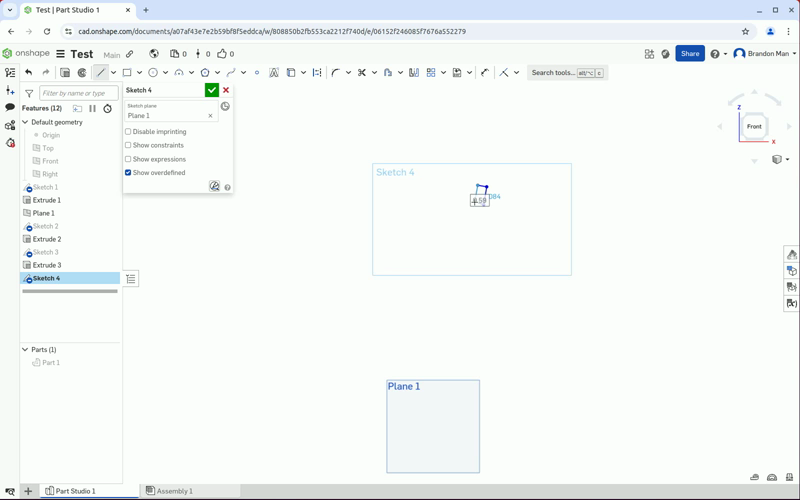
scroll(6)
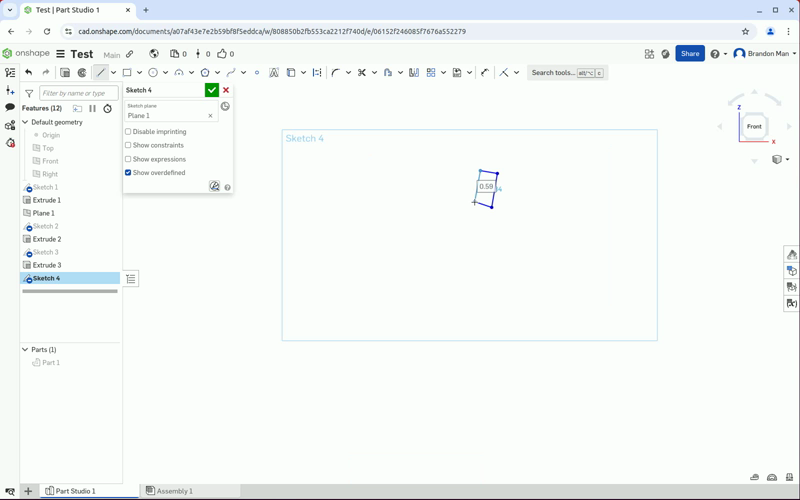
scroll(6)
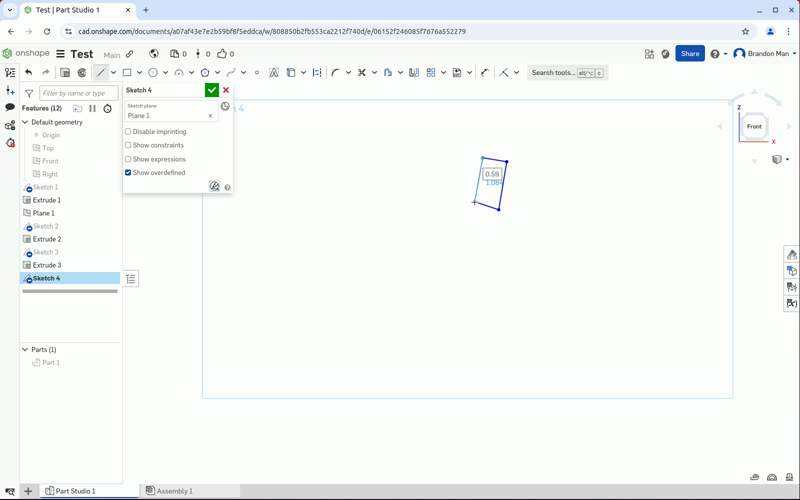
scroll(6)
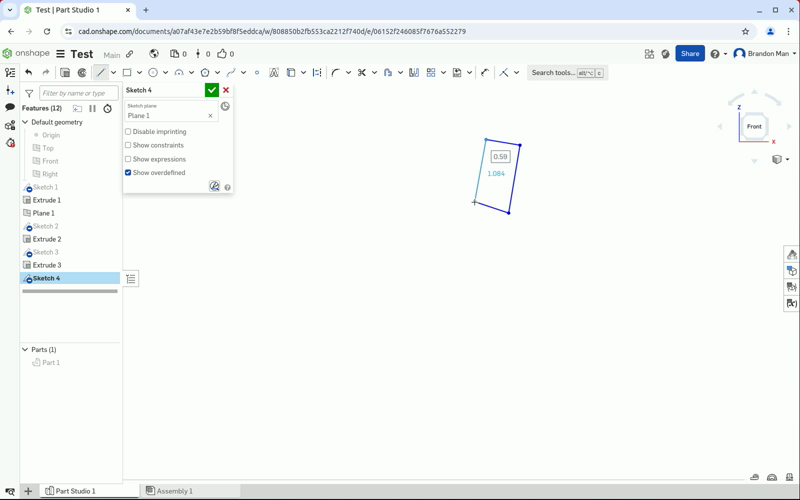
key_up(shift)
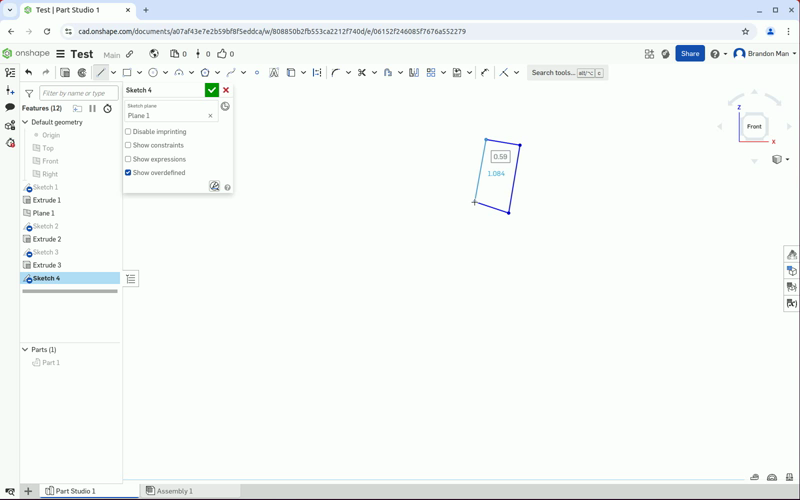
click(474, 201)
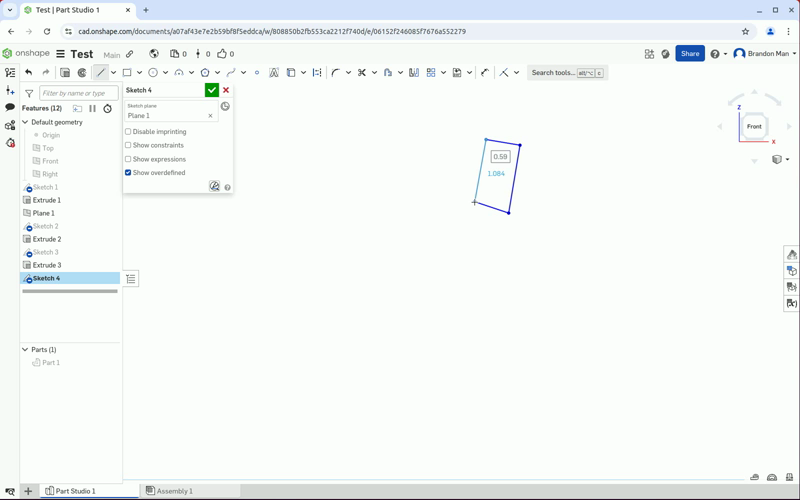
scroll(-6)
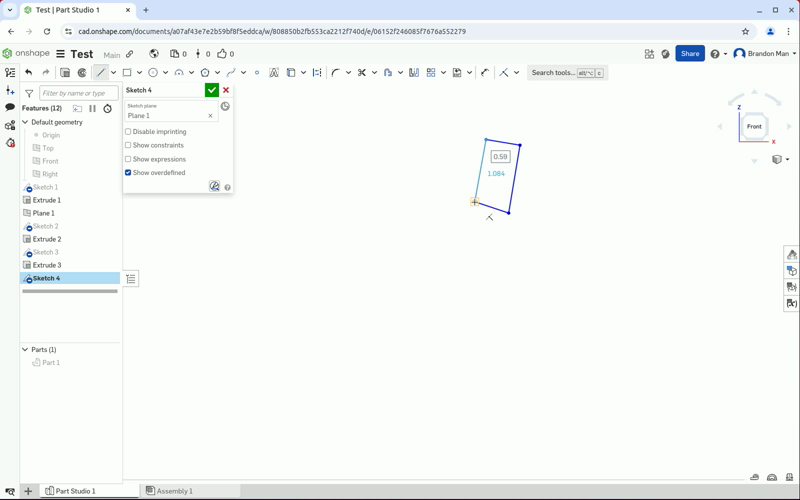
scroll(-6)
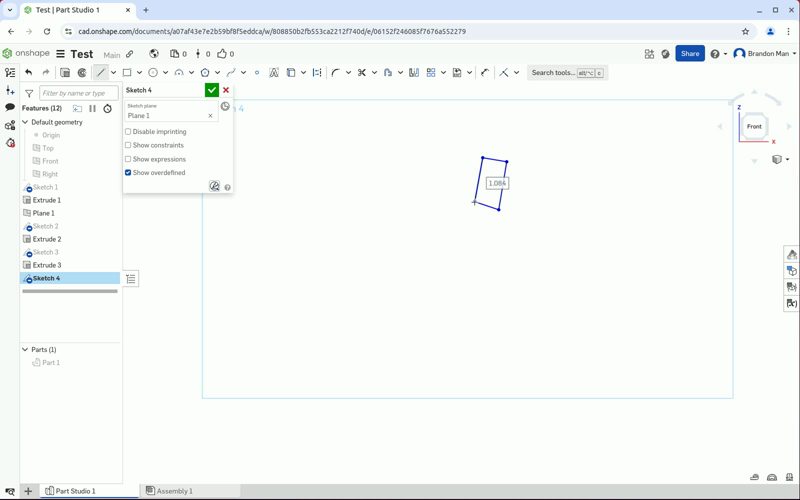
scroll(-6)
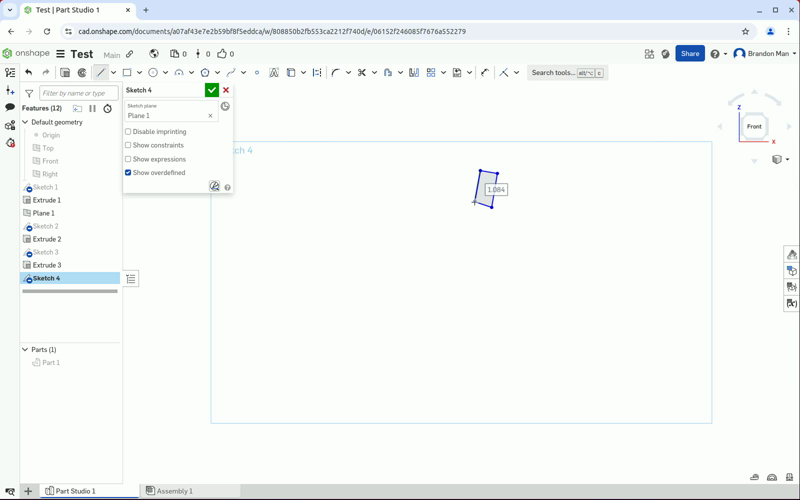
scroll(-6)
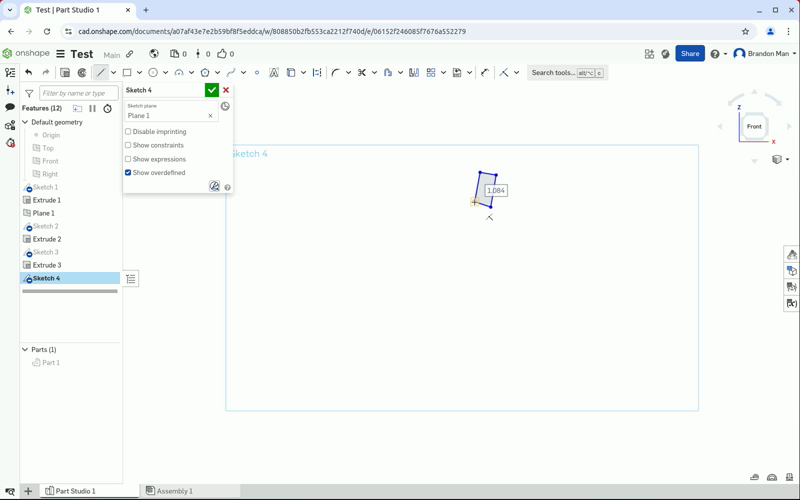
scroll(-6)
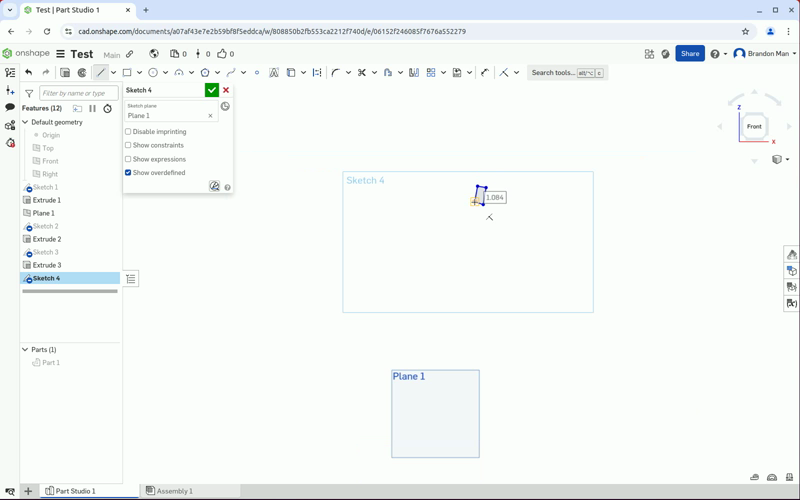
scroll(-6)
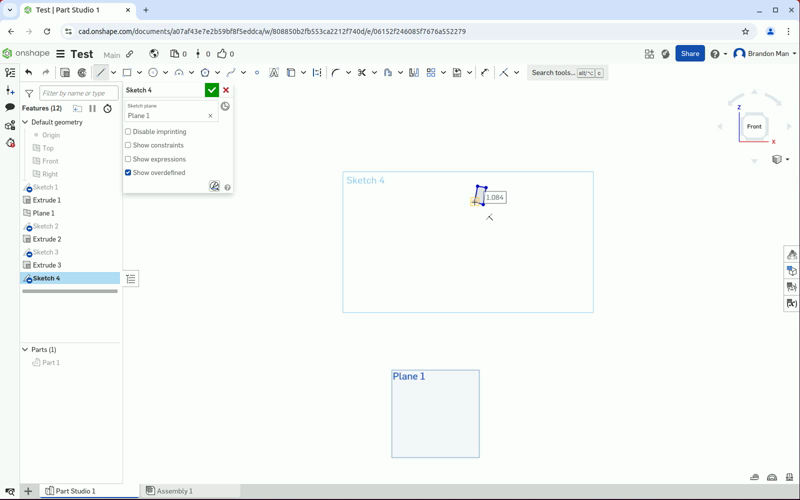
scroll(-6)
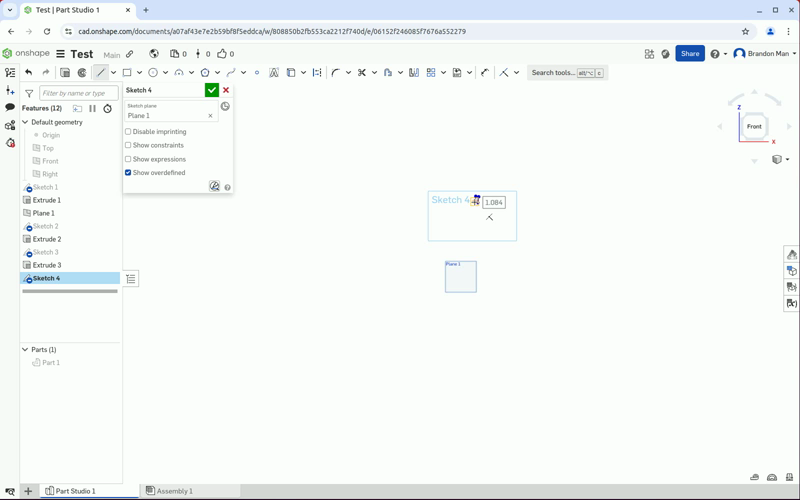
key(esc)
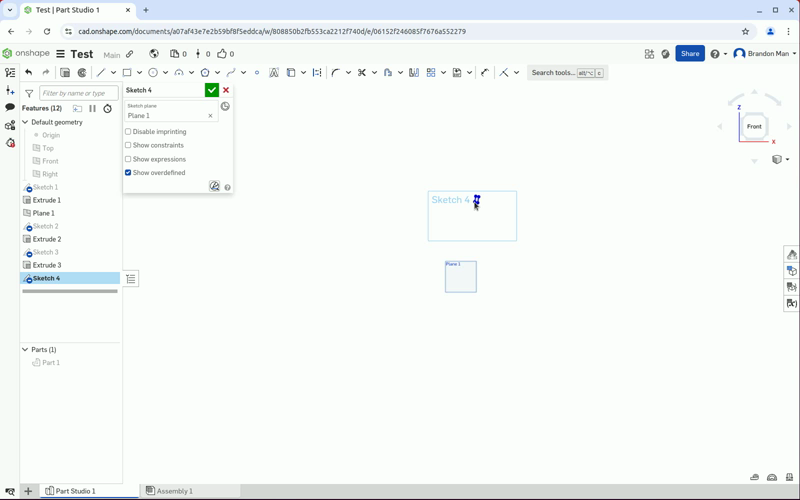
mouse_move(477, 198)
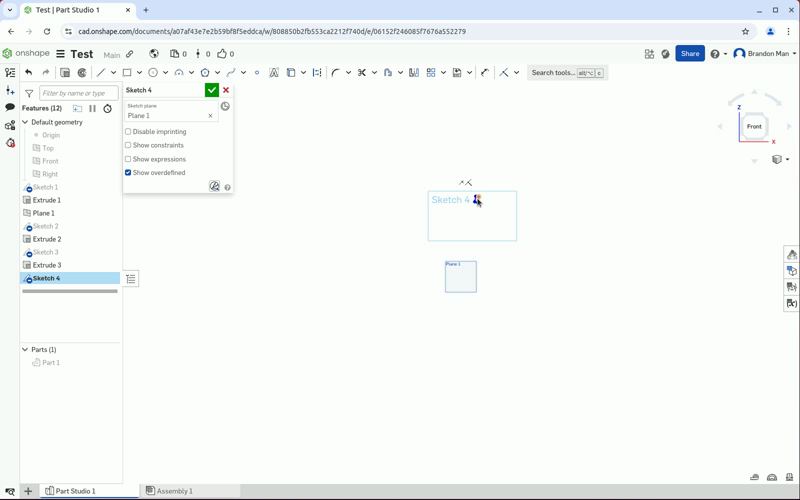
scroll(6)
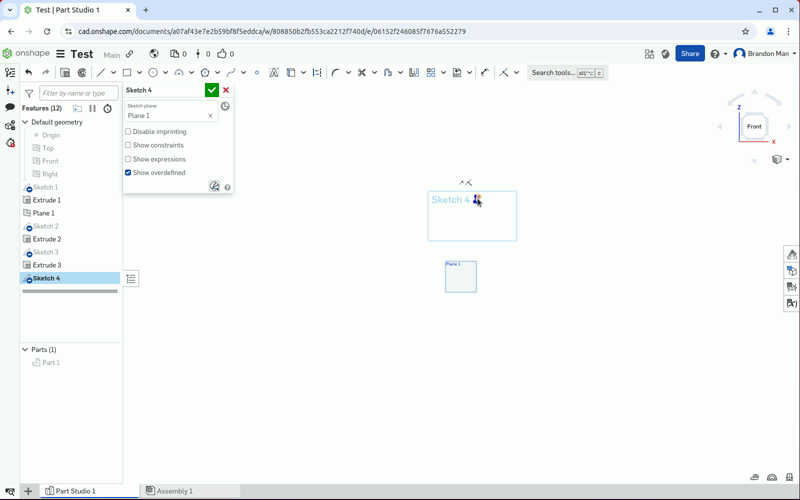
scroll(6)
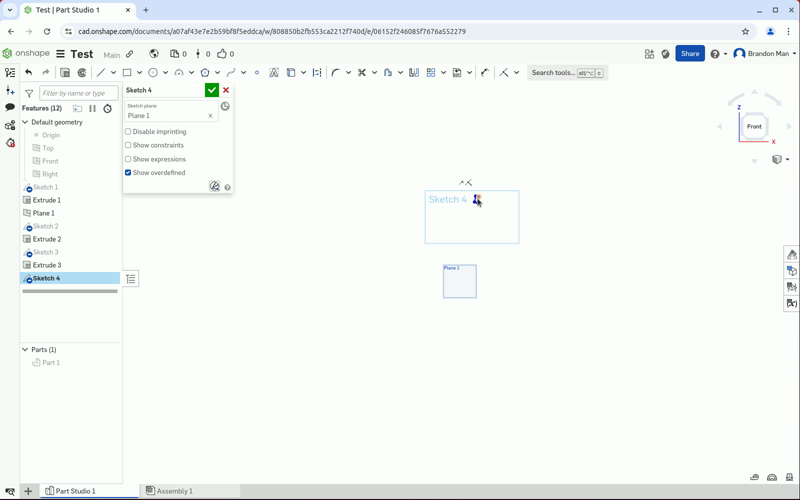
scroll(6)
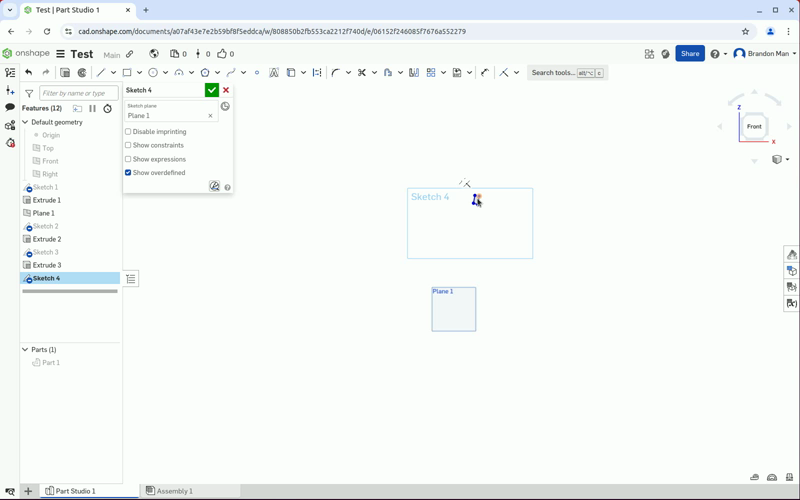
scroll(6)
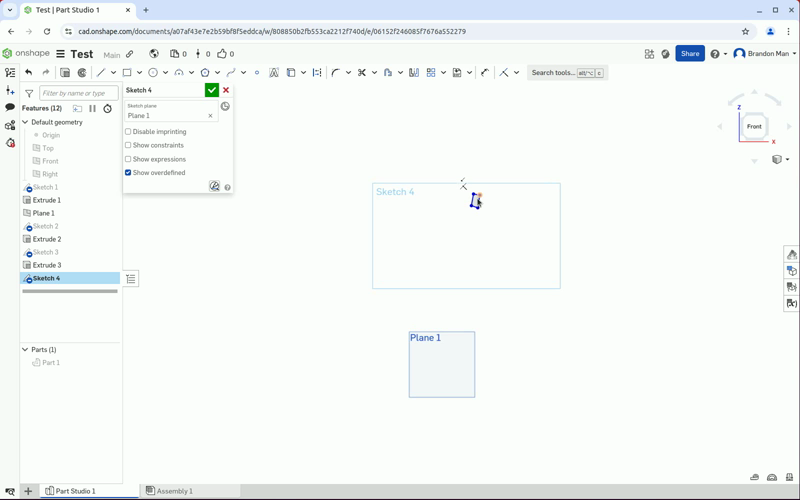
scroll(6)
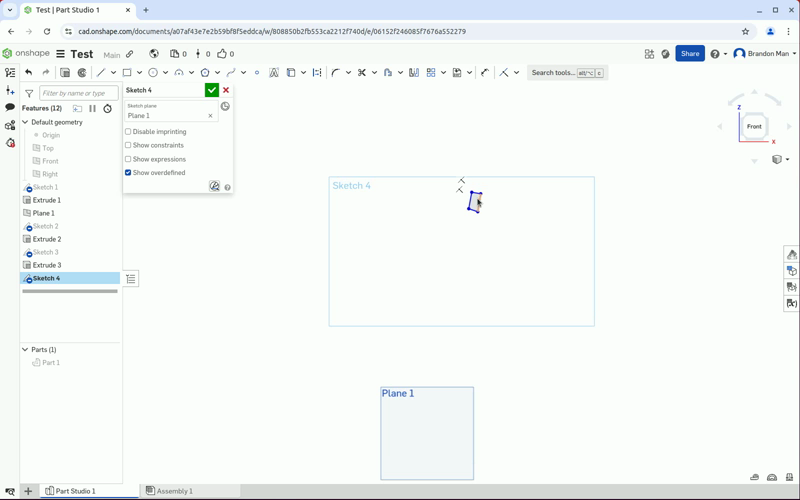
scroll(6)
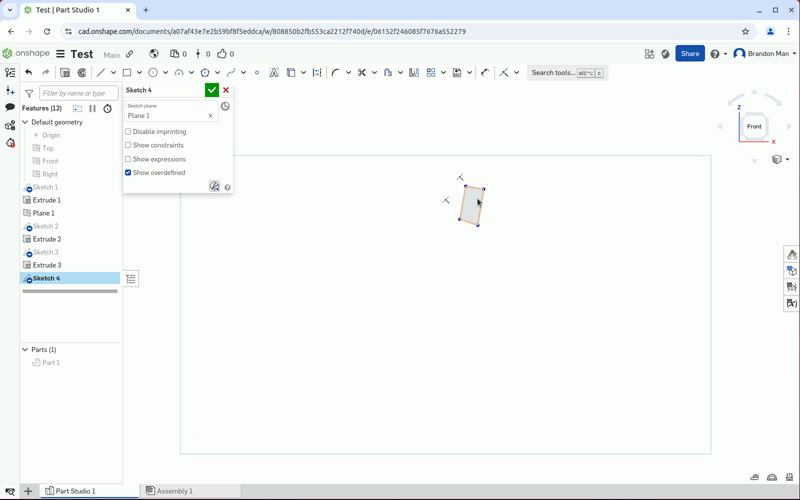
scroll(6)
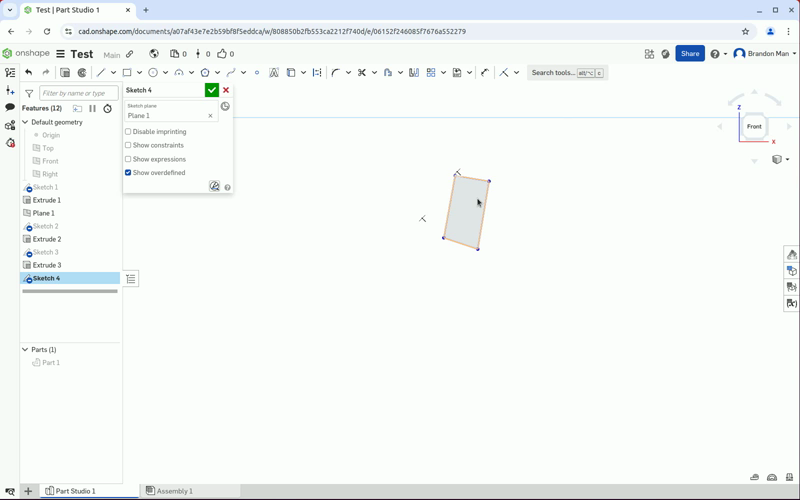
click(477, 198)
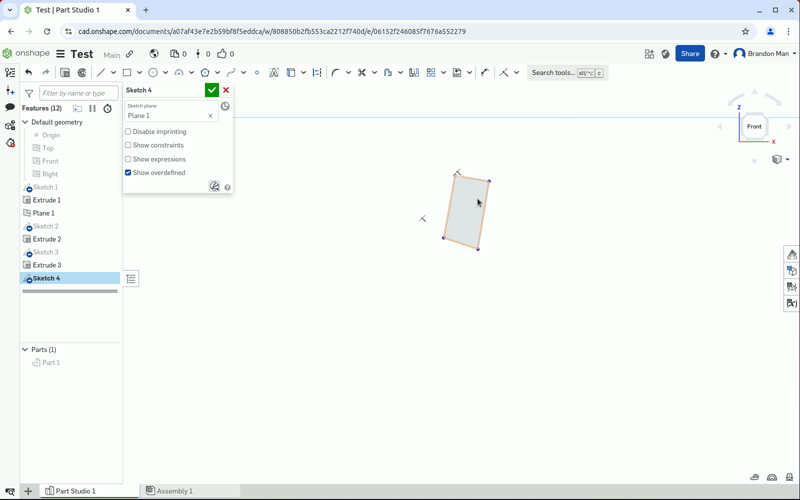
scroll(-6)
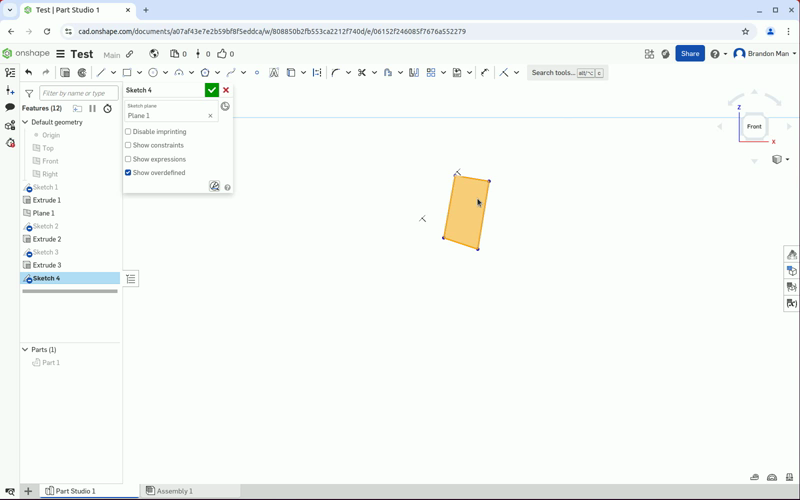
scroll(-6)
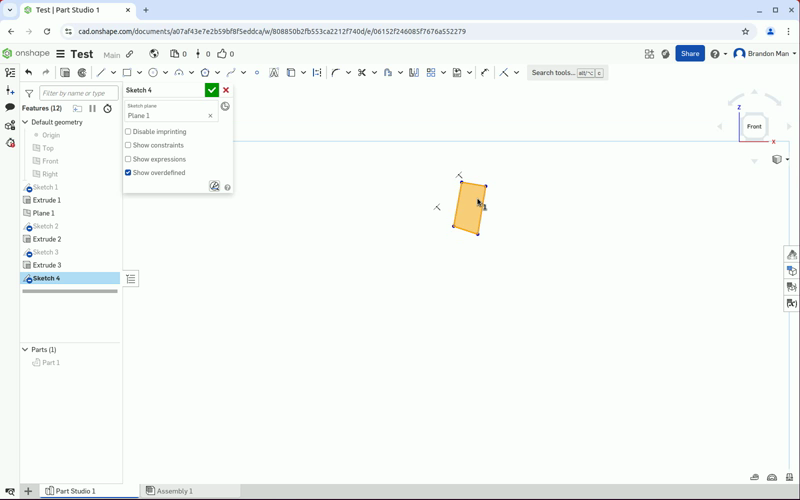
scroll(-6)
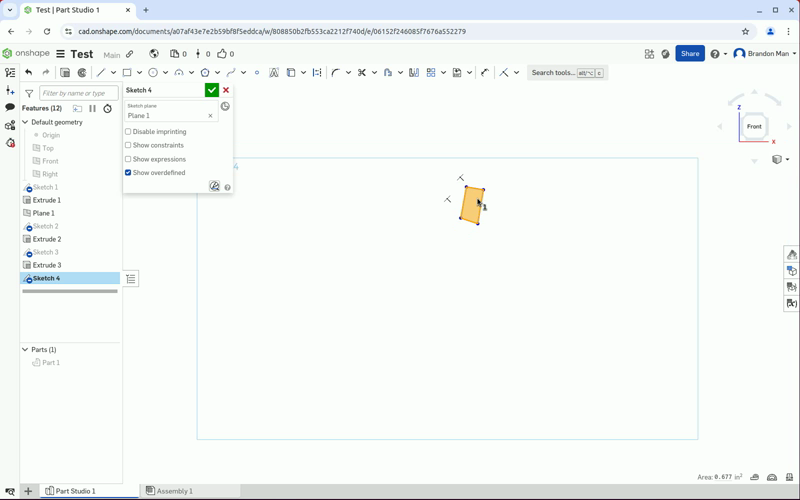
scroll(-6)
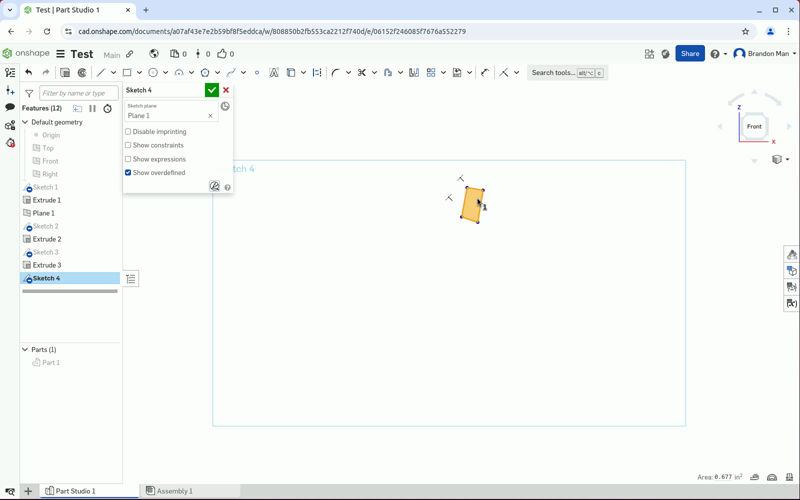
scroll(-6)
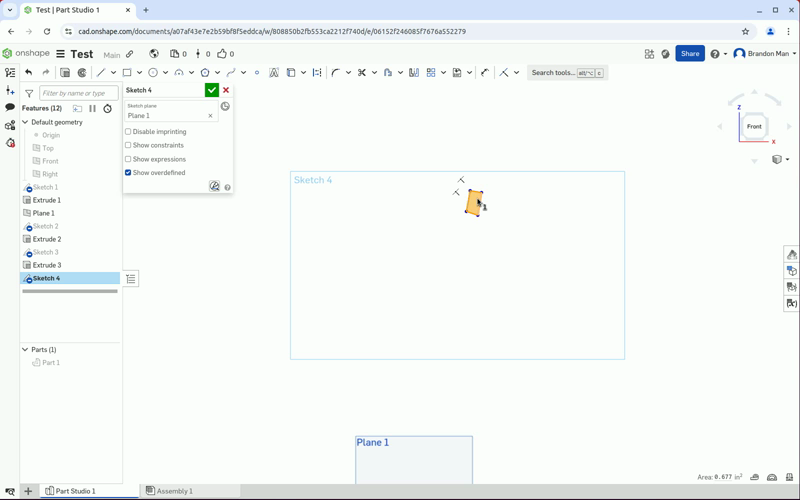
scroll(-6)
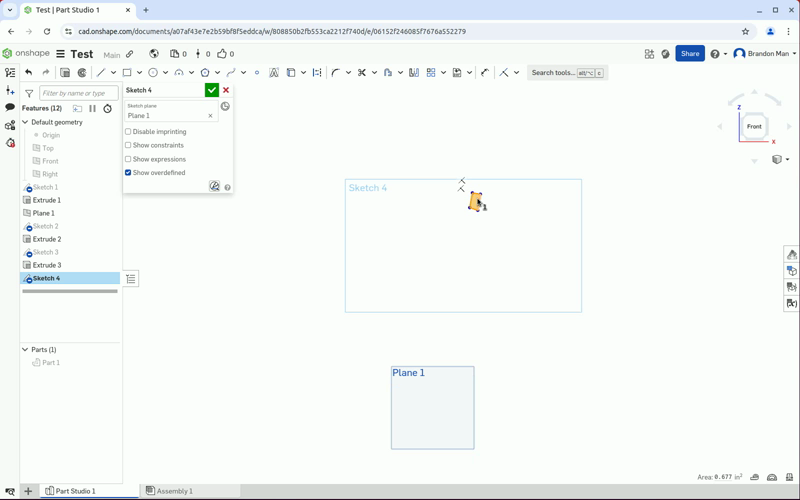
scroll(-6)
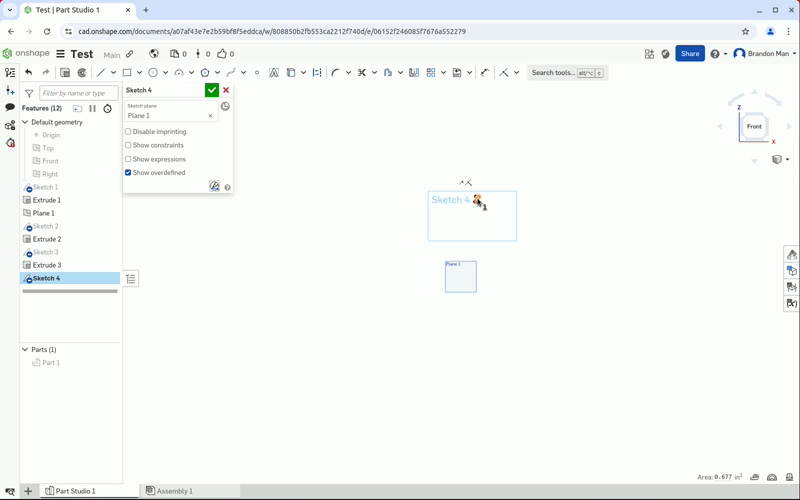
mouse_move(73, 352)
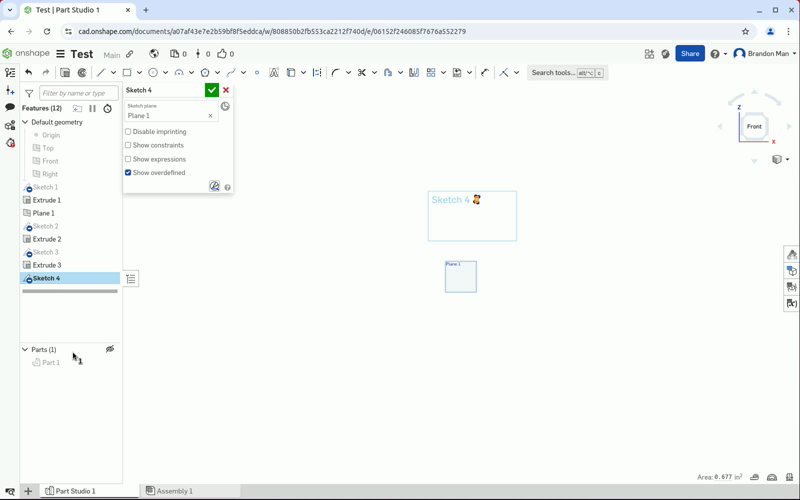
key(shift+y)
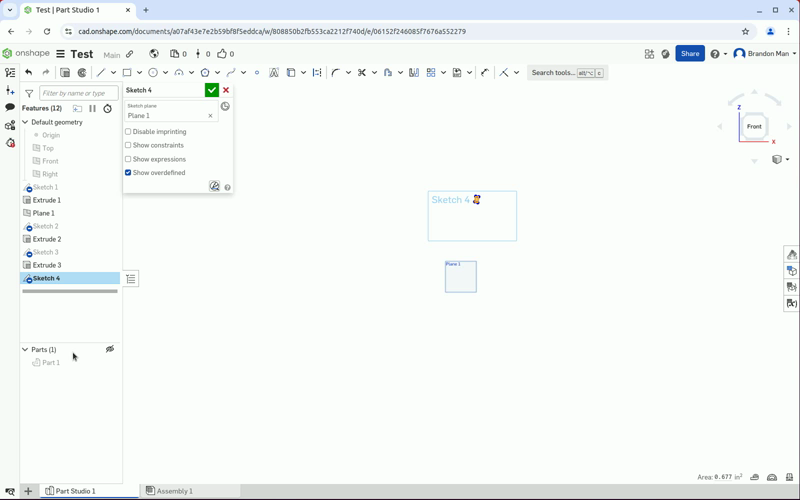
key(shift+e)
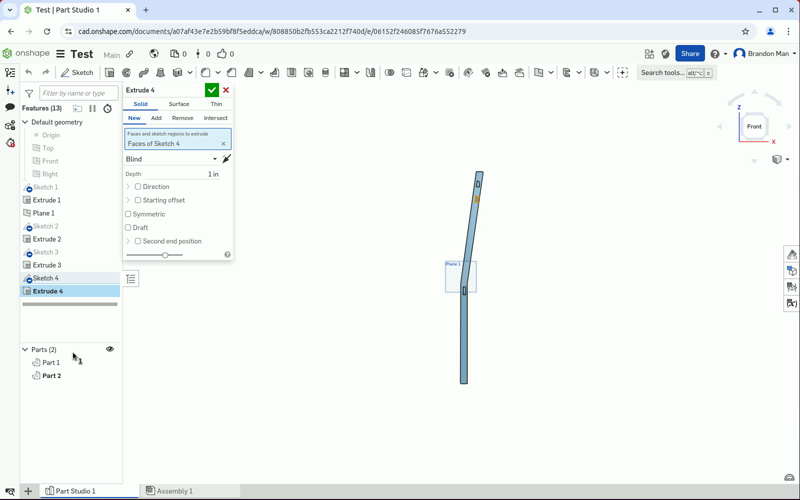
mouse_move(143, 106)
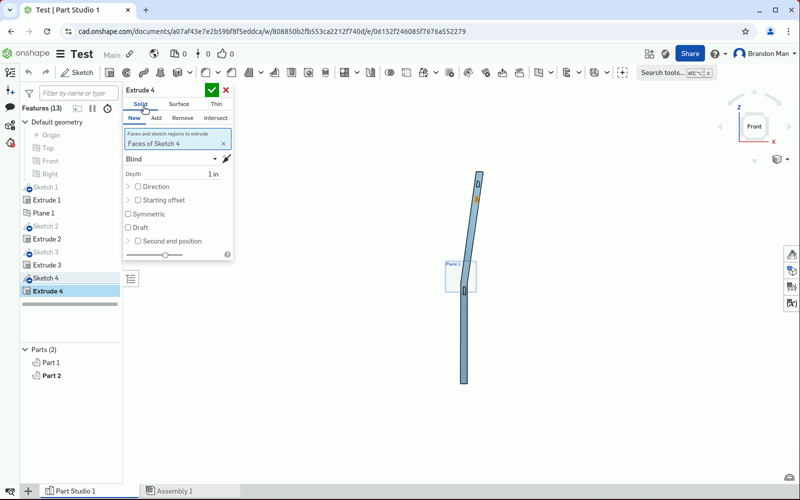
click(143, 106)
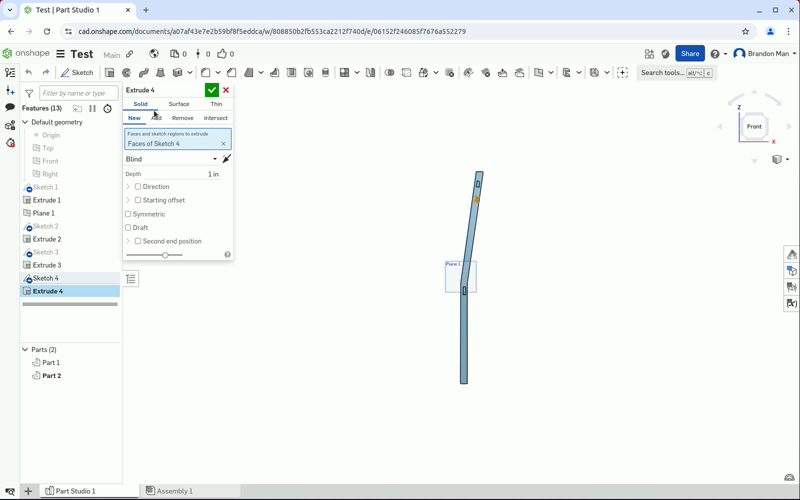
mouse_move(186, 120)
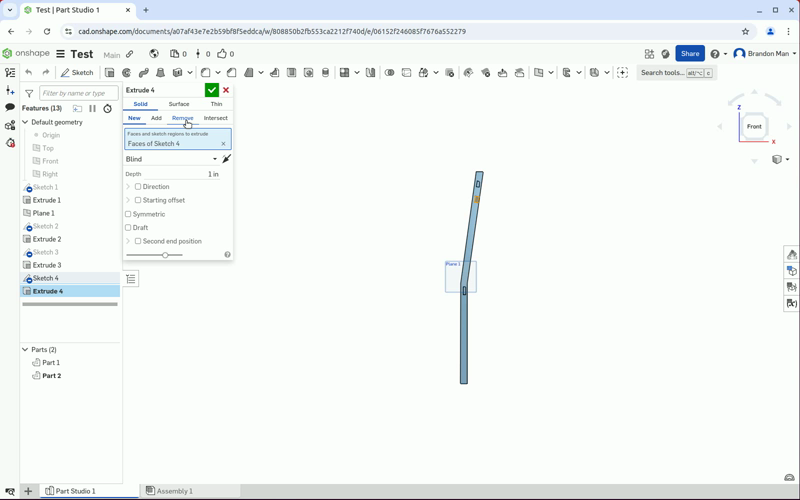
click(186, 120)
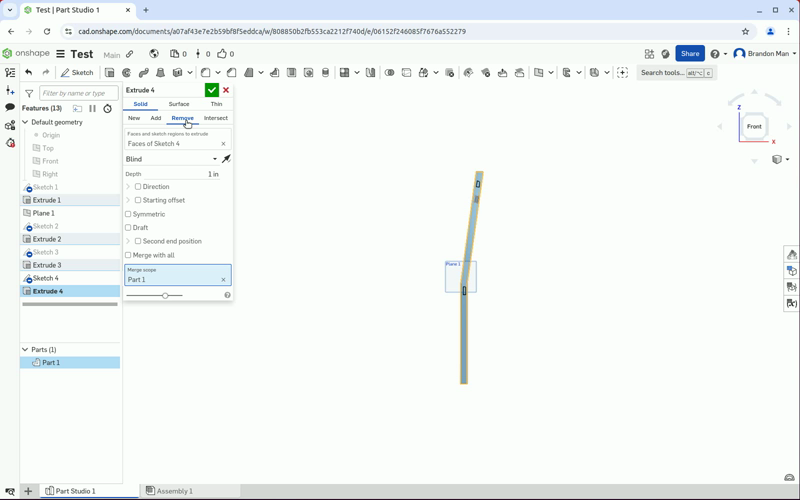
key(tab, 4)
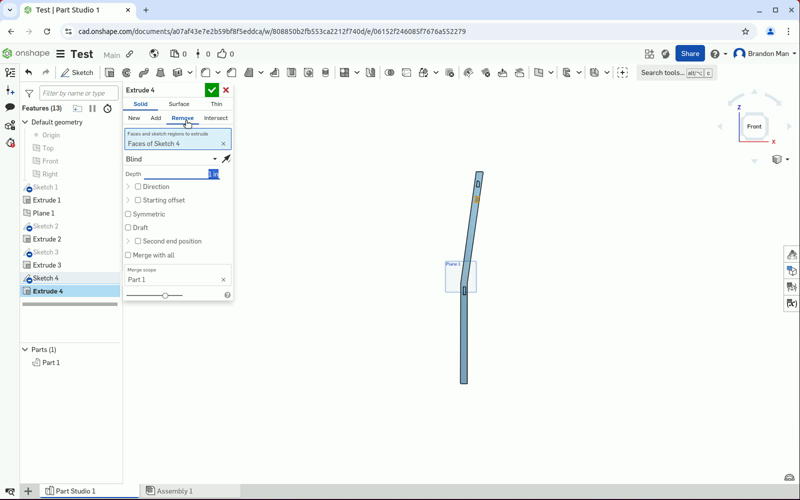
text(0.481)
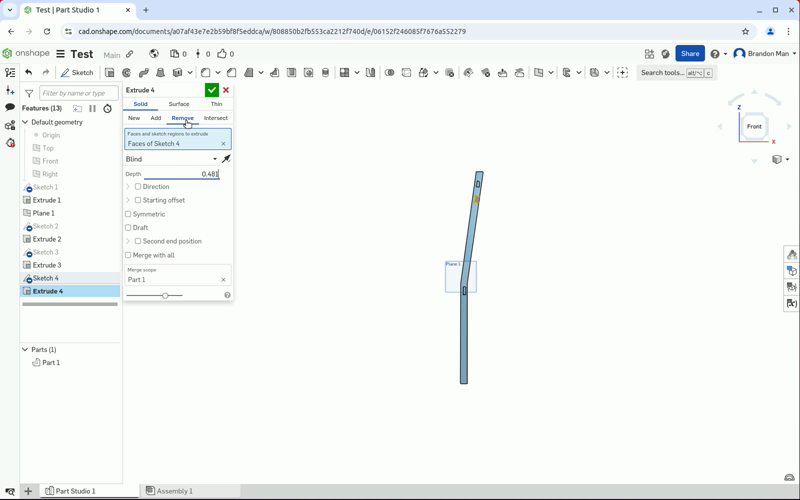
key(tab, 6)
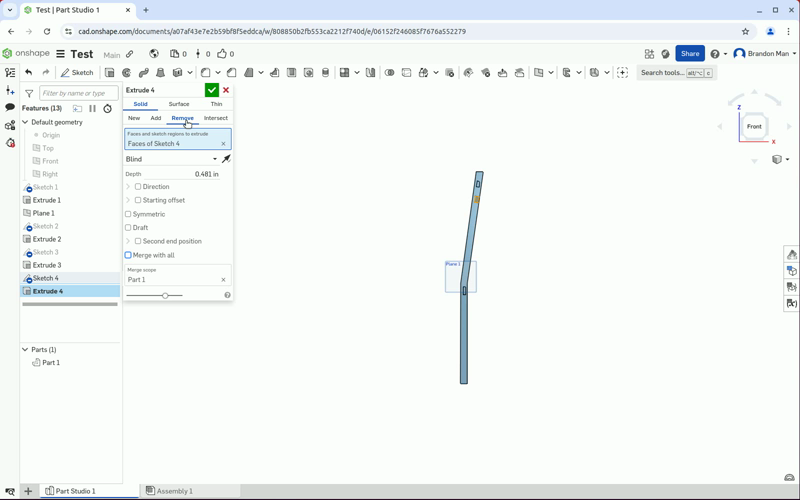
key(space)
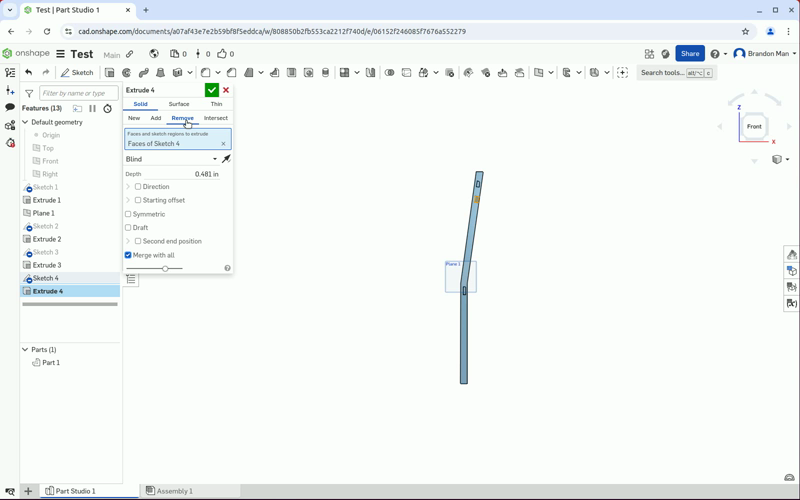
key(enter)
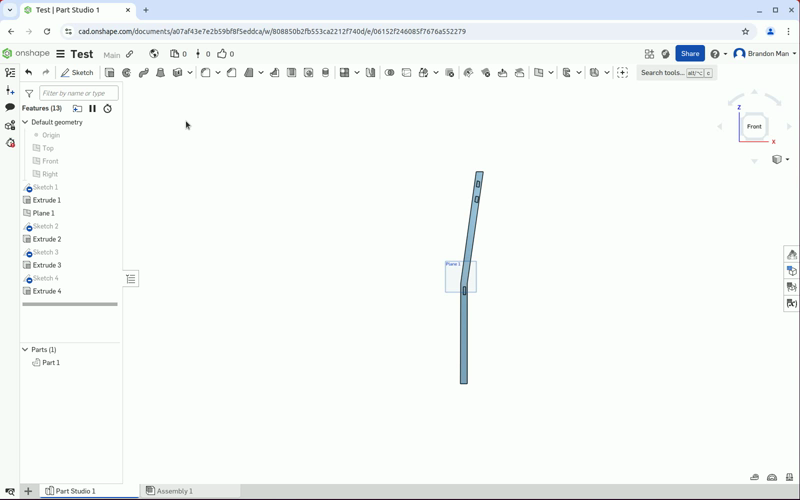
key(shift+h)
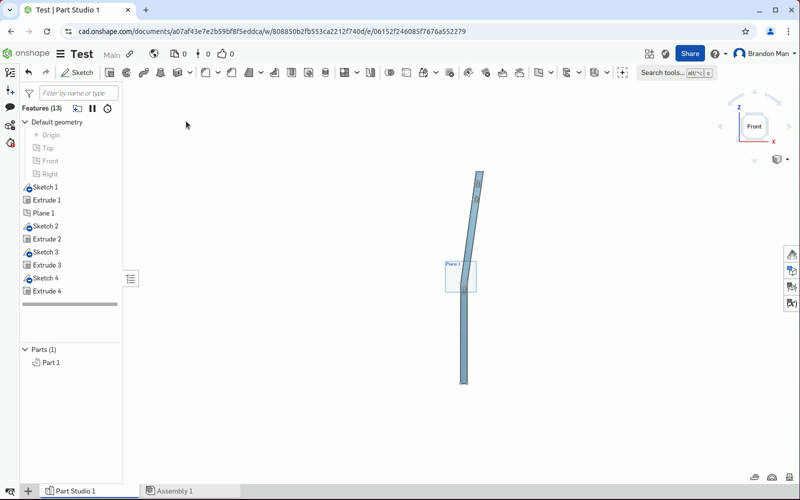
key(shift+h)
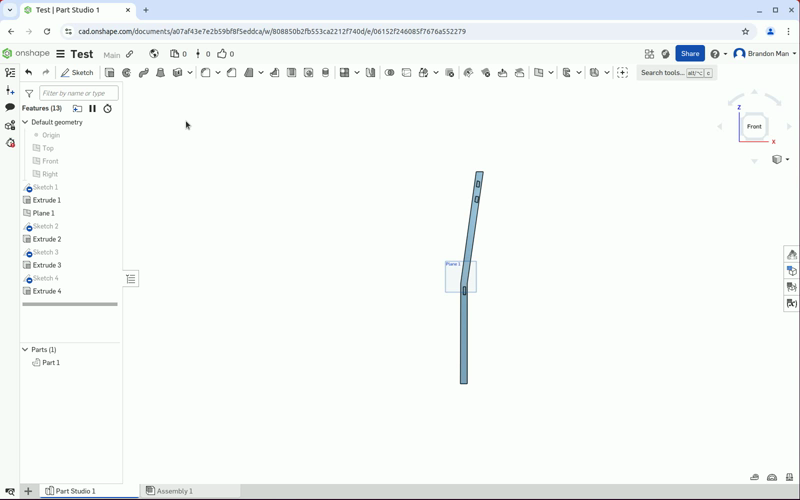
mouse_move(73, 189)
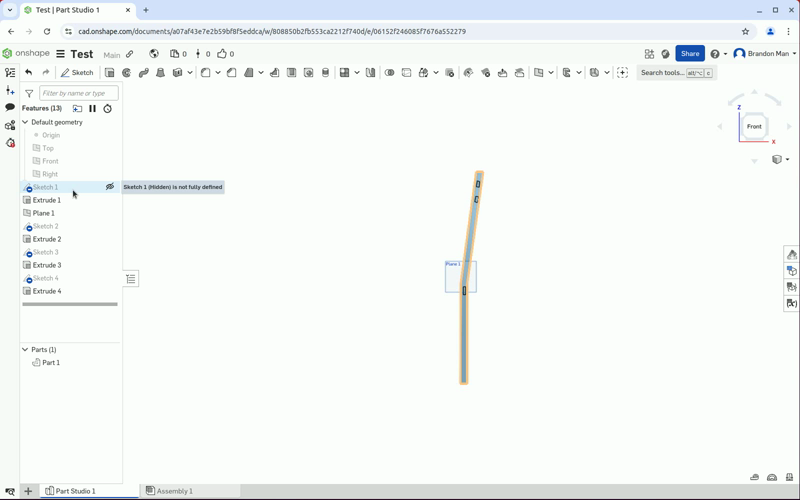
click(73, 189)
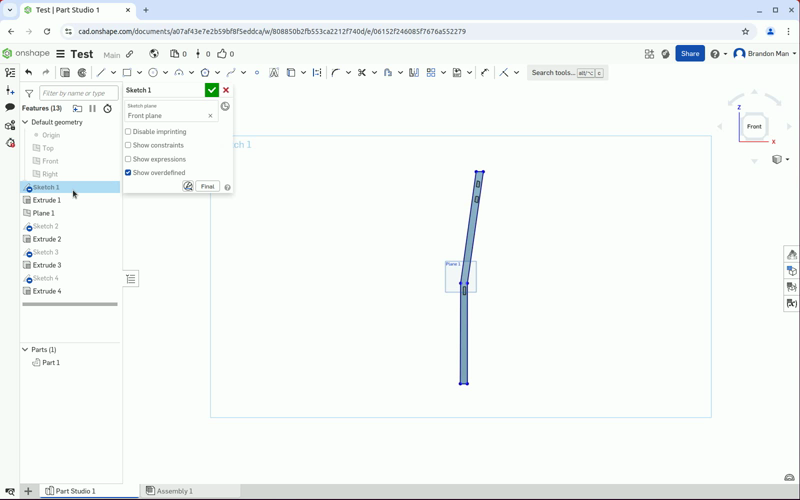
mouse_move(229, 92)
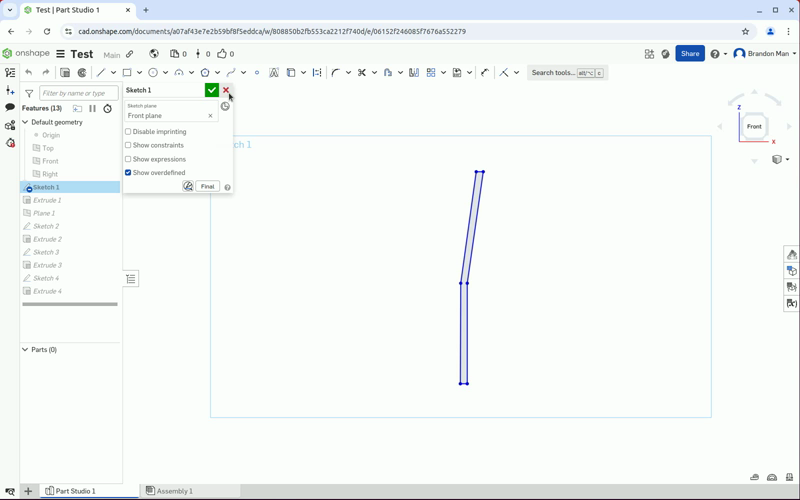
click(229, 92)
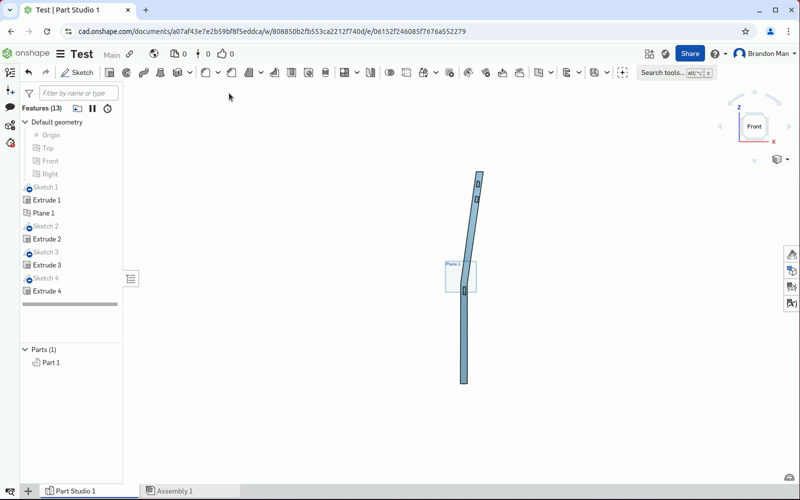
mouse_move(73, 352)
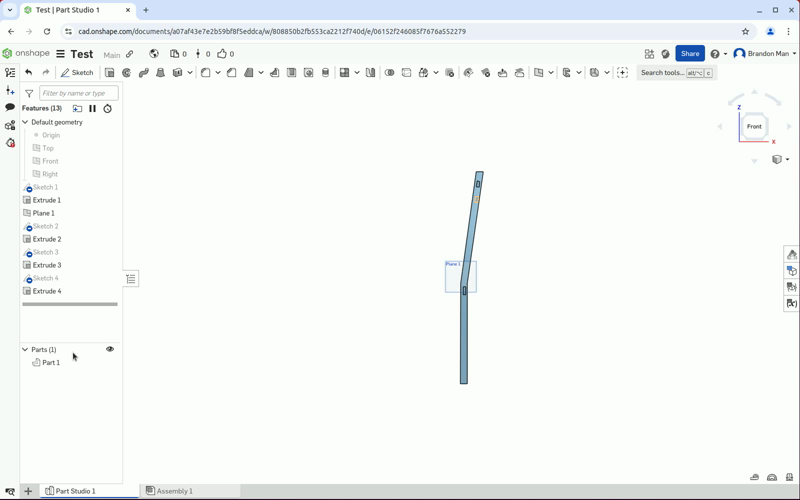
key(y)
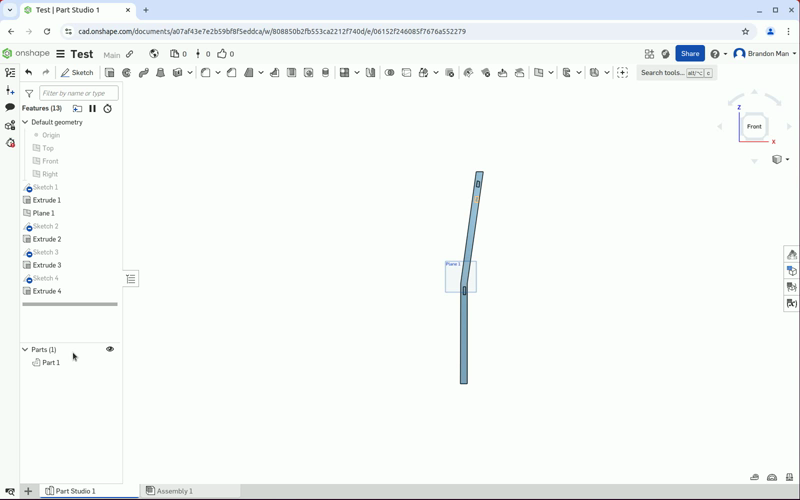
key(shift+p)
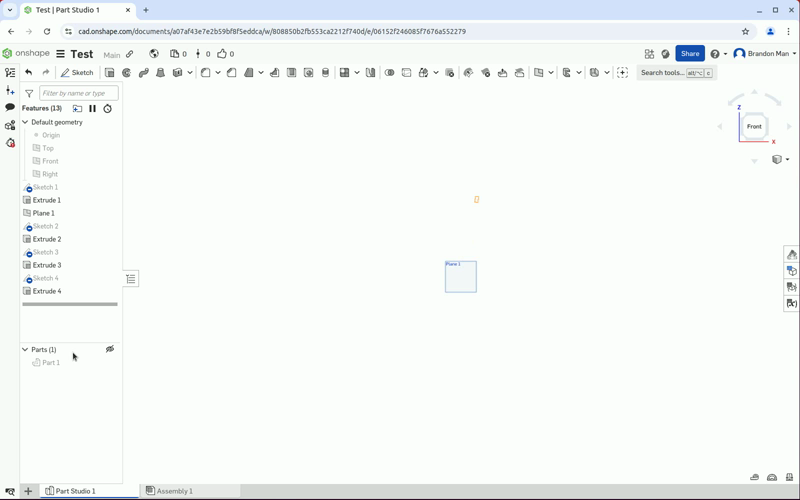
key(space)
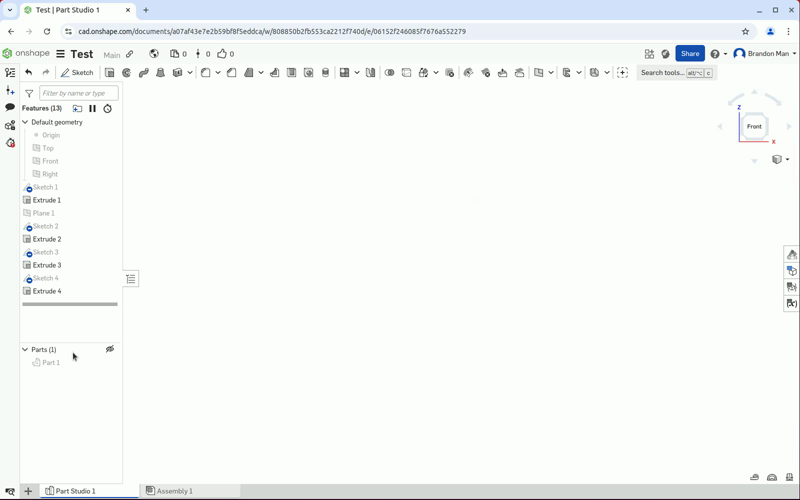
key_down(shift)
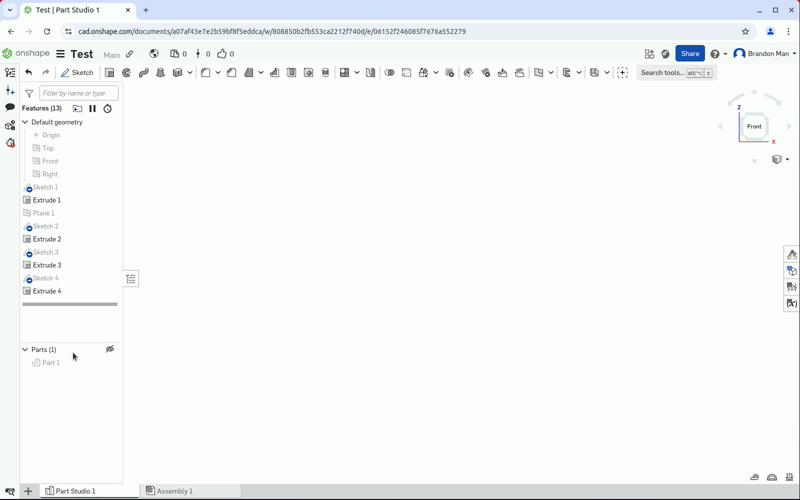
key(left)
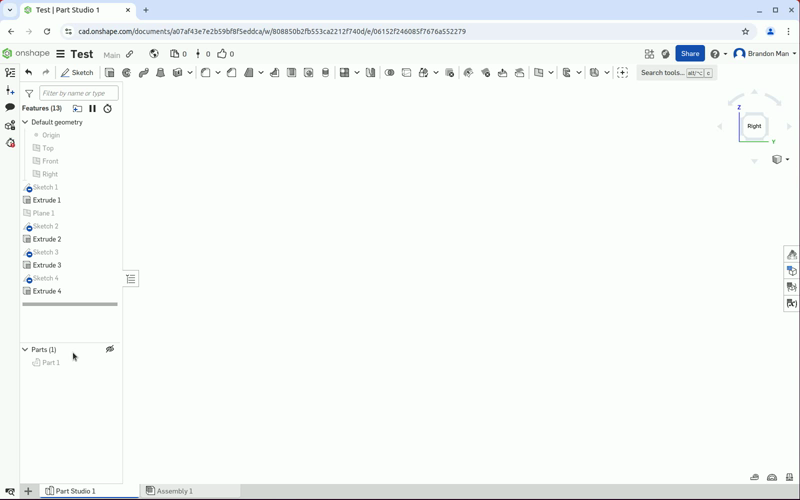
key_up(shift)
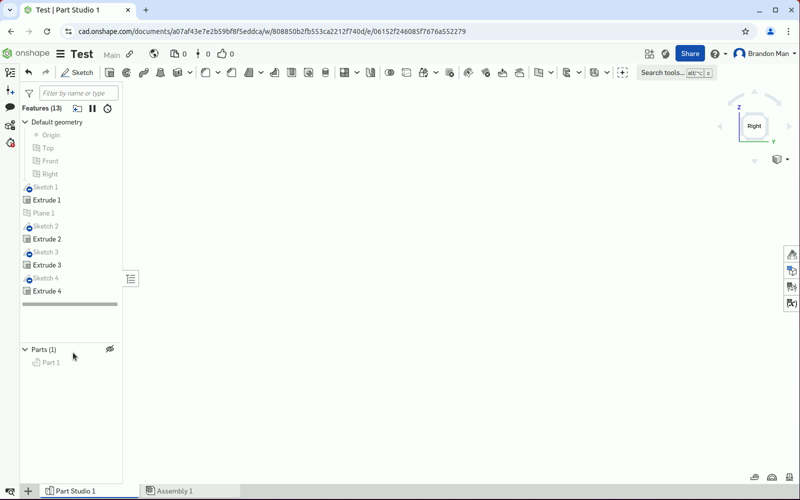
mouse_move(73, 352)
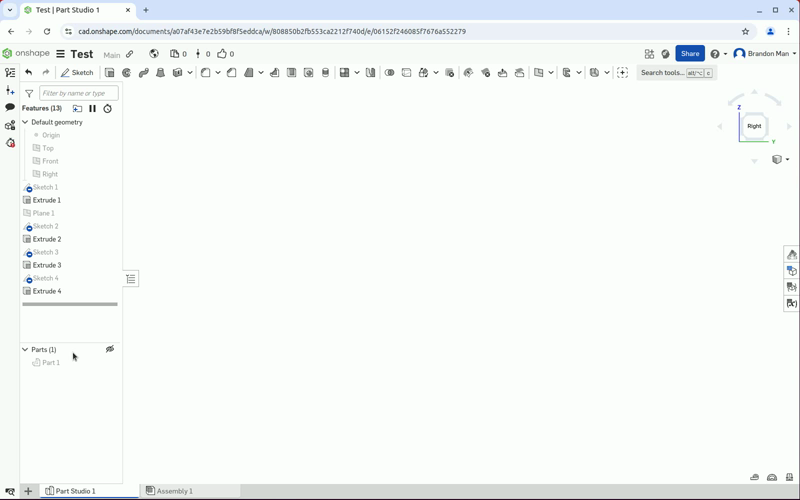
key(shift+y)
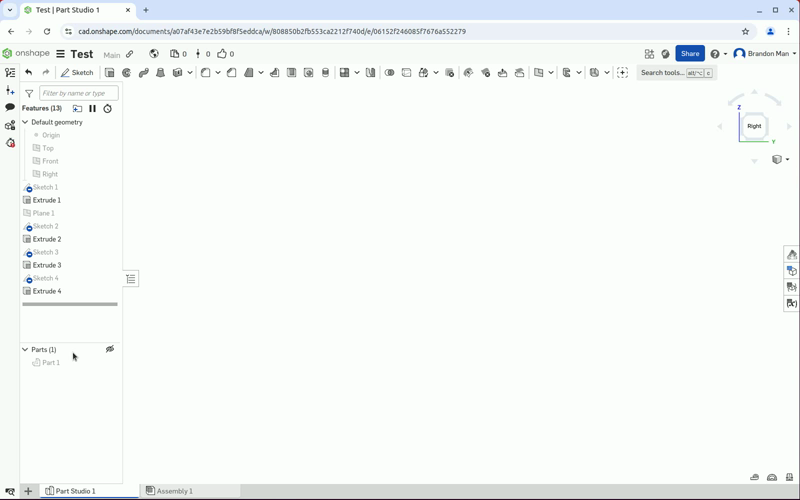
key(shift+s)
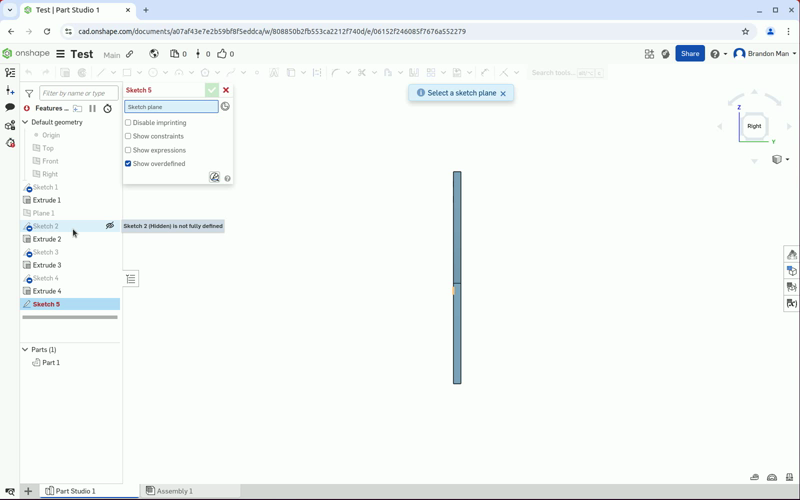
scroll(3)
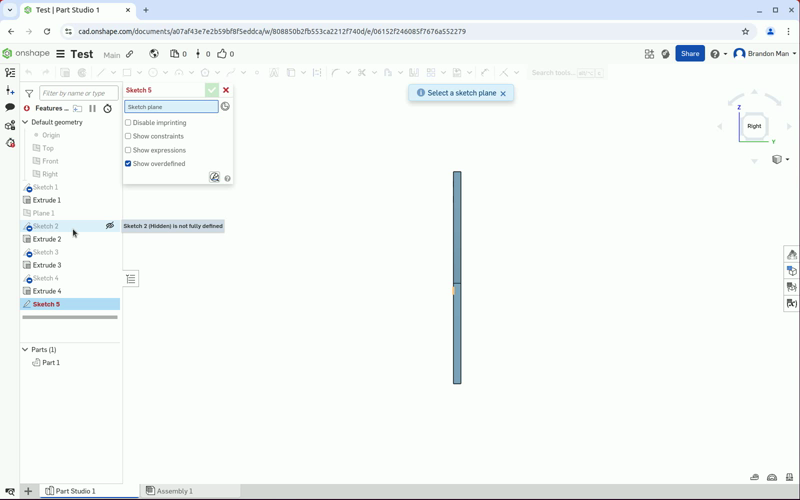
mouse_move(73, 176)
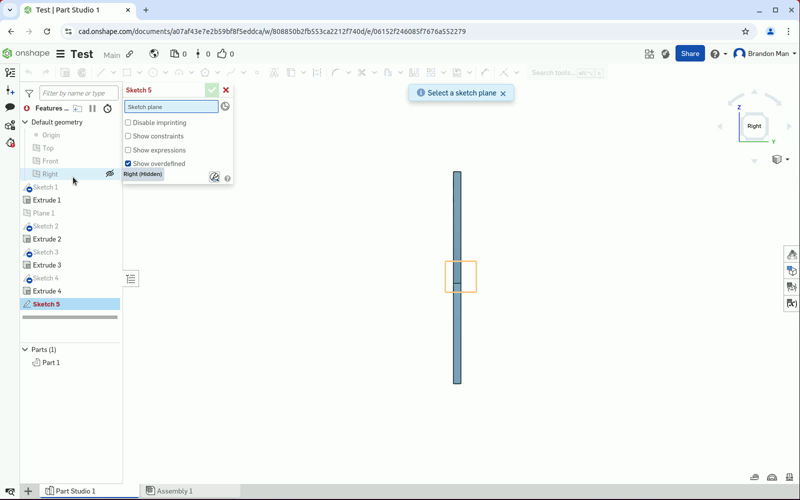
click(73, 176)
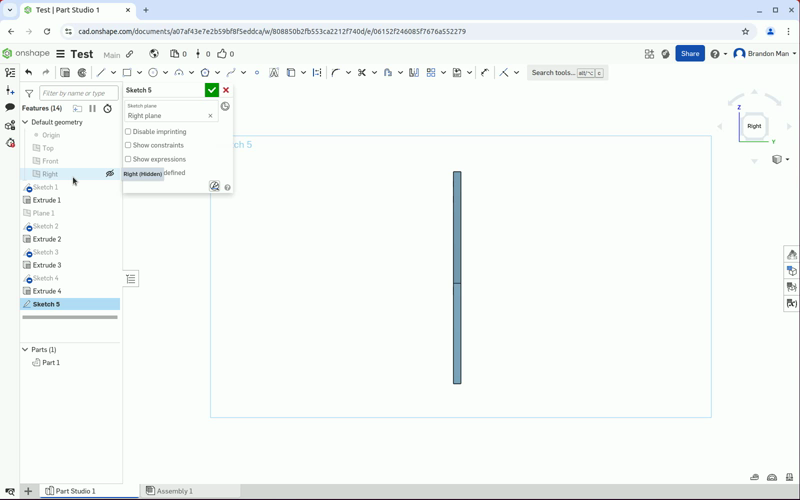
mouse_move(73, 352)
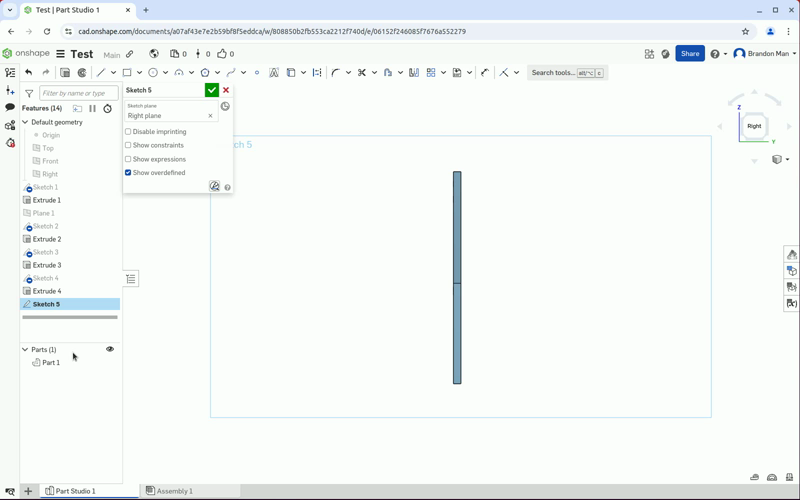
key(y)
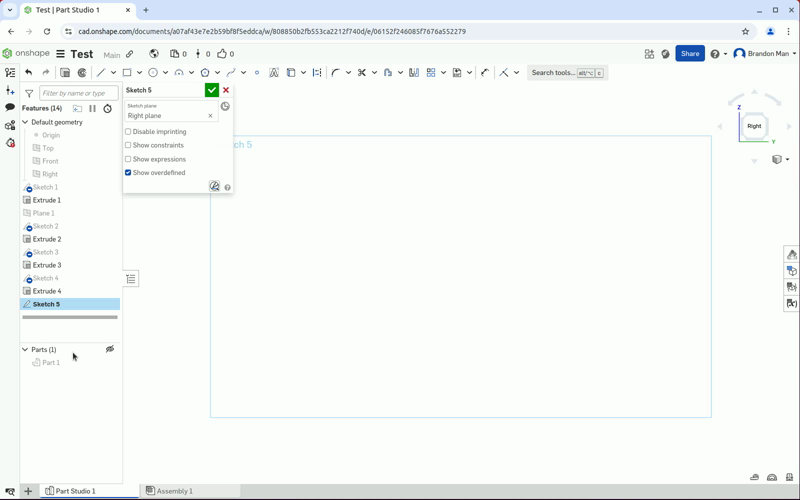
key(l)
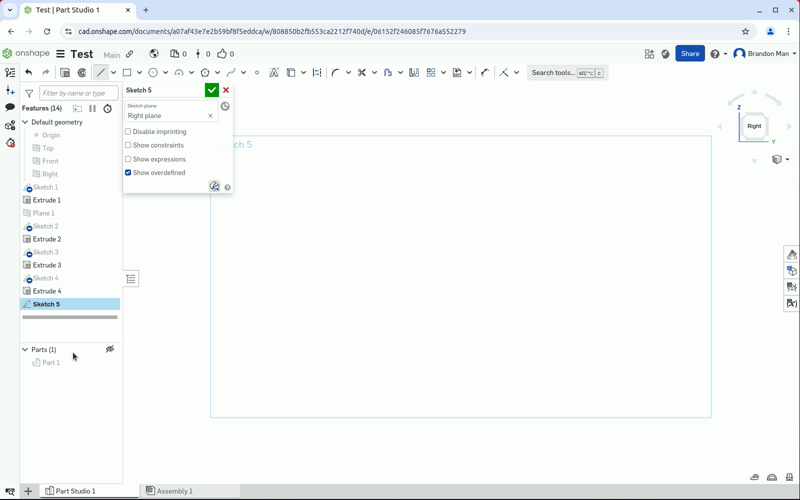
key_down(shift)
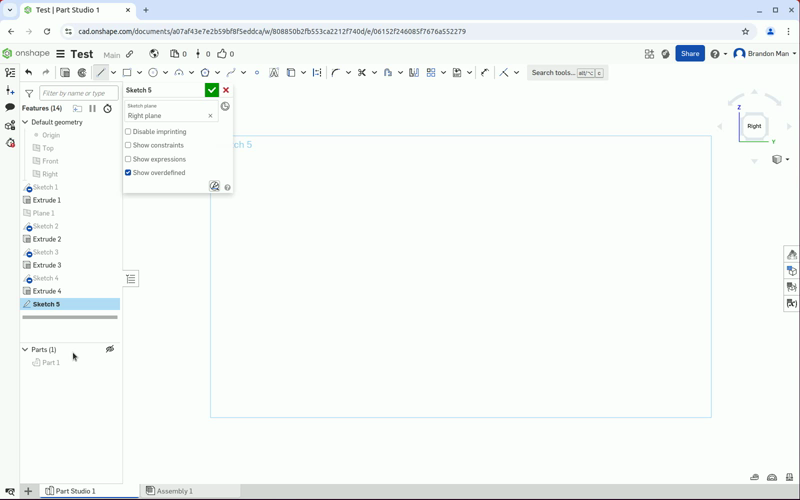
mouse_move(456, 294)
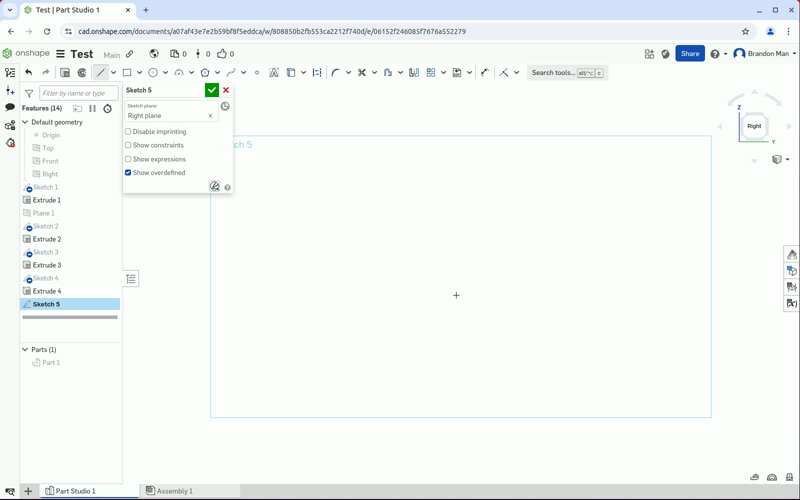
click(456, 294)
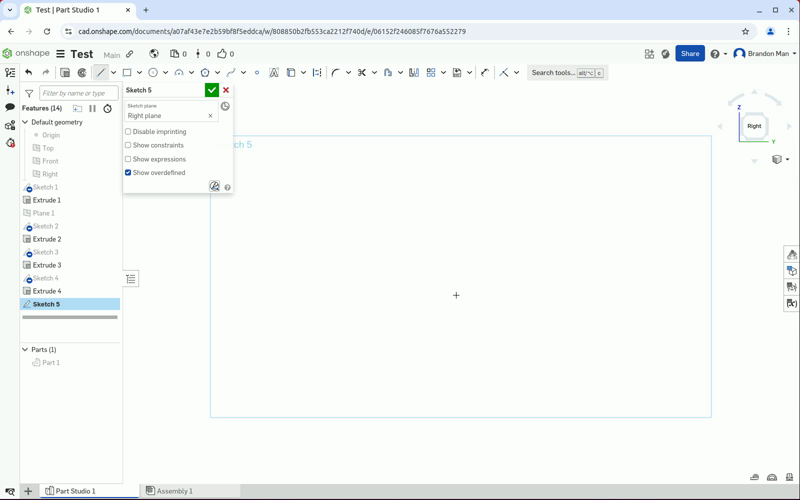
key_up(shift)
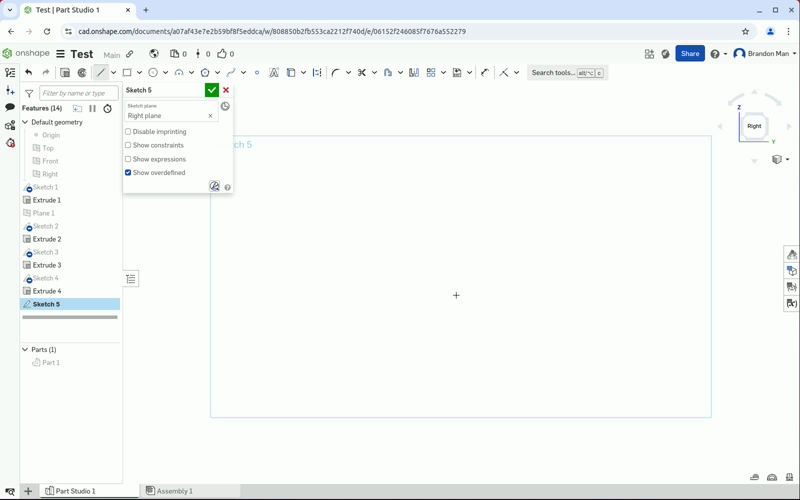
key_down(shift)
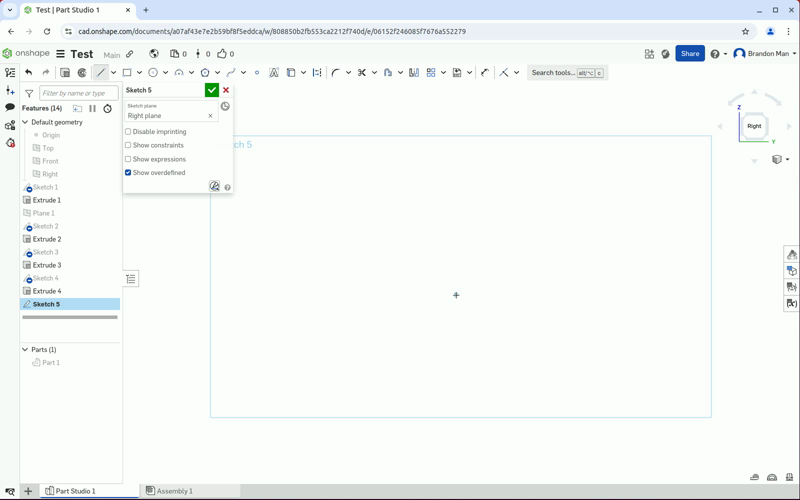
mouse_move(486, 294)
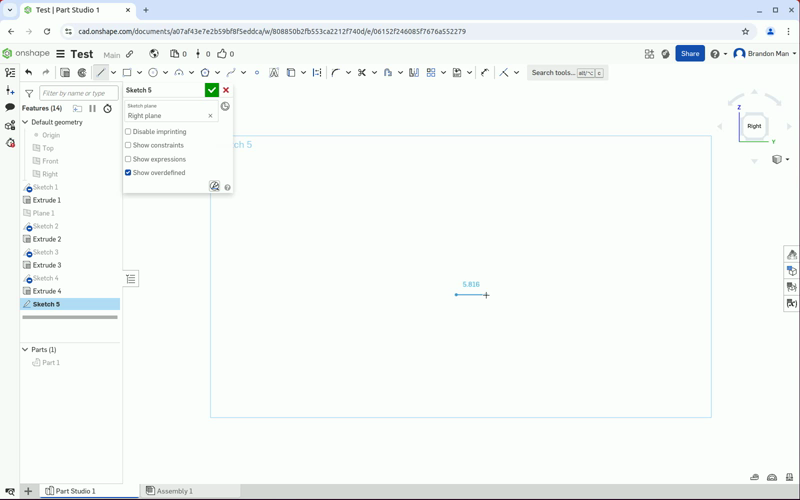
mouse_move(458, 294)
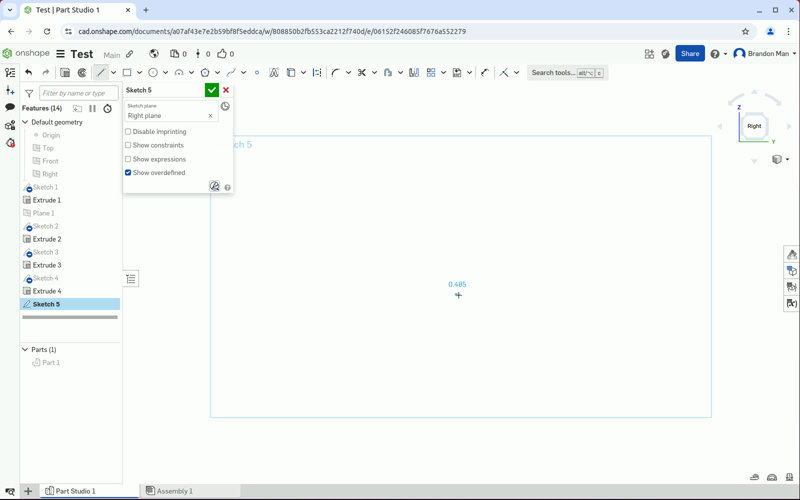
scroll(6)
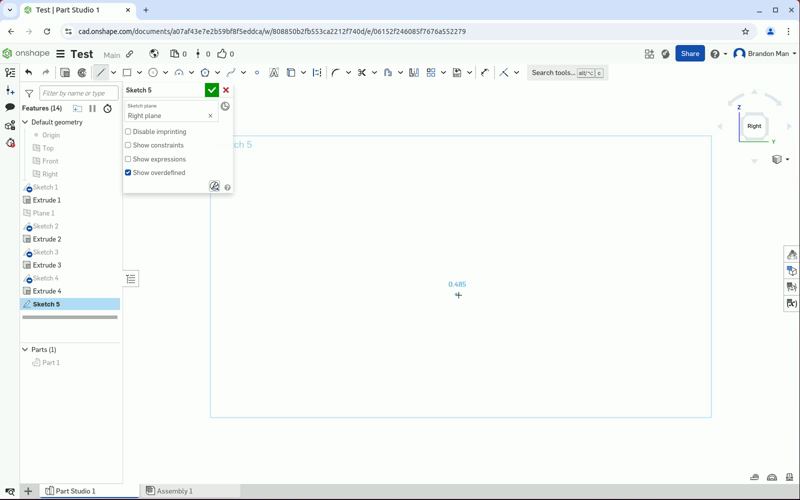
scroll(6)
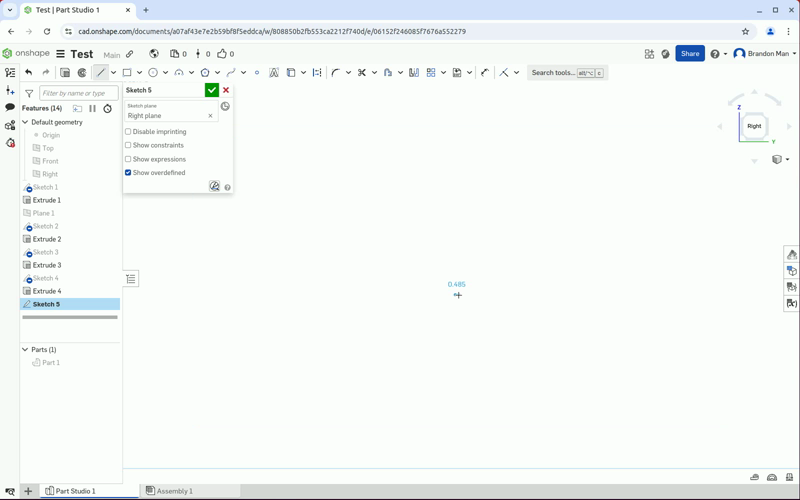
scroll(6)
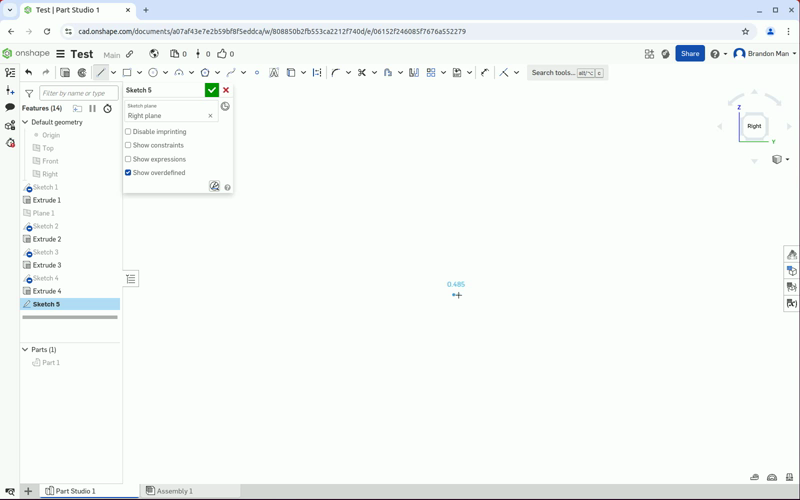
scroll(6)
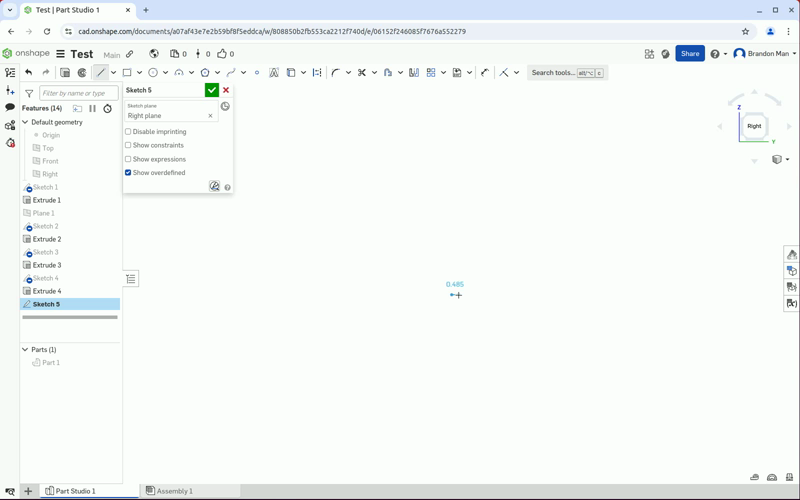
scroll(6)
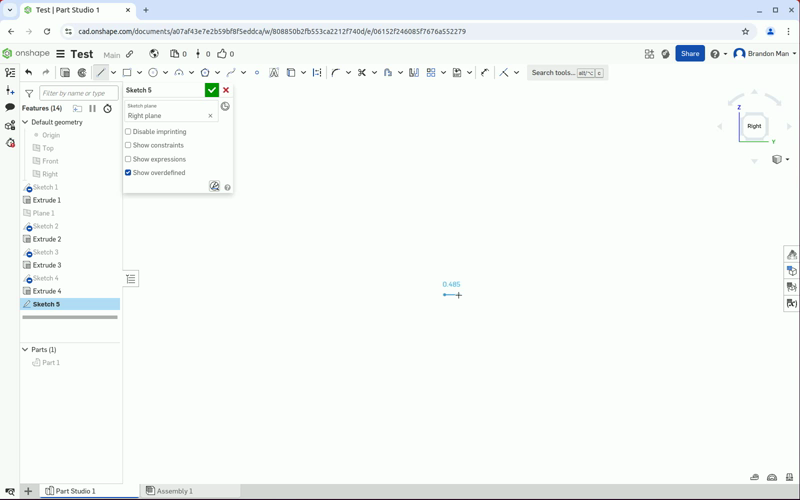
scroll(6)
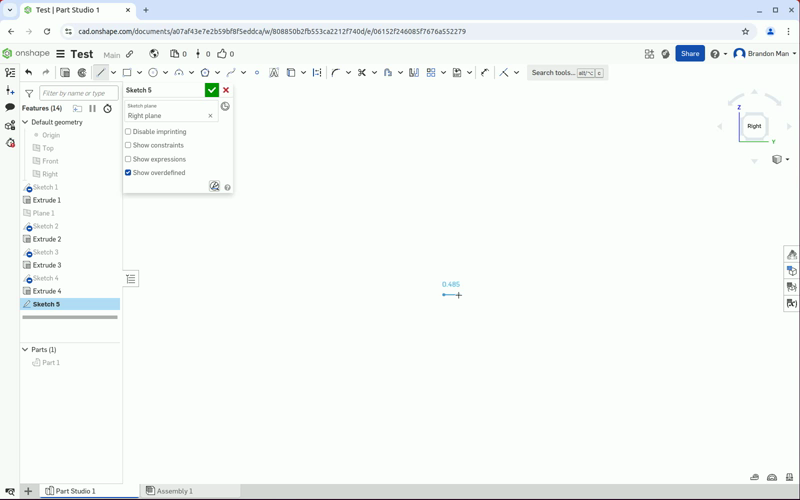
scroll(6)
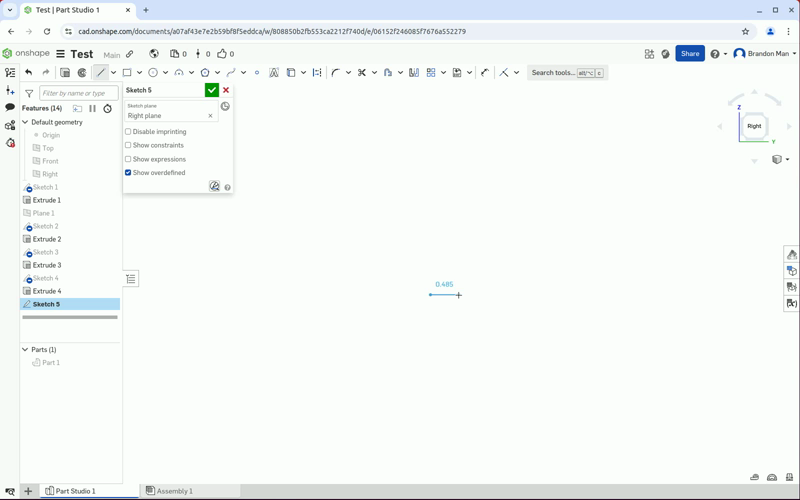
click(458, 294)
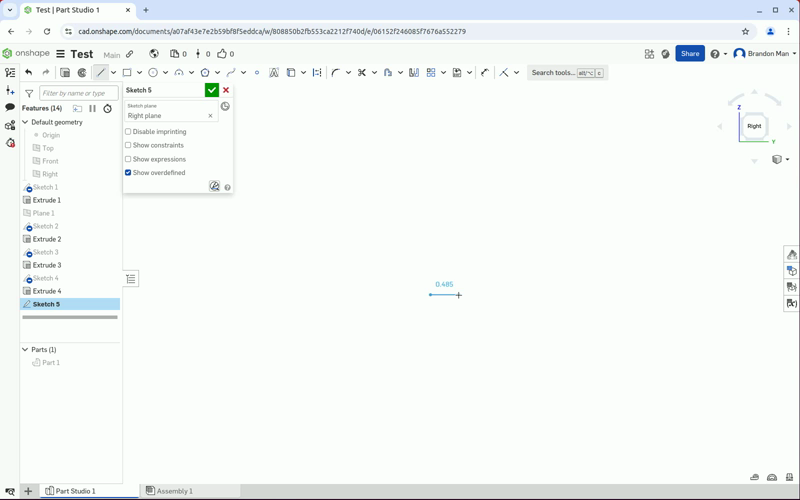
scroll(-6)
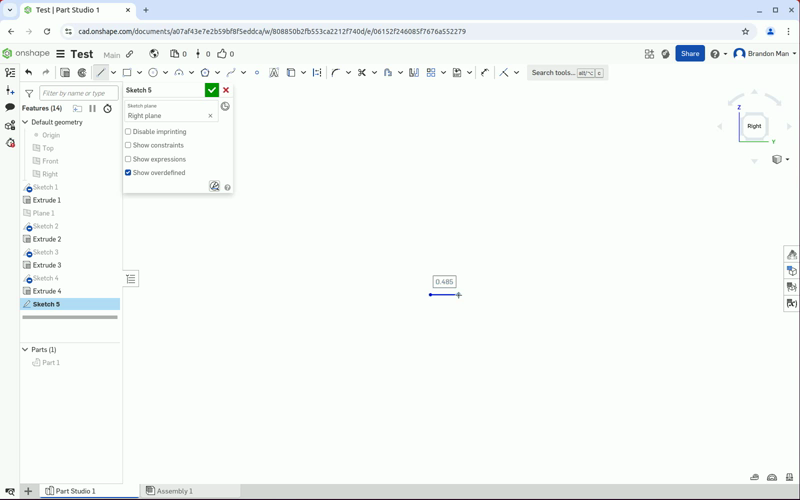
scroll(-6)
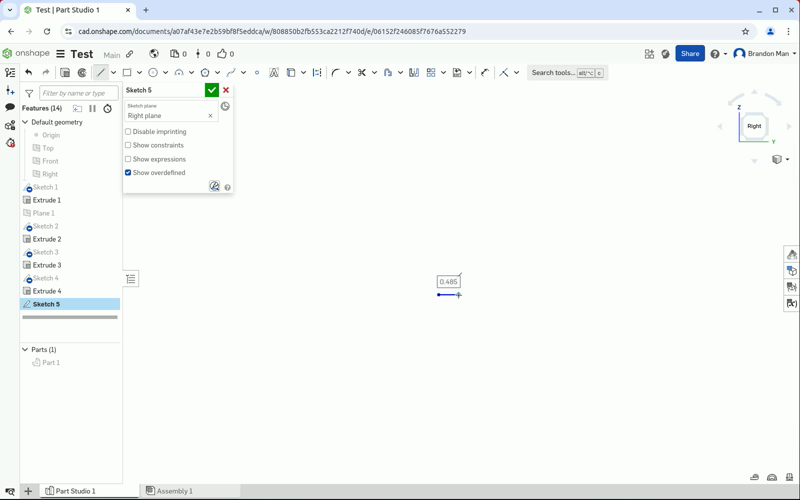
scroll(-6)
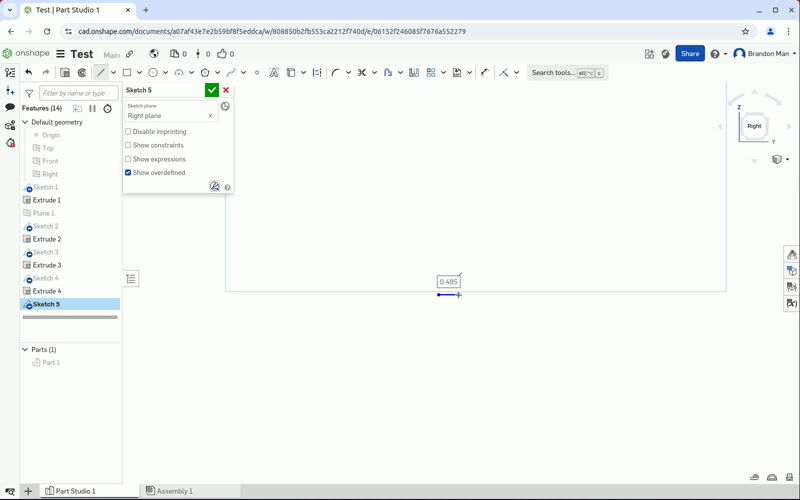
scroll(-6)
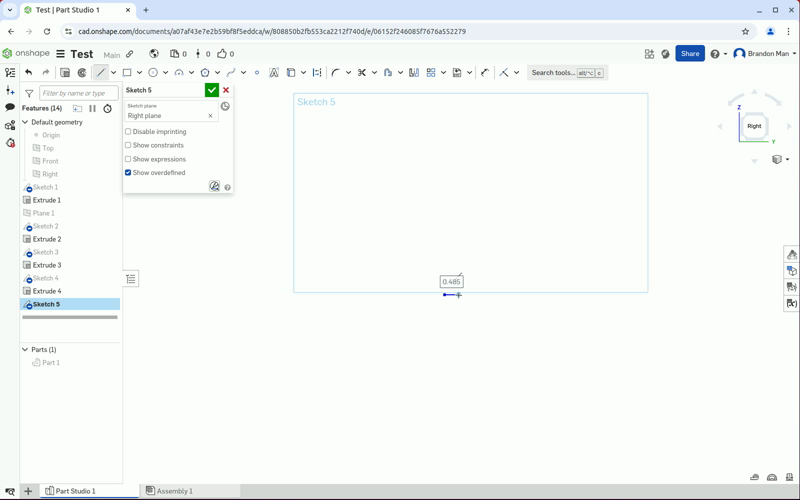
scroll(-6)
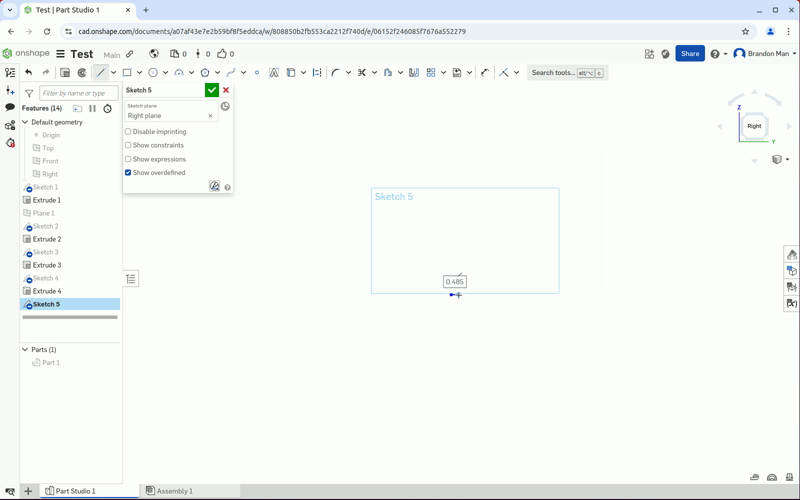
scroll(-6)
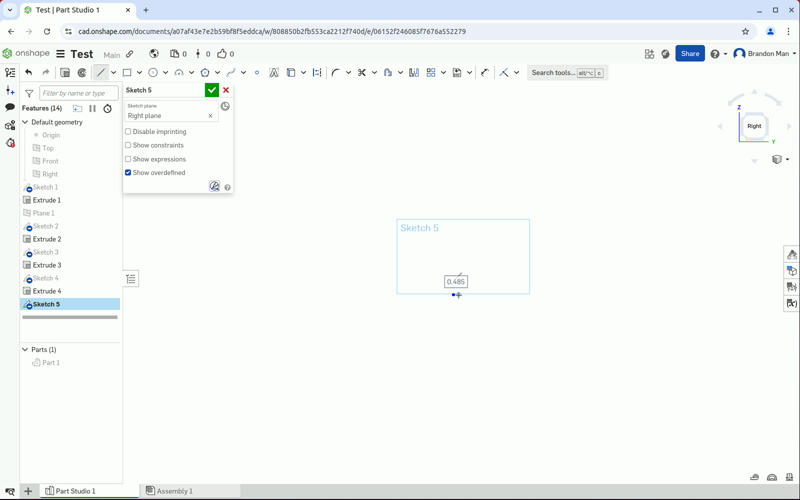
scroll(-6)
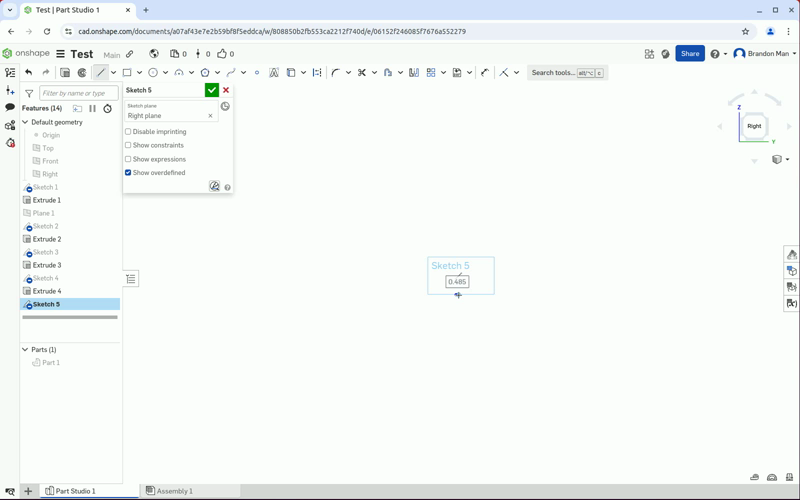
key_up(shift)
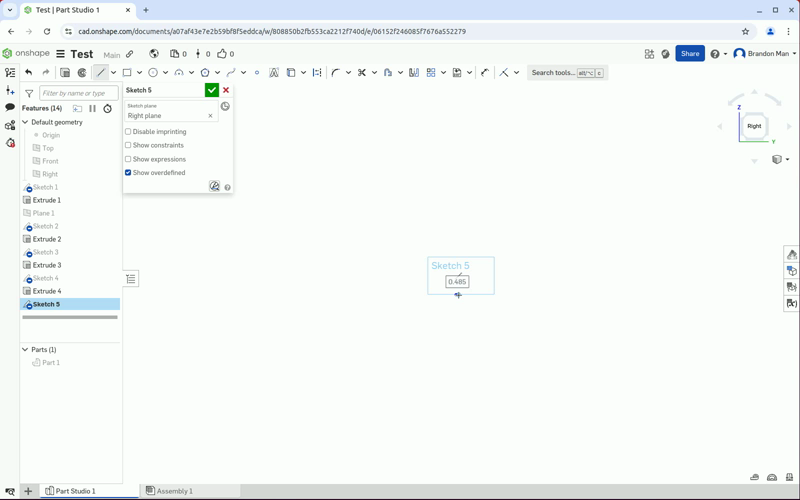
key_down(shift)
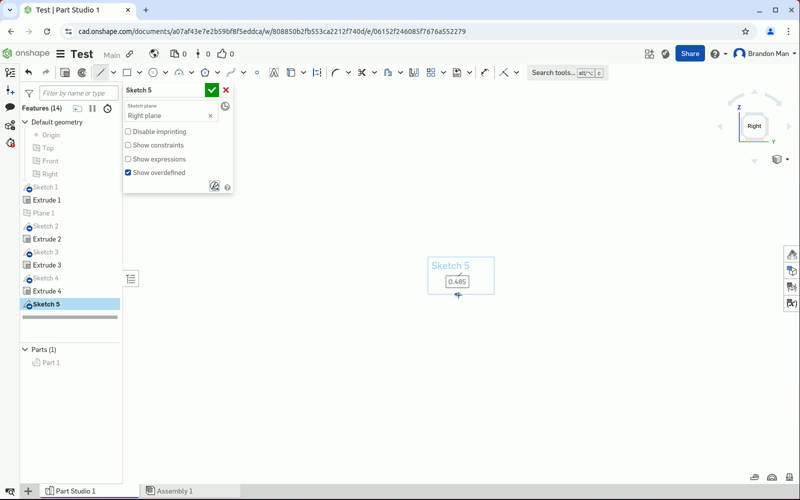
mouse_move(489, 294)
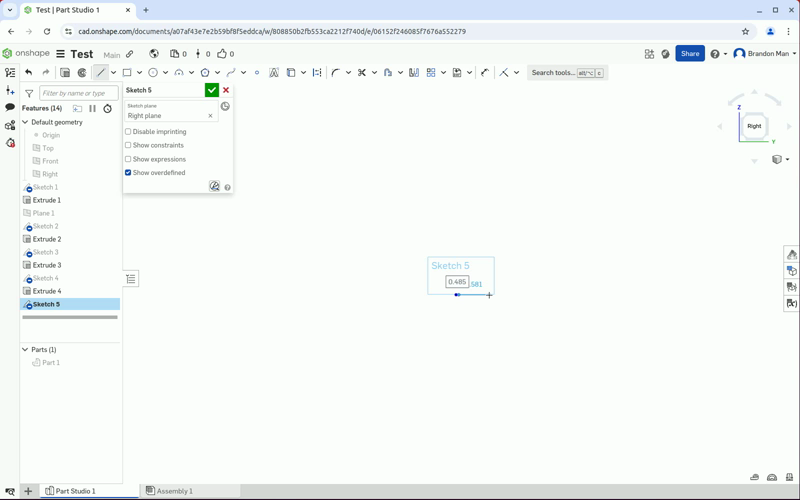
mouse_move(458, 286)
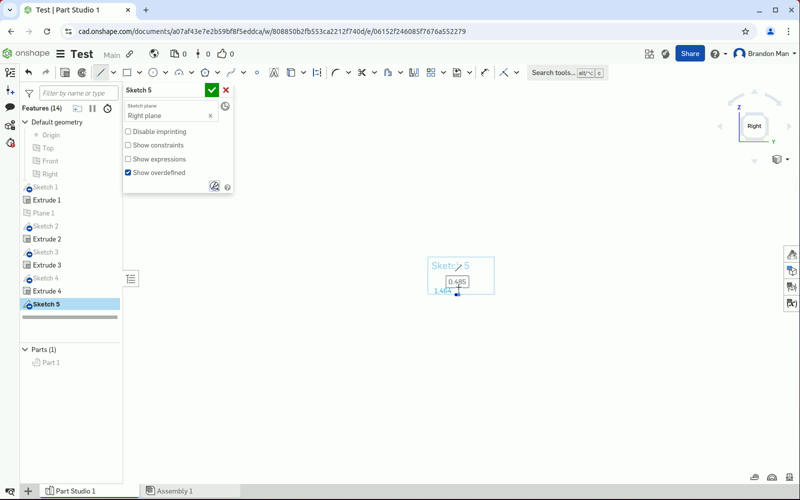
click(458, 286)
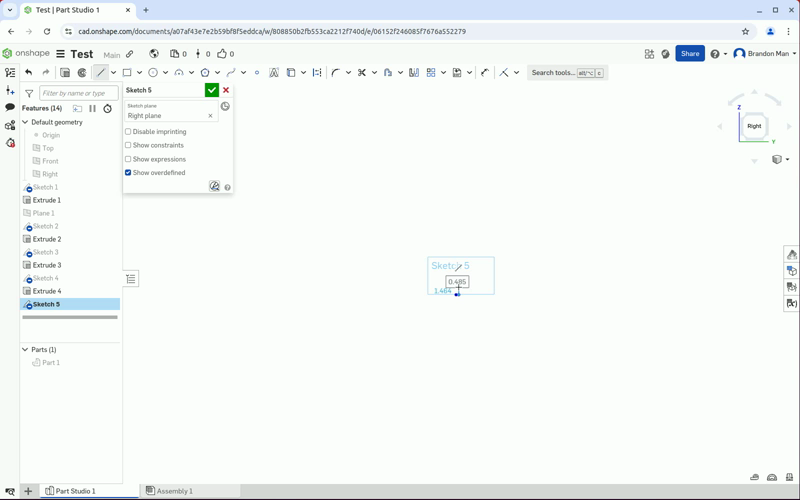
key_up(shift)
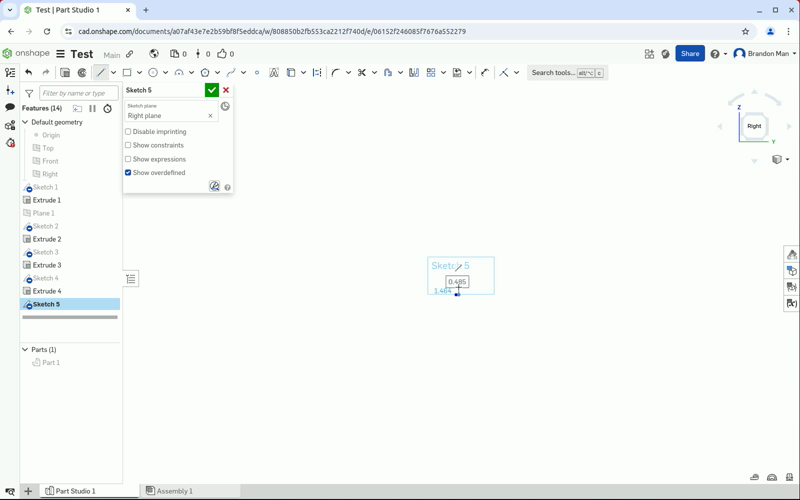
key_down(shift)
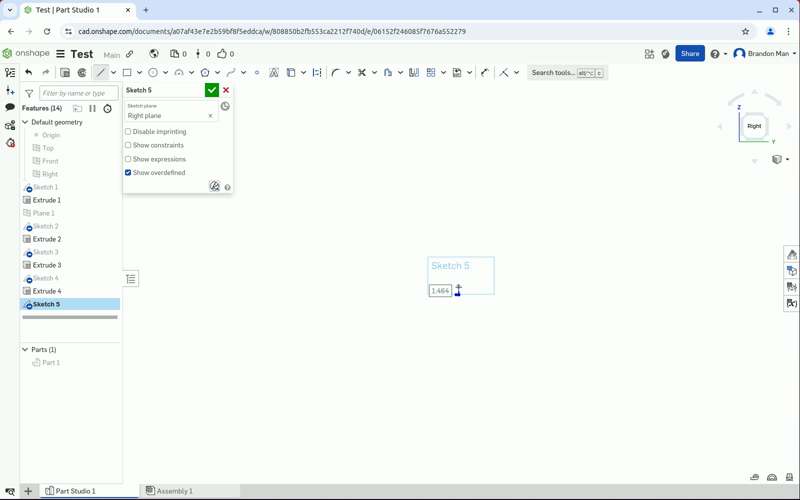
mouse_move(489, 286)
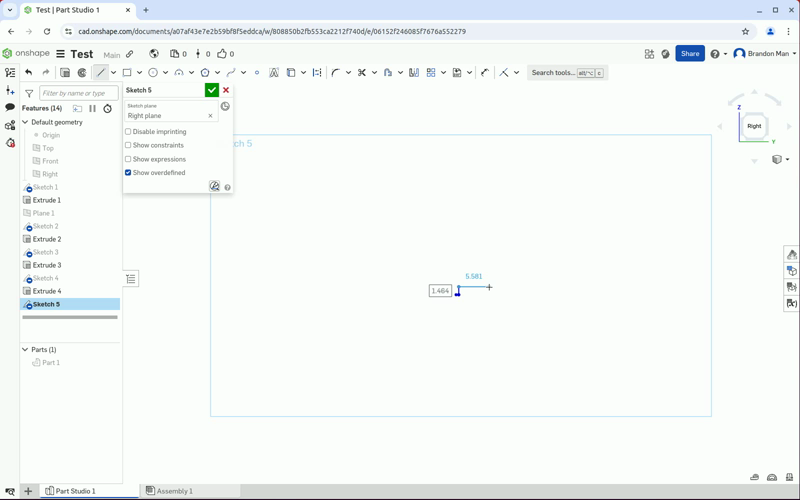
mouse_move(456, 286)
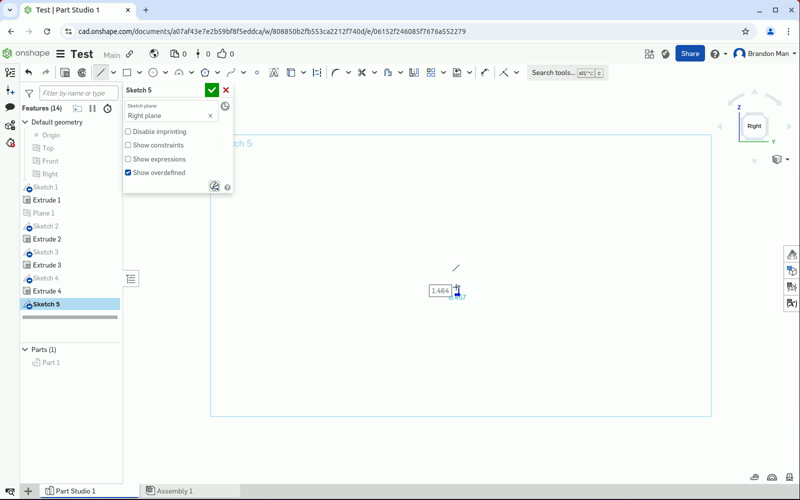
scroll(6)
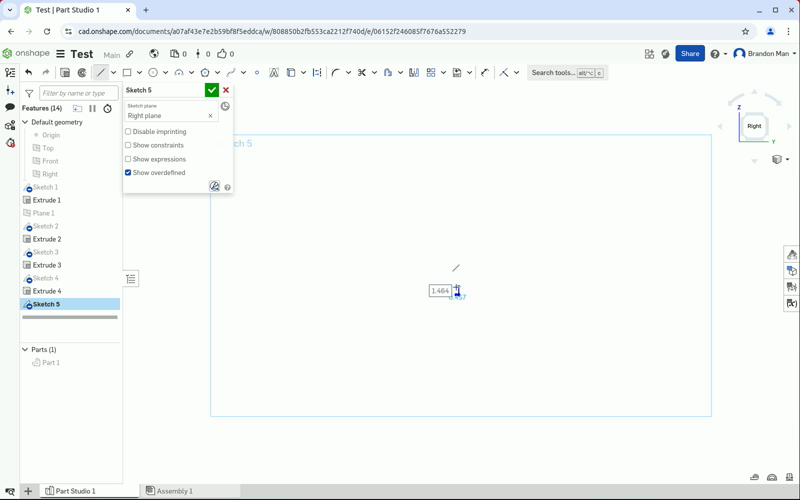
scroll(6)
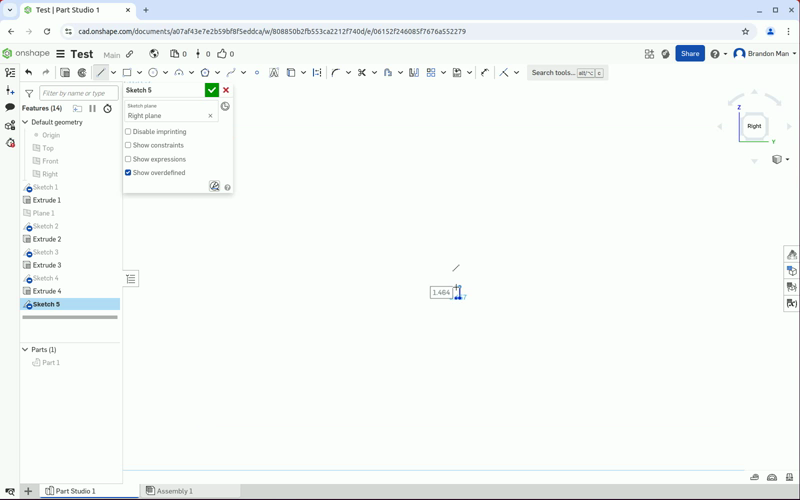
scroll(6)
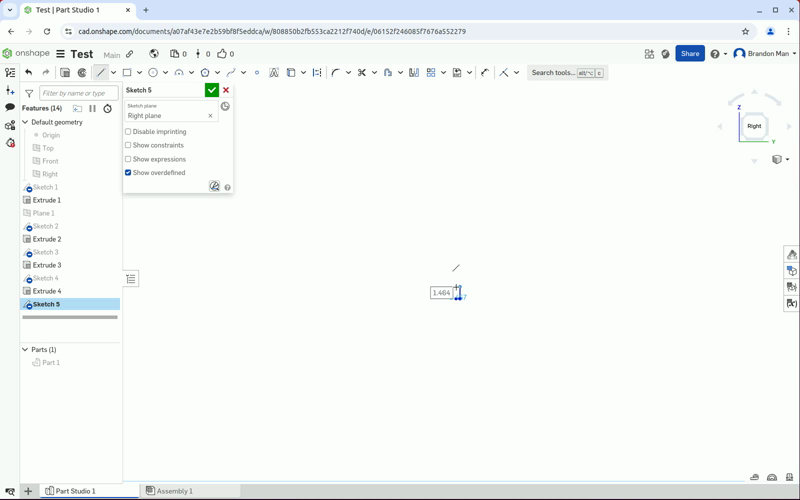
scroll(6)
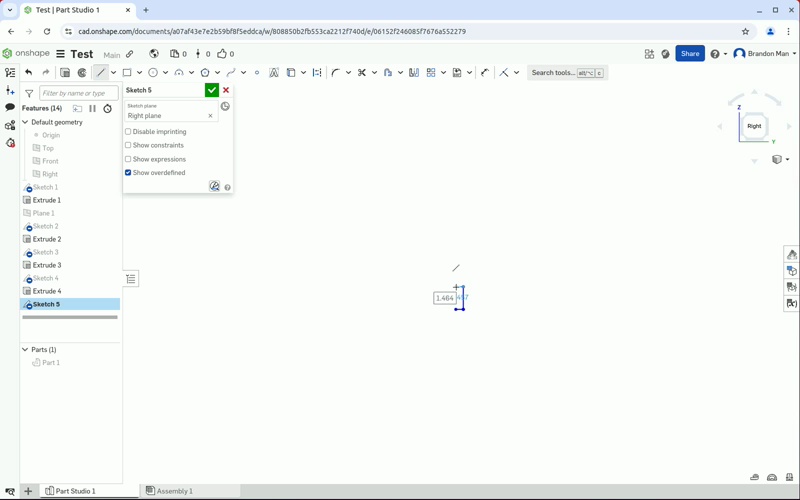
scroll(6)
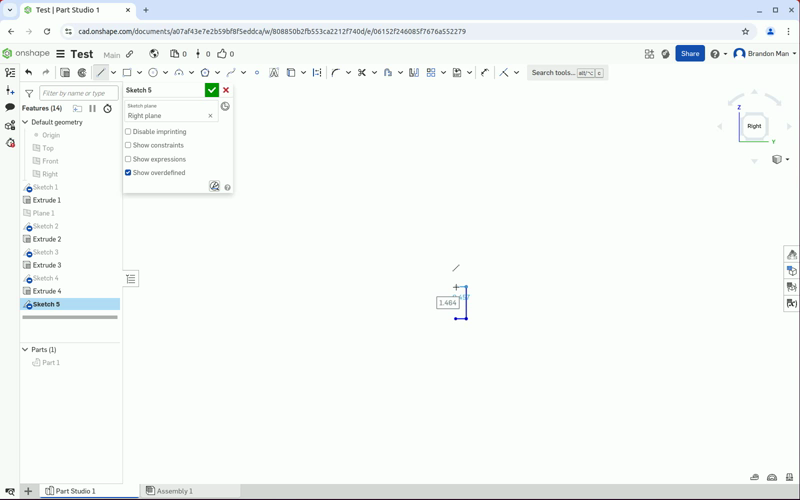
scroll(6)
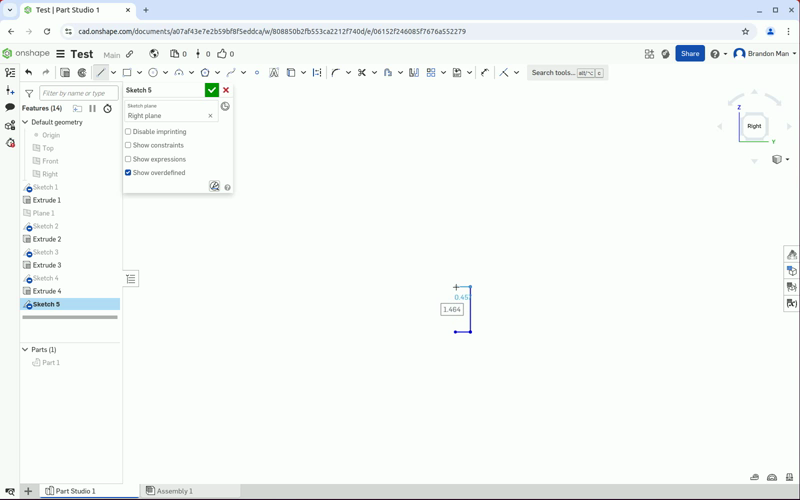
scroll(6)
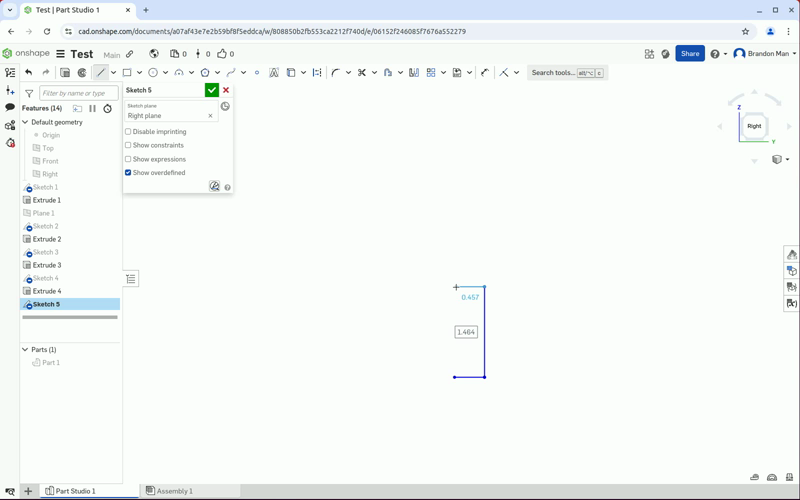
click(456, 286)
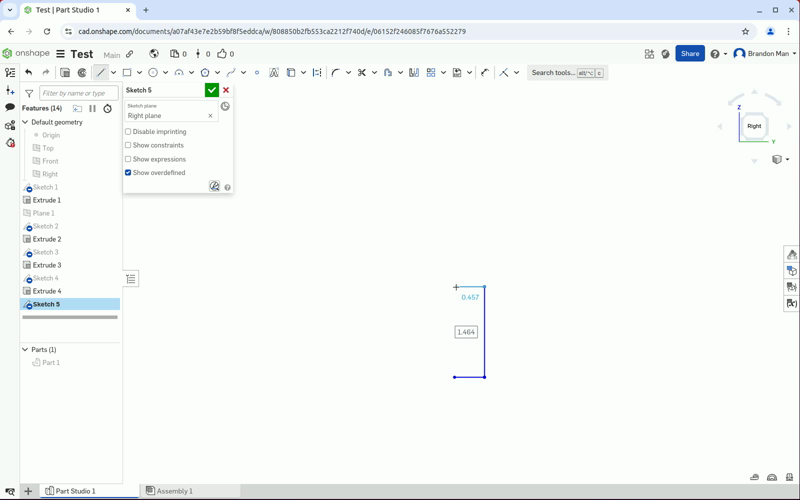
scroll(-6)
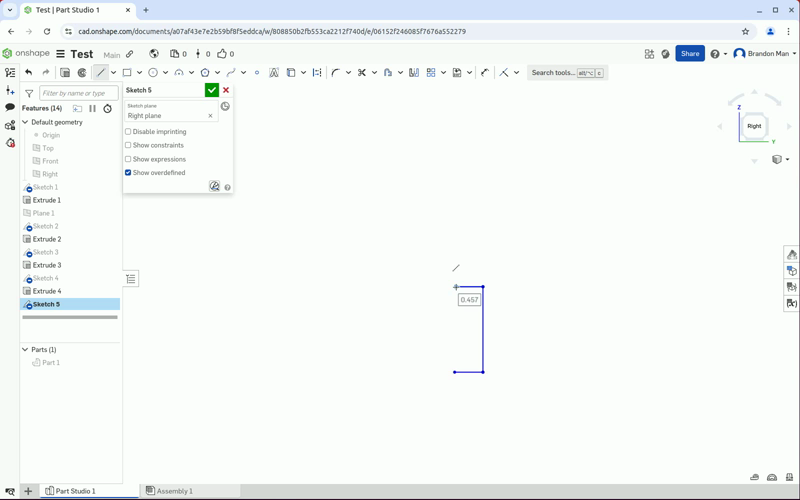
scroll(-6)
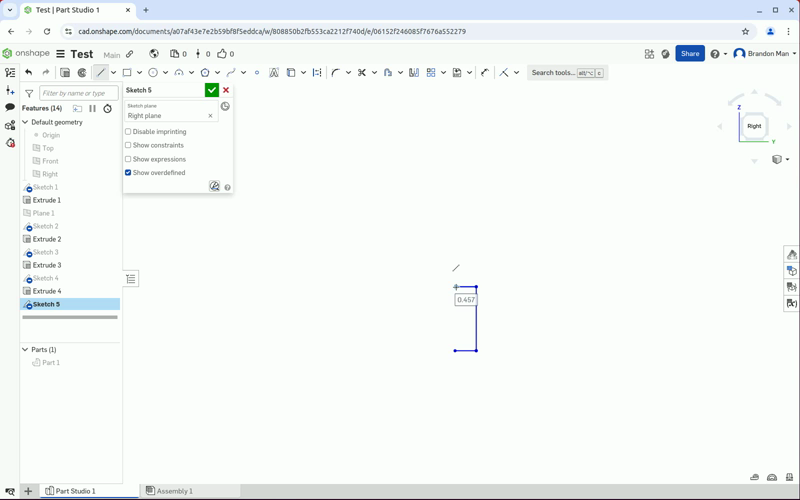
scroll(-6)
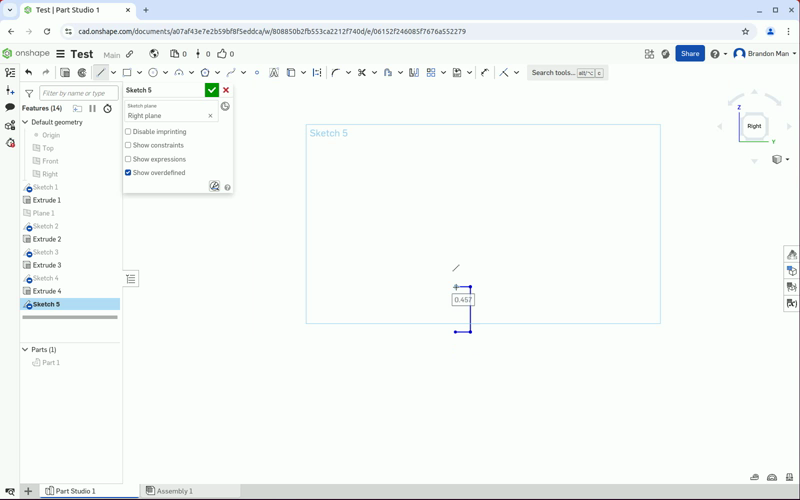
scroll(-6)
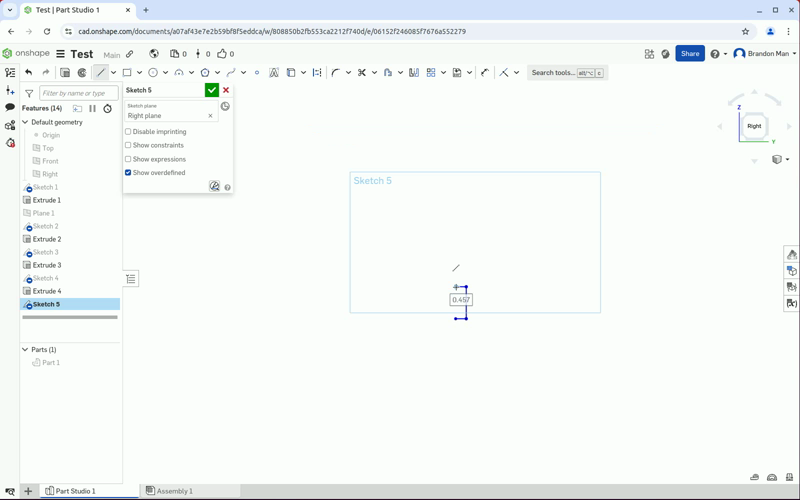
scroll(-6)
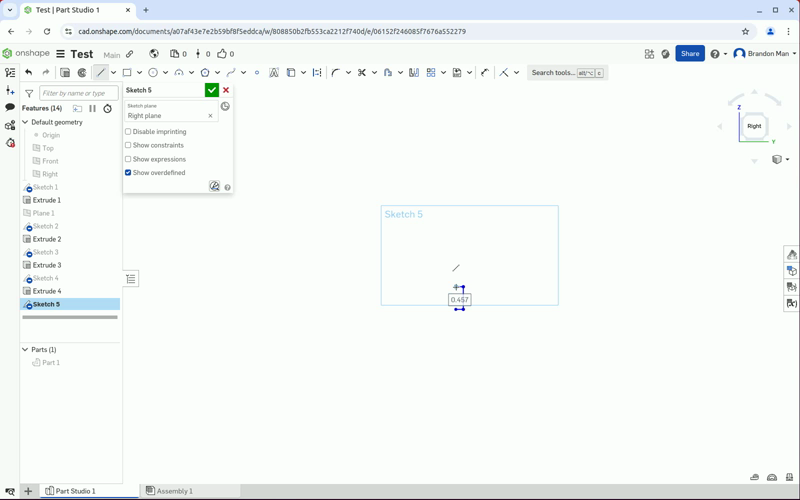
scroll(-6)
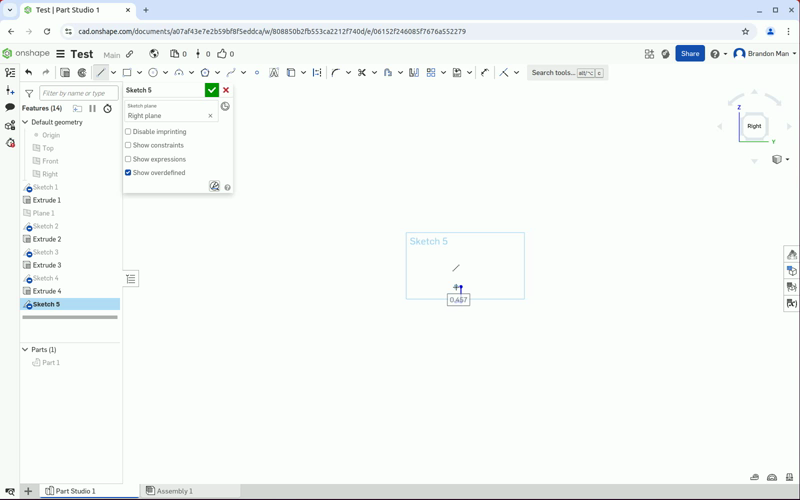
scroll(-6)
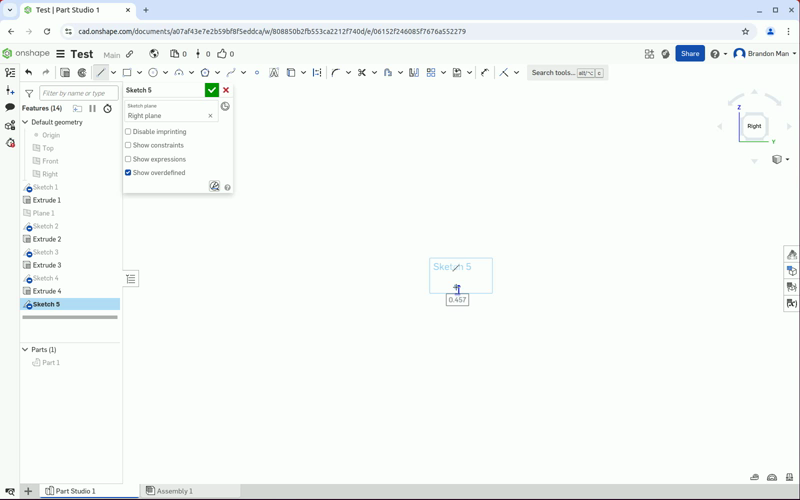
key_up(shift)
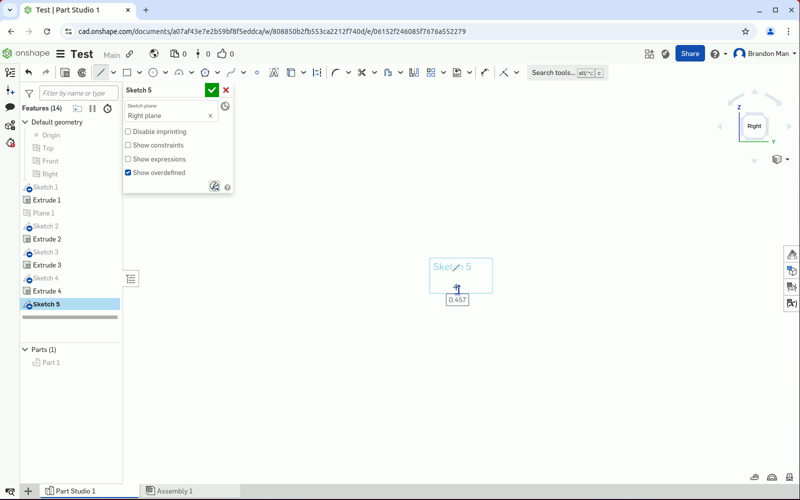
mouse_move(486, 286)
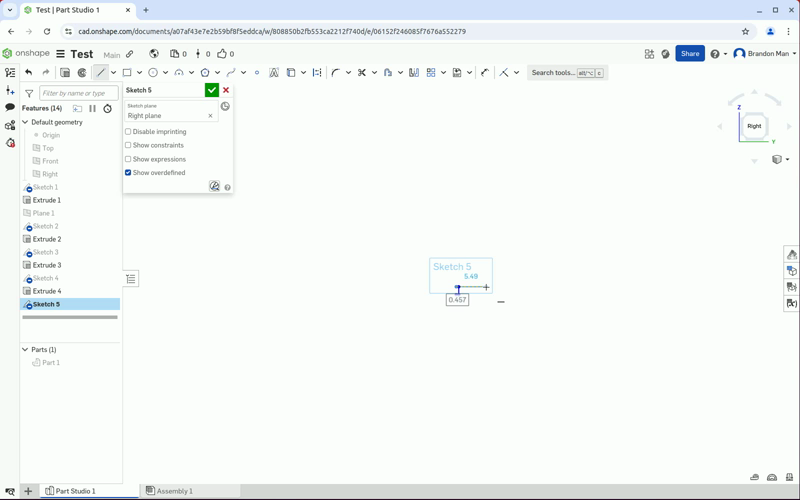
key_down(shift)
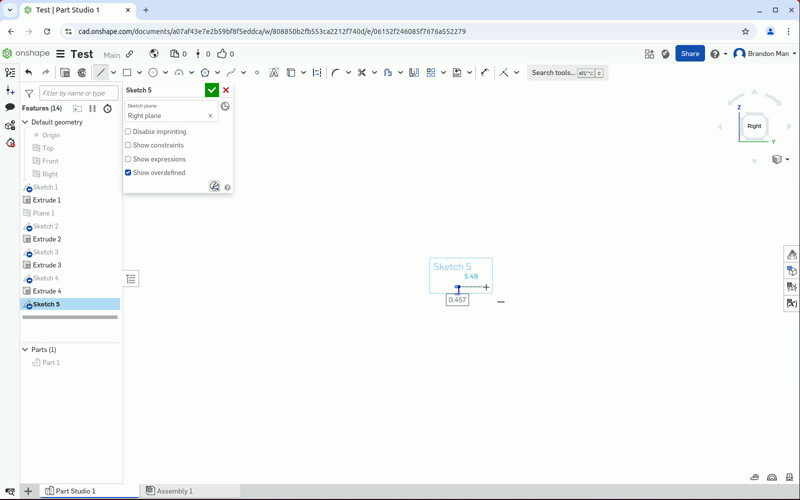
mouse_move(456, 294)
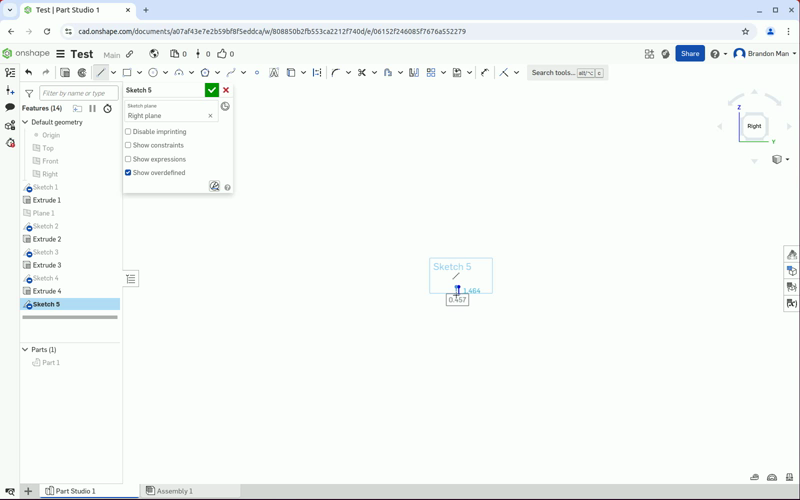
scroll(6)
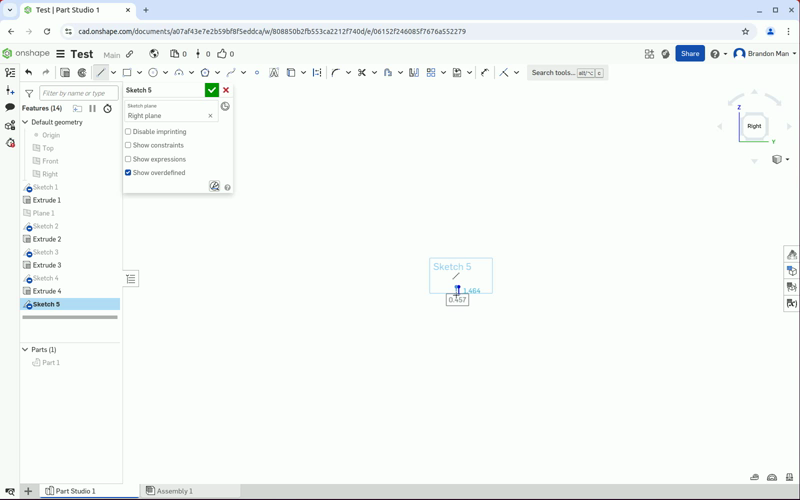
scroll(6)
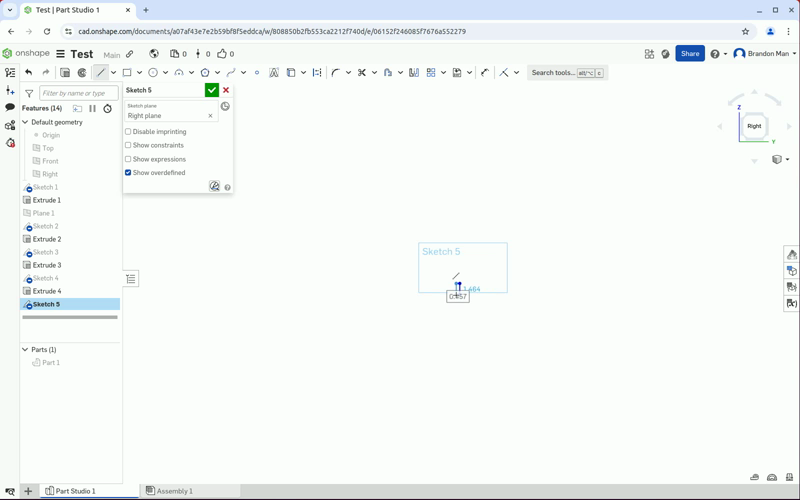
scroll(6)
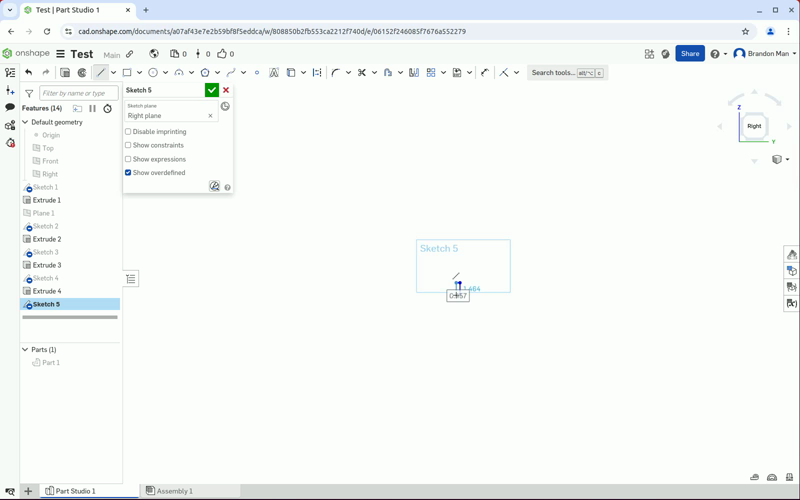
scroll(6)
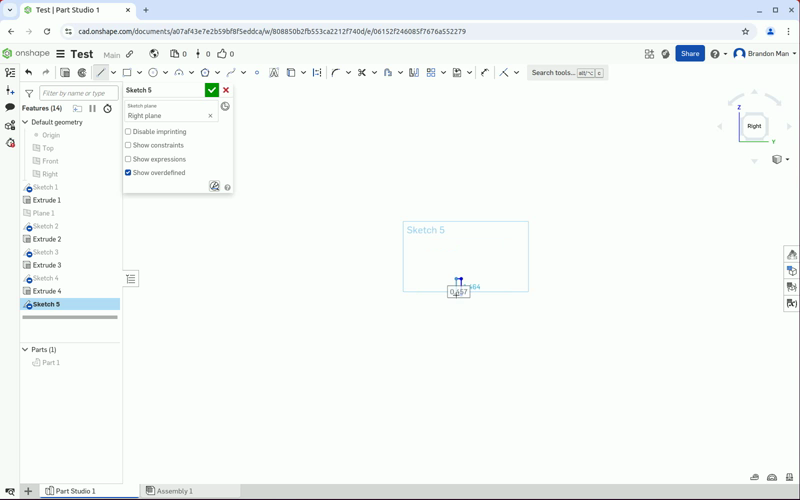
scroll(6)
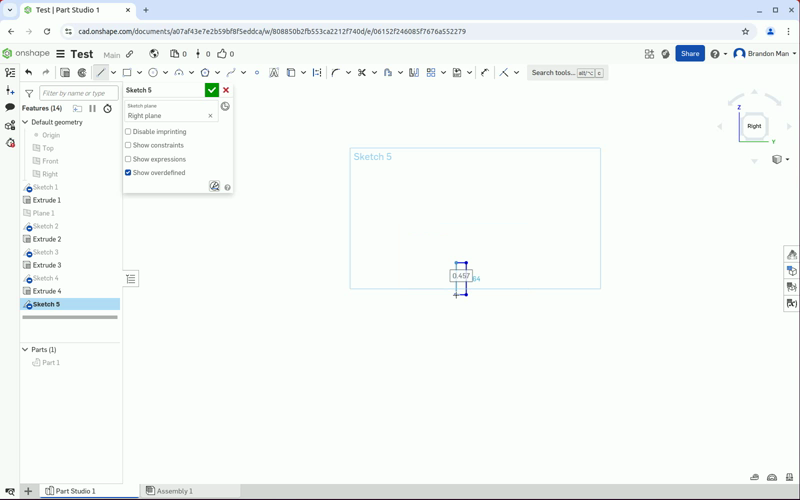
scroll(6)
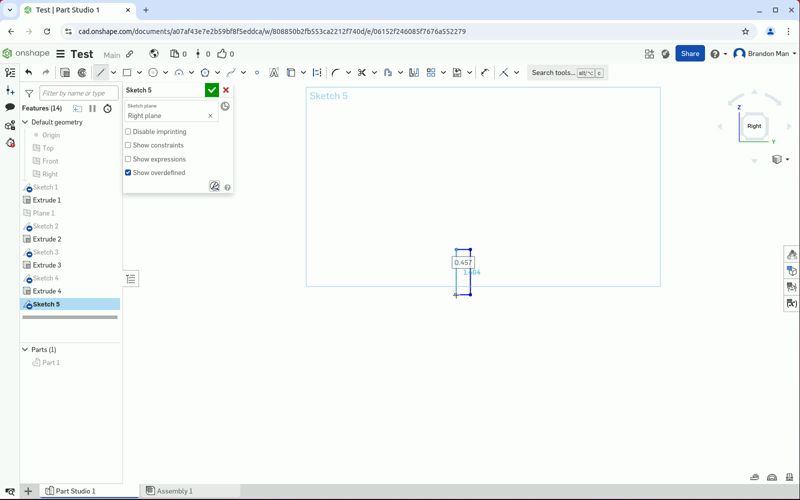
scroll(6)
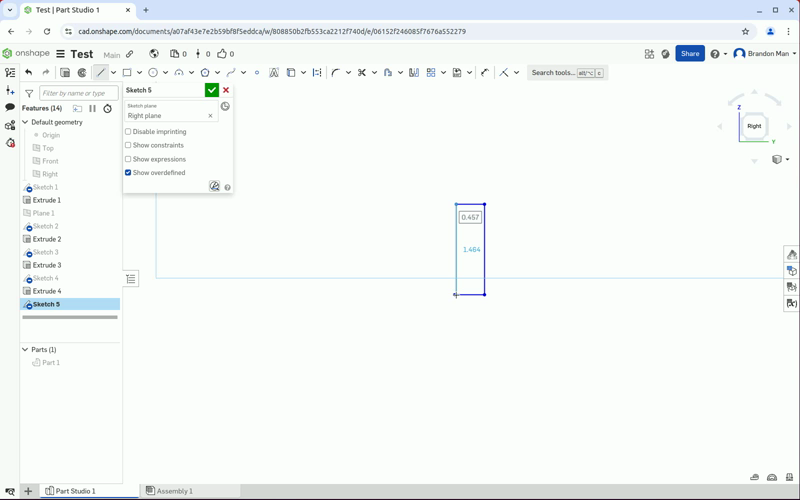
key_up(shift)
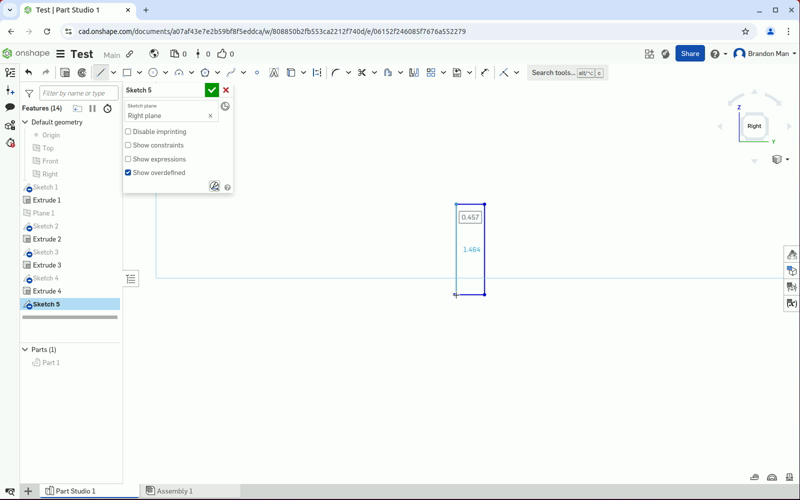
click(456, 294)
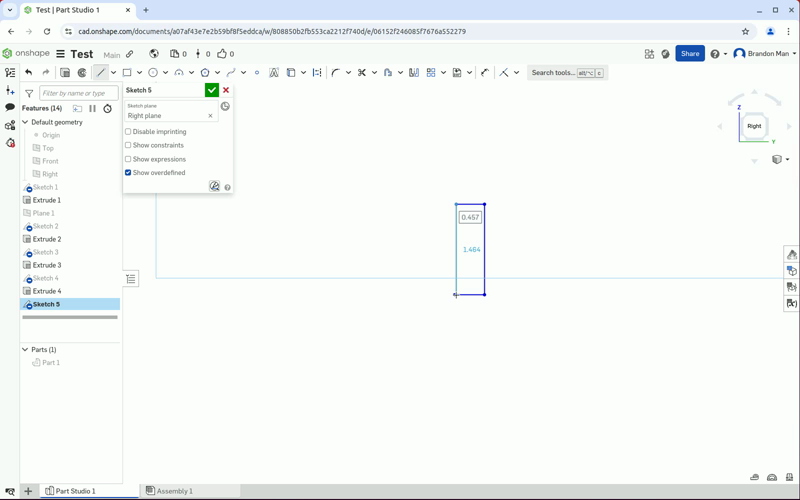
scroll(-6)
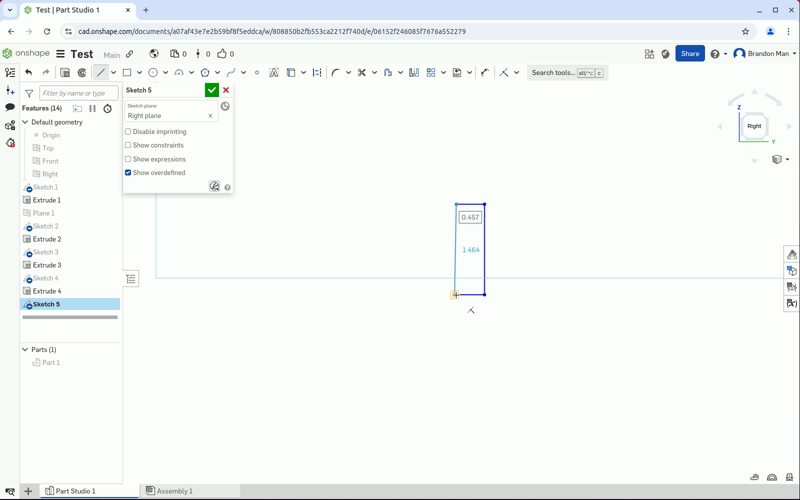
scroll(-6)
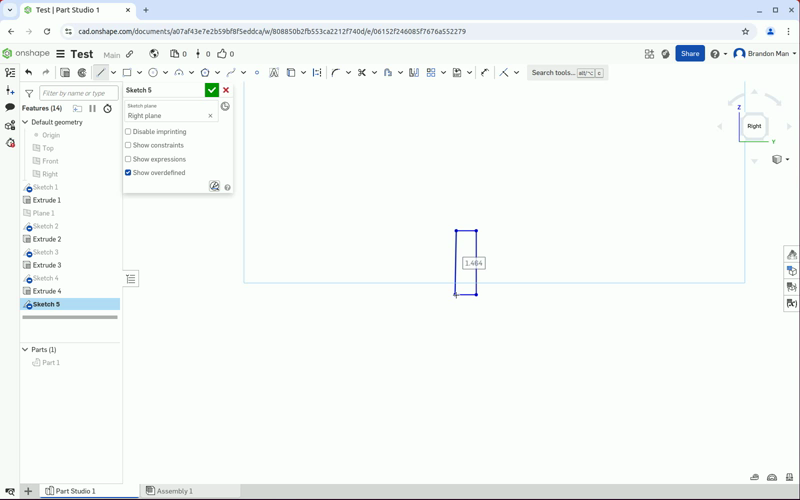
scroll(-6)
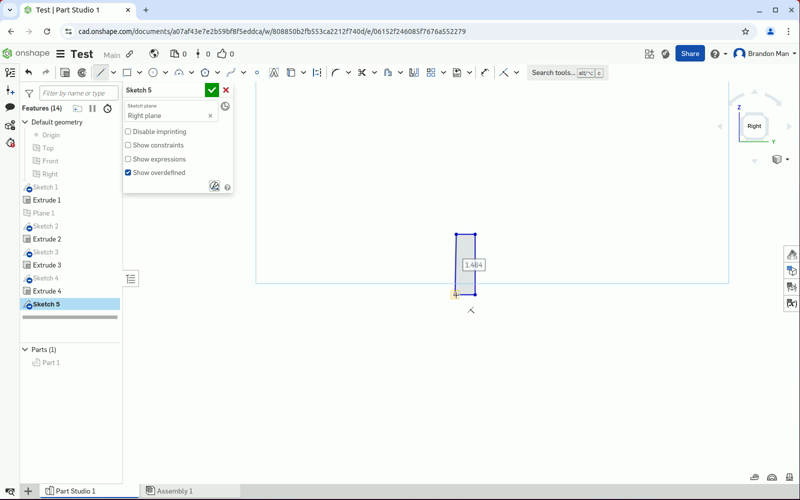
scroll(-6)
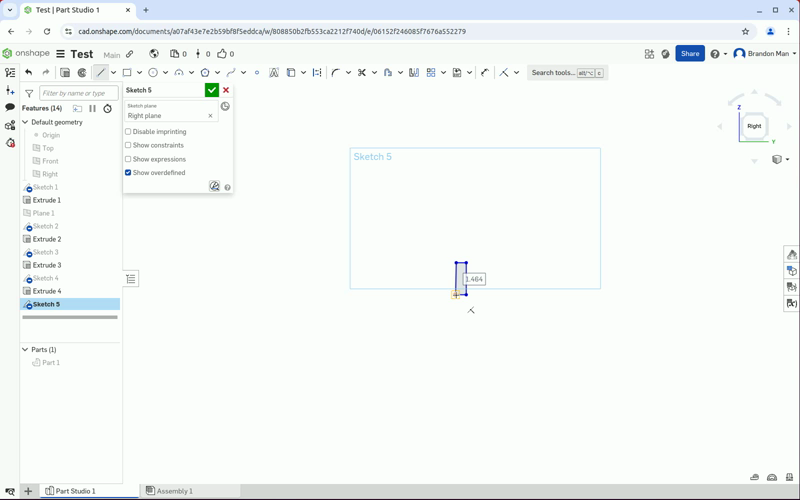
scroll(-6)
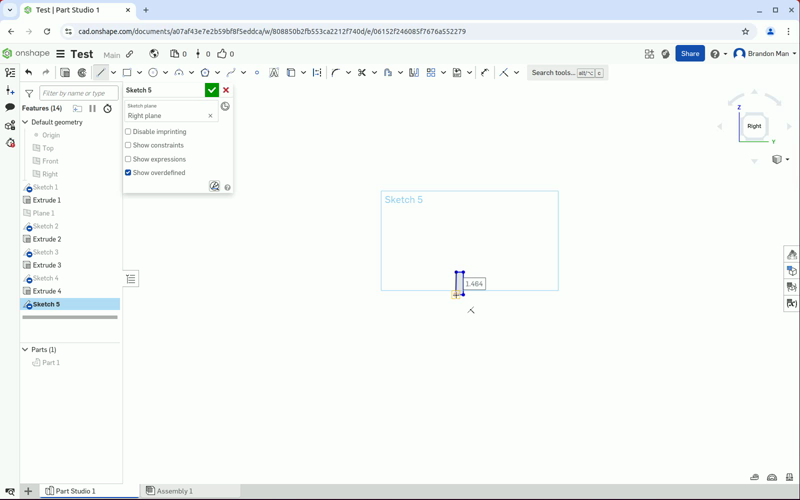
scroll(-6)
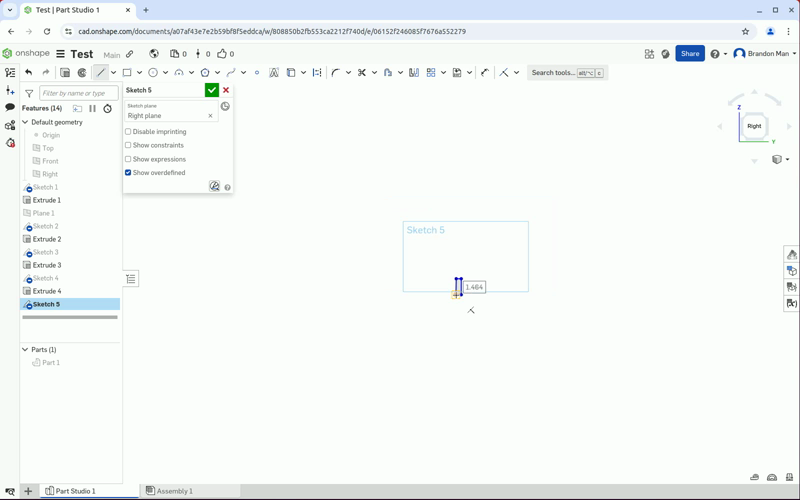
scroll(-6)
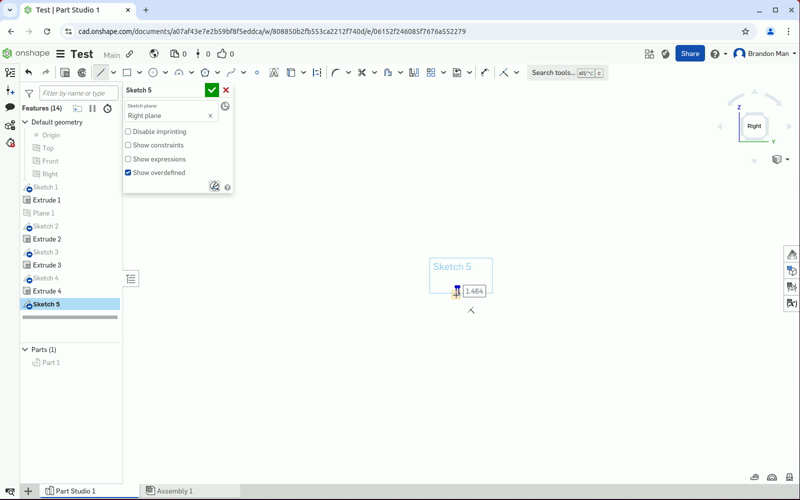
key(esc)
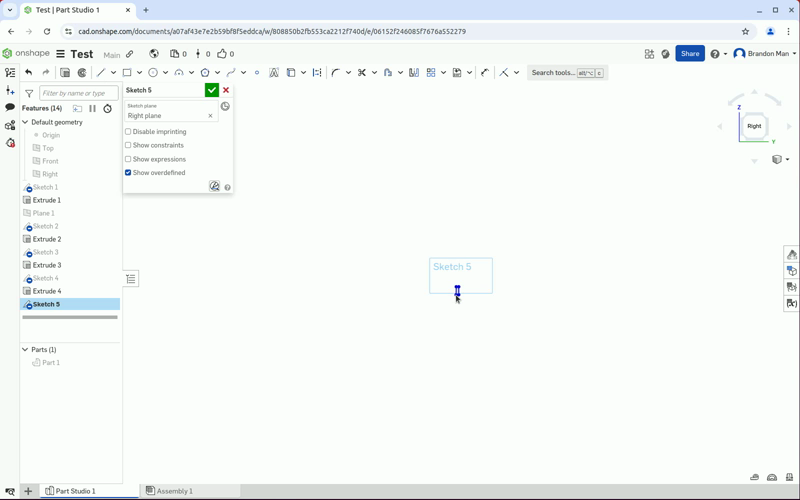
mouse_move(457, 289)
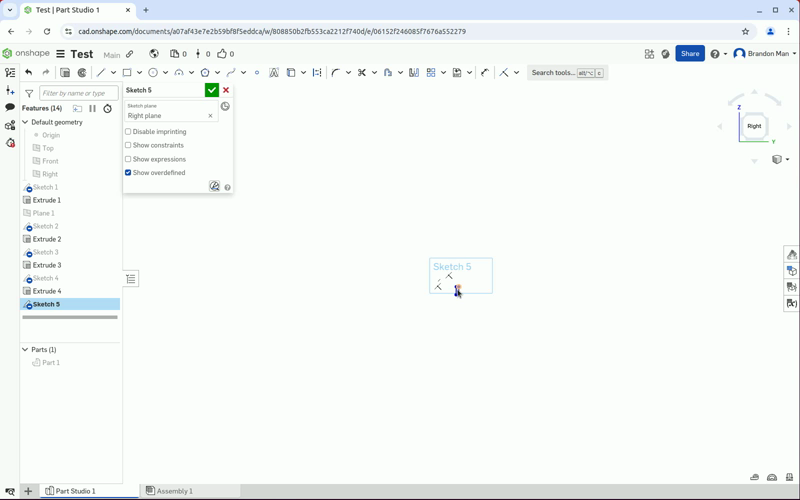
scroll(6)
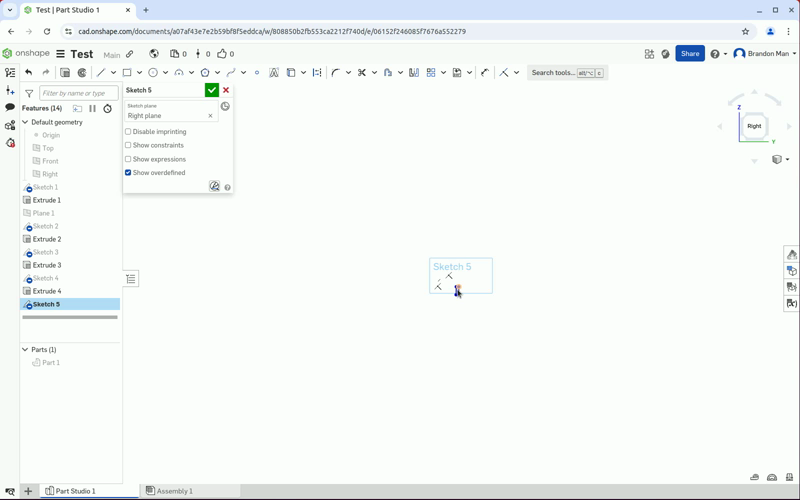
scroll(6)
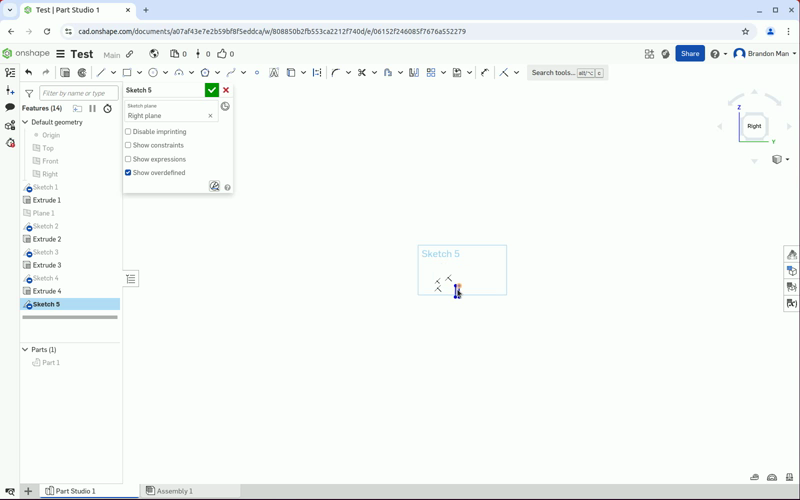
scroll(6)
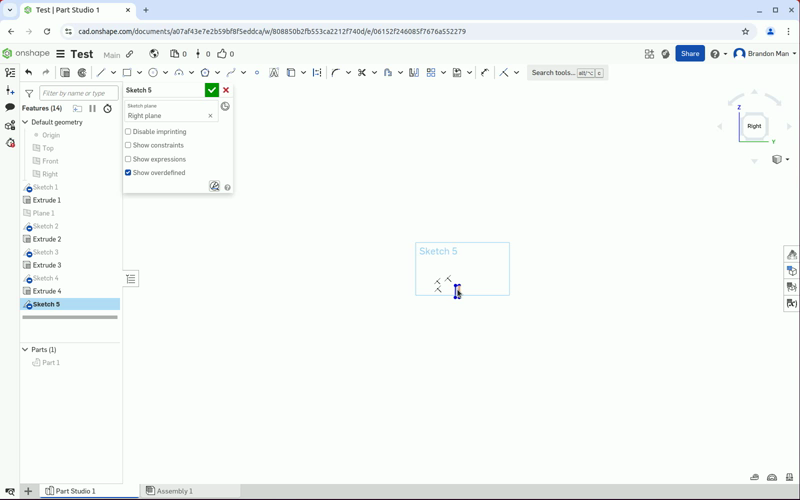
scroll(6)
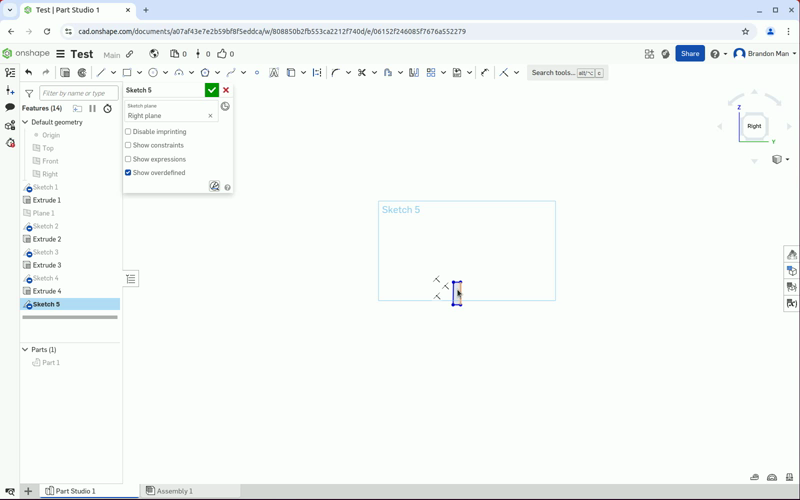
scroll(6)
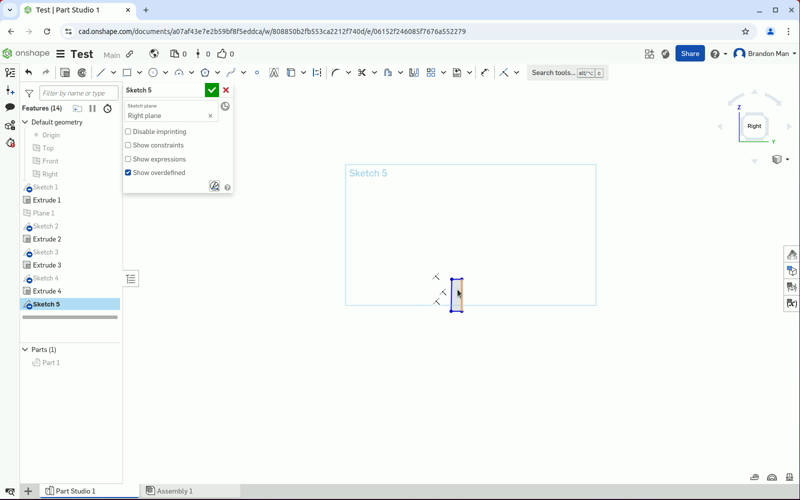
scroll(6)
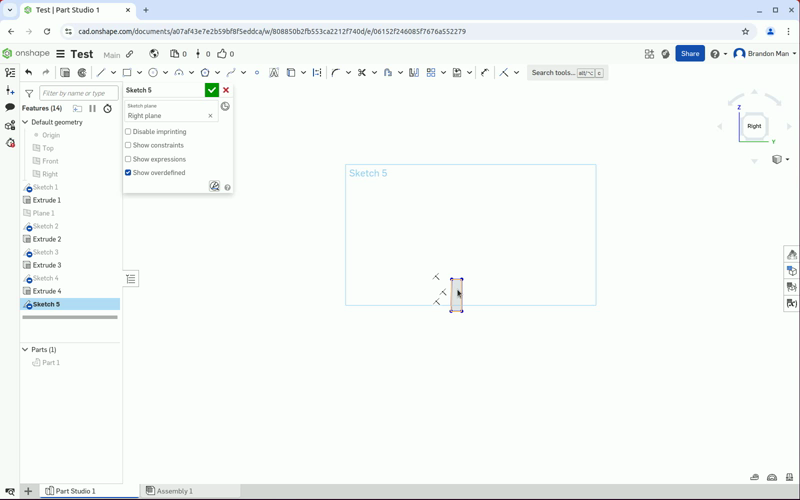
scroll(6)
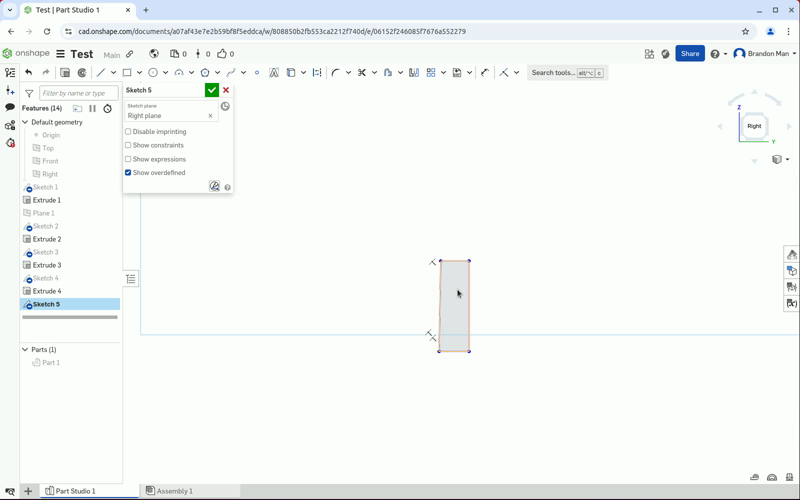
click(457, 289)
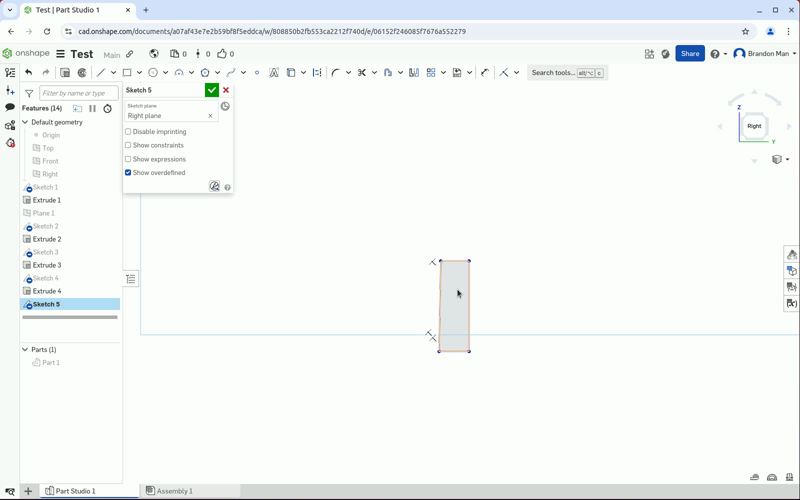
scroll(-6)
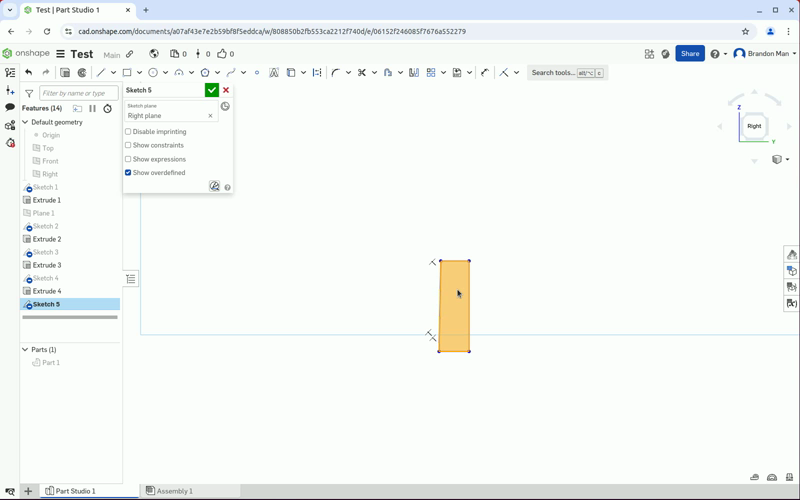
scroll(-6)
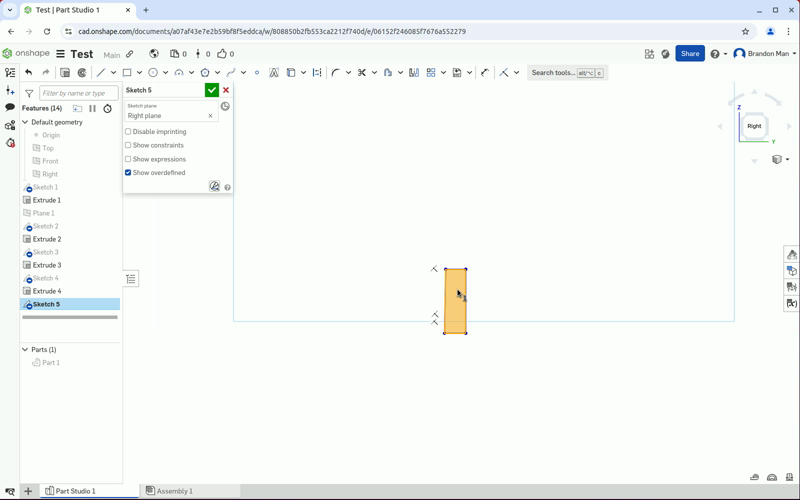
scroll(-6)
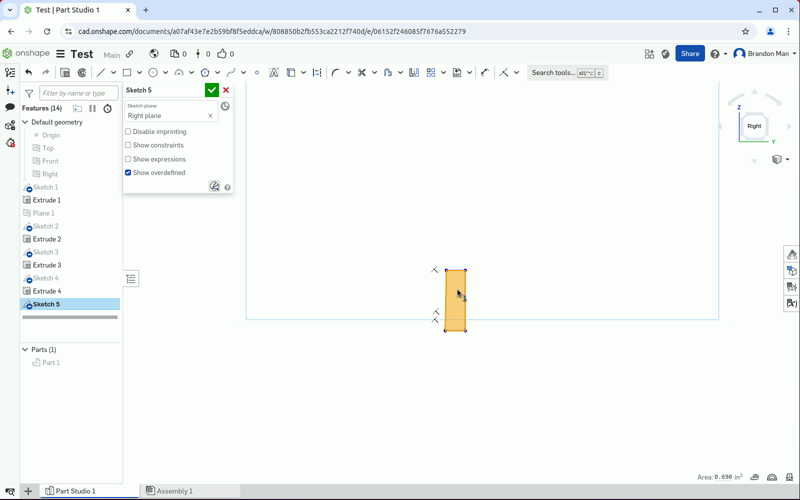
scroll(-6)
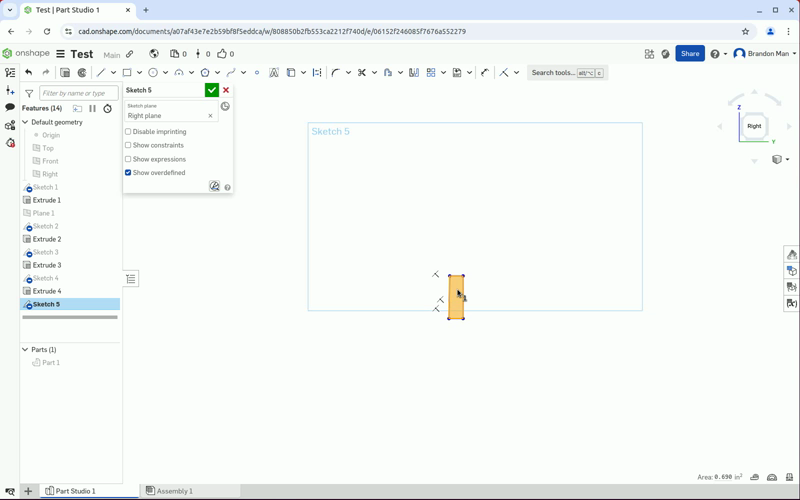
scroll(-6)
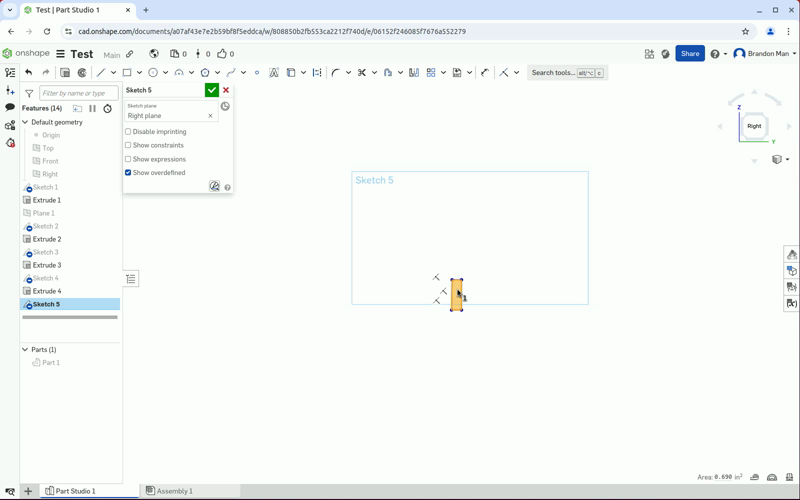
scroll(-6)
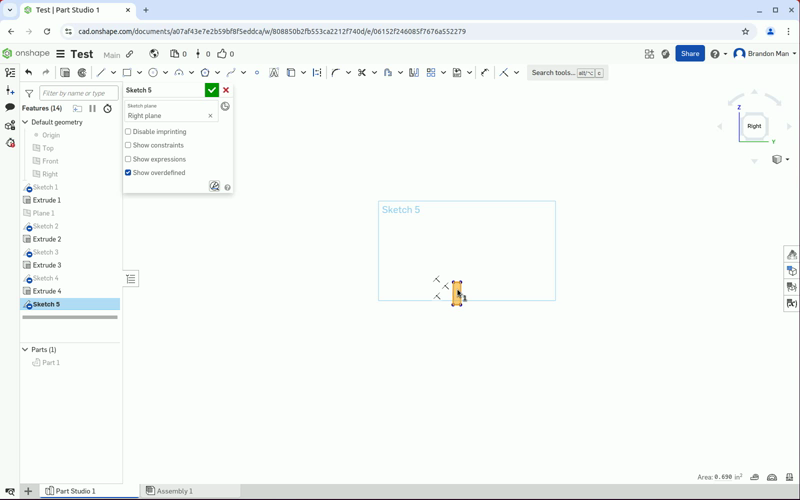
scroll(-6)
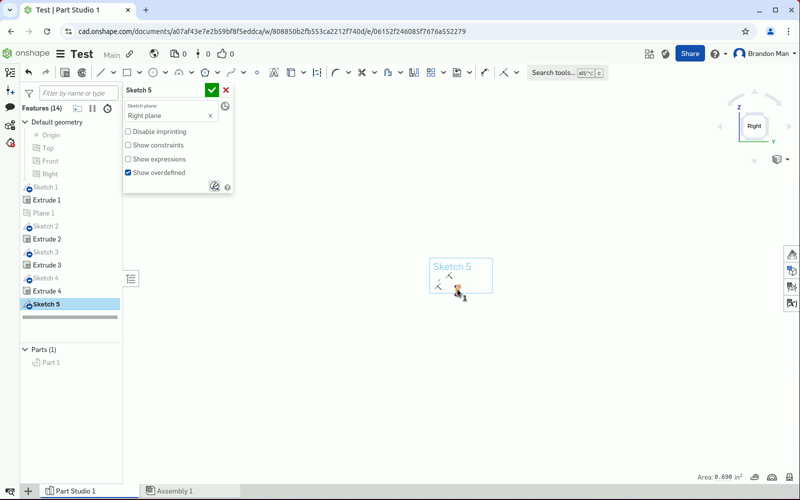
mouse_move(73, 352)
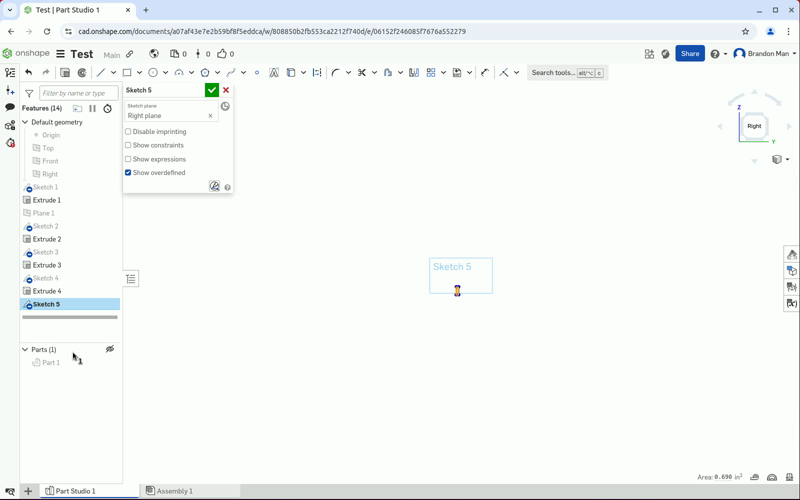
key(shift+y)
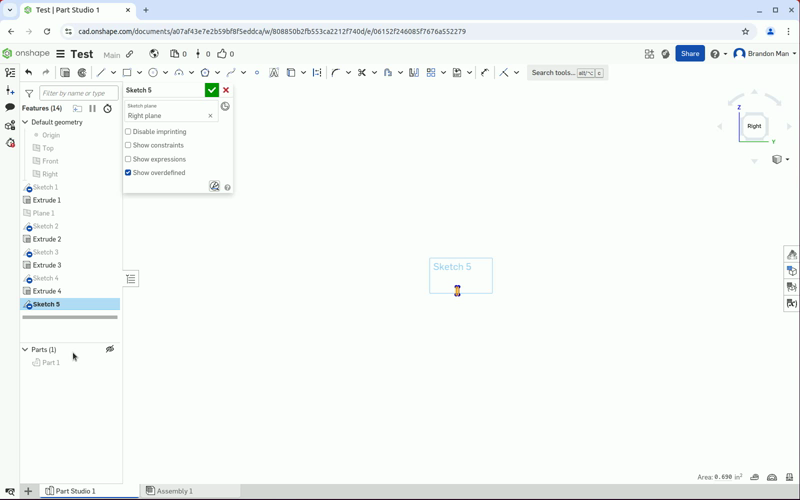
key(shift+e)
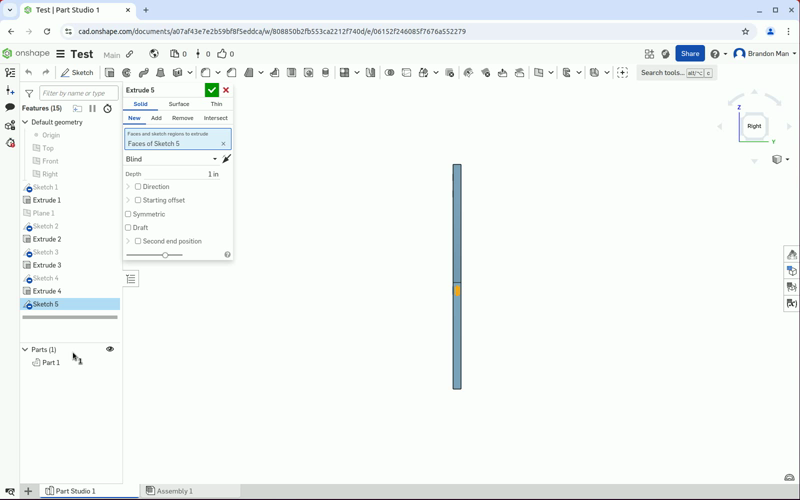
mouse_move(143, 106)
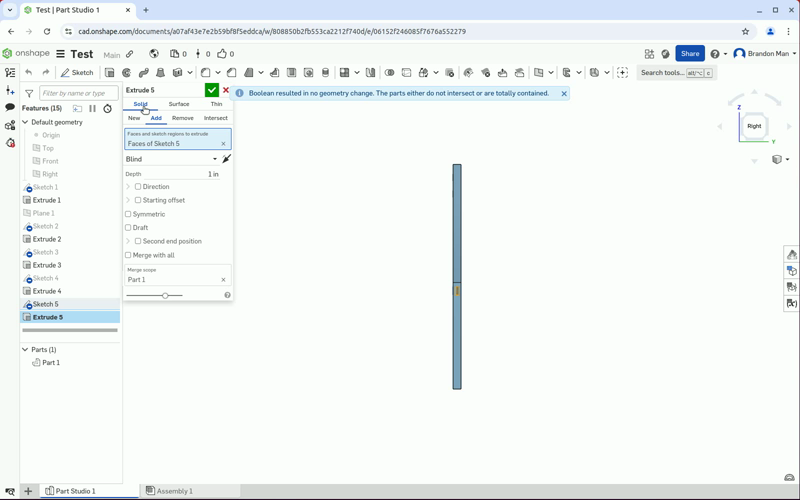
click(143, 106)
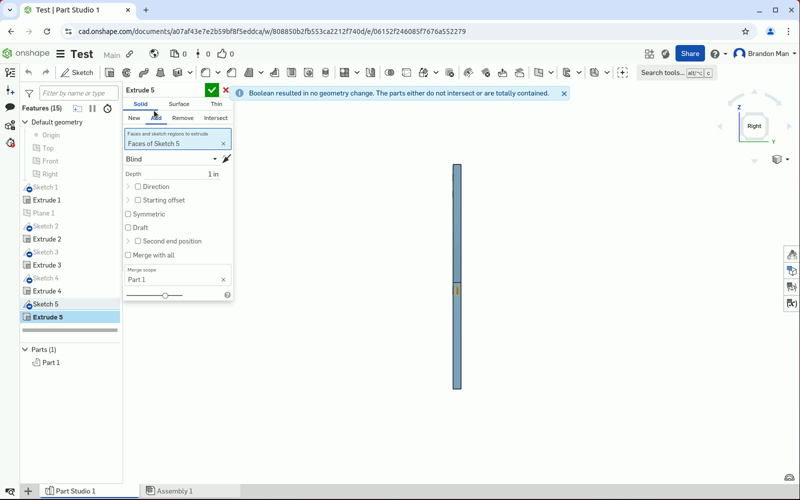
mouse_move(186, 120)
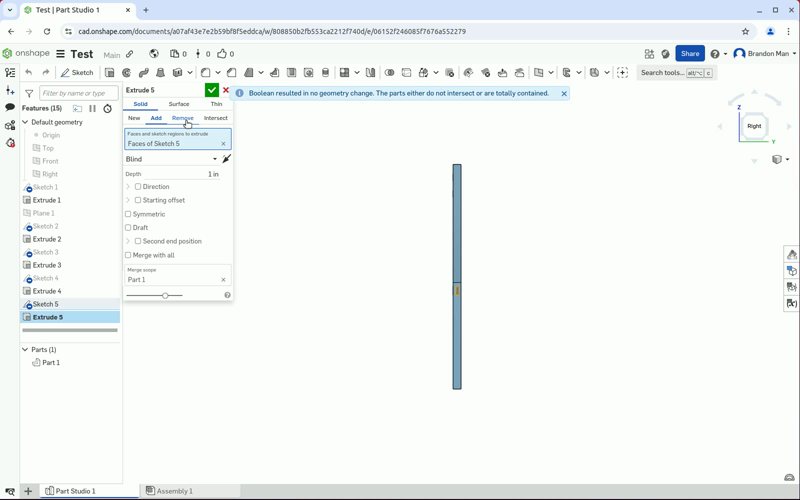
click(186, 120)
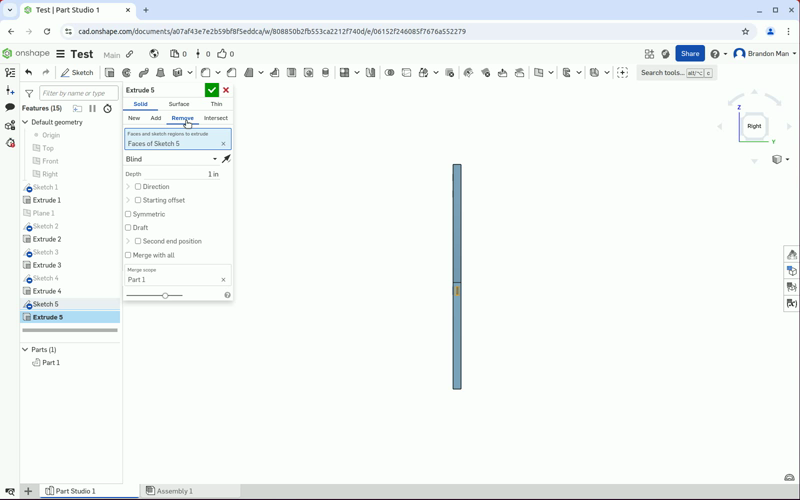
key(tab, 4)
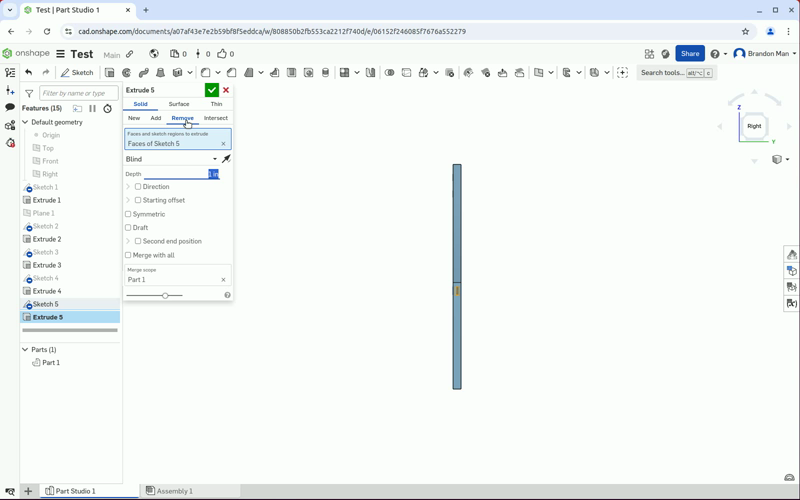
text(0.481)
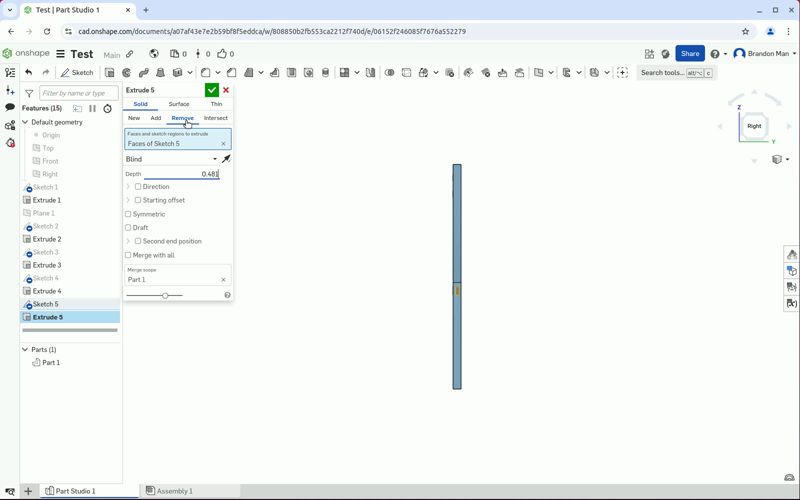
key(tab, 6)
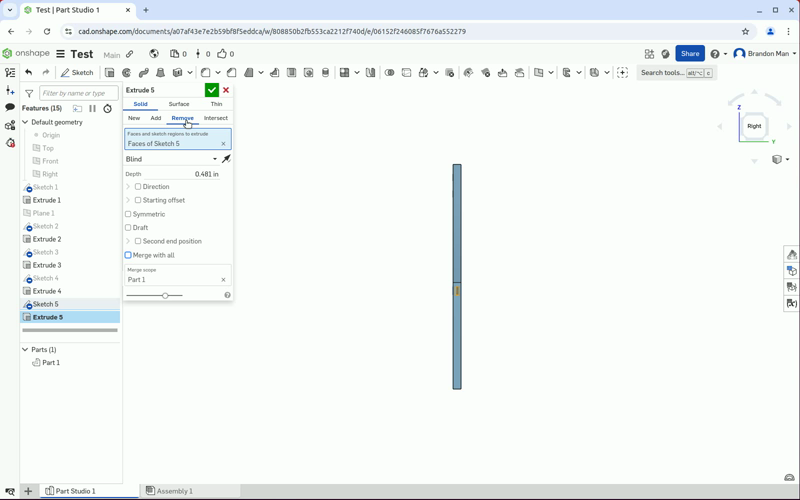
key(space)
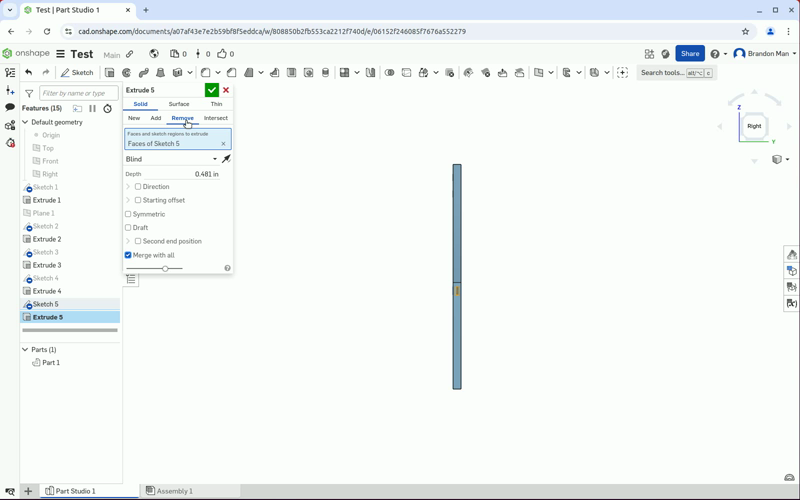
key(enter)
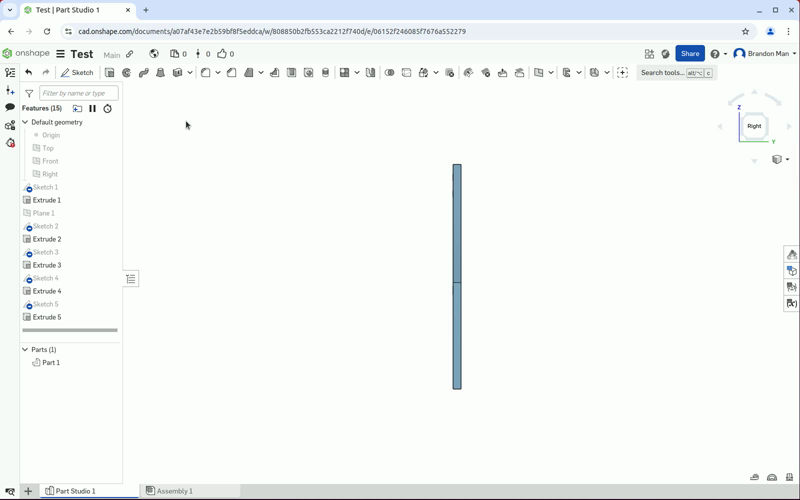
key(shift+h)
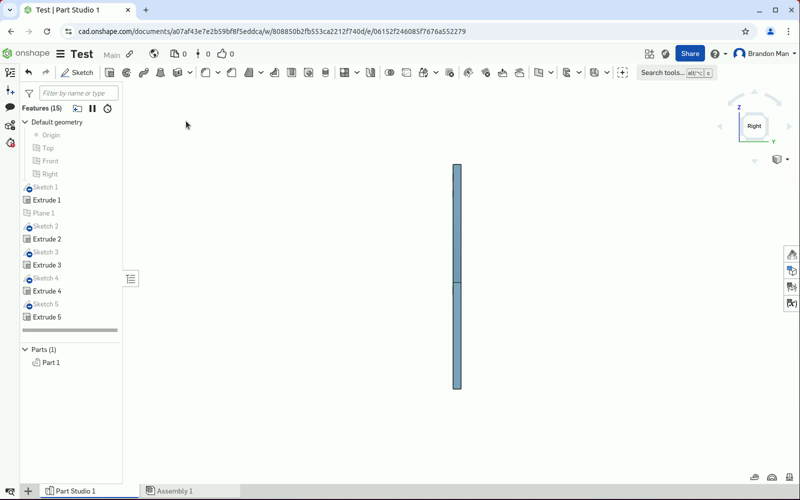
key(shift+h)
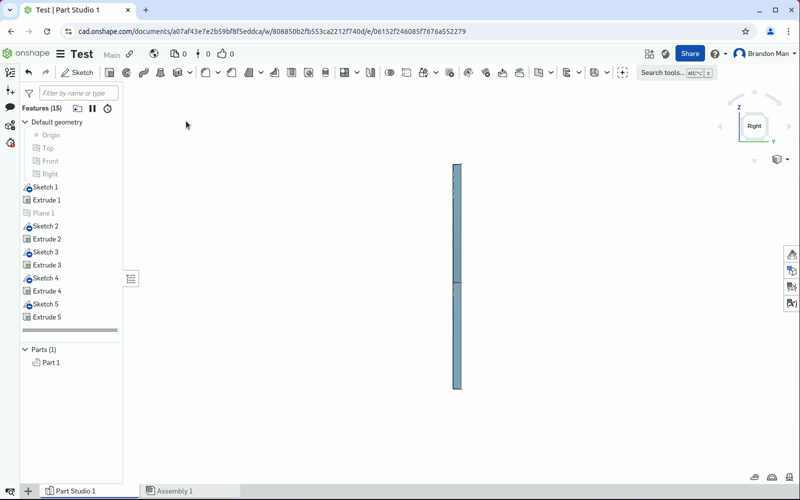
key(shift+7)
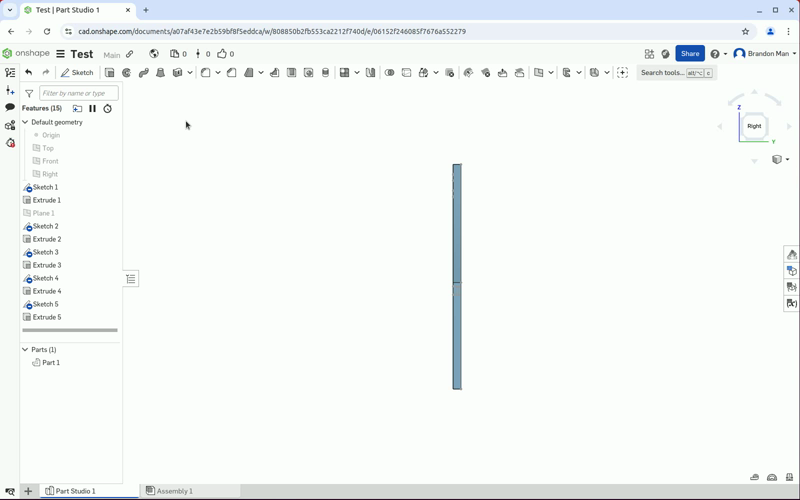
key(right, 2)
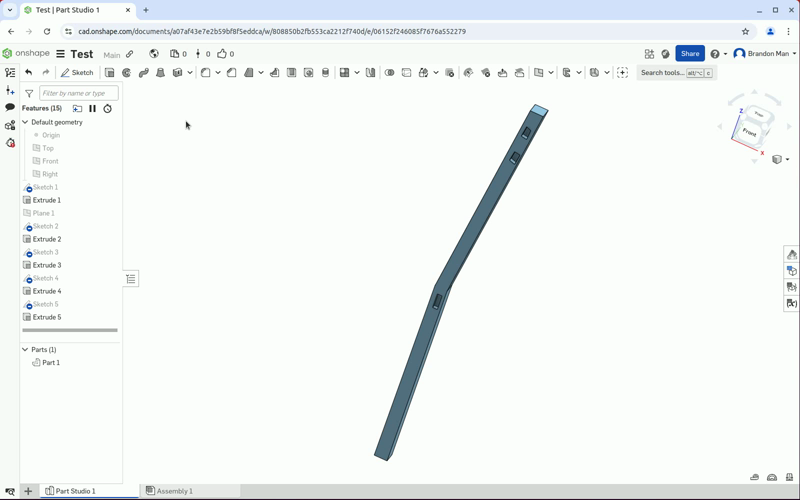
key(down, 2)
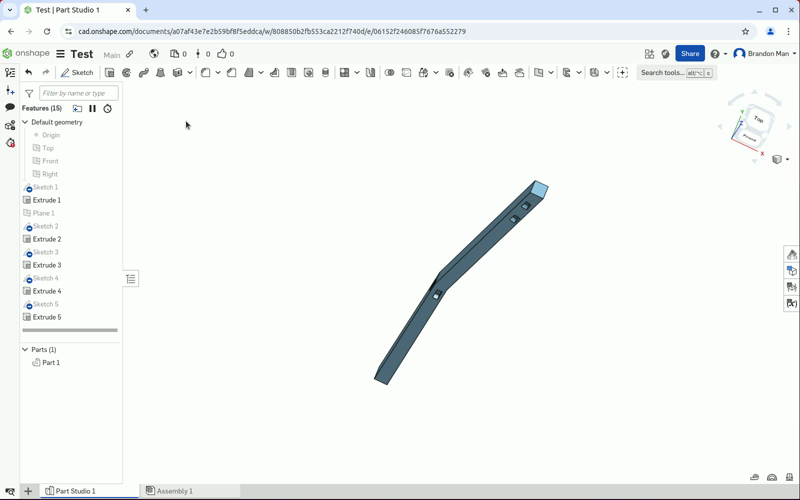
key(up, 2)
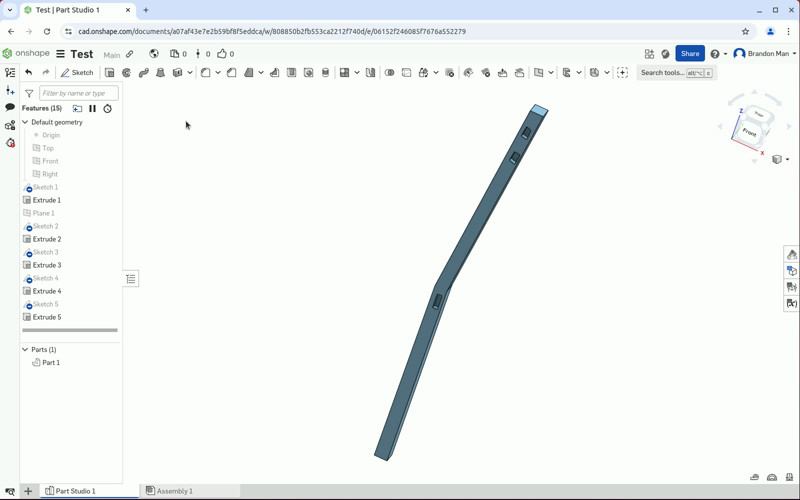
key(left, 2)
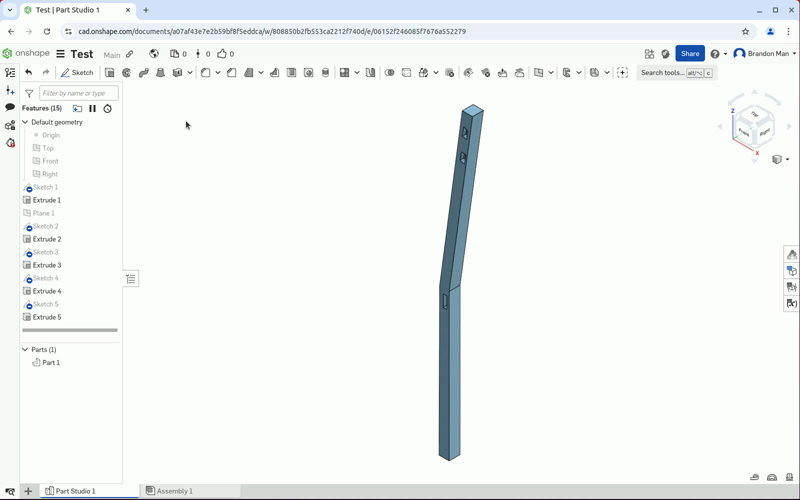
mouse_move(73, 189)
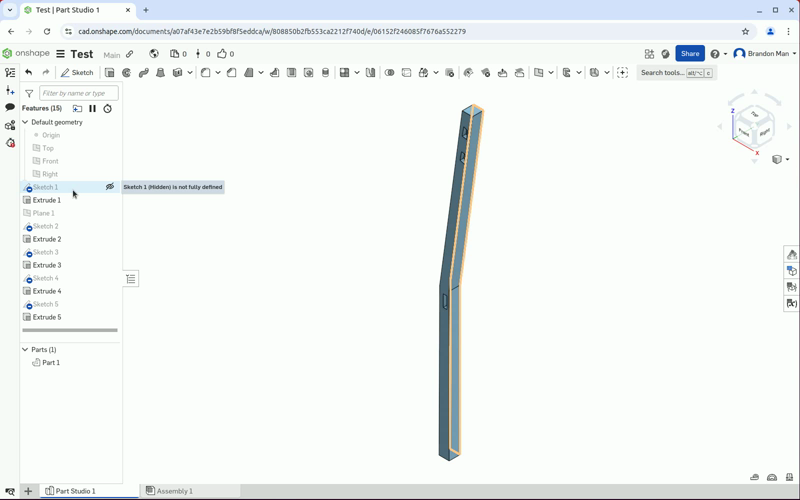
click(73, 189)